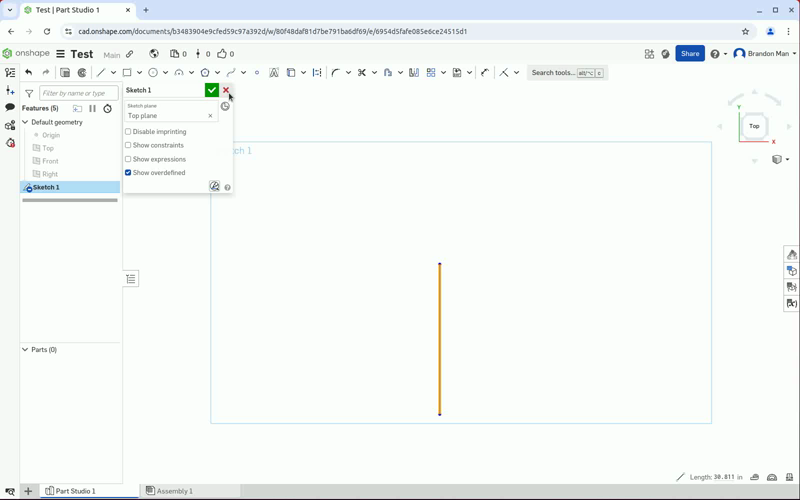
key(shift+h)
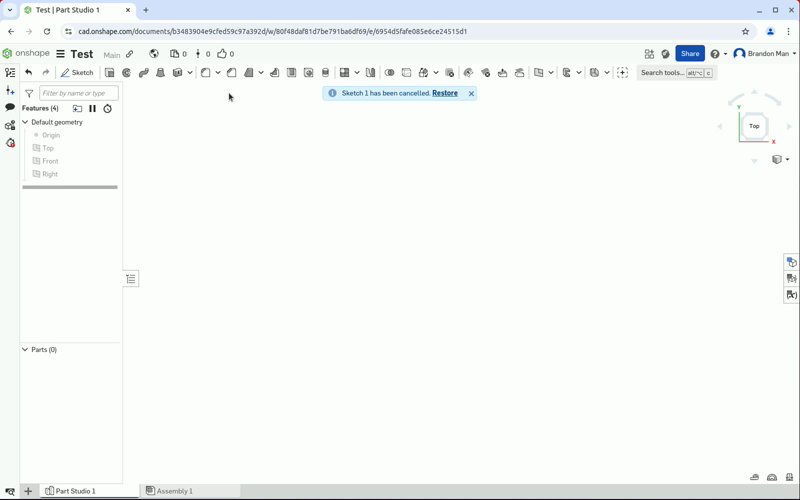
mouse_move(73, 352)
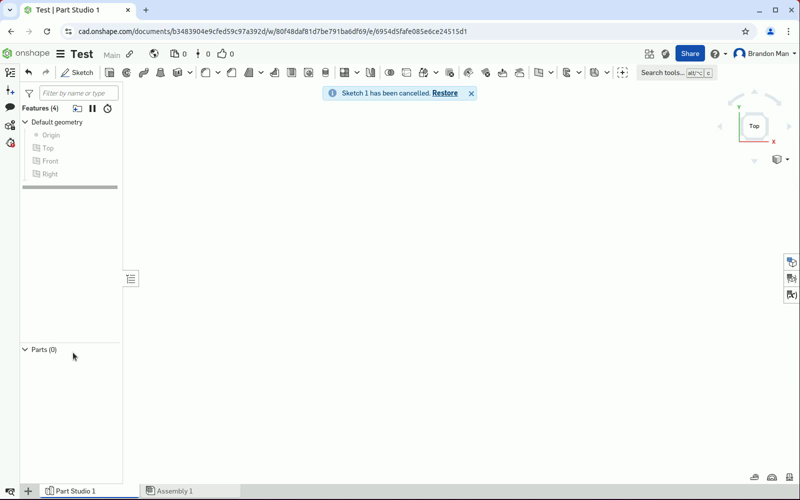
key(y)
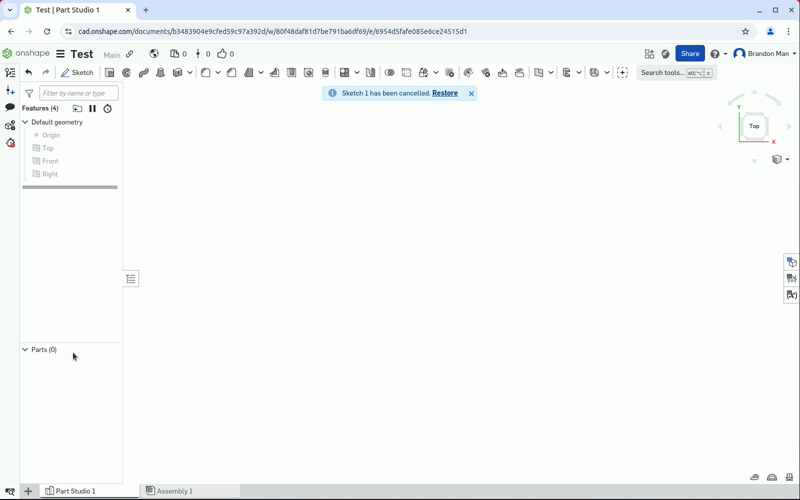
key(shift+p)
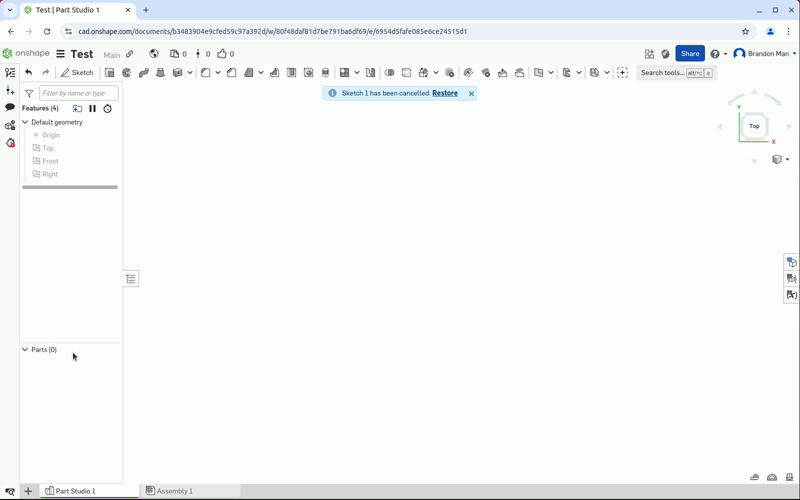
key(space)
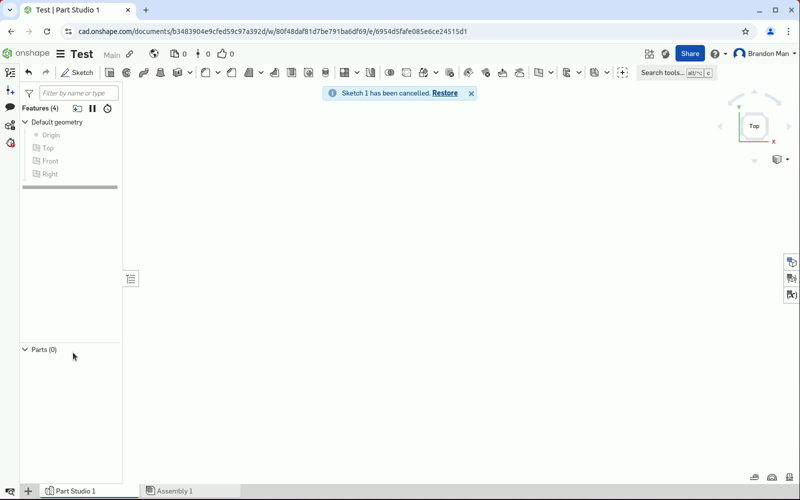
key_down(shift)
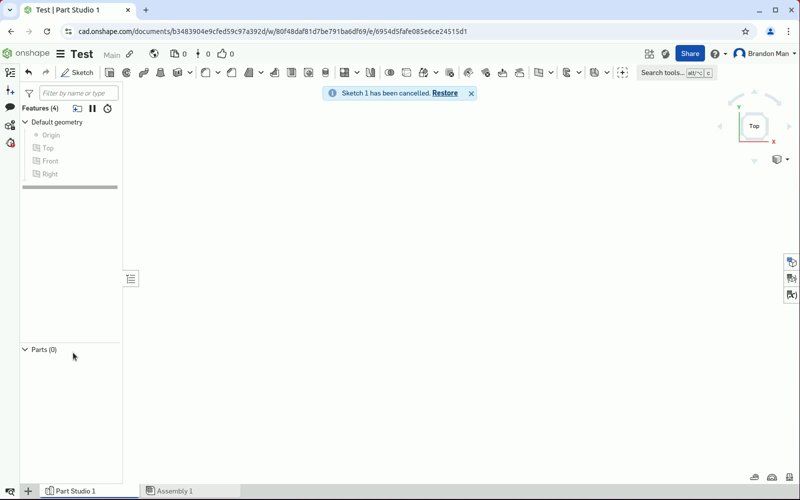
key(up)
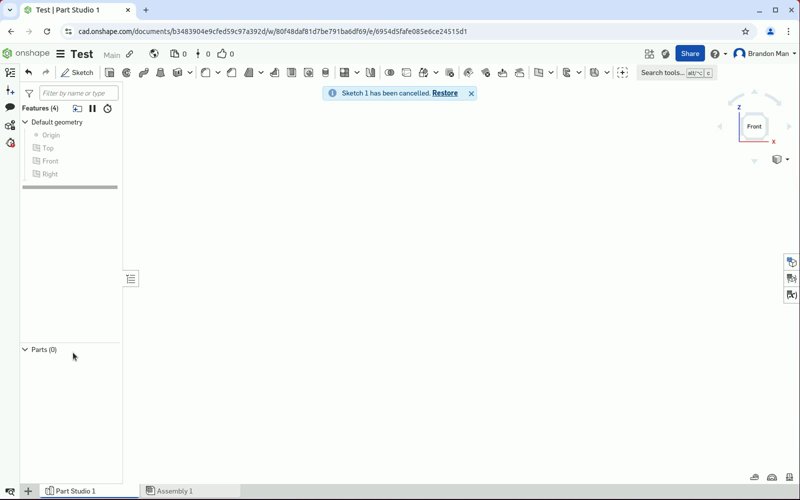
key_up(shift)
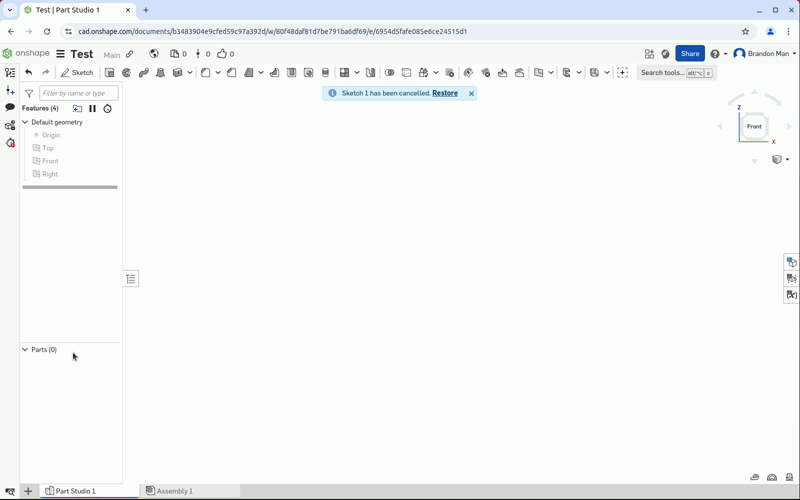
mouse_move(73, 352)
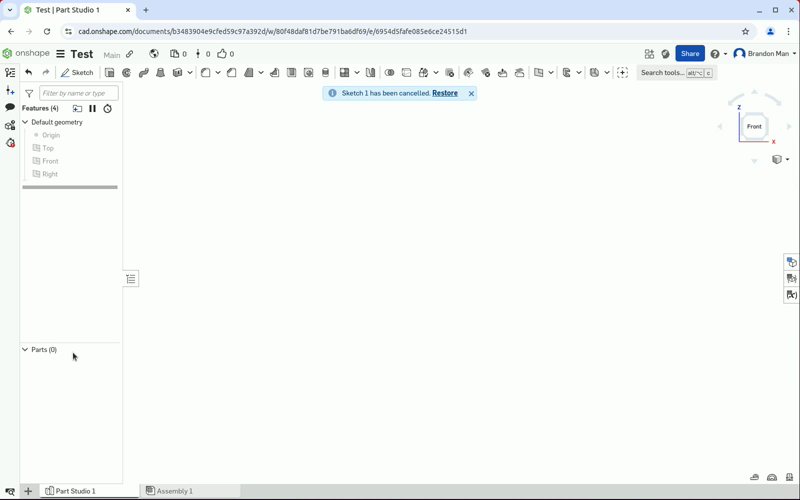
key(shift+y)
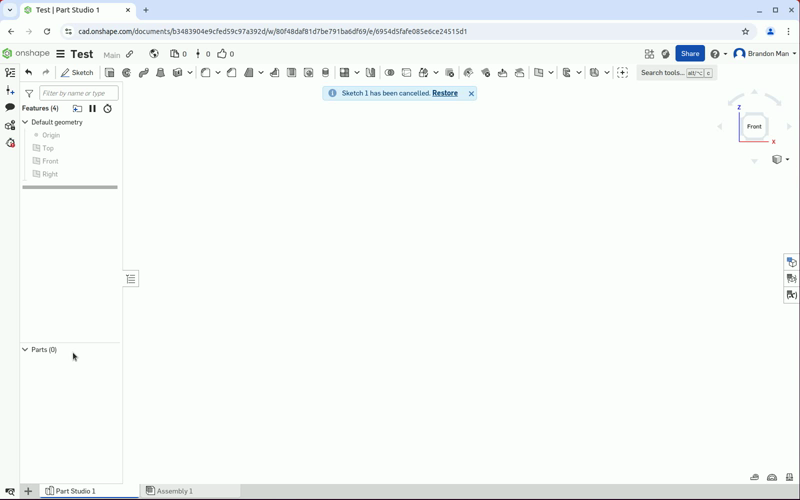
key(shift+s)
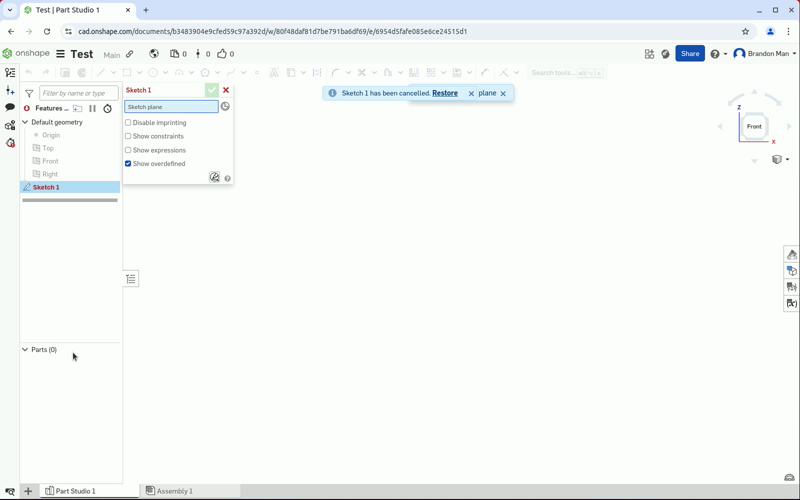
mouse_move(73, 163)
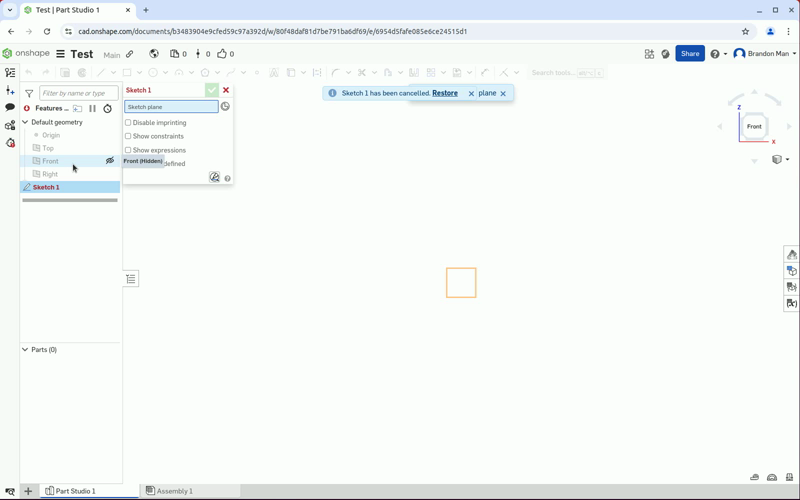
click(73, 163)
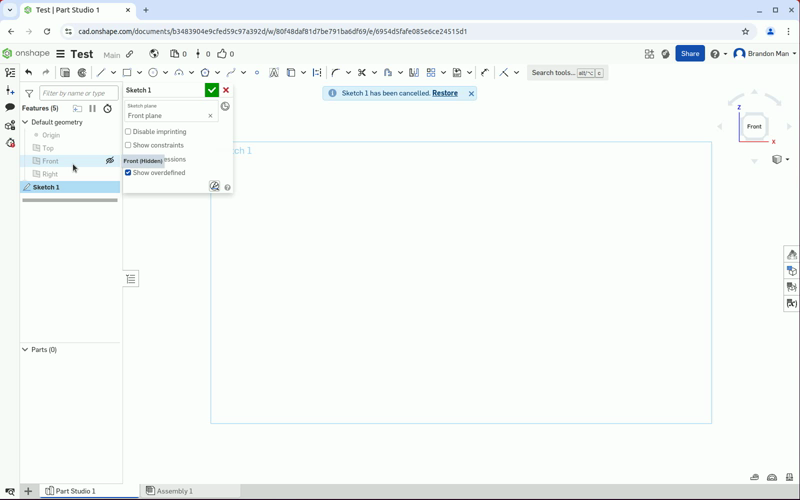
mouse_move(73, 352)
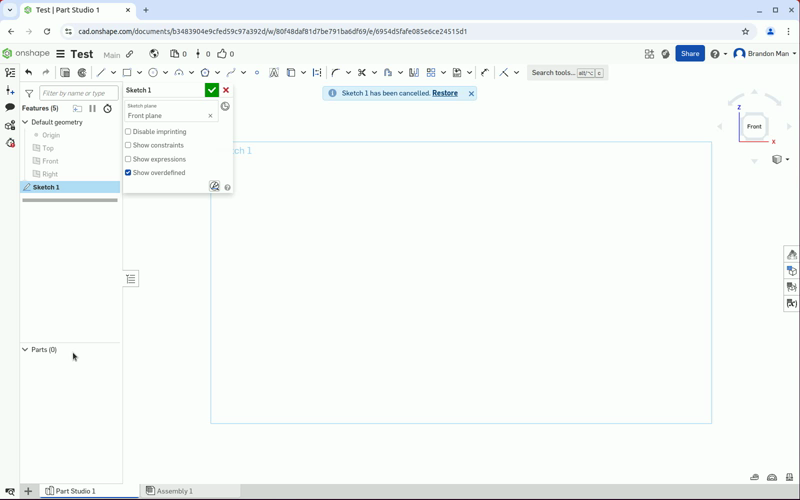
key(y)
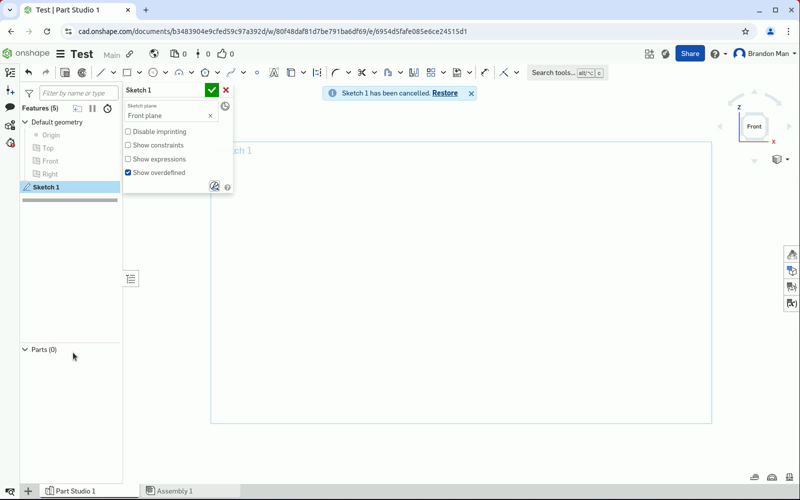
key(l)
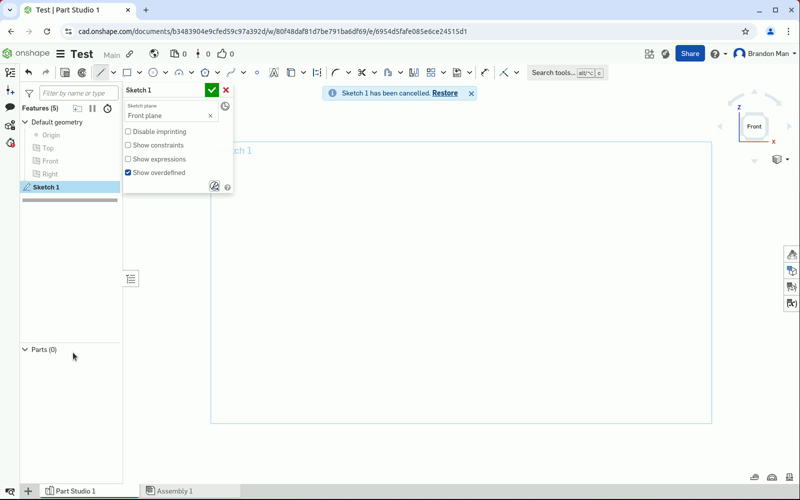
key_down(shift)
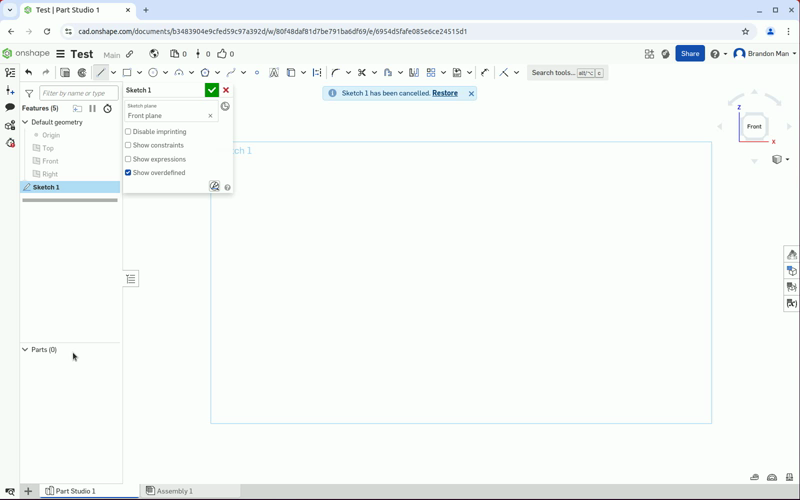
mouse_move(348, 365)
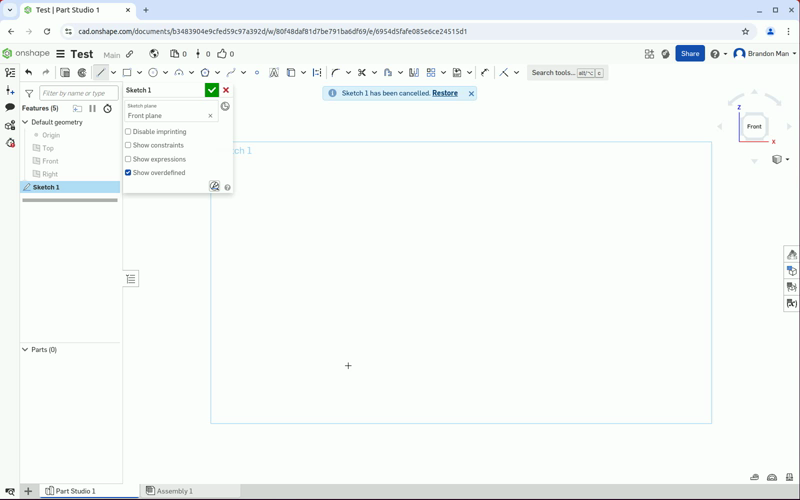
click(348, 365)
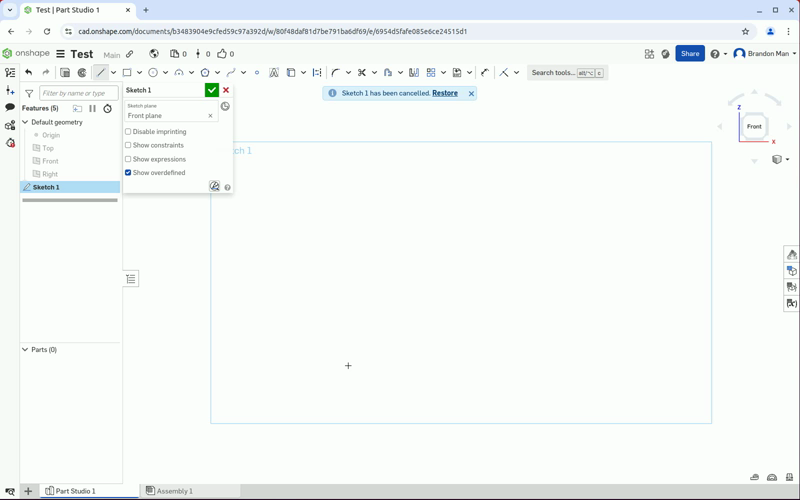
key_up(shift)
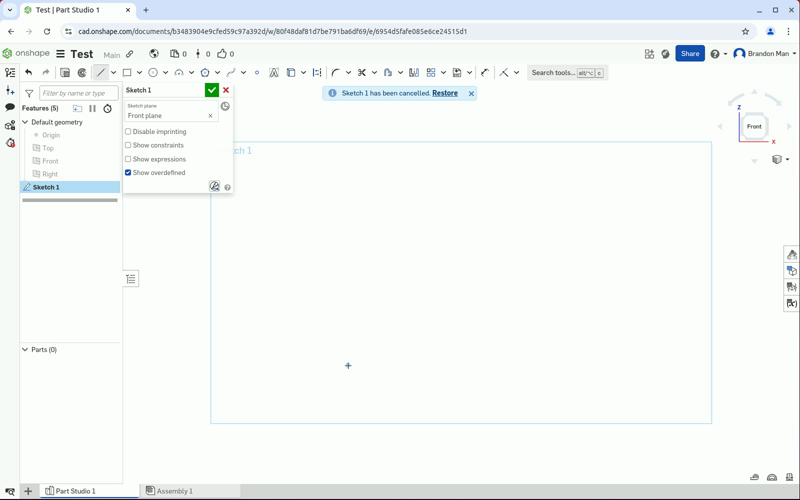
key_down(shift)
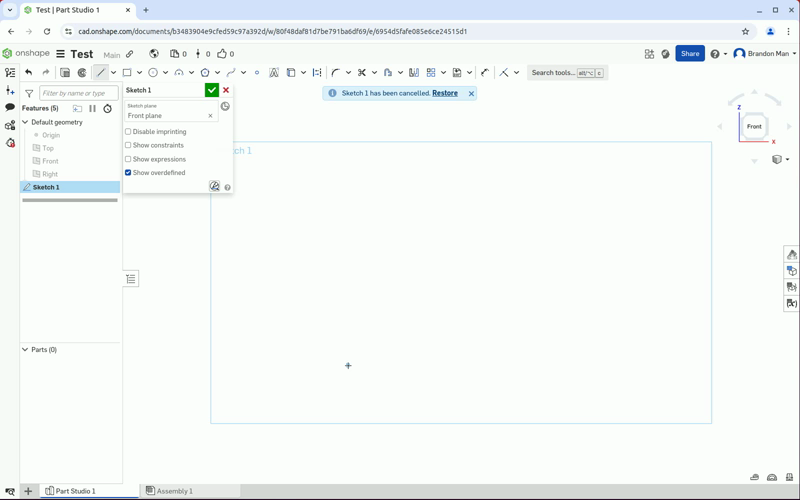
mouse_move(572, 365)
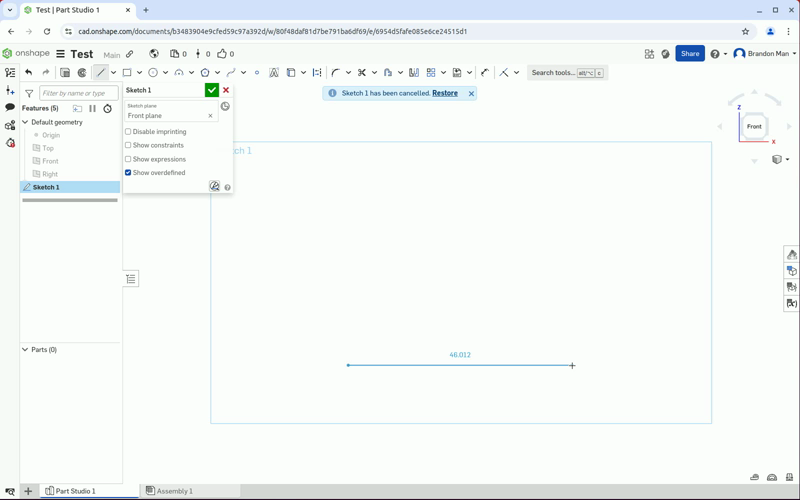
click(572, 365)
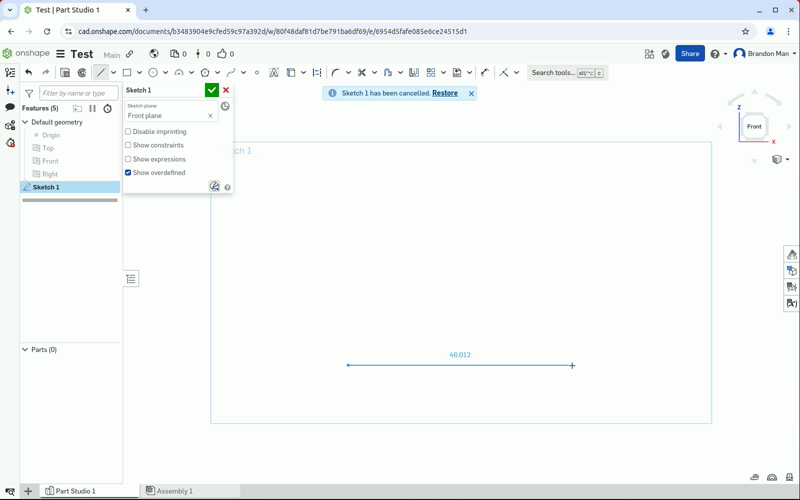
key_up(shift)
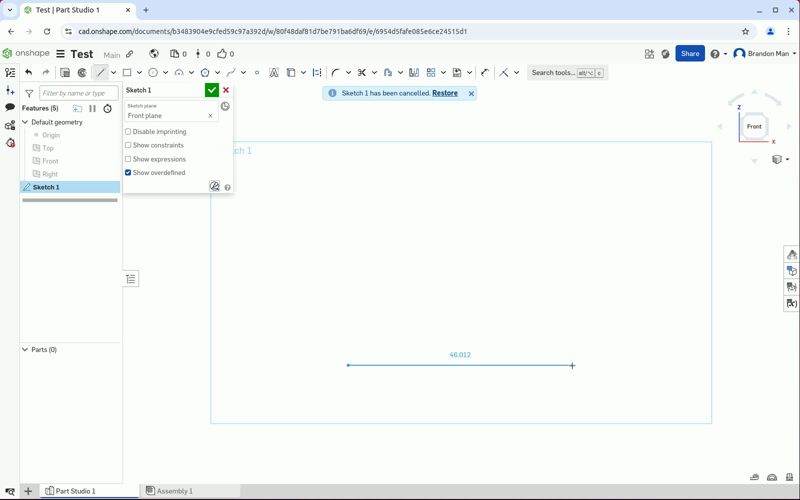
key_down(shift)
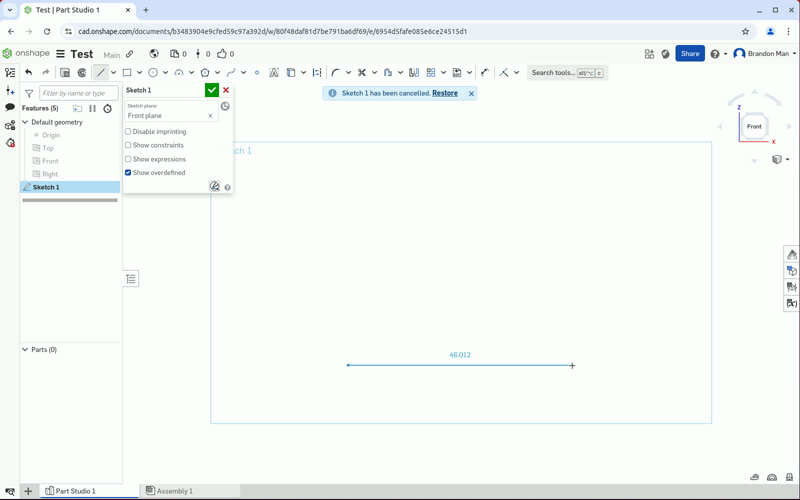
mouse_move(572, 202)
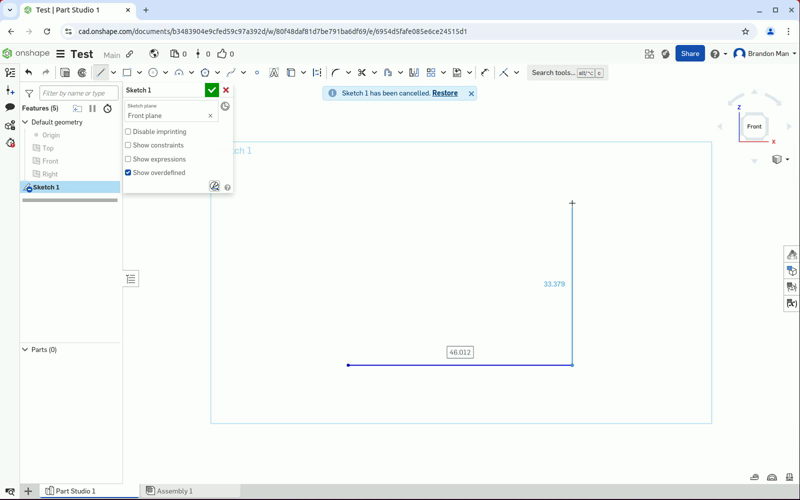
click(572, 202)
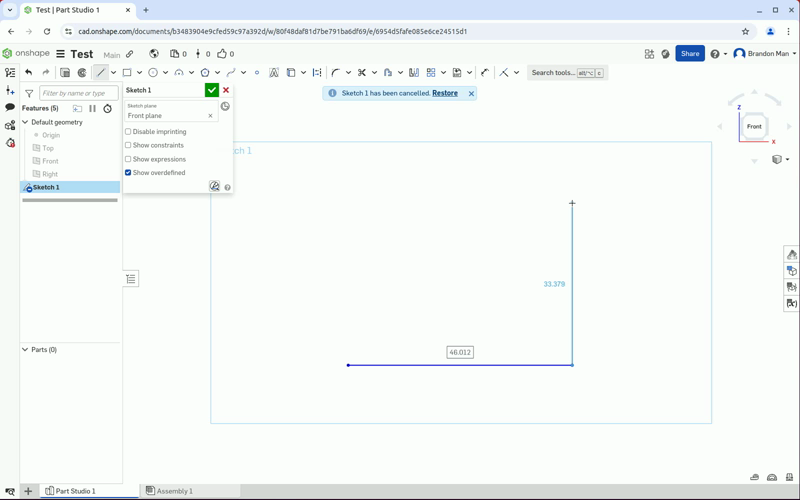
key_up(shift)
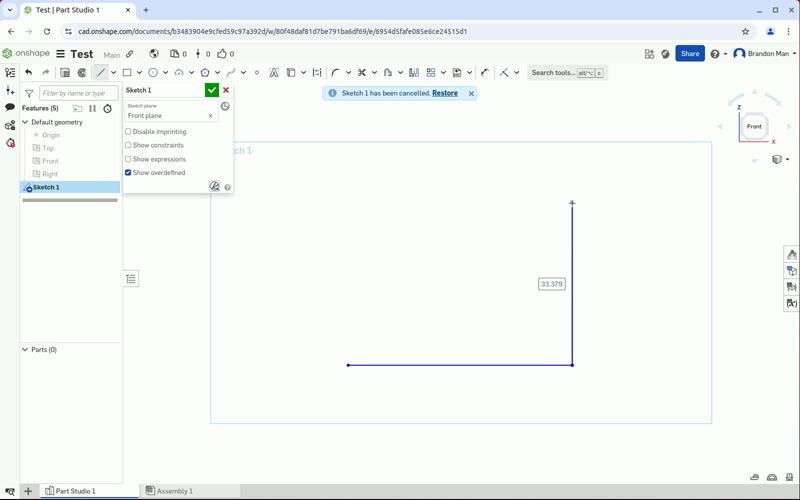
key_down(shift)
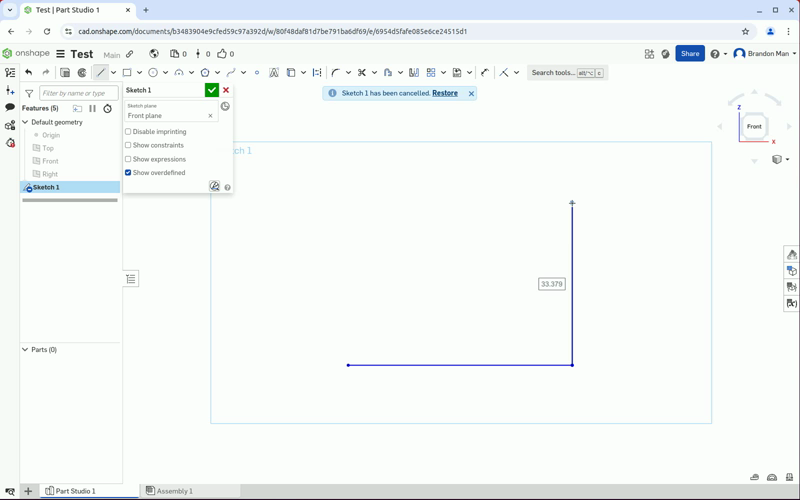
mouse_move(348, 202)
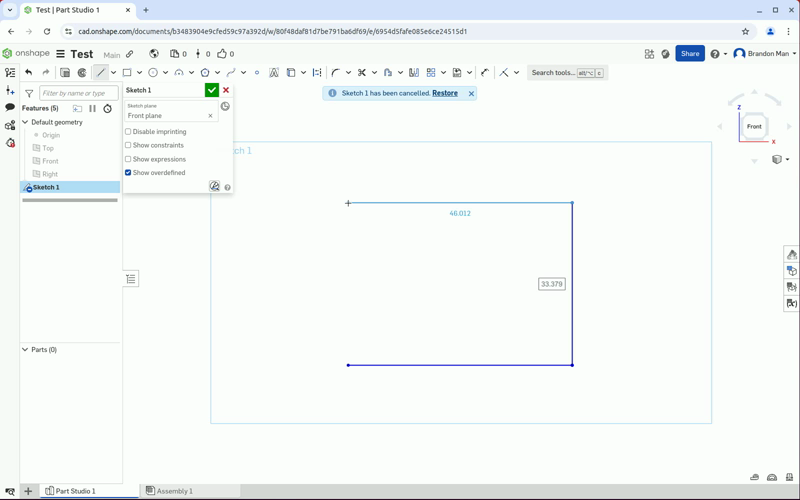
click(348, 202)
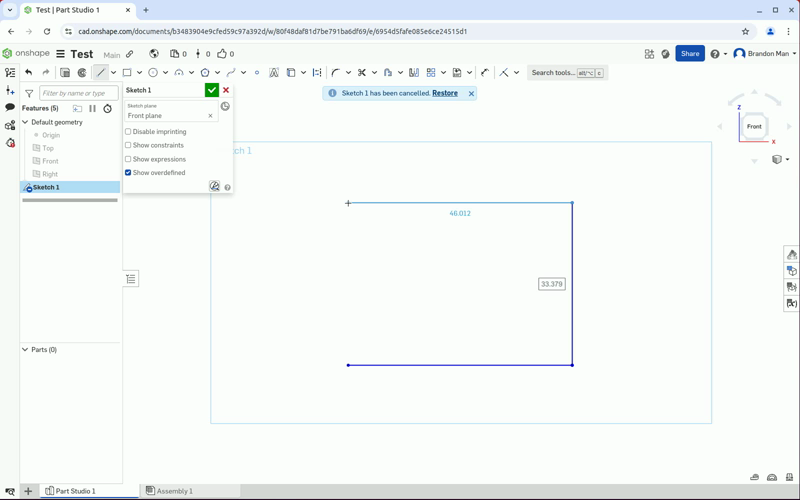
key_up(shift)
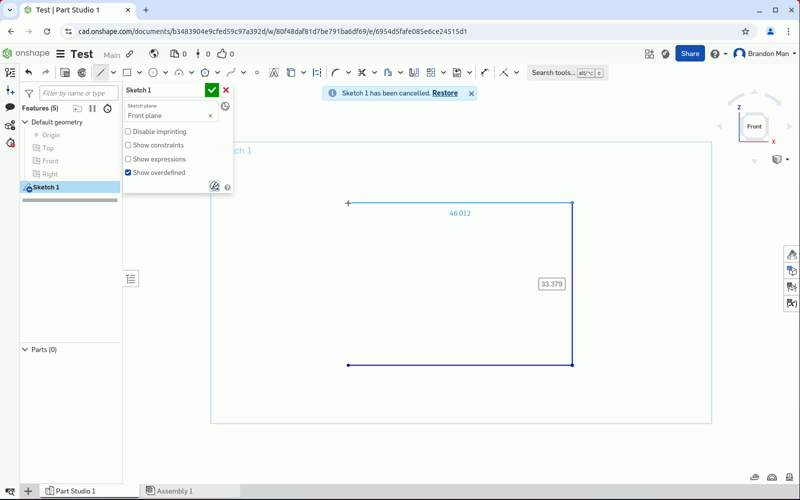
key_down(shift)
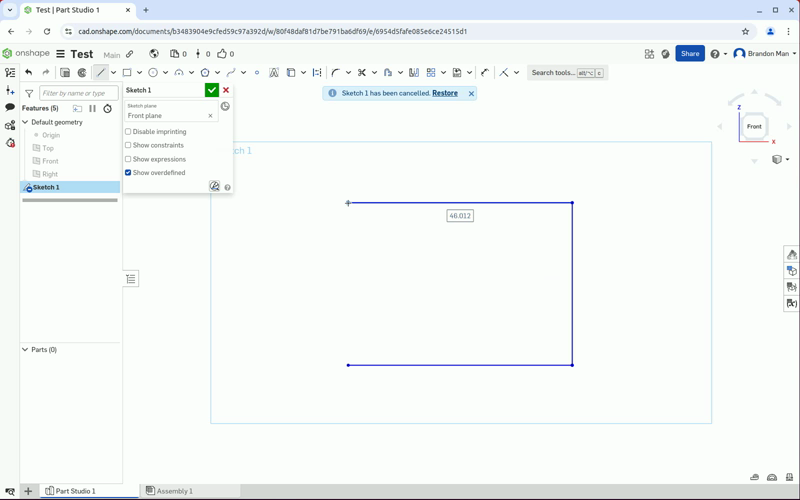
mouse_move(348, 365)
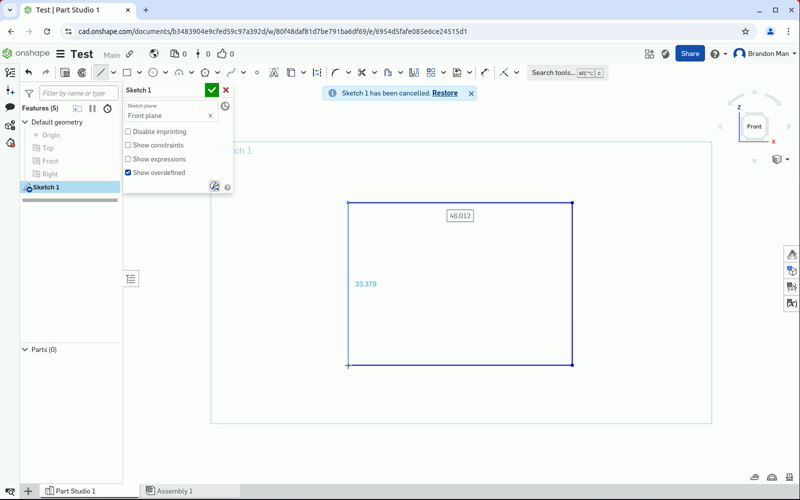
key_up(shift)
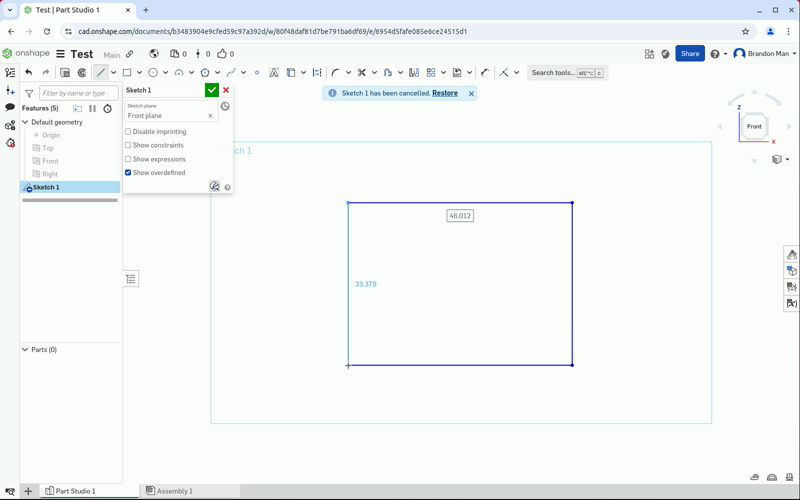
click(348, 365)
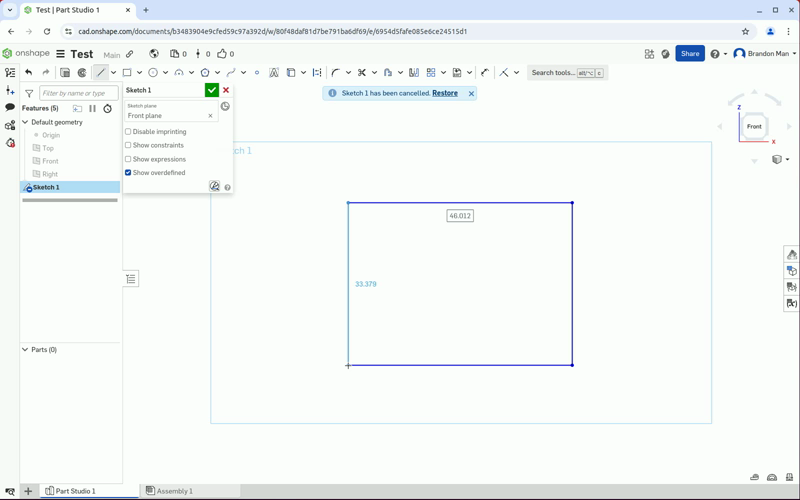
key(esc)
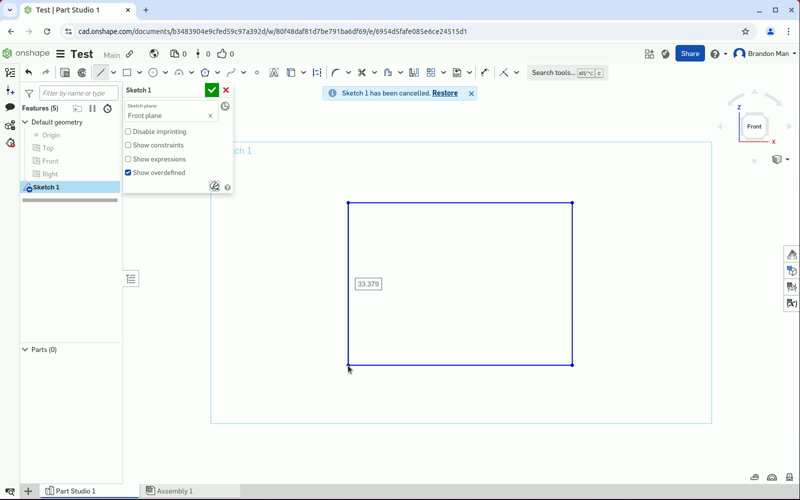
mouse_move(423, 306)
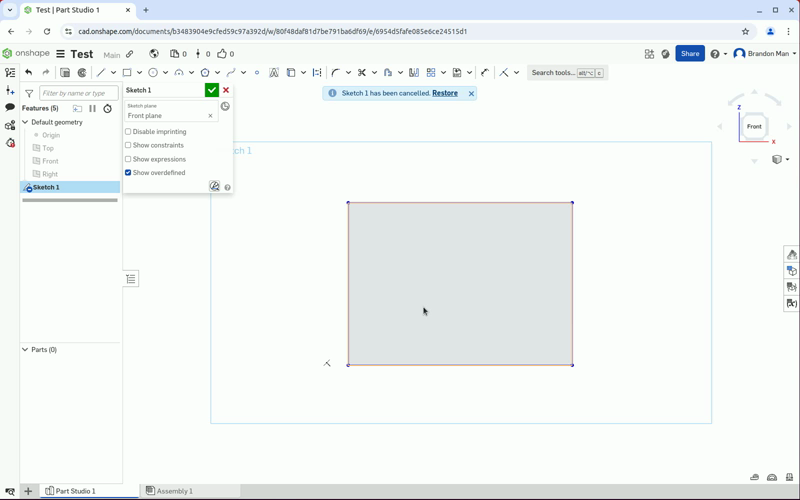
click(423, 306)
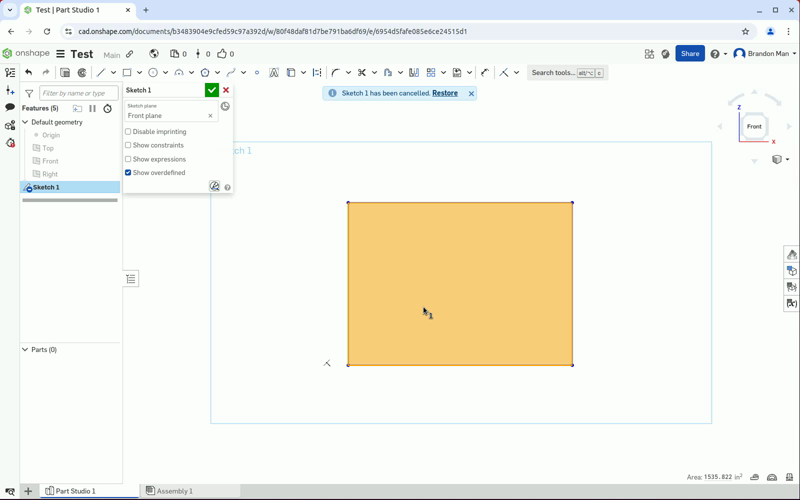
mouse_move(73, 352)
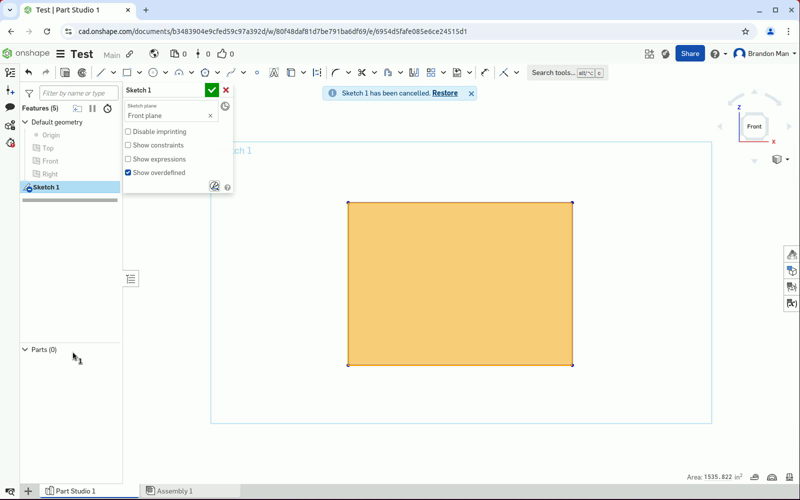
key(shift+y)
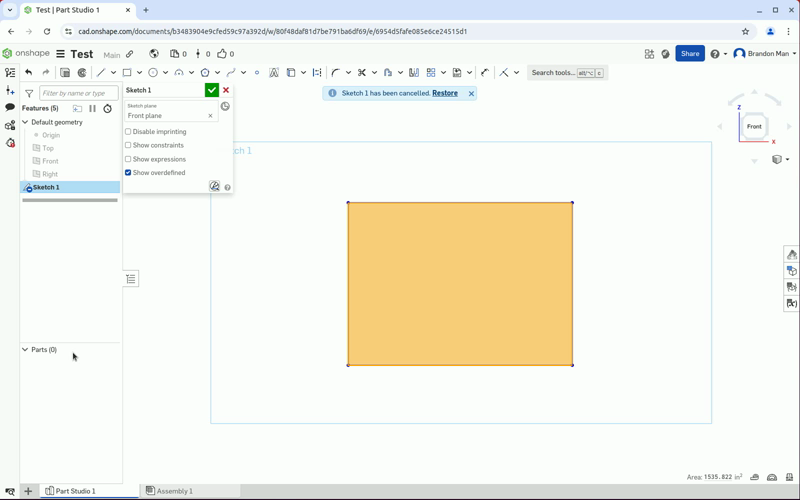
key(shift+e)
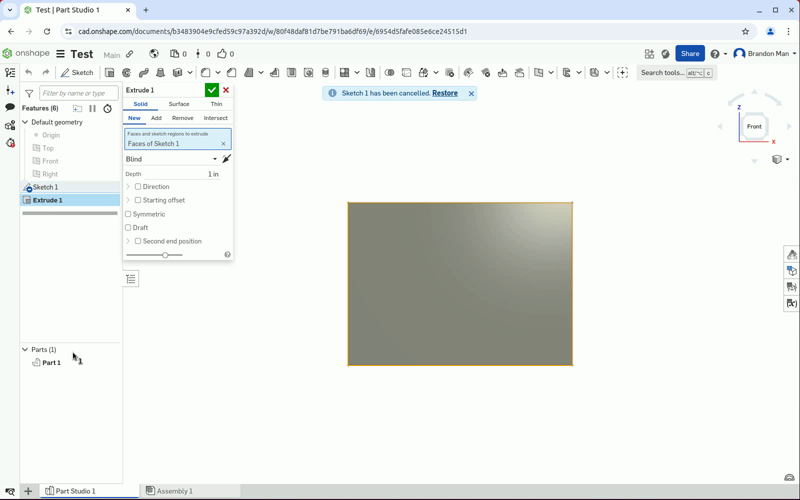
mouse_move(143, 106)
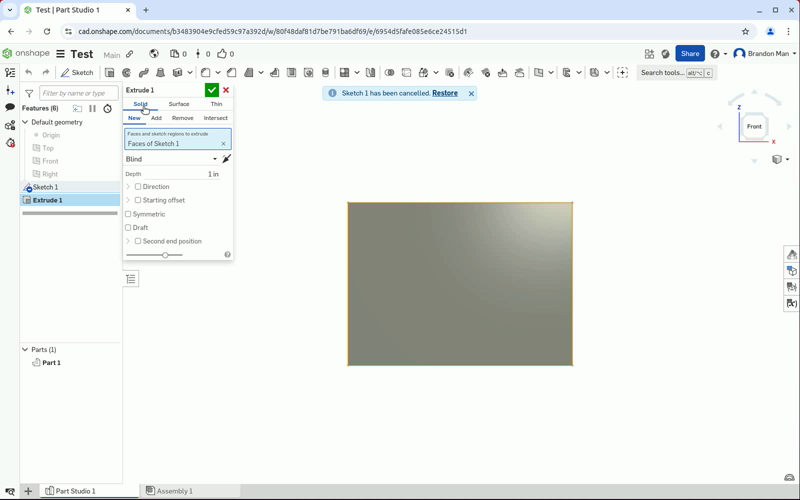
click(143, 106)
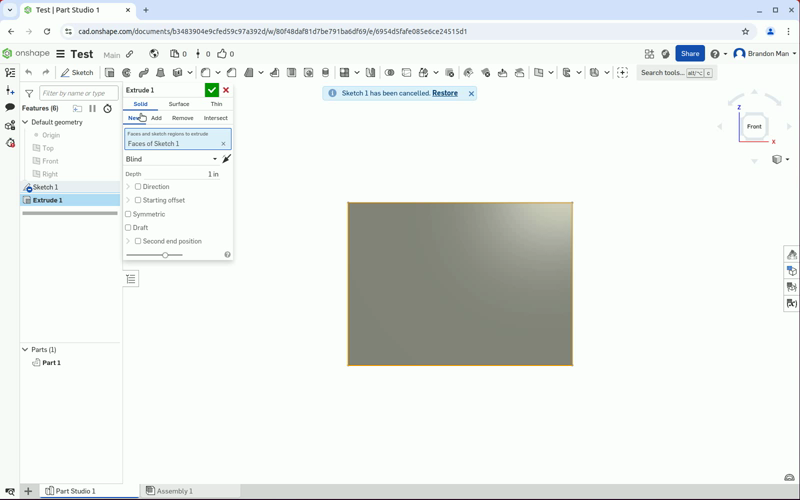
mouse_move(137, 120)
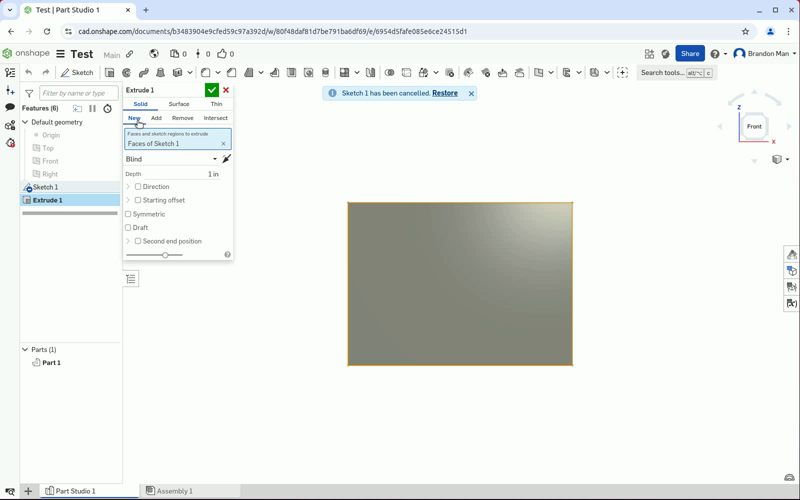
click(137, 120)
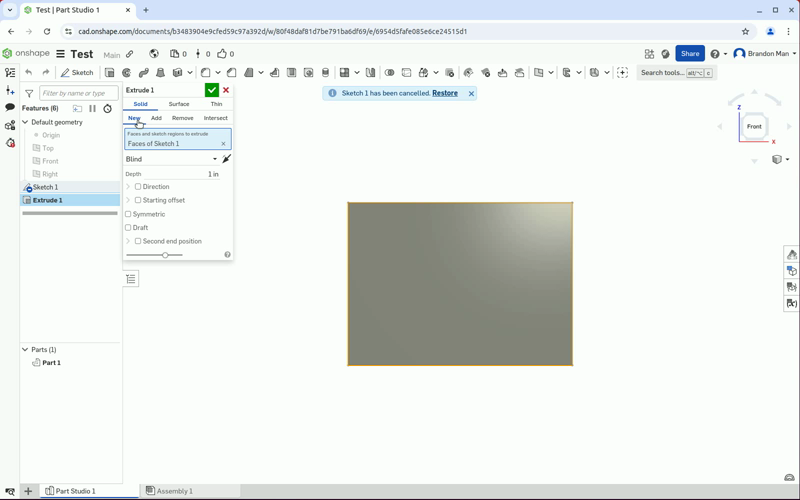
key(tab, 4)
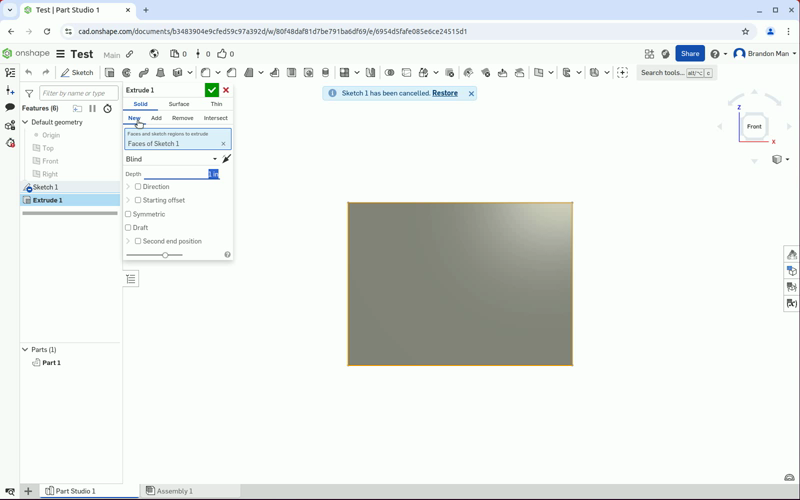
text(0.962)
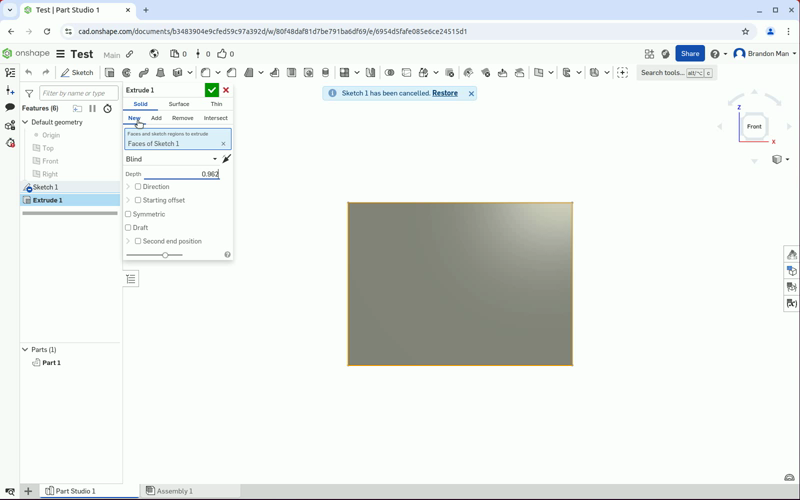
key(tab, 3)
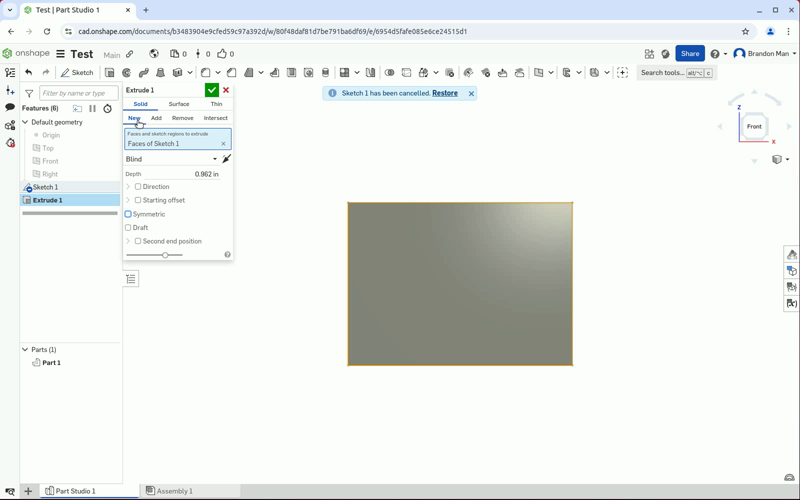
key(space)
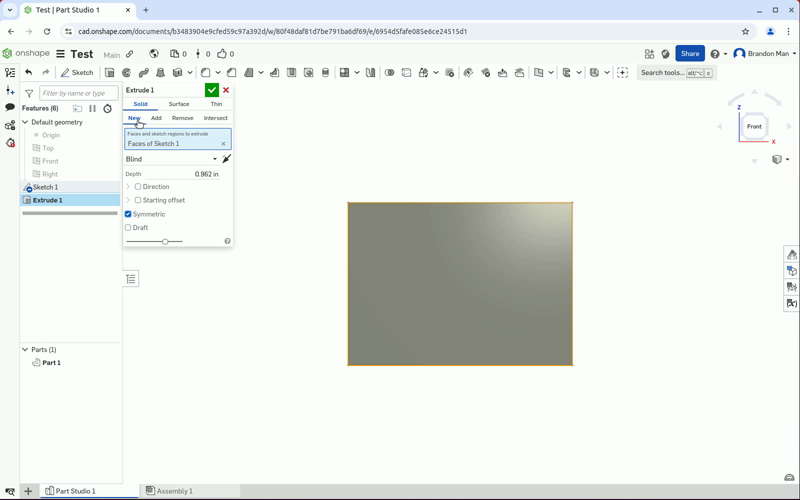
key(enter)
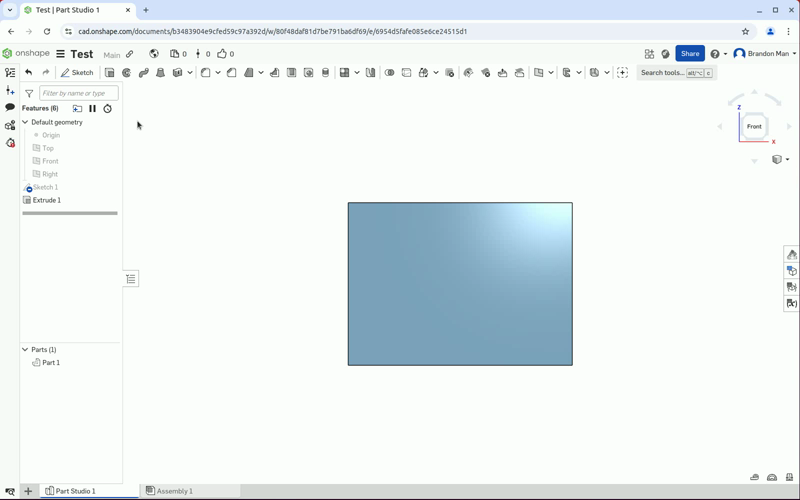
key(shift+h)
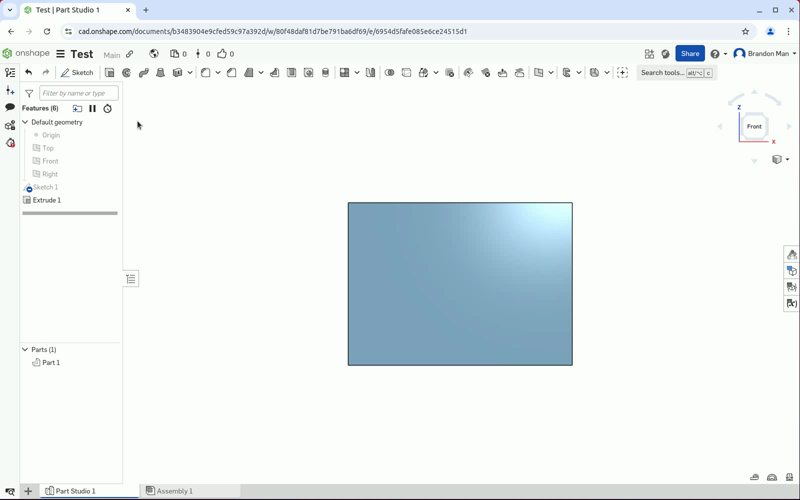
key(shift+h)
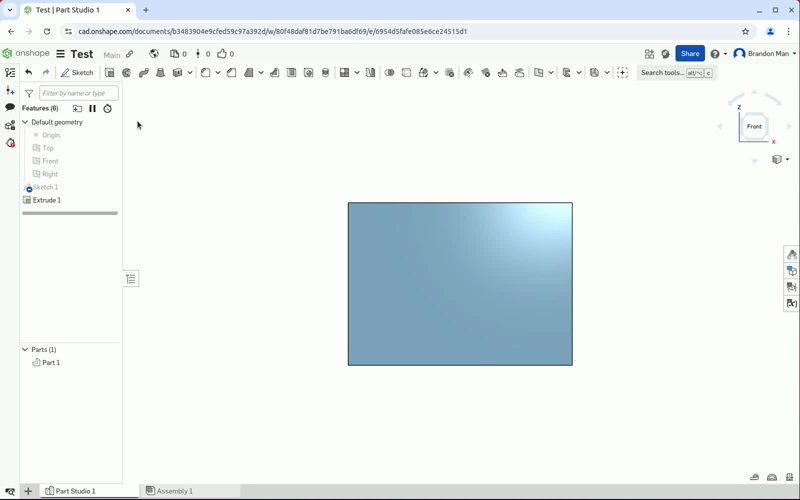
mouse_move(73, 189)
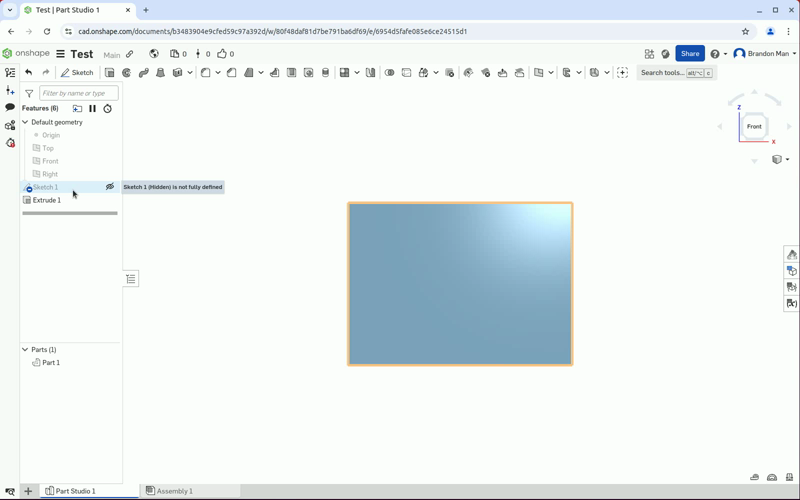
click(73, 189)
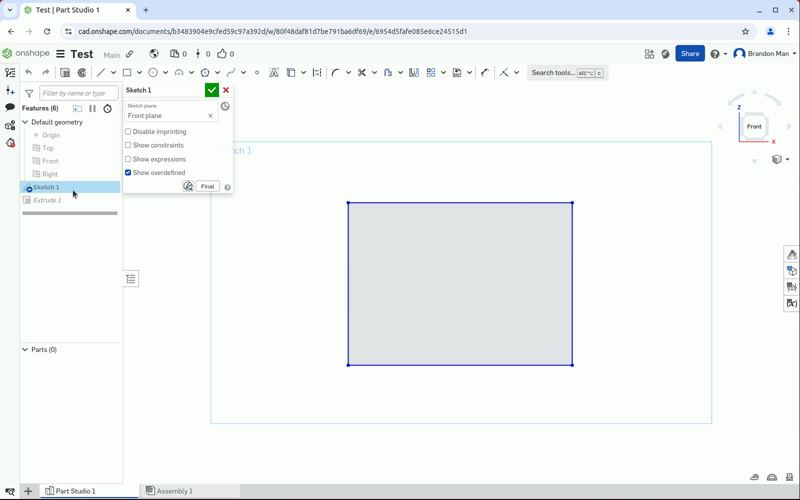
mouse_move(229, 92)
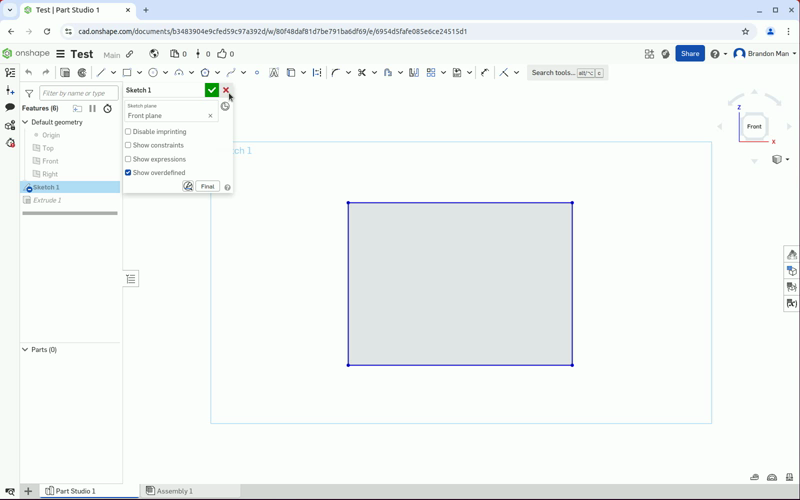
click(229, 92)
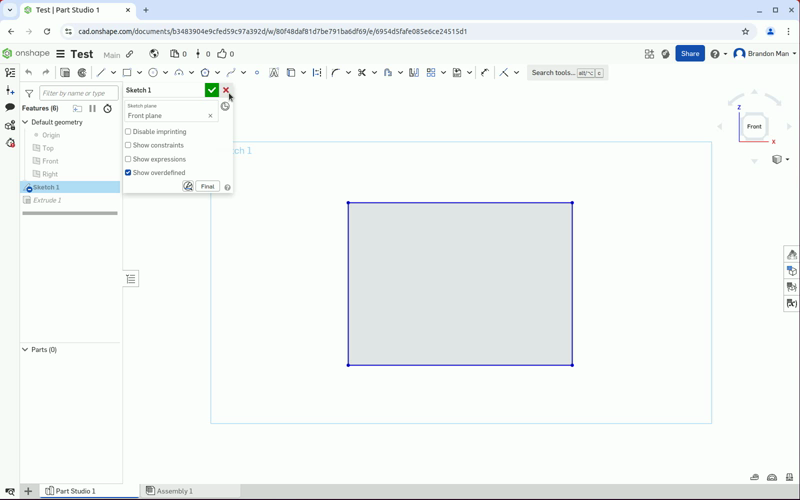
key(shift+s)
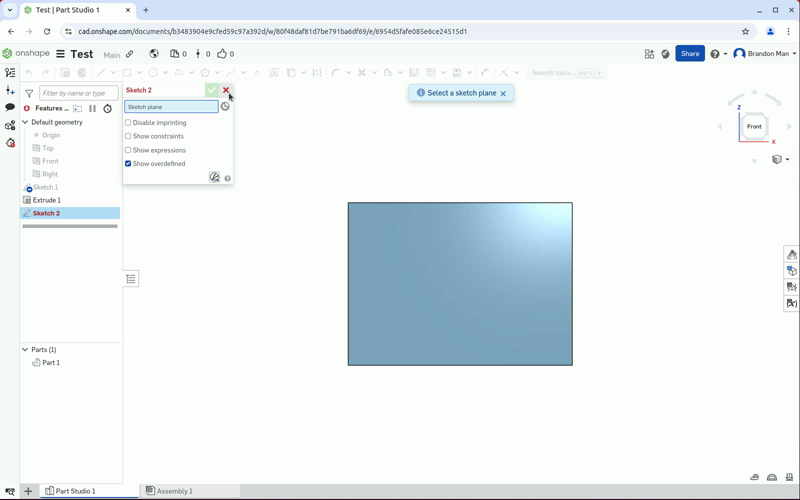
mouse_move(73, 163)
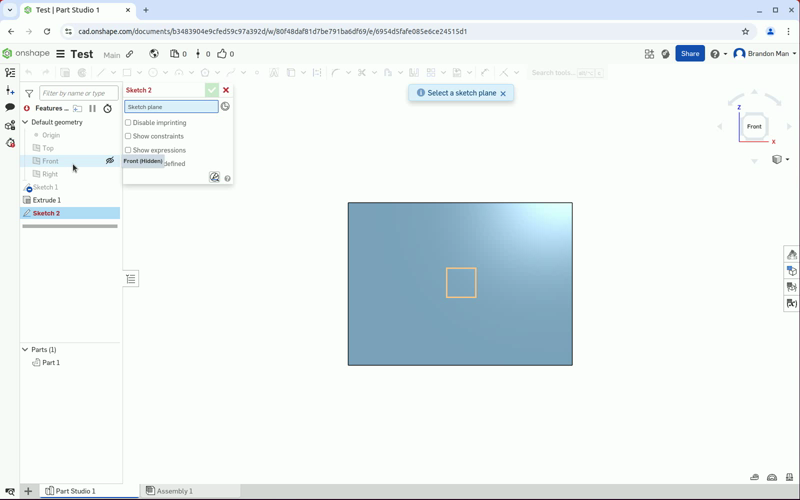
click(73, 163)
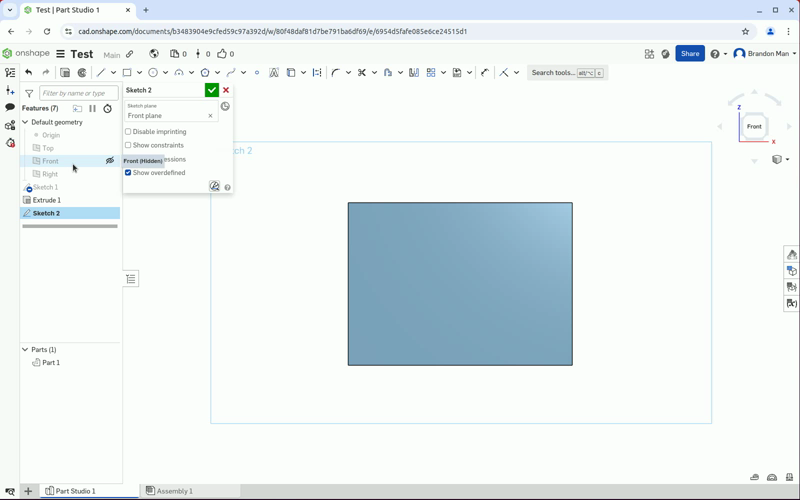
mouse_move(73, 352)
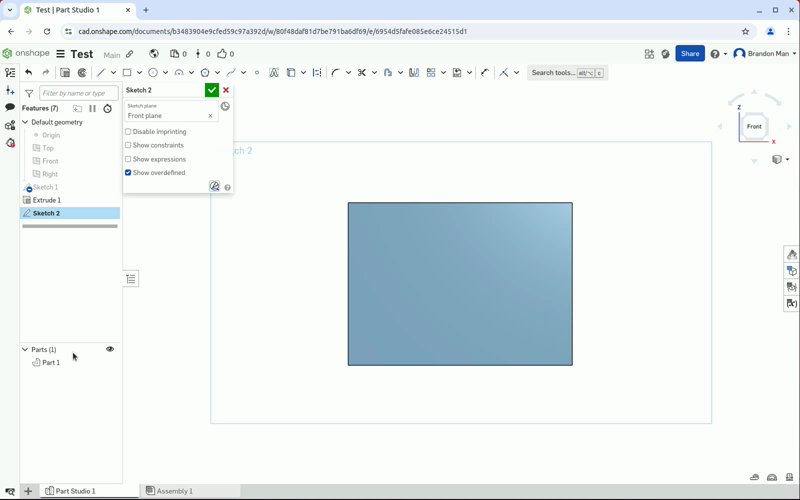
key(y)
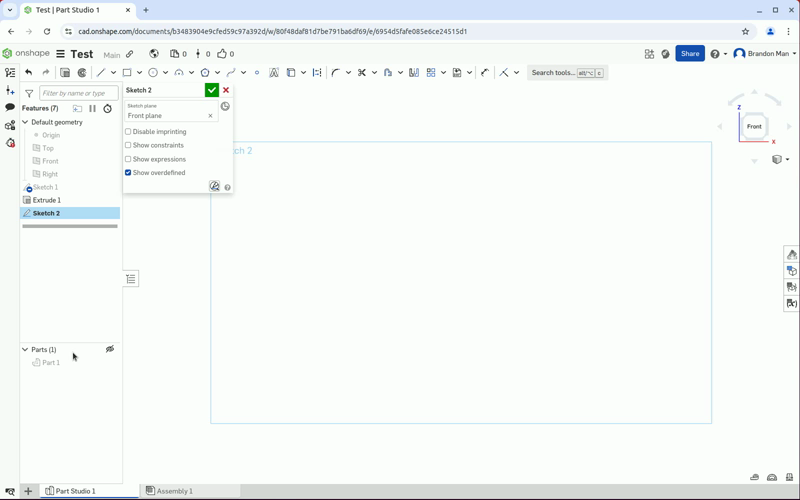
key(c)
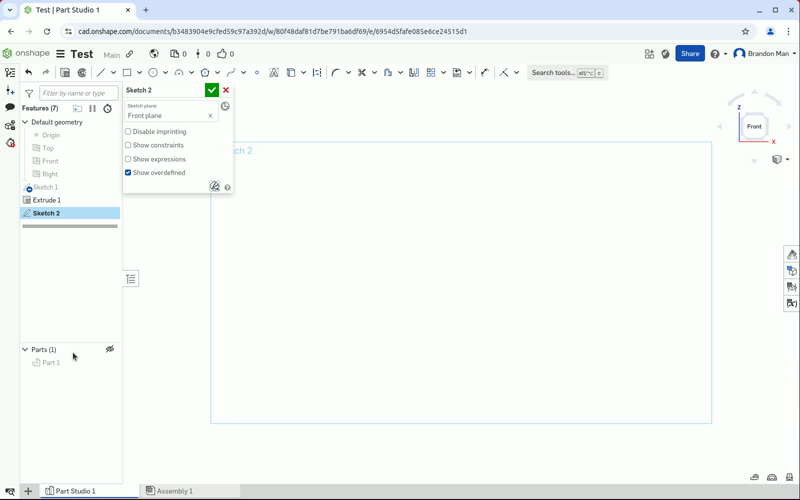
key_down(shift)
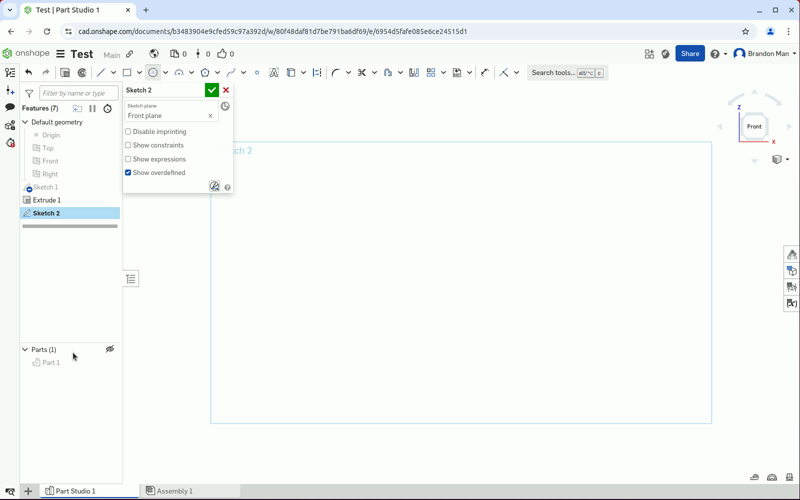
mouse_move(492, 211)
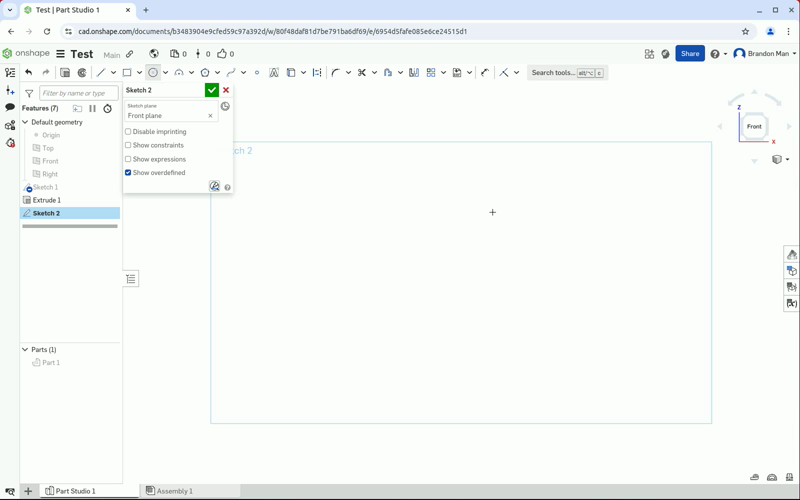
click(492, 211)
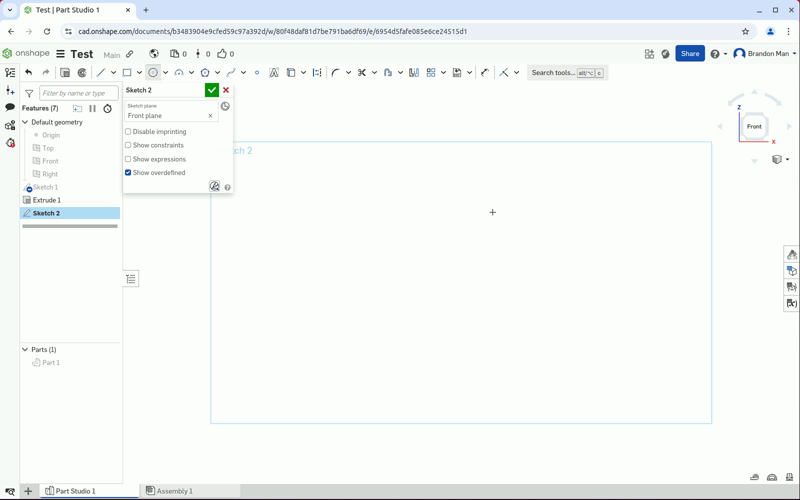
key_up(shift)
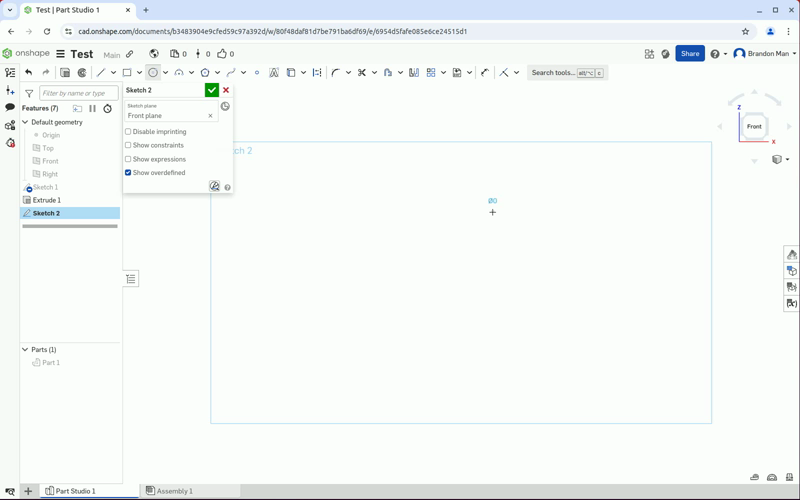
mouse_move(497, 211)
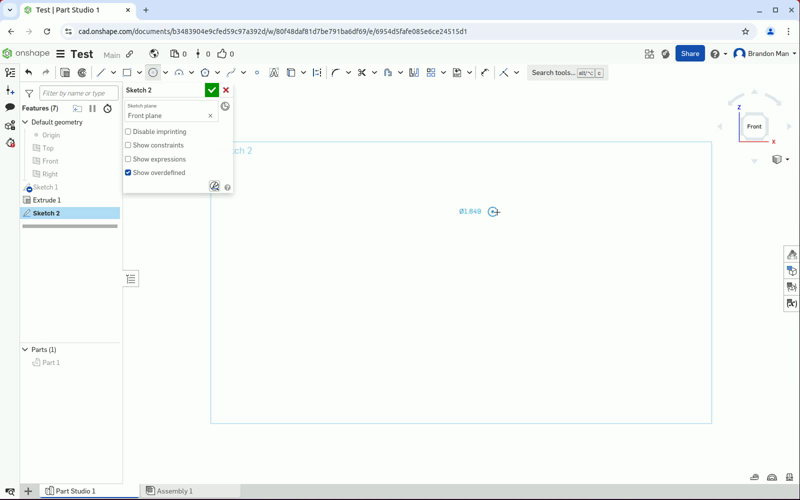
click(497, 211)
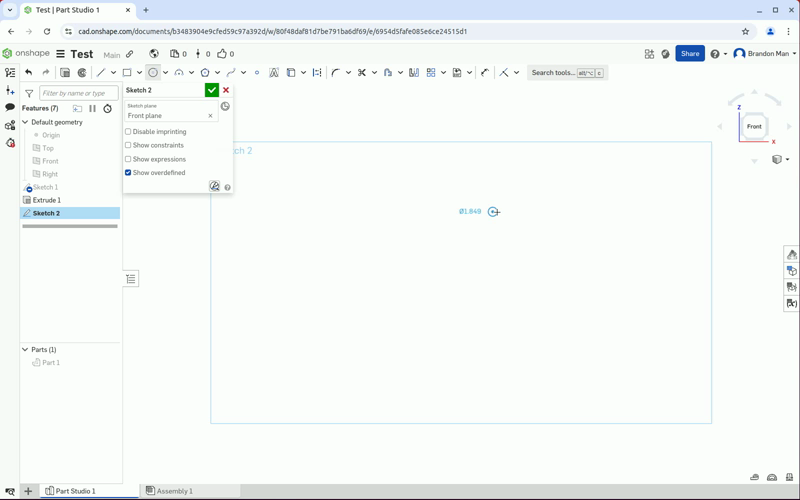
key(esc)
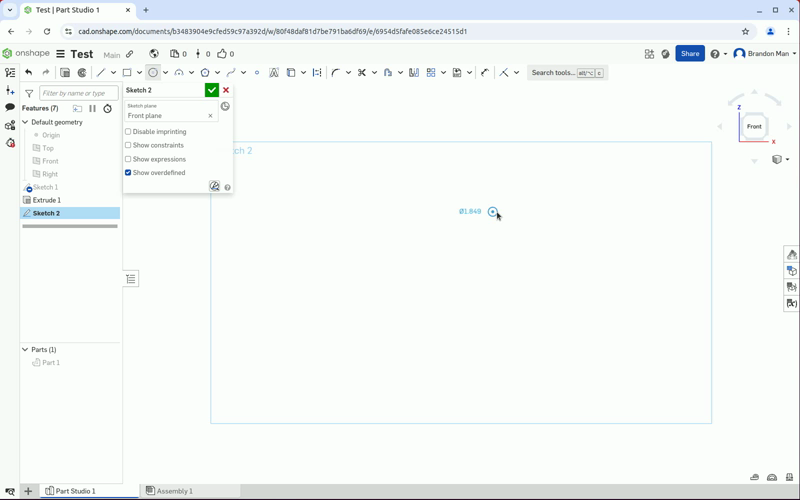
mouse_move(490, 208)
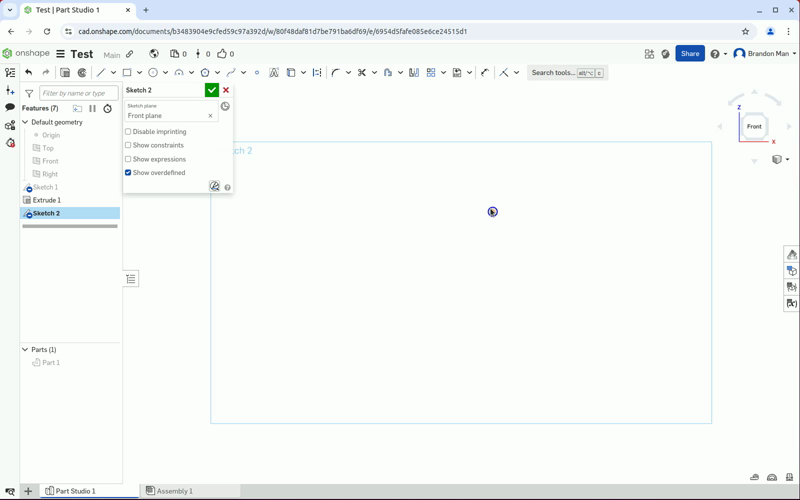
scroll(6)
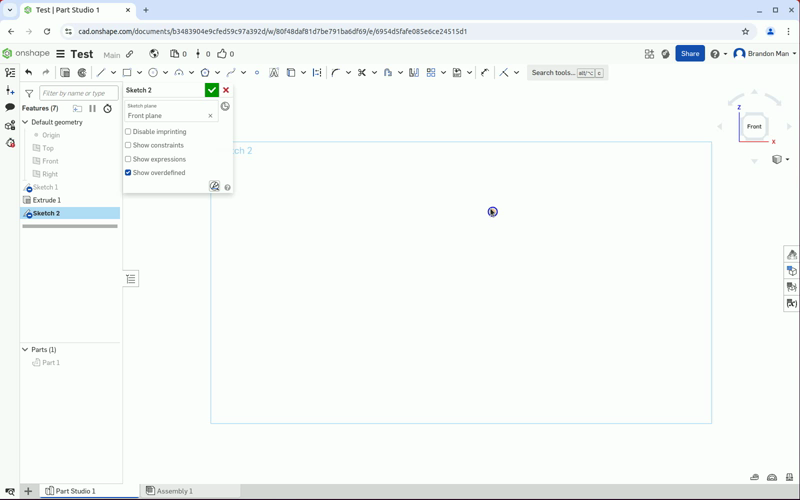
scroll(6)
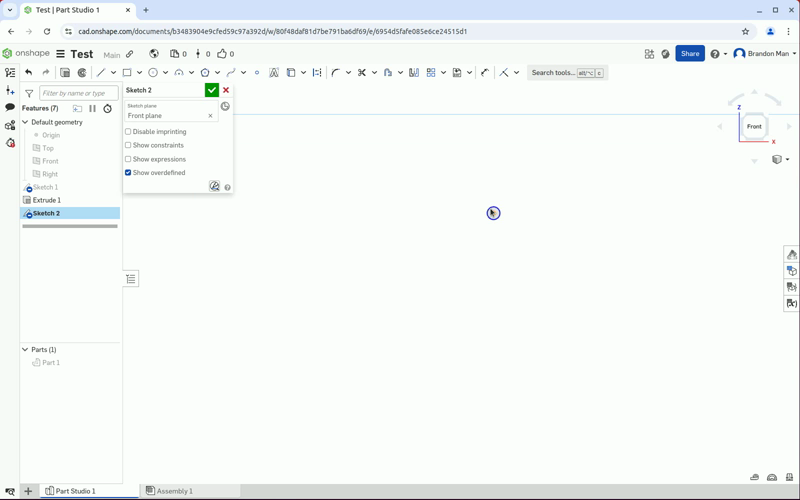
scroll(6)
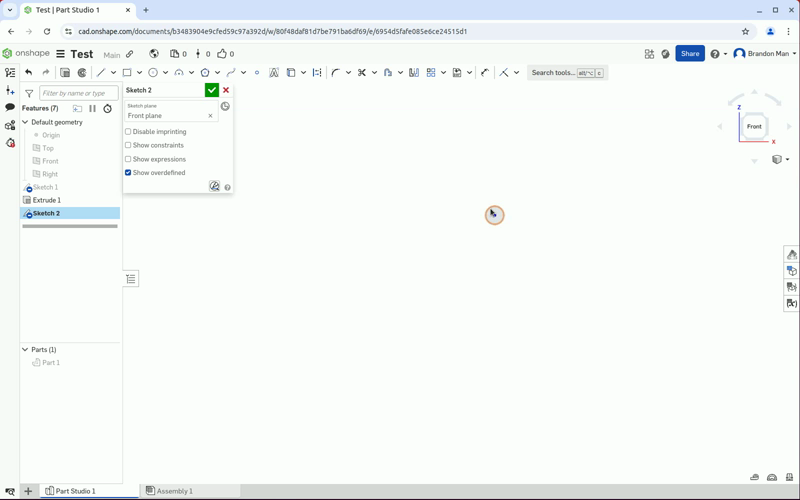
scroll(6)
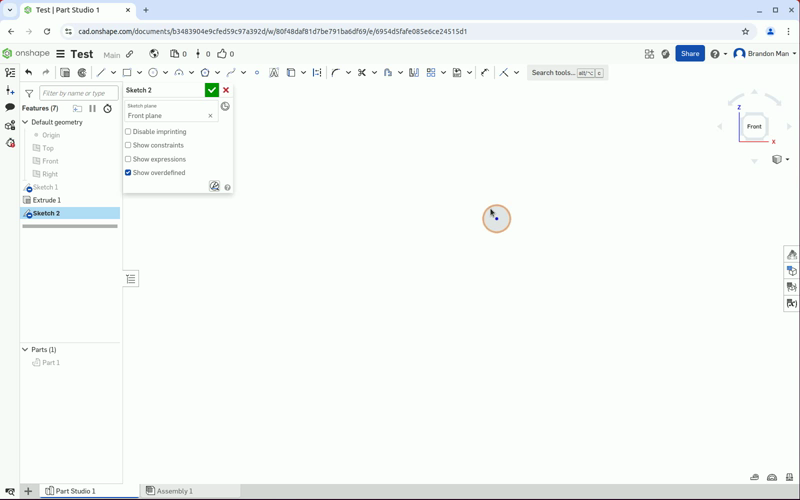
scroll(6)
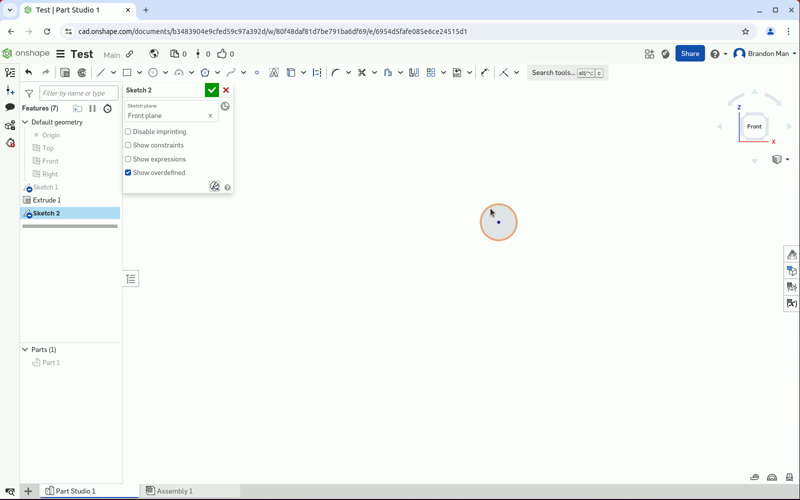
scroll(6)
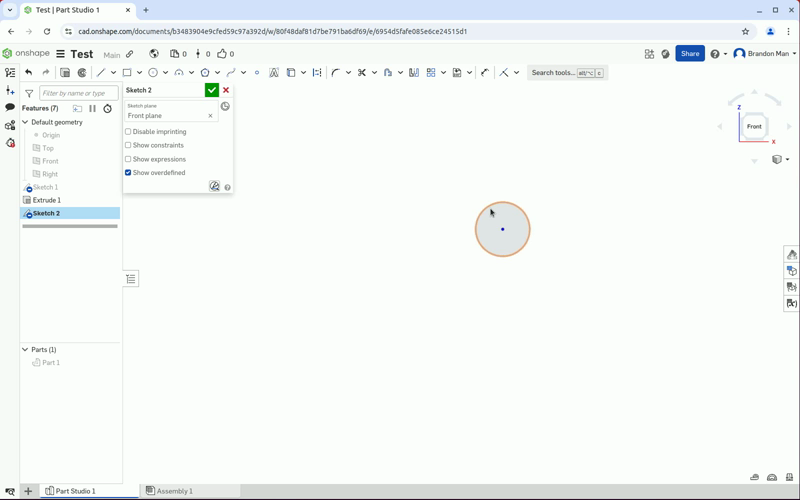
scroll(6)
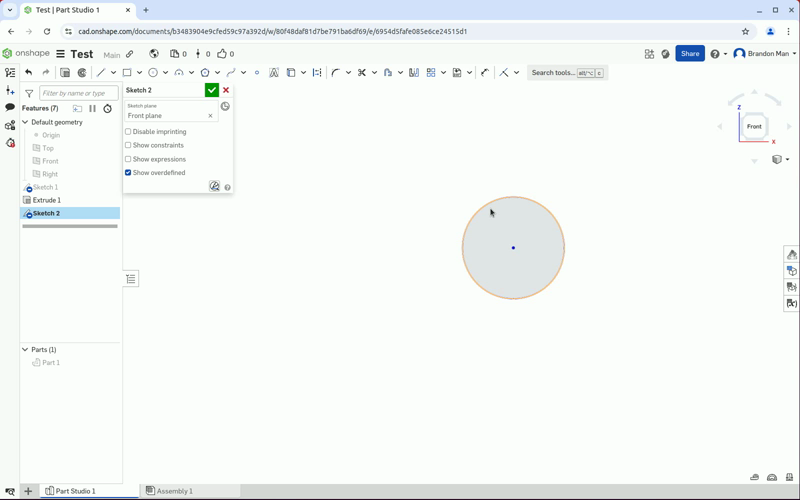
click(490, 208)
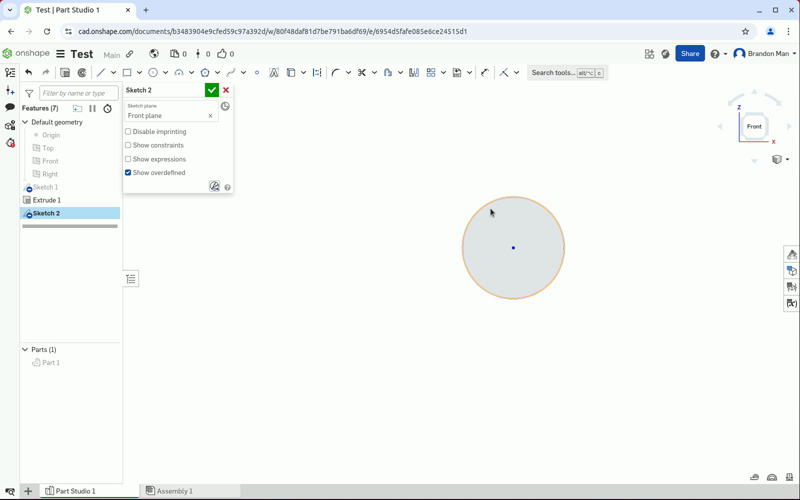
scroll(-6)
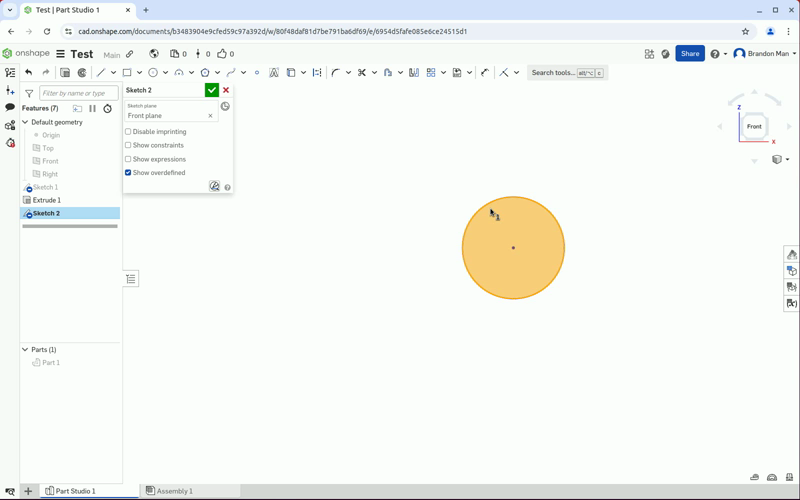
scroll(-6)
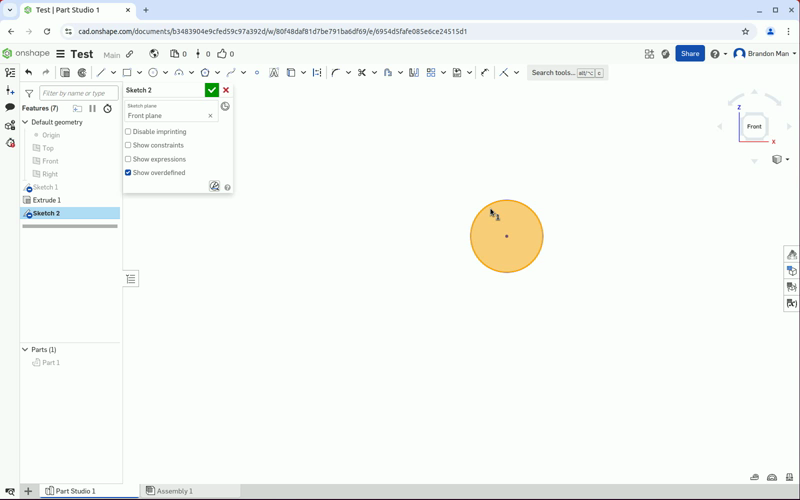
scroll(-6)
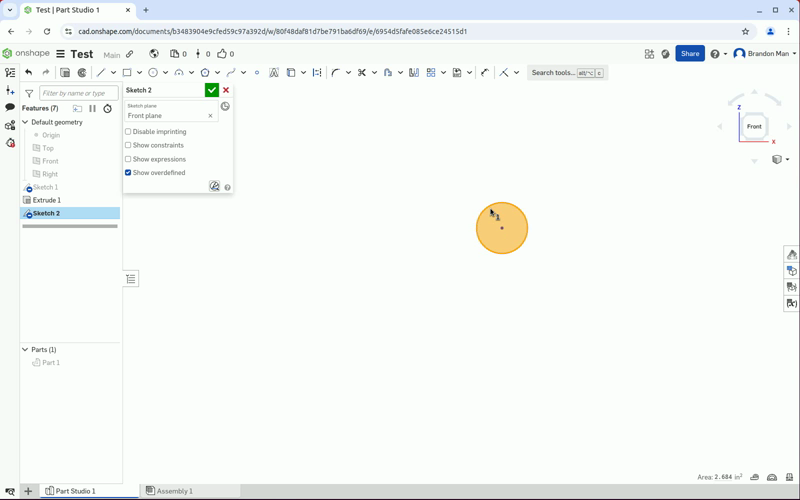
scroll(-6)
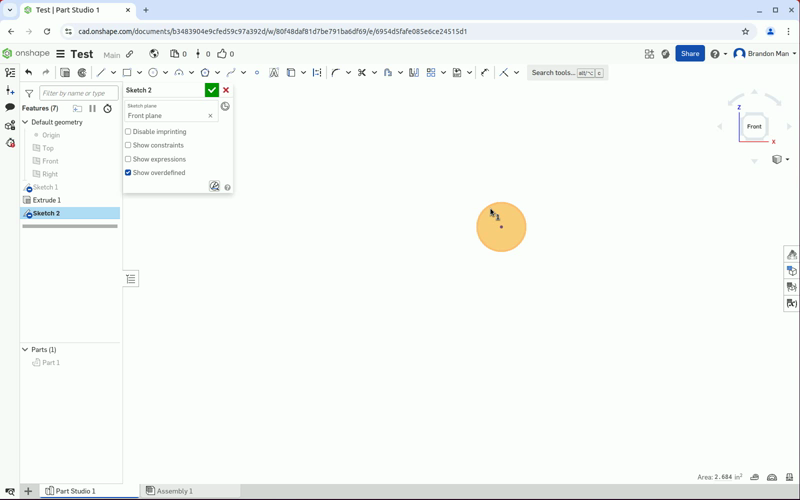
scroll(-6)
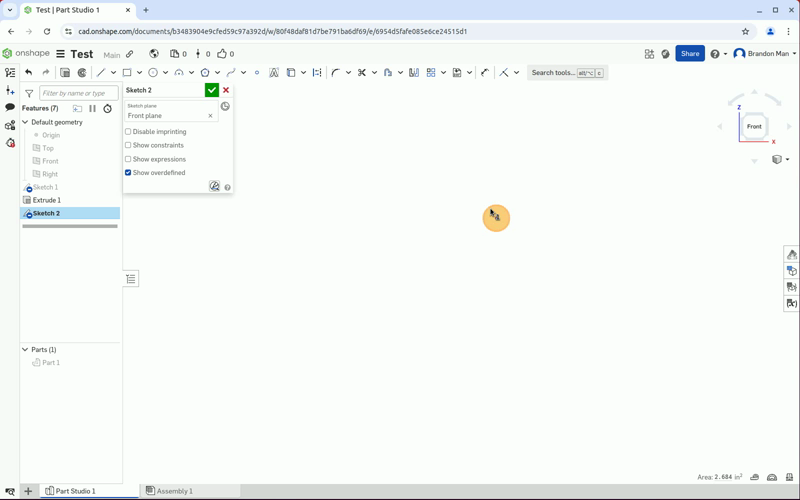
scroll(-6)
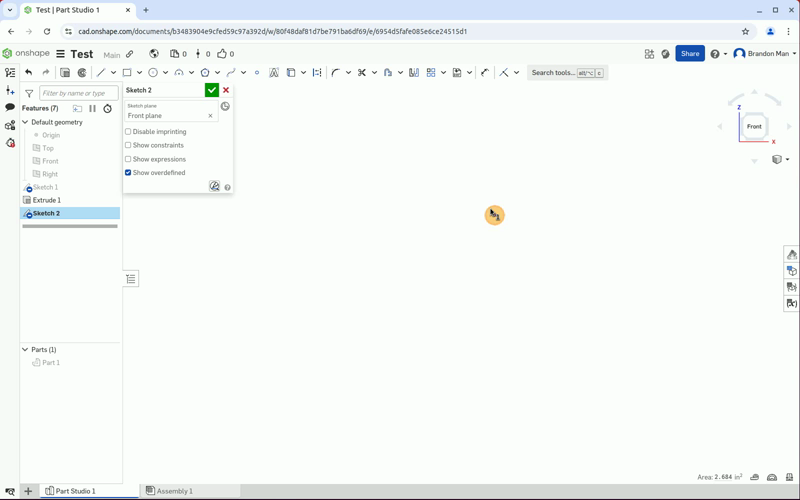
scroll(-6)
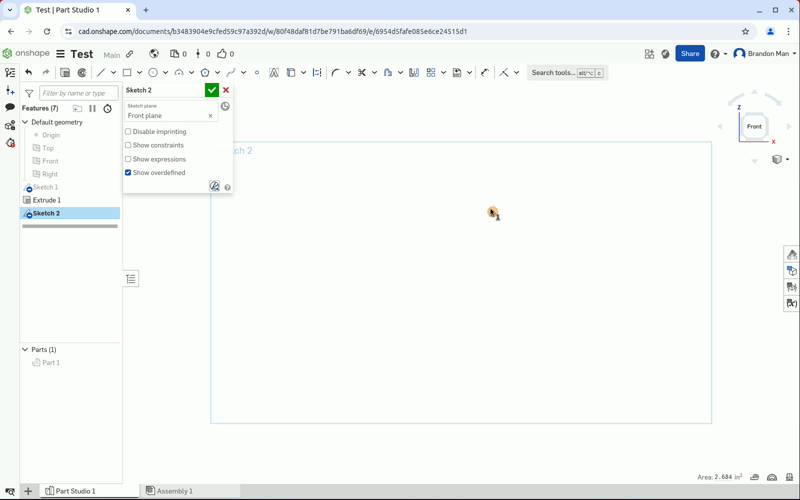
mouse_move(73, 352)
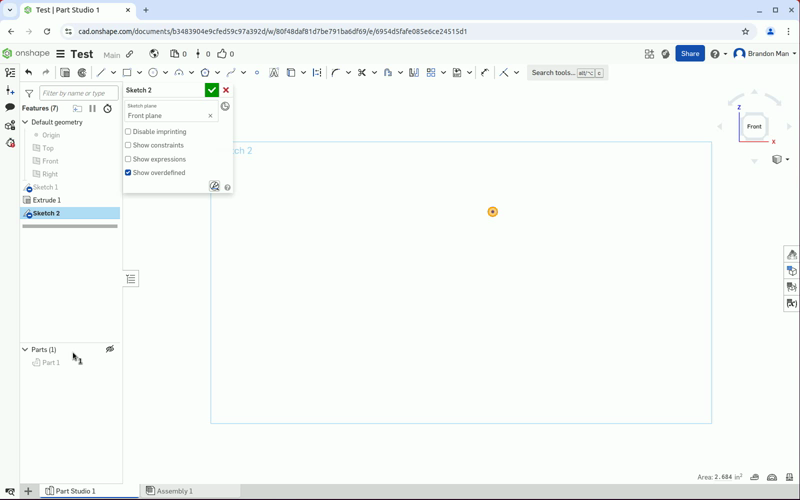
key(shift+y)
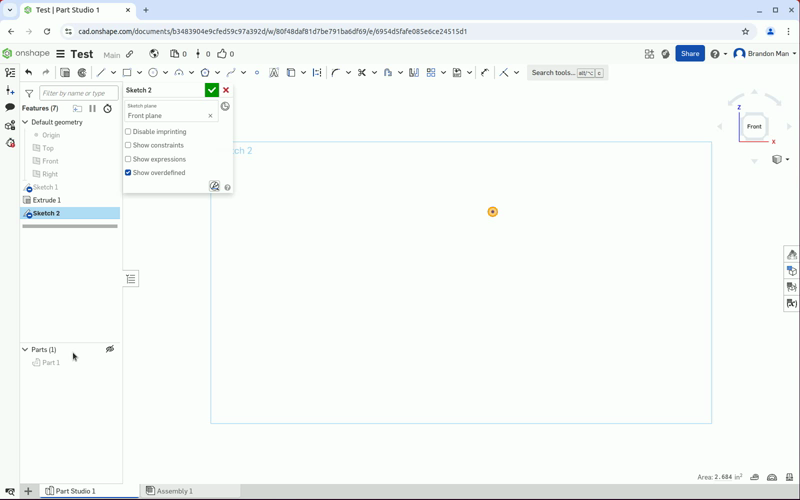
key(shift+e)
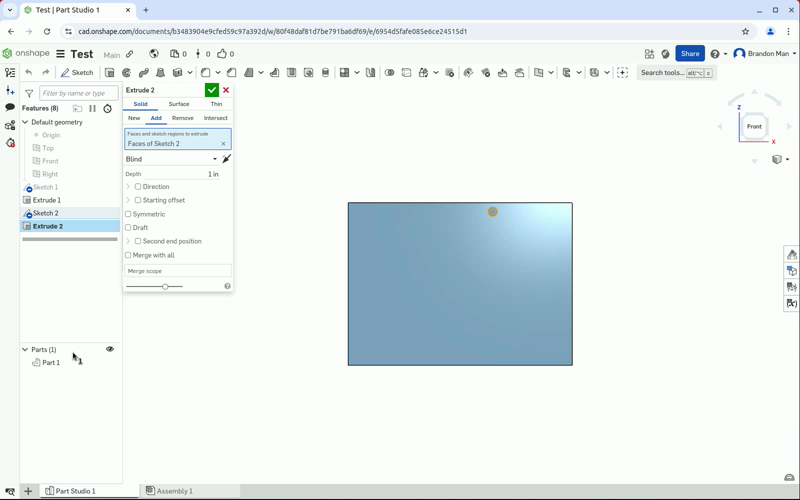
mouse_move(143, 106)
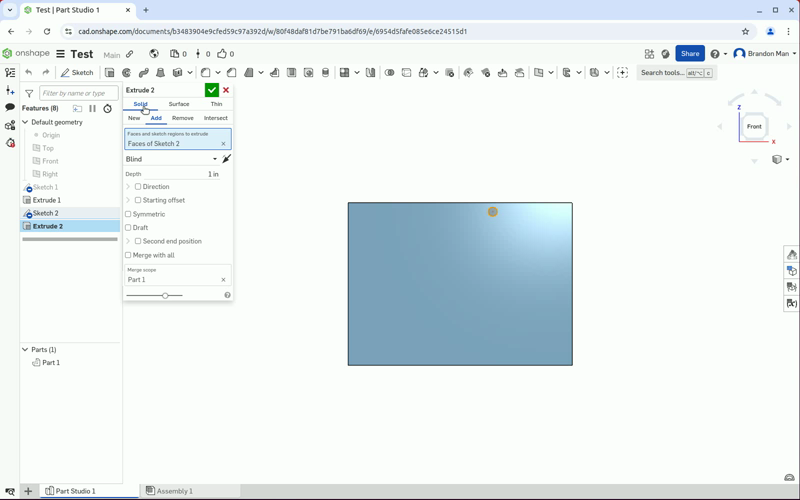
click(143, 106)
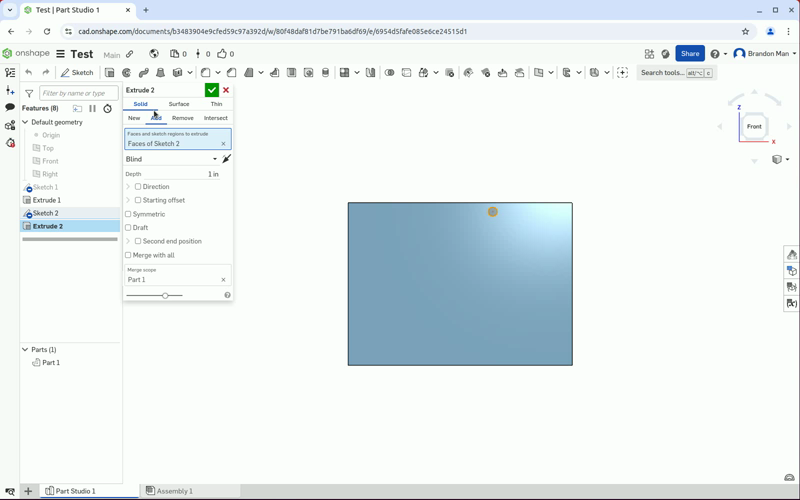
mouse_move(186, 120)
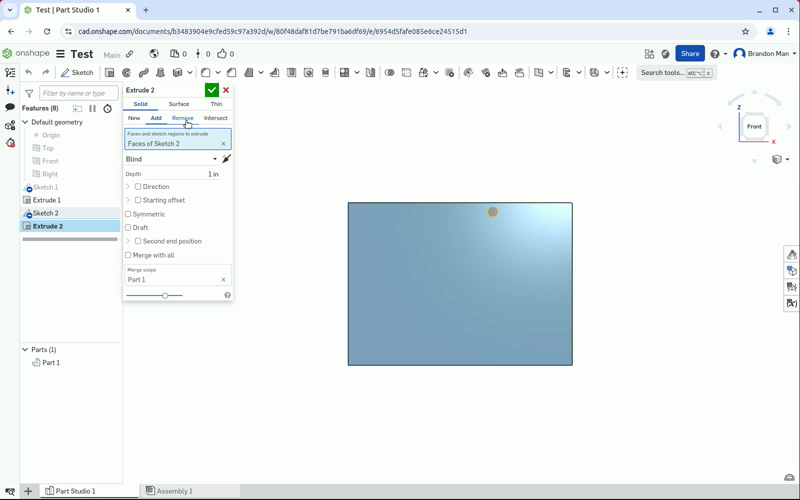
click(186, 120)
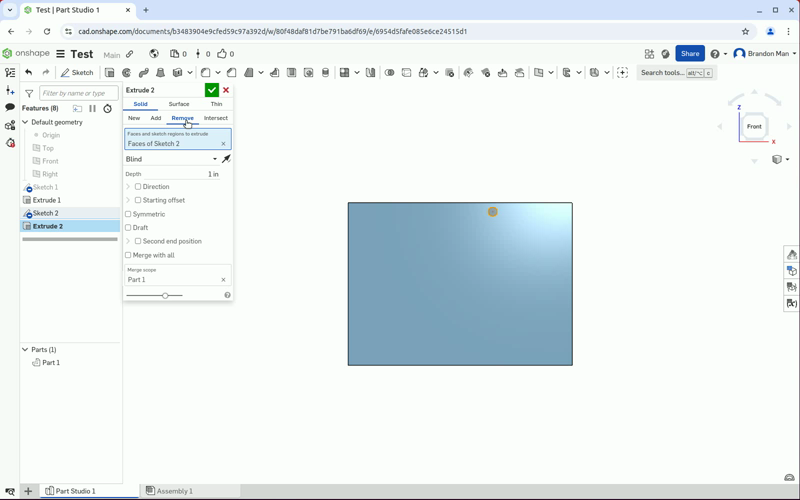
key(tab, 4)
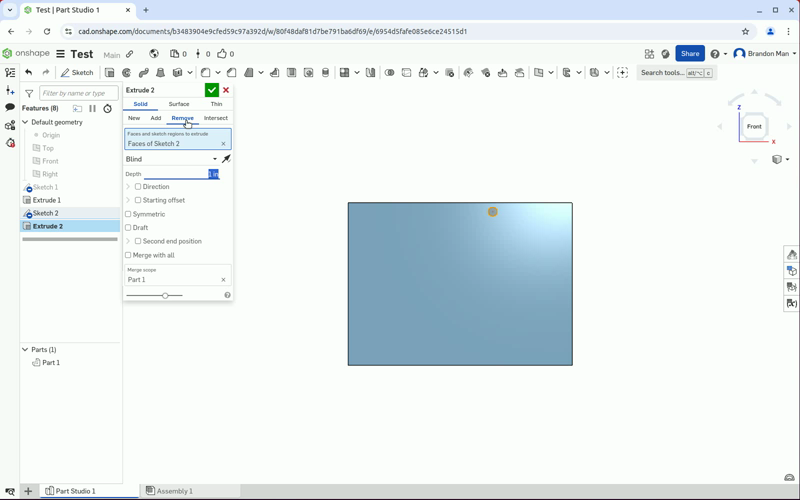
text(0.962)
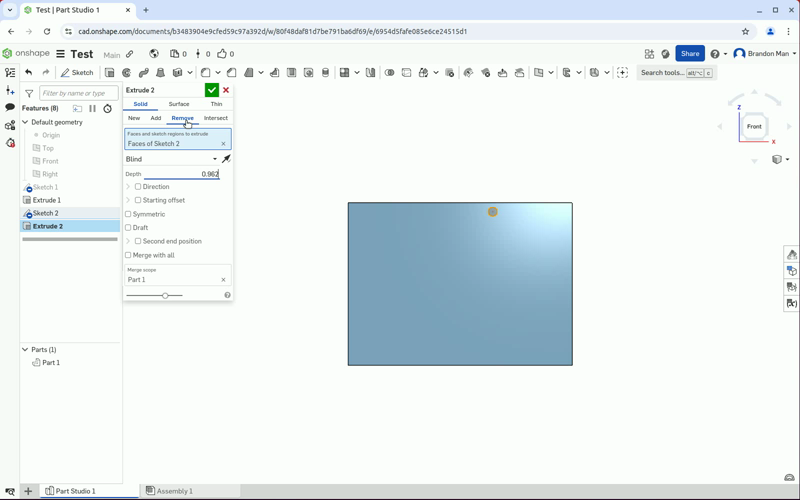
key(tab, 3)
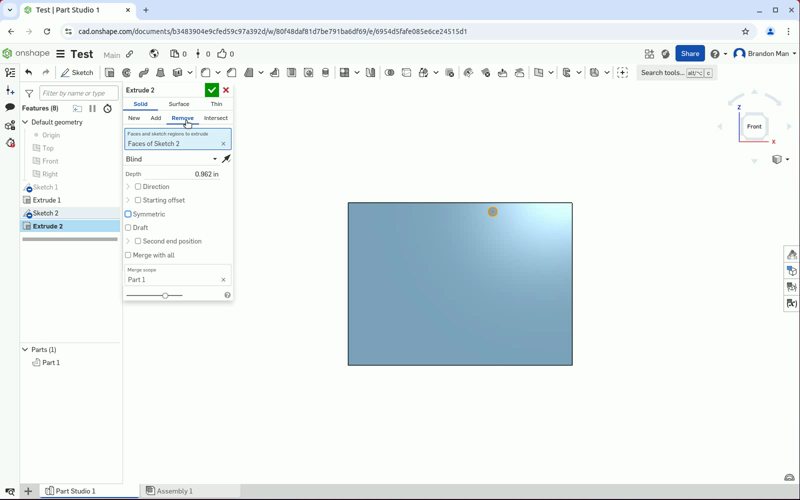
key(space)
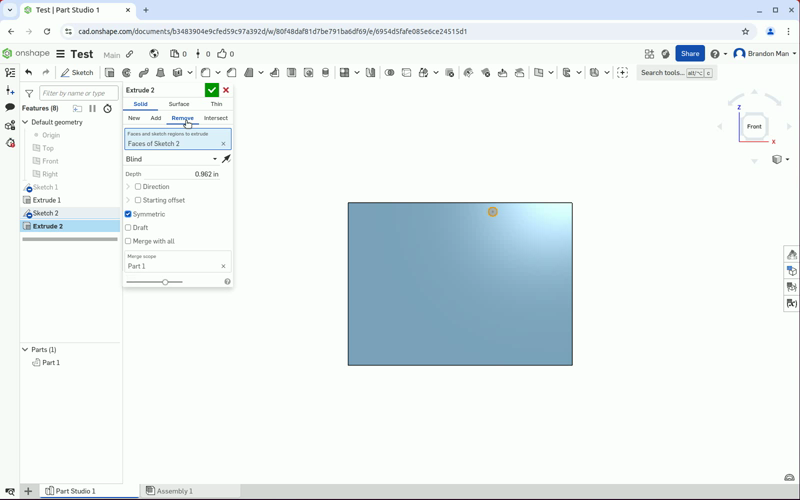
key(tab, 2)
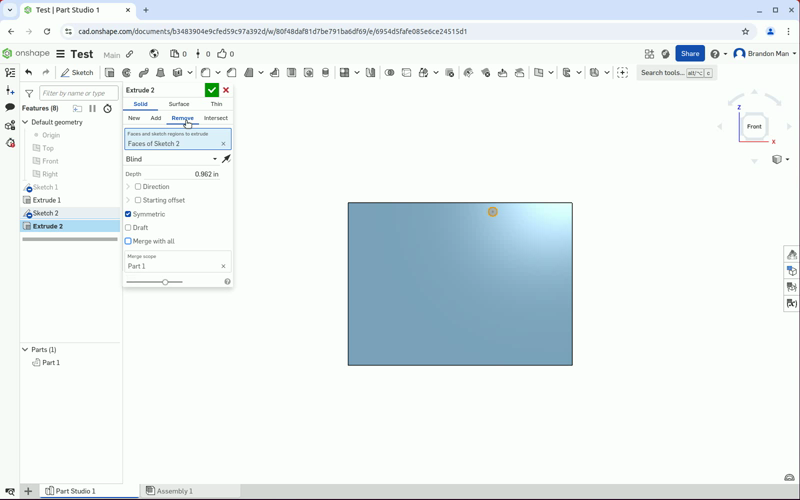
key(space)
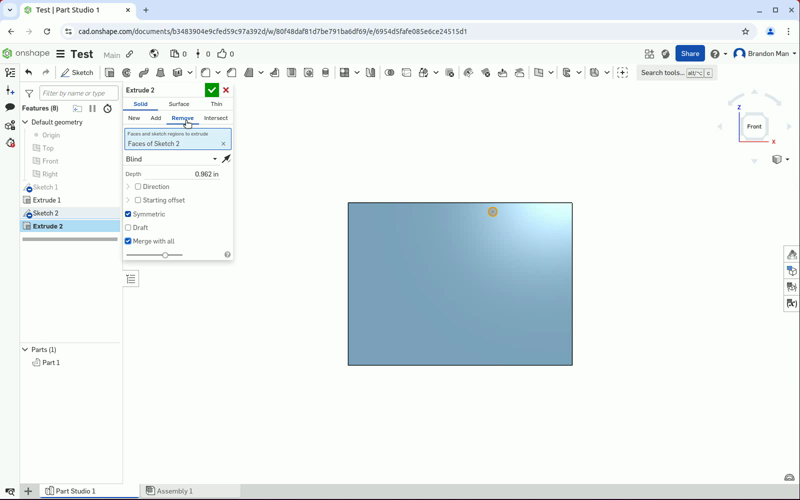
key(enter)
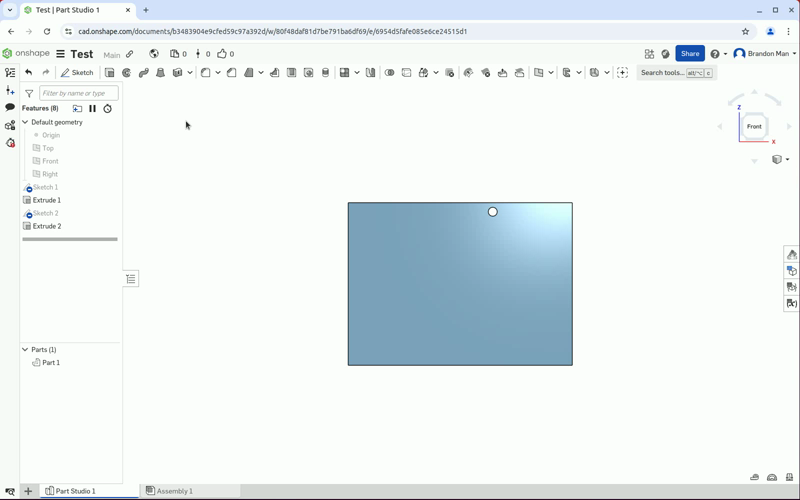
key(shift+h)
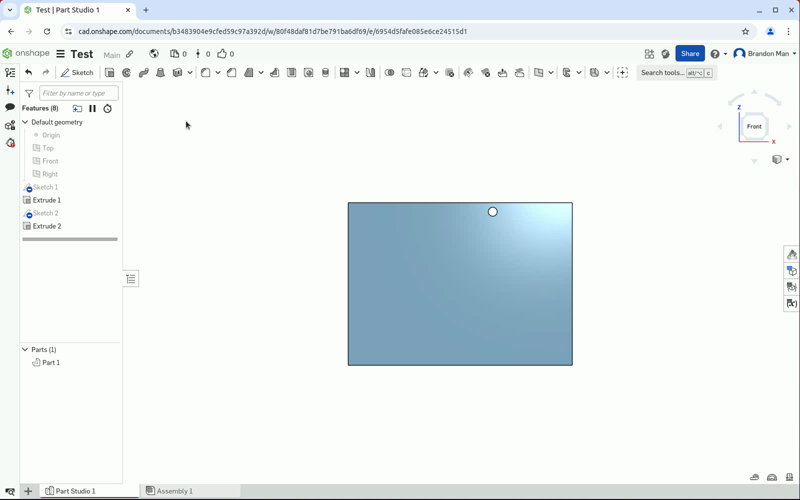
key(shift+h)
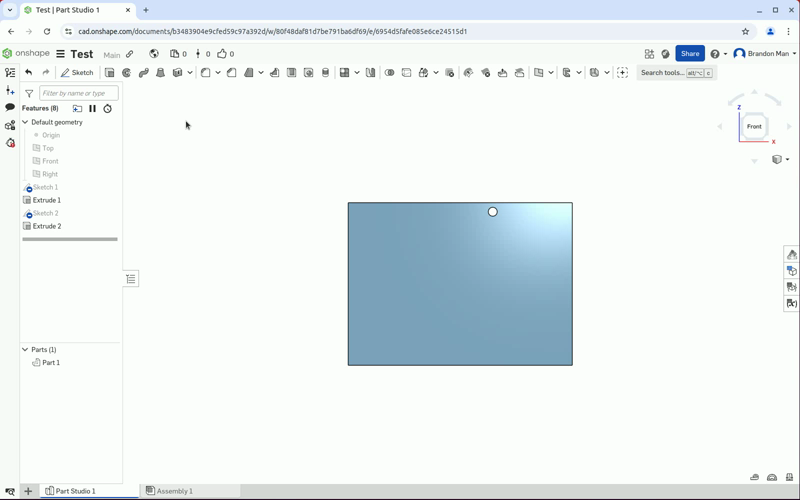
mouse_move(73, 189)
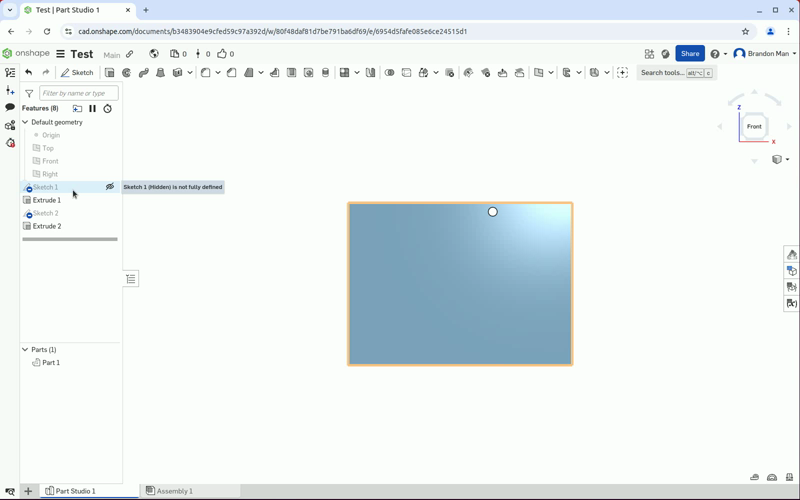
click(73, 189)
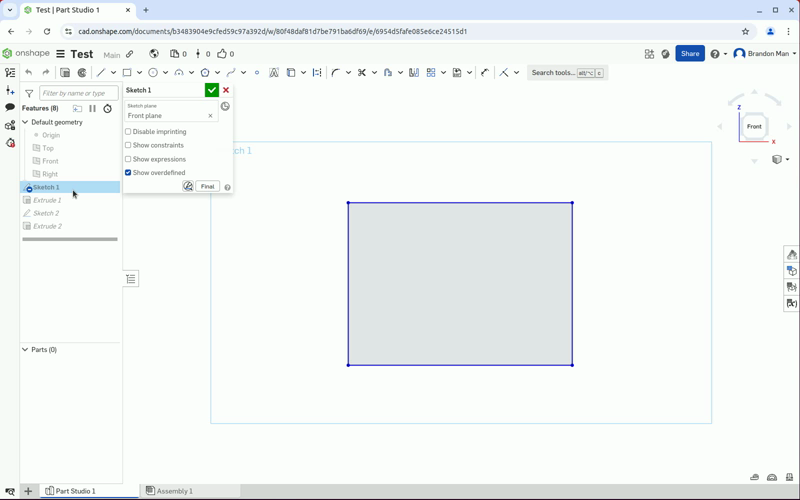
mouse_move(229, 92)
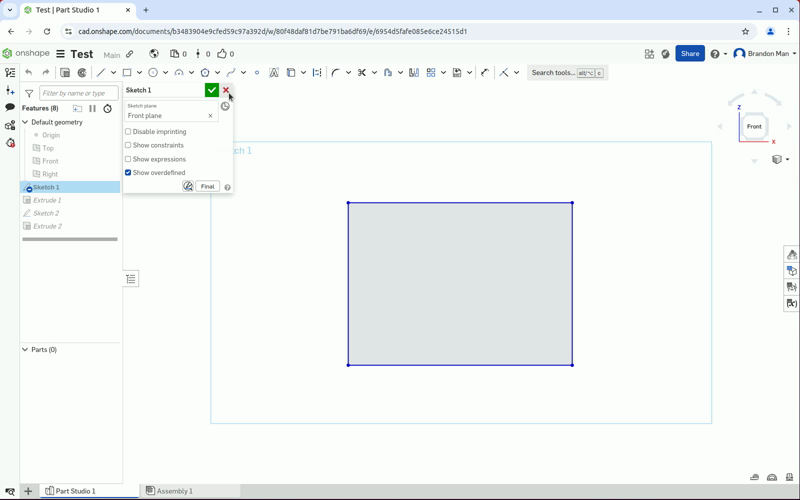
click(229, 92)
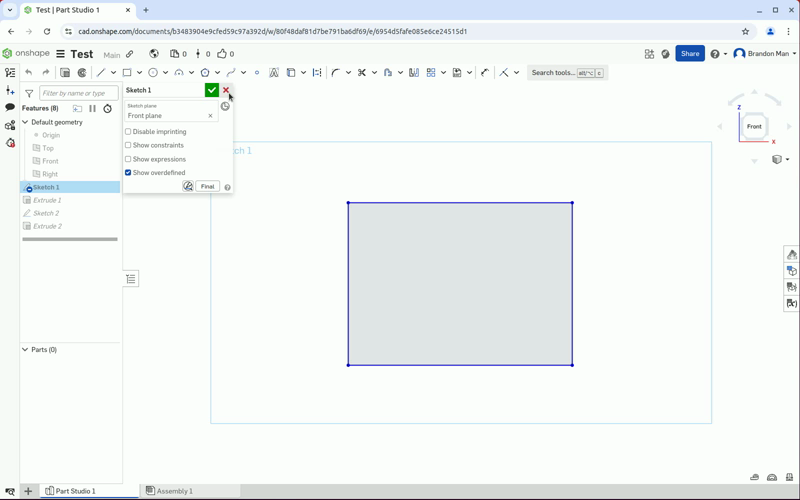
key(shift+s)
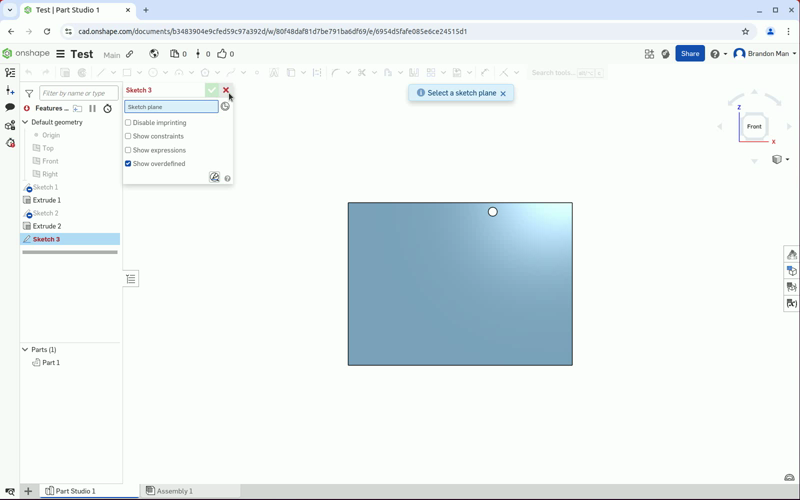
mouse_move(73, 163)
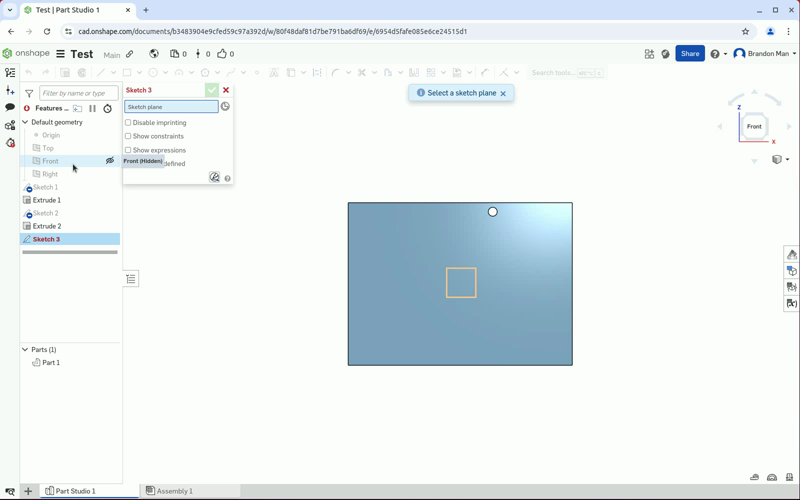
click(73, 163)
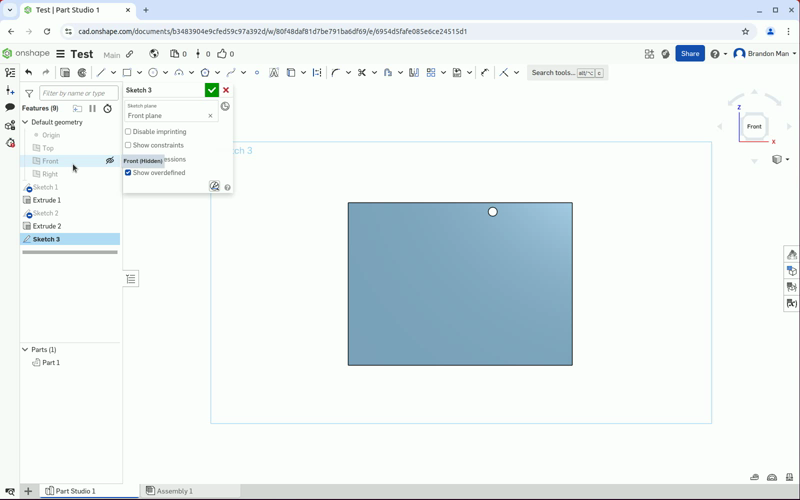
mouse_move(73, 352)
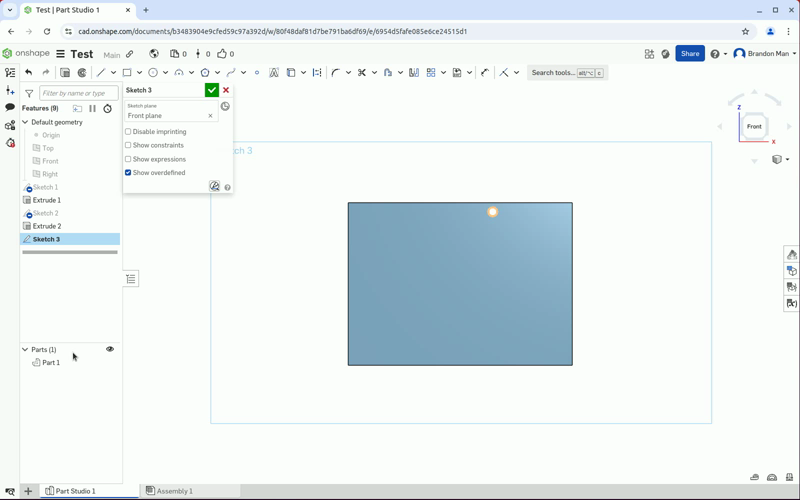
key(y)
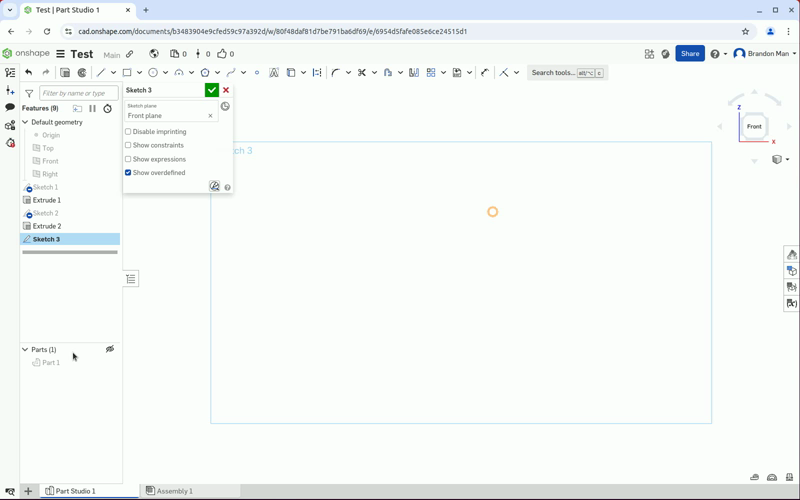
key(c)
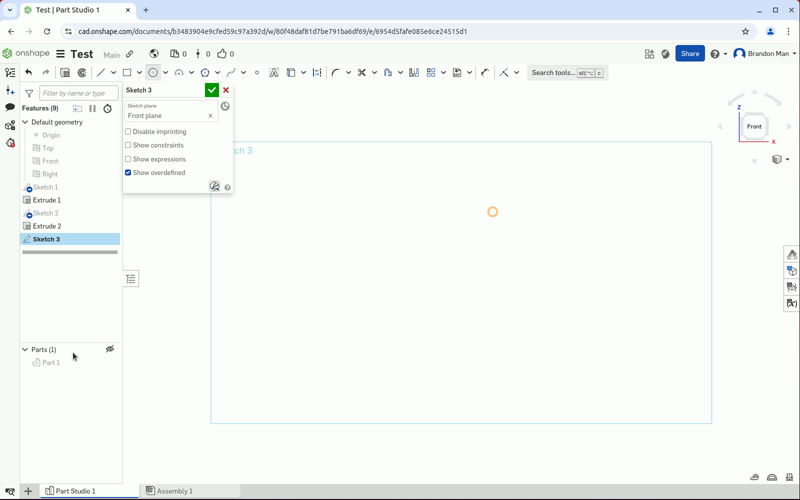
key_down(shift)
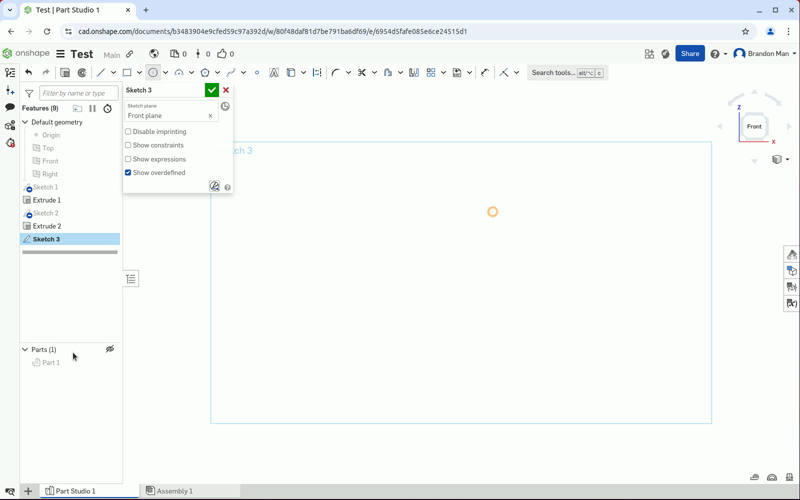
mouse_move(431, 211)
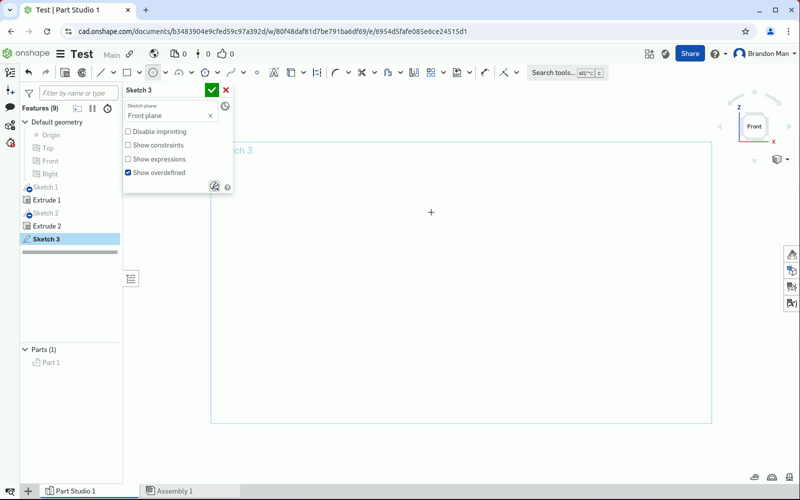
click(431, 211)
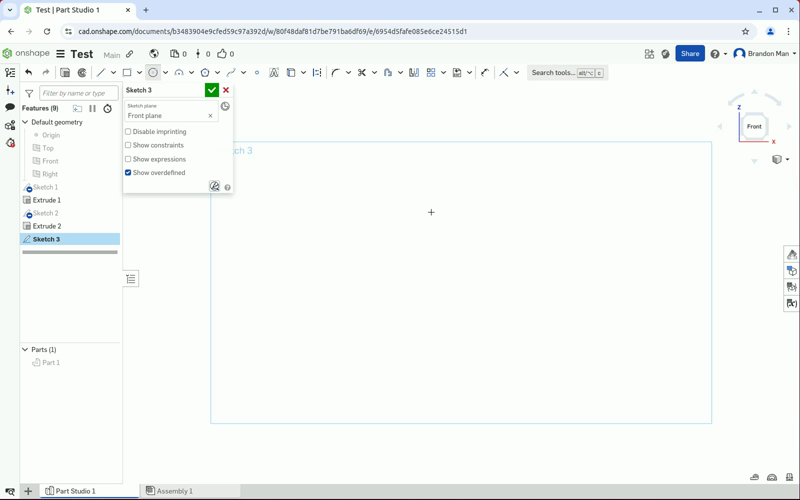
key_up(shift)
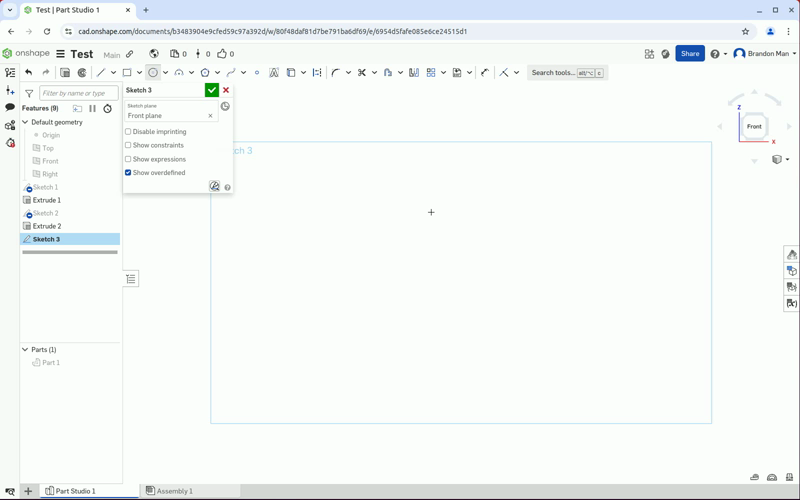
mouse_move(435, 211)
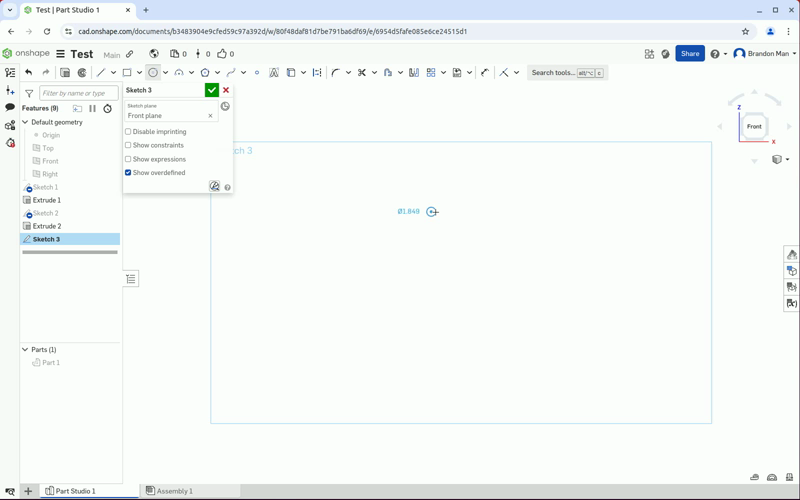
click(435, 211)
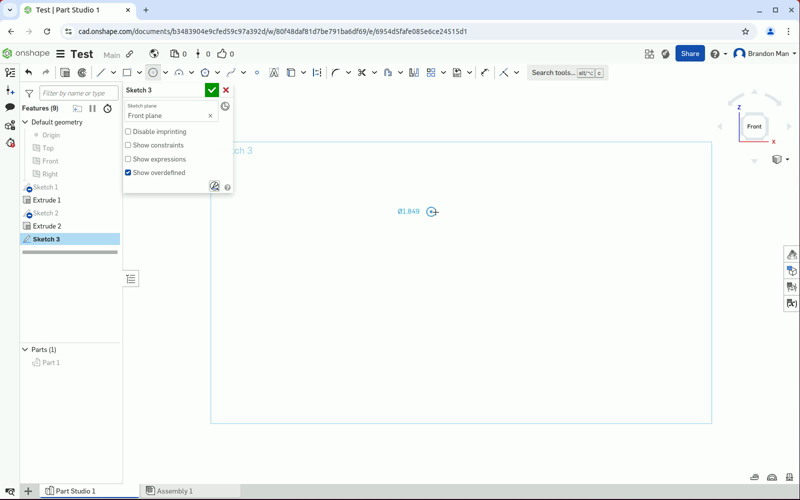
key(esc)
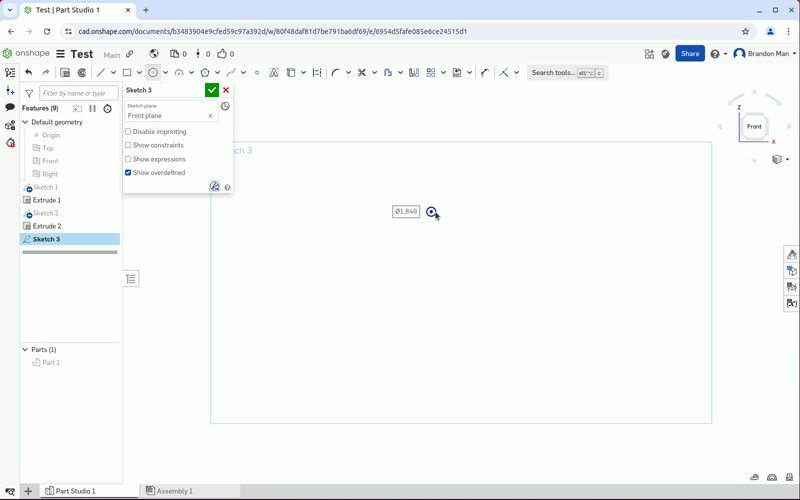
mouse_move(432, 214)
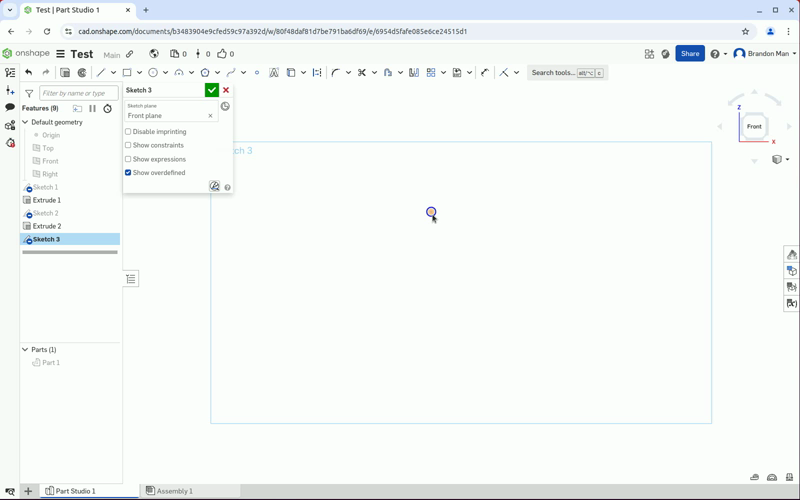
scroll(6)
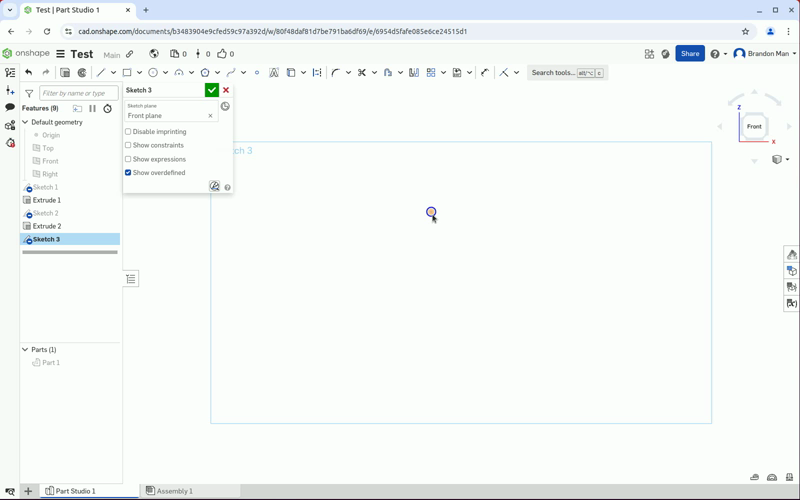
scroll(6)
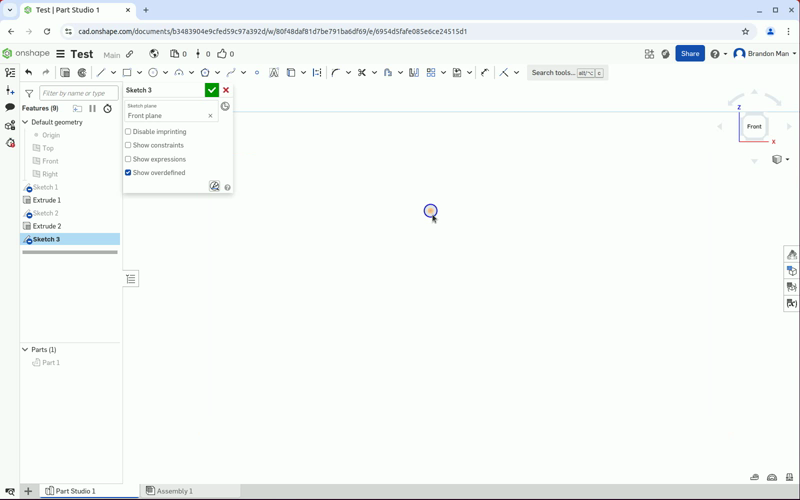
scroll(6)
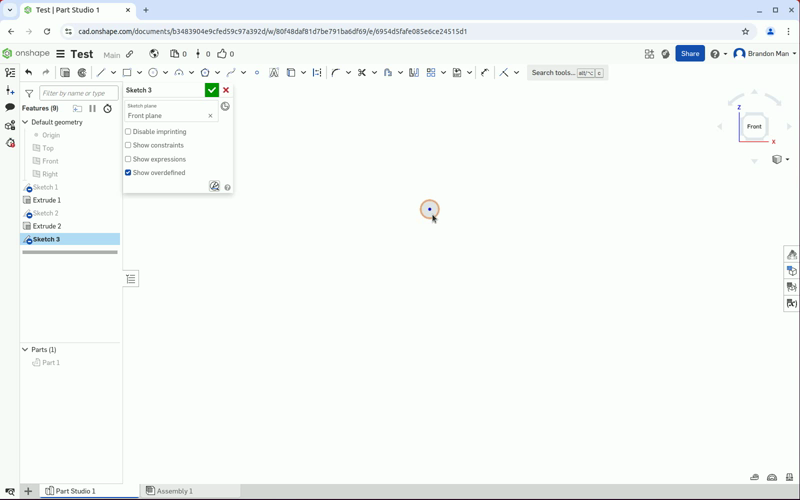
scroll(6)
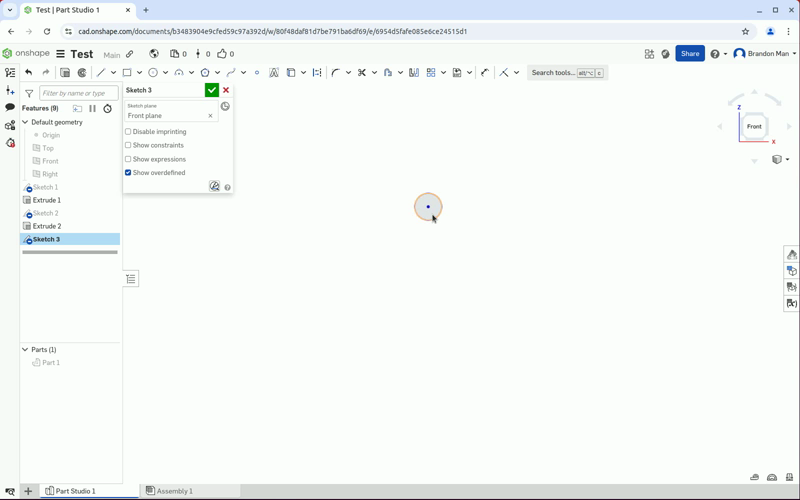
scroll(6)
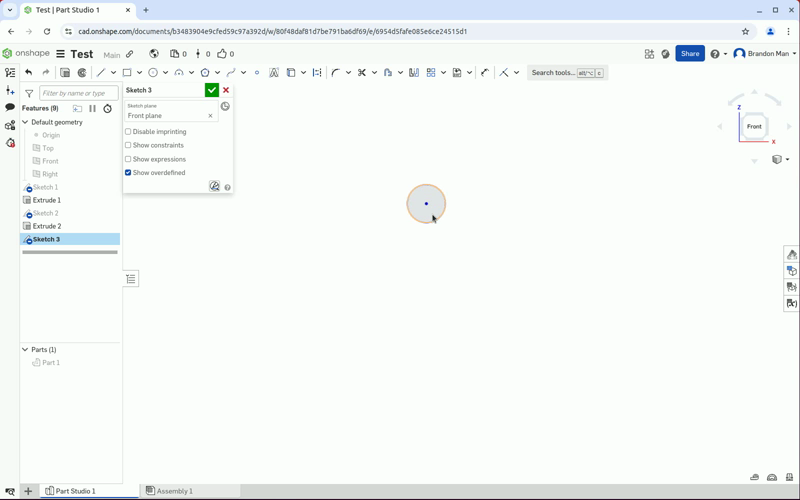
scroll(6)
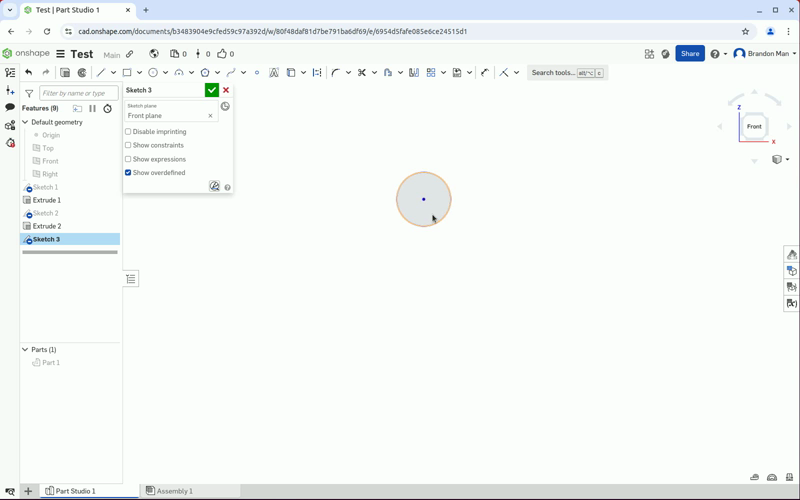
scroll(6)
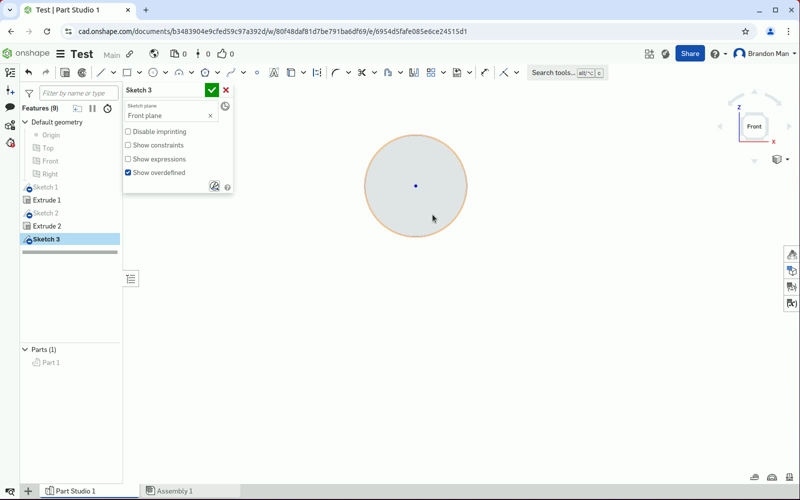
click(432, 214)
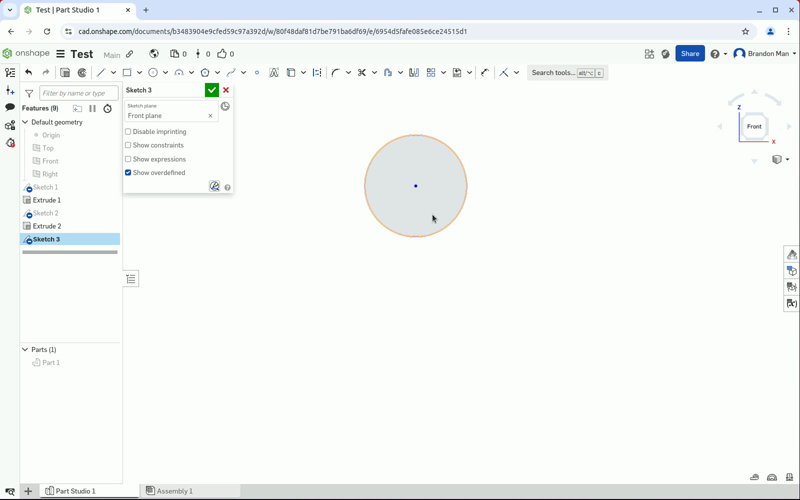
scroll(-6)
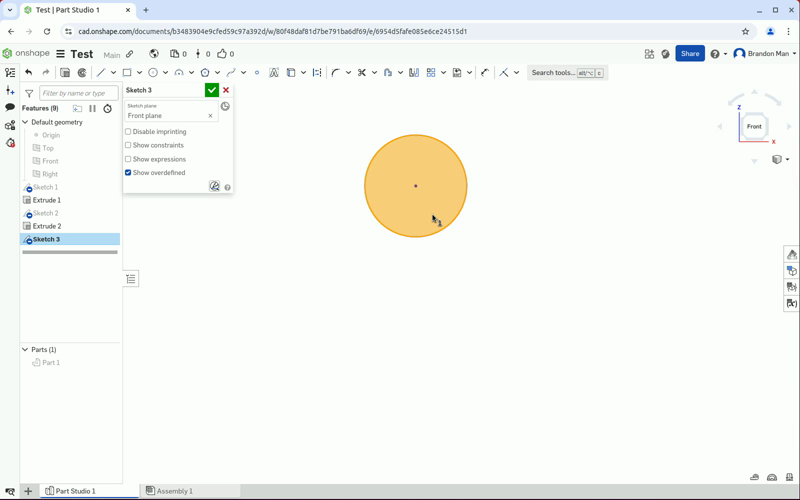
scroll(-6)
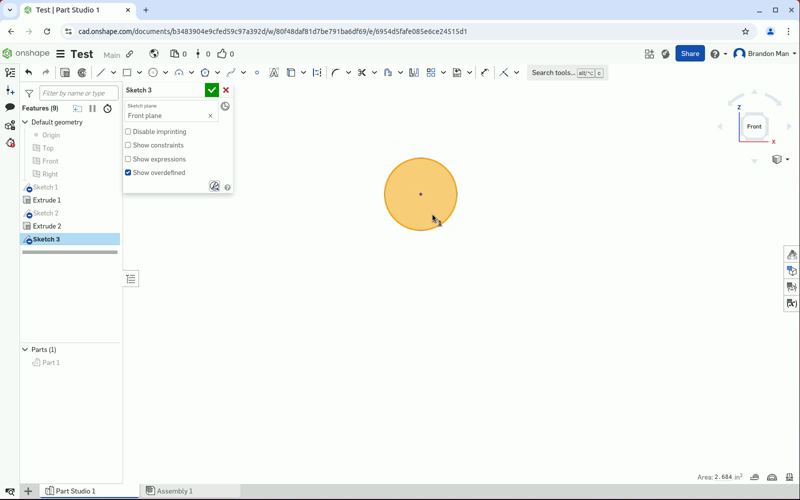
scroll(-6)
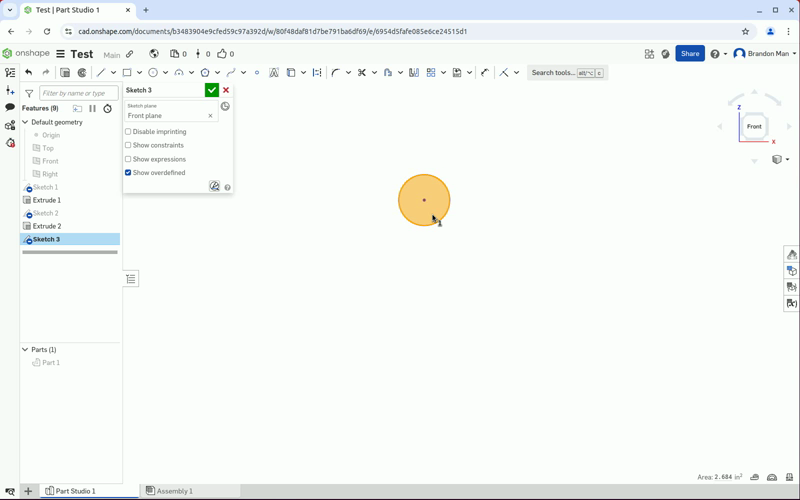
scroll(-6)
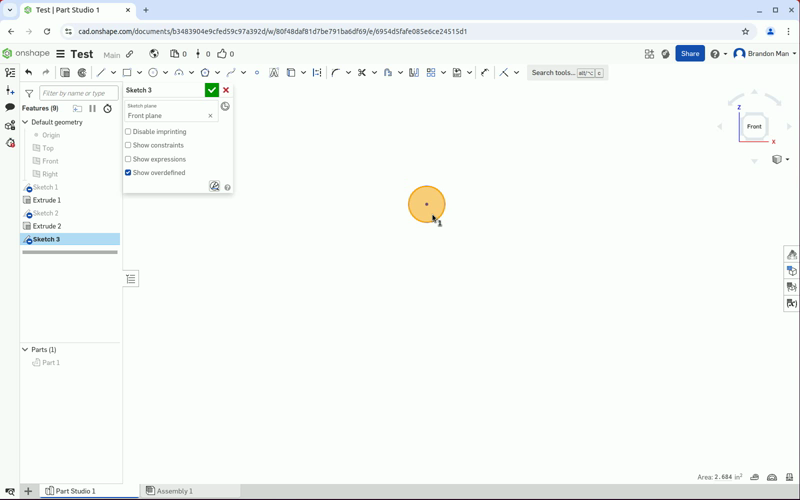
scroll(-6)
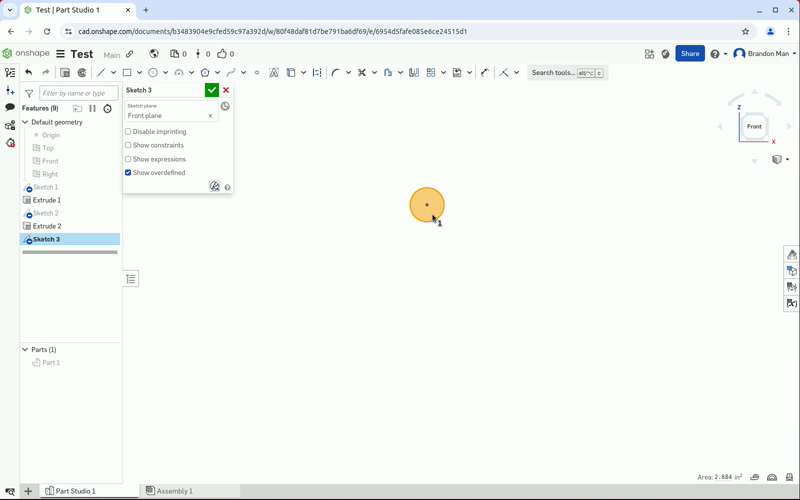
scroll(-6)
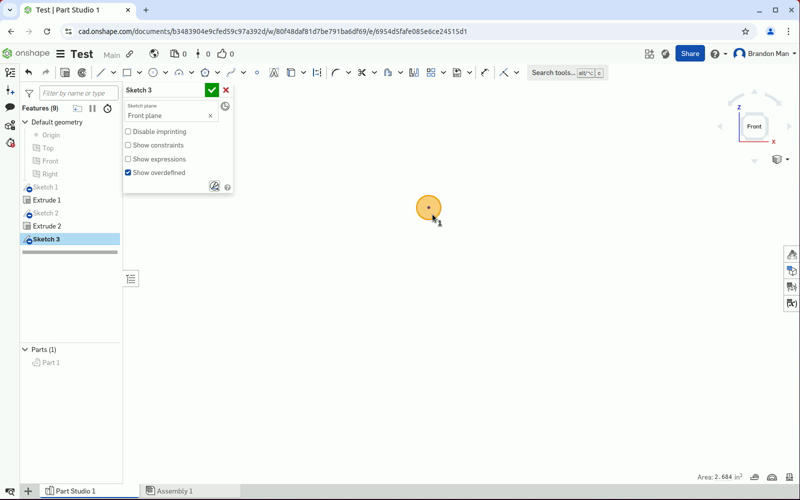
scroll(-6)
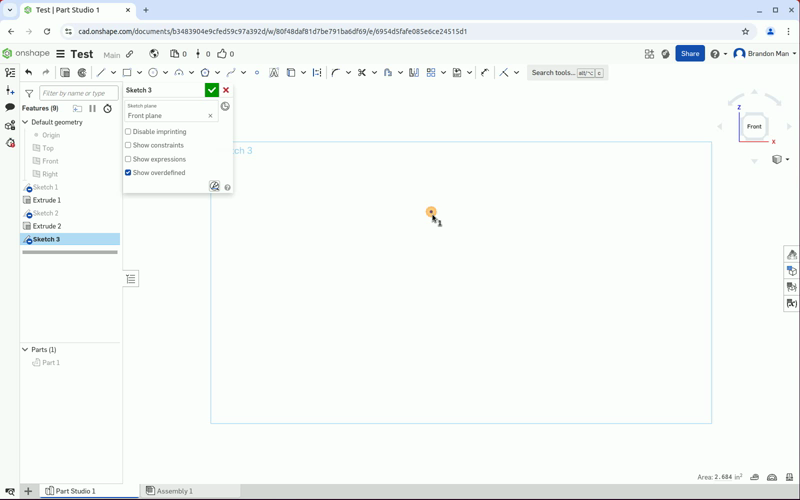
mouse_move(73, 352)
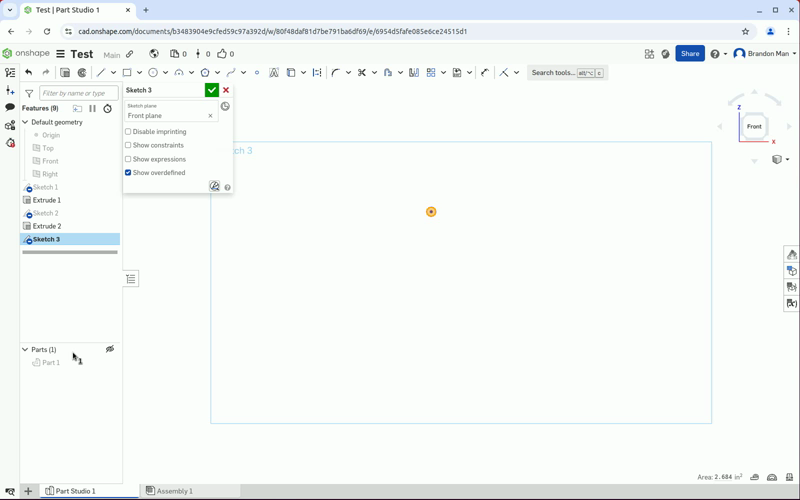
key(shift+y)
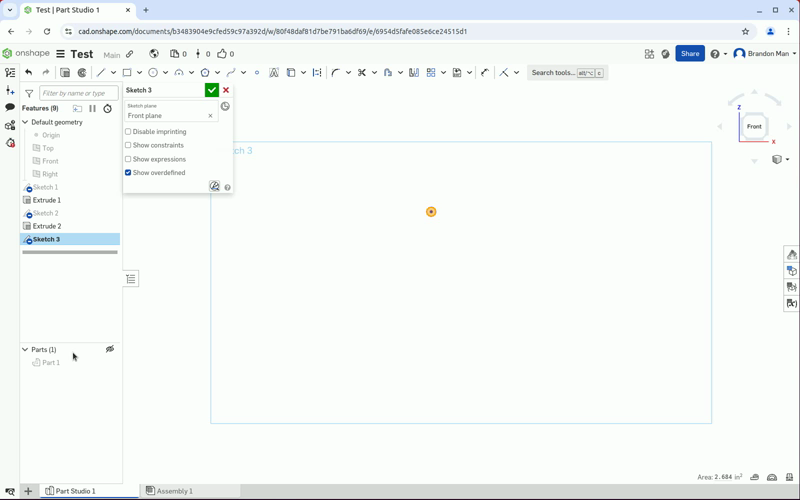
key(shift+e)
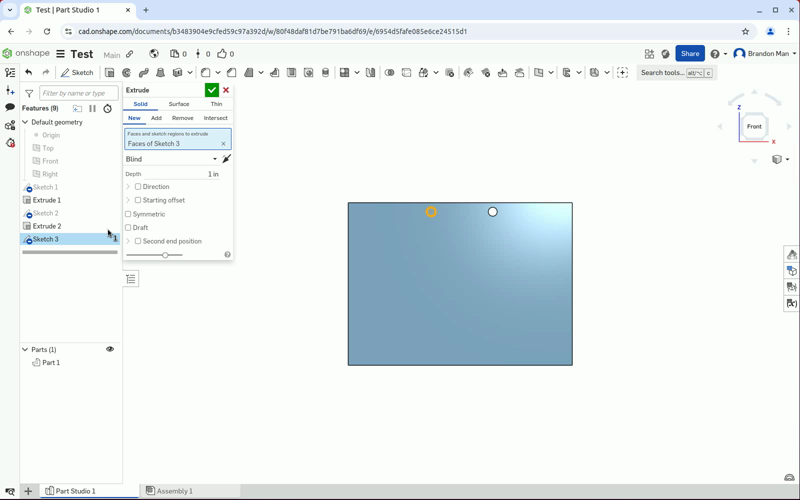
mouse_move(143, 106)
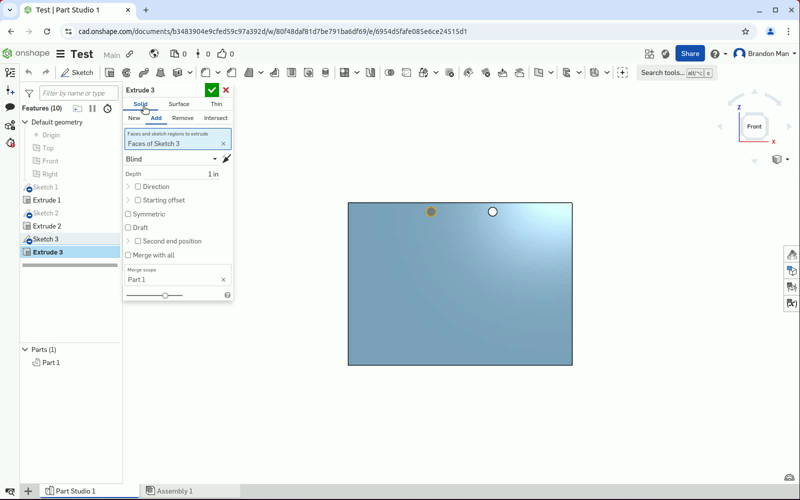
click(143, 106)
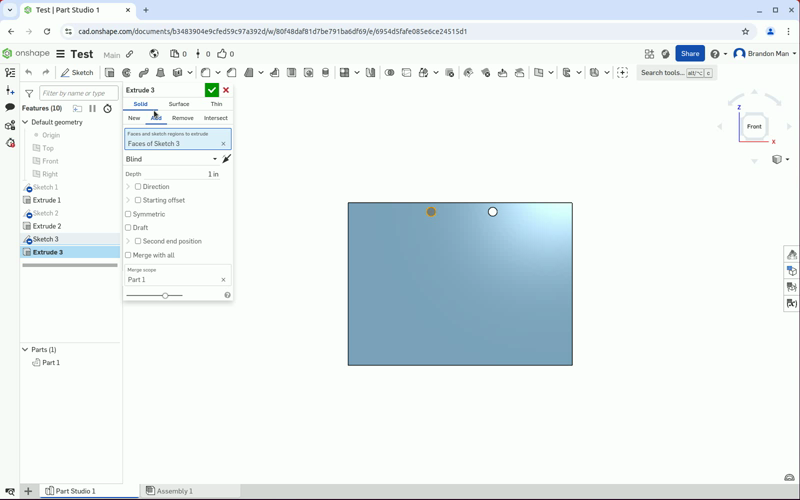
mouse_move(186, 120)
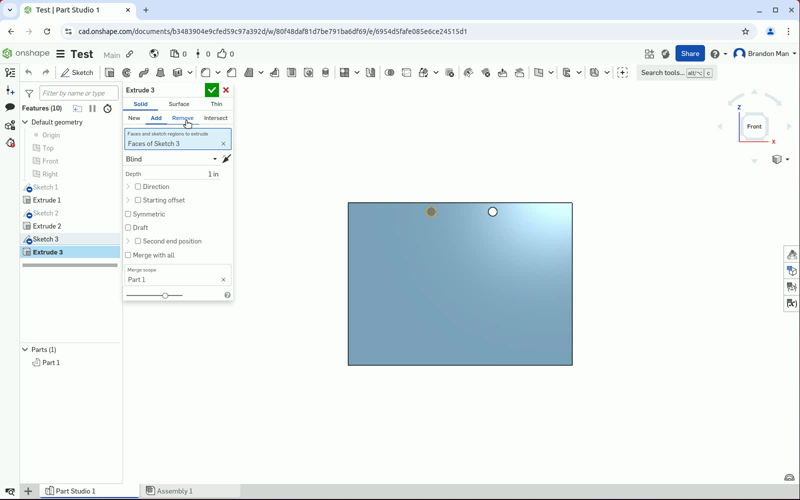
click(186, 120)
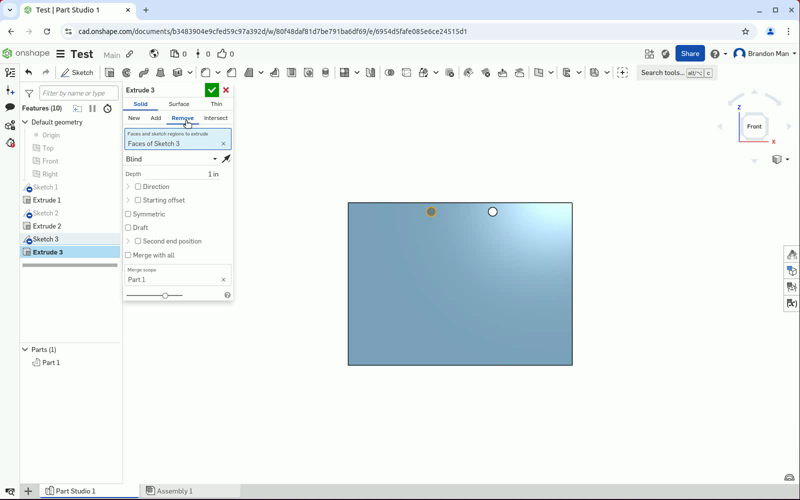
key(tab, 4)
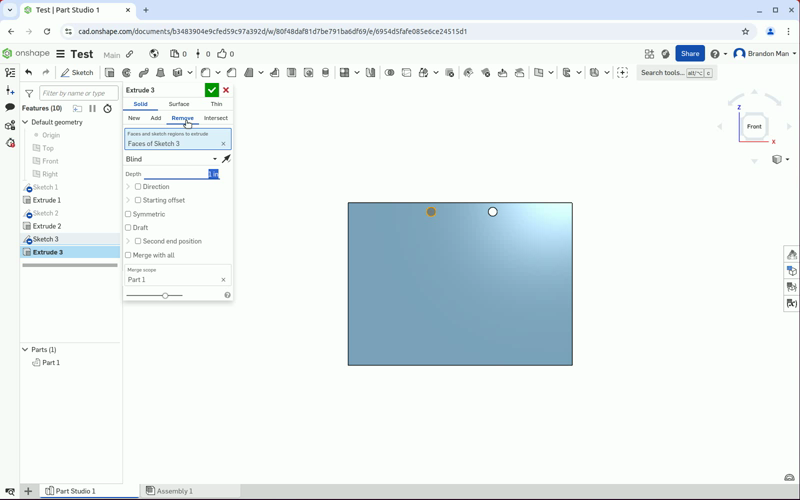
text(0.962)
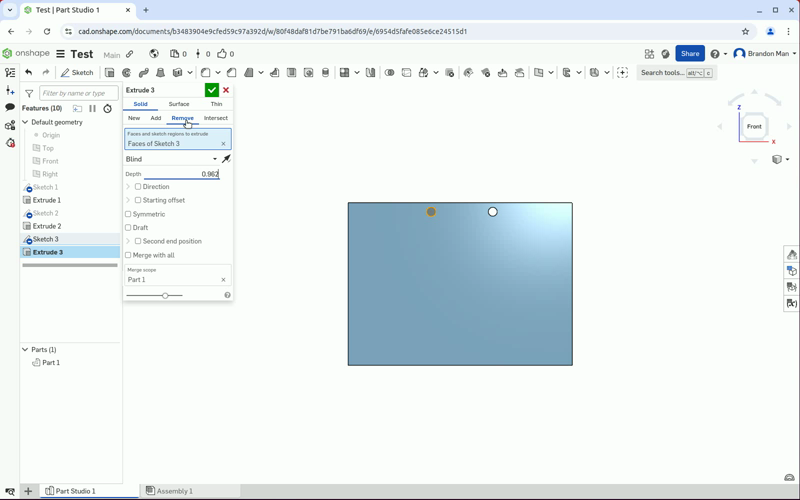
key(tab, 3)
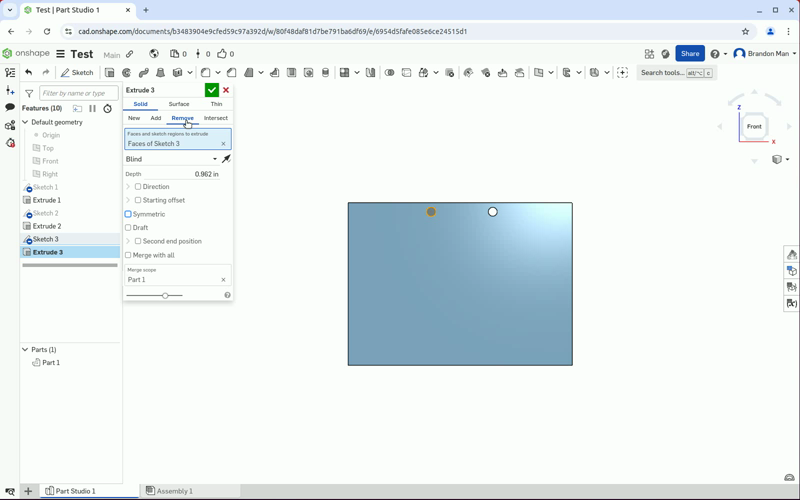
key(space)
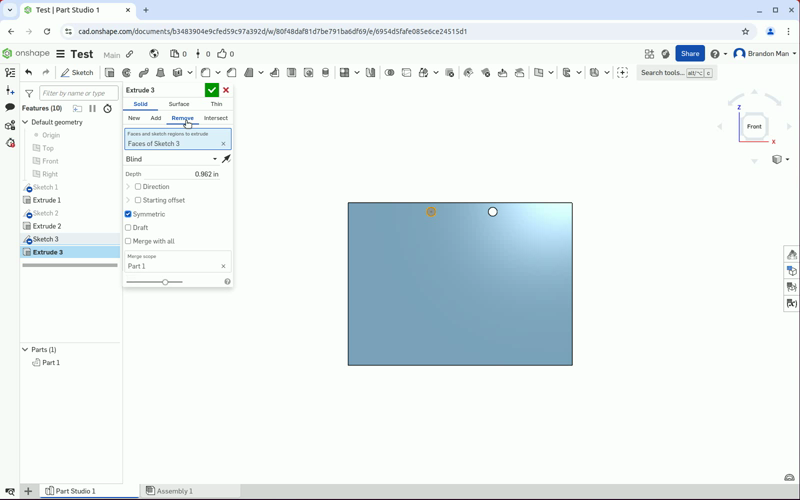
key(tab, 2)
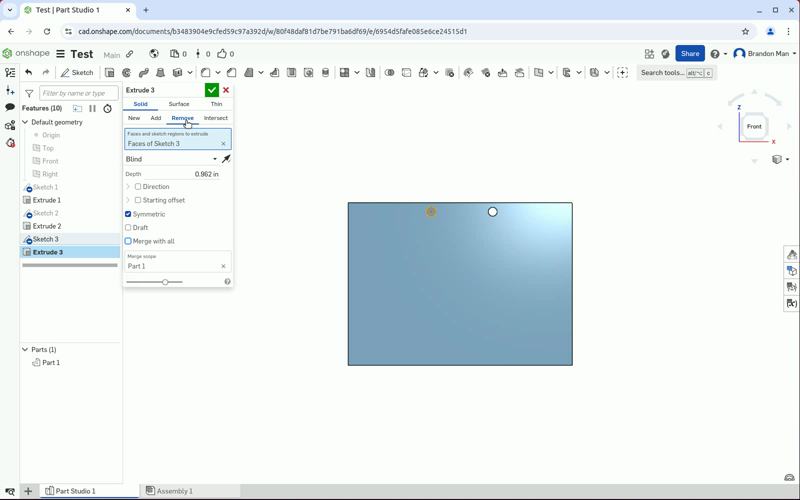
key(space)
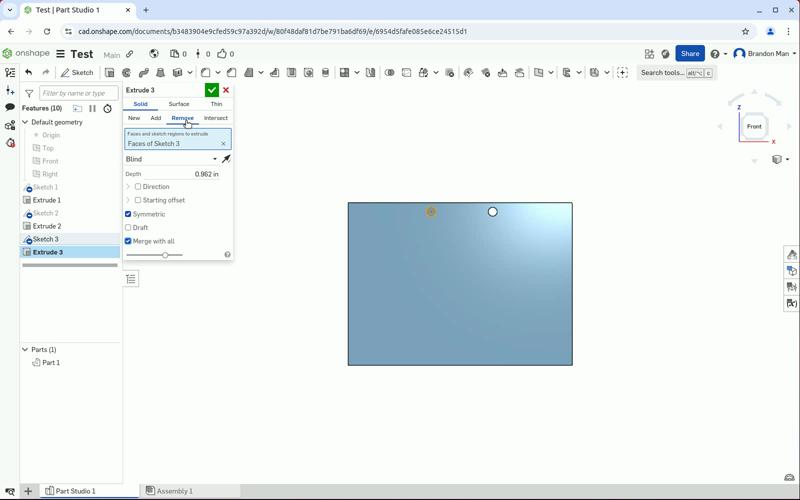
key(enter)
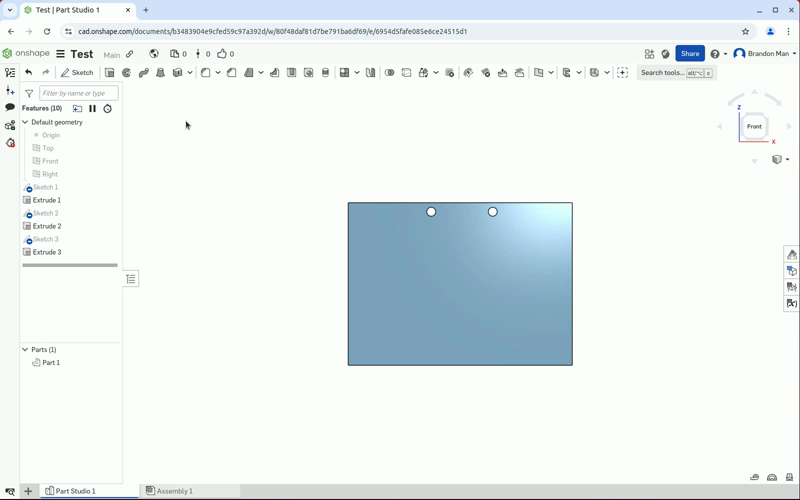
key(shift+h)
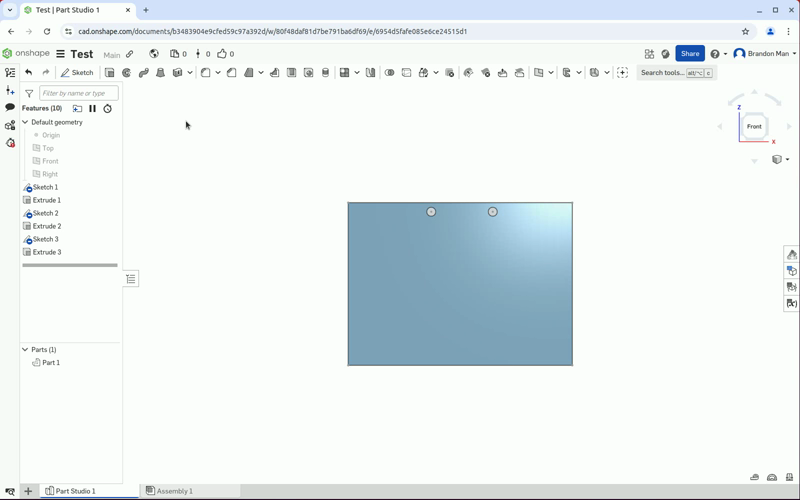
key(shift+h)
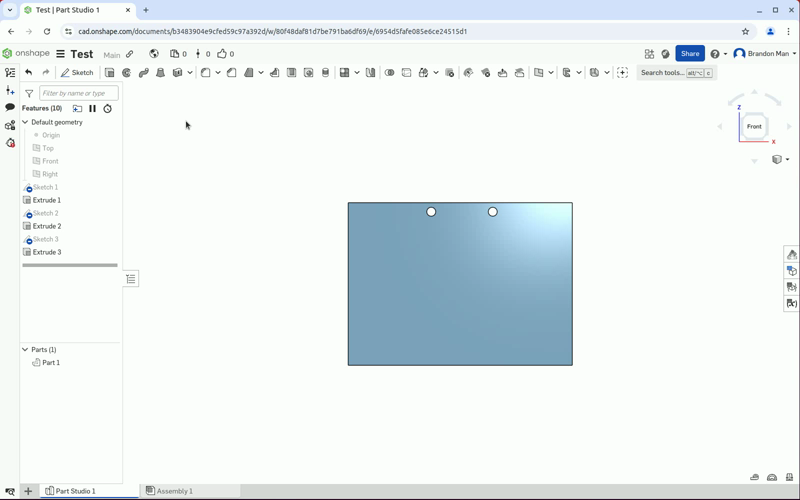
mouse_move(73, 189)
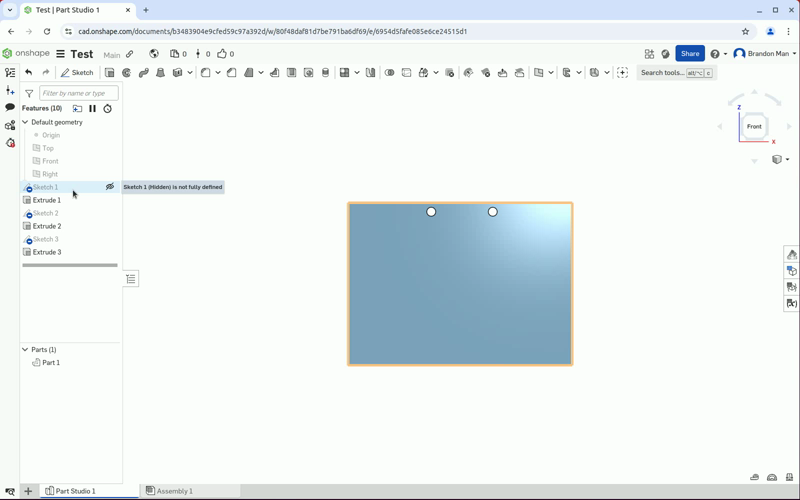
click(73, 189)
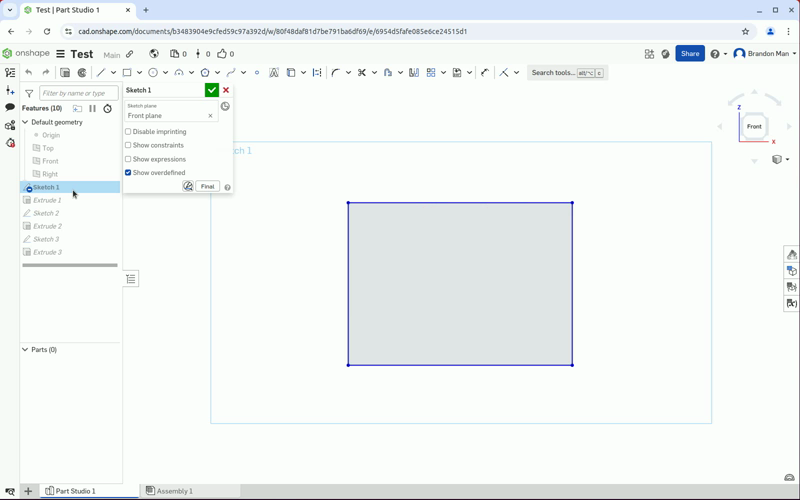
mouse_move(229, 92)
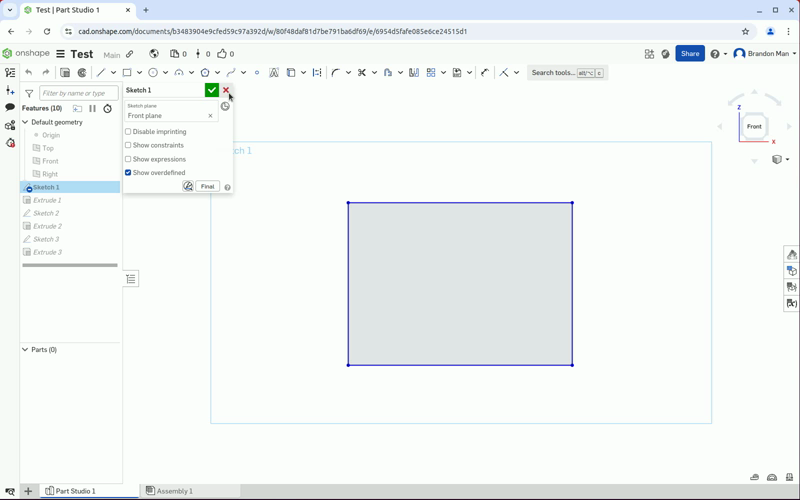
click(229, 92)
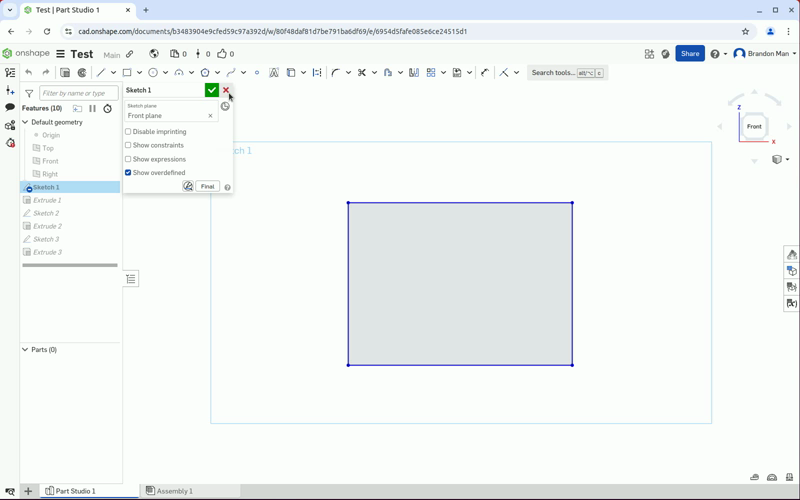
key(shift+s)
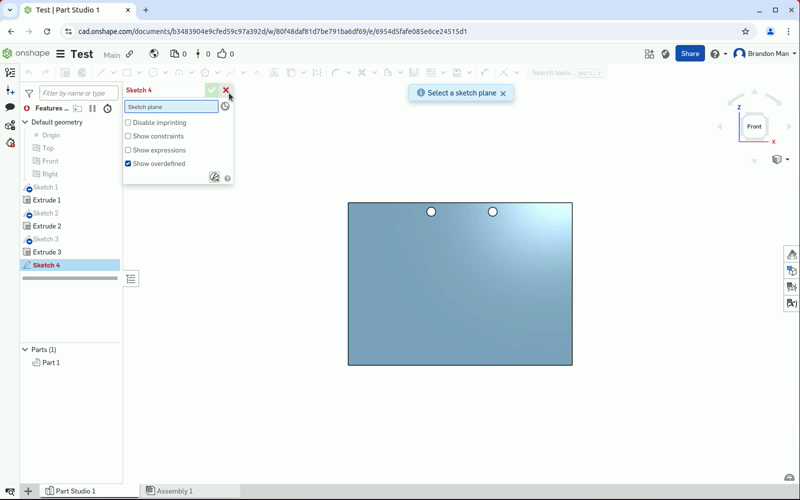
mouse_move(73, 163)
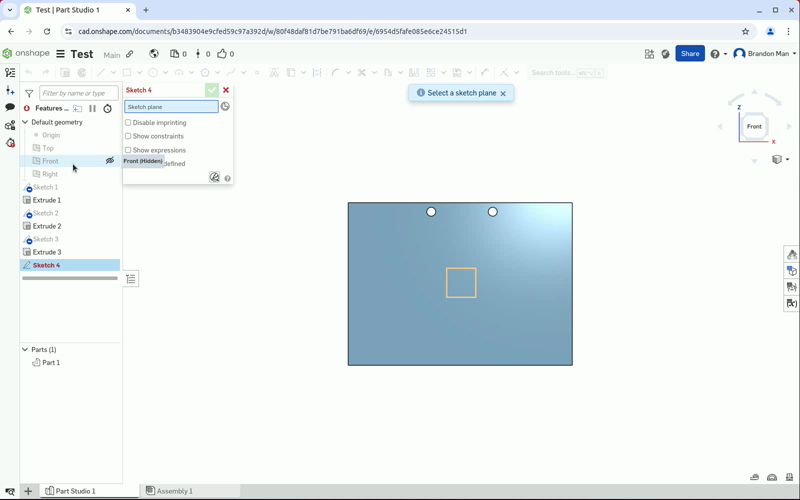
click(73, 163)
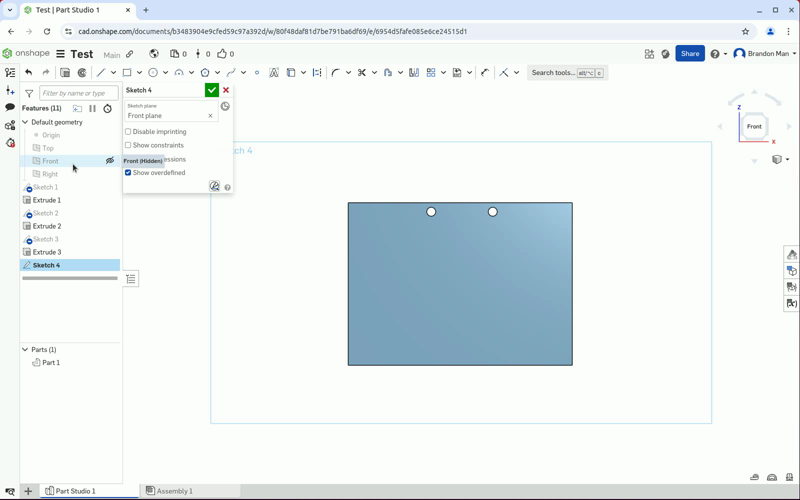
mouse_move(73, 352)
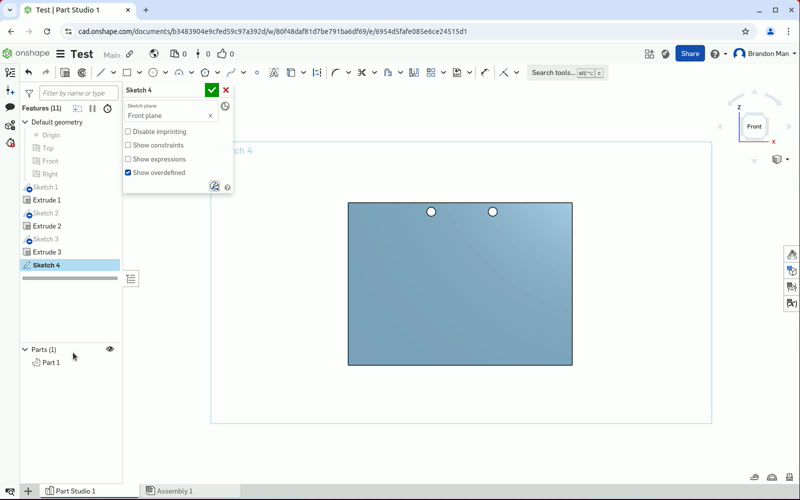
key(y)
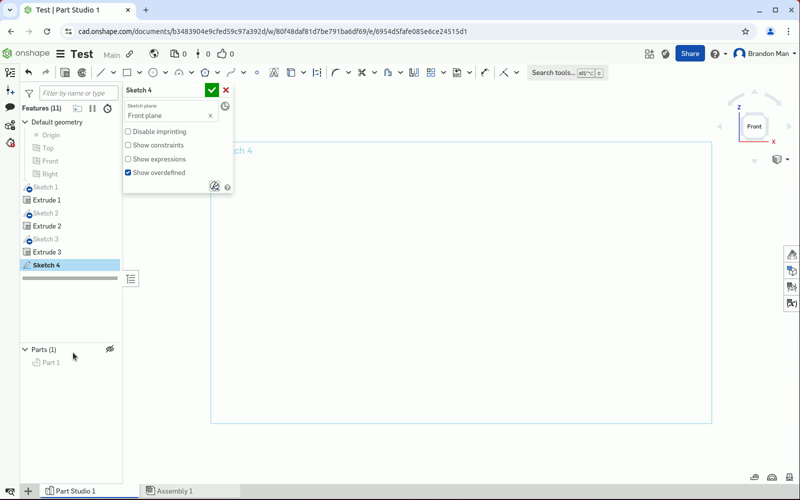
key(c)
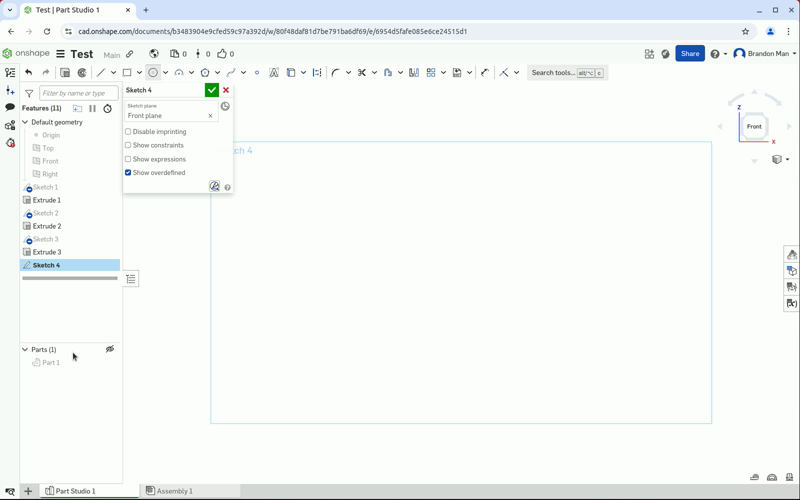
key_down(shift)
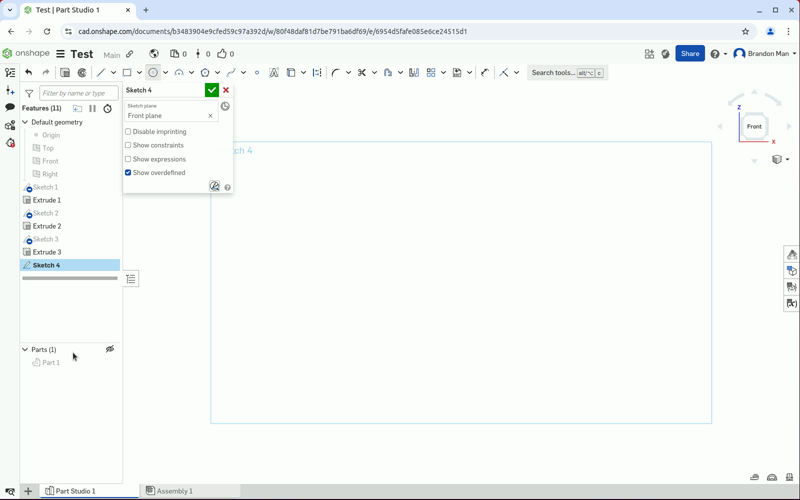
mouse_move(358, 252)
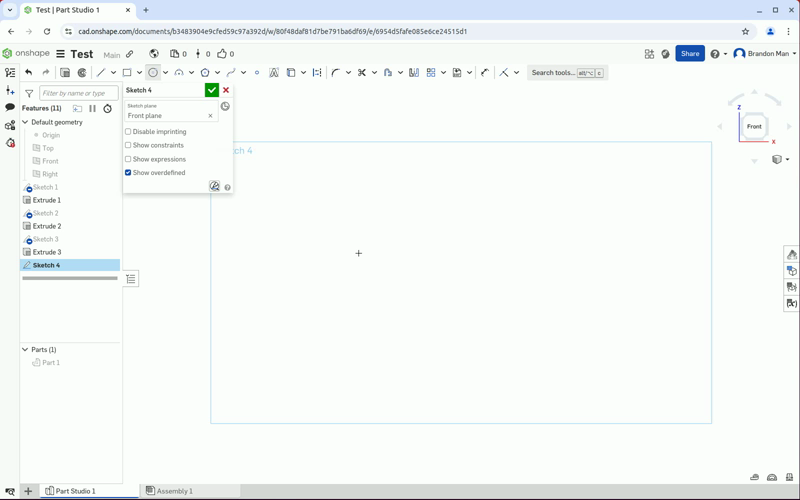
click(358, 252)
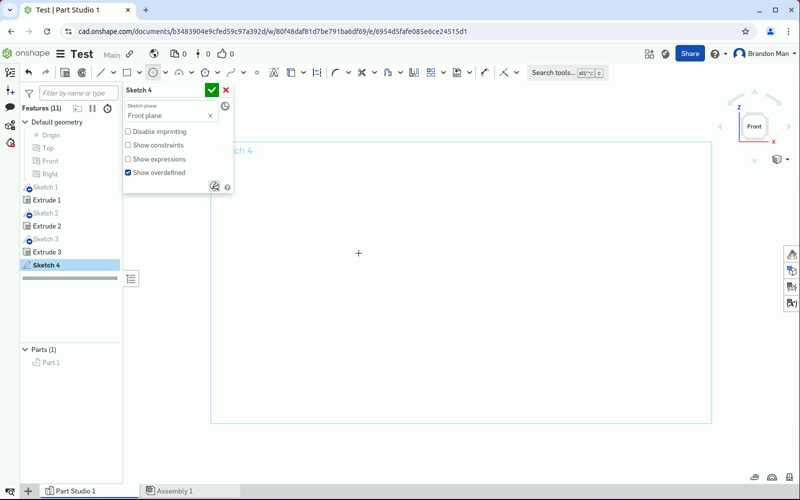
key_up(shift)
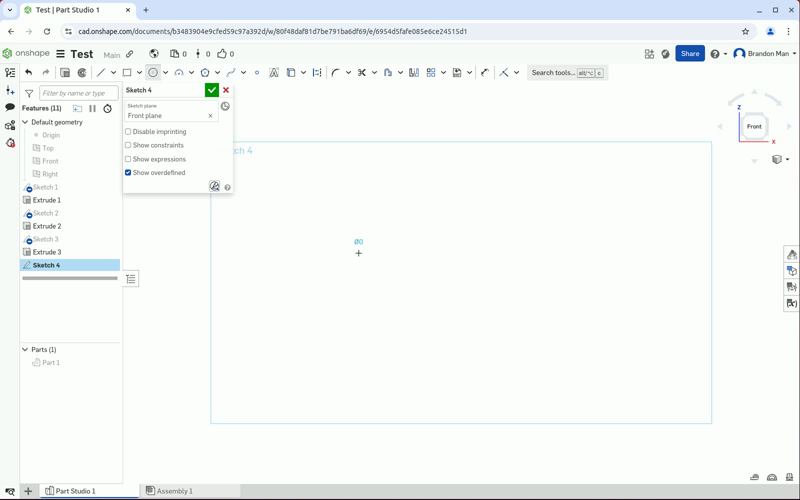
mouse_move(363, 252)
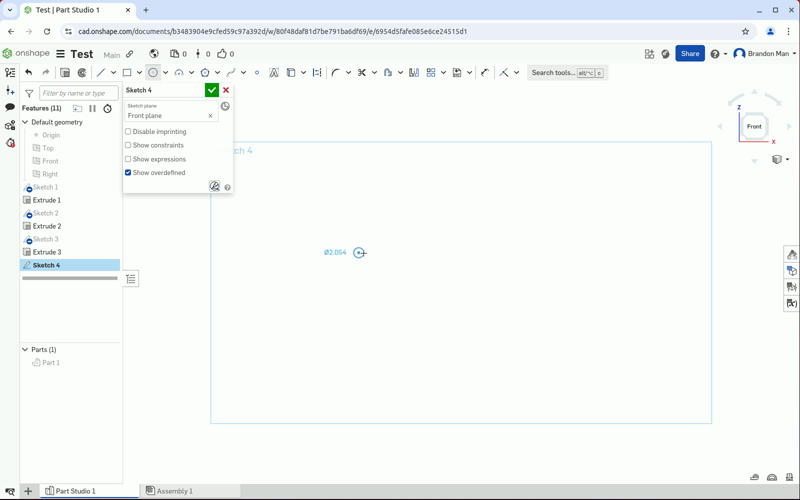
click(363, 252)
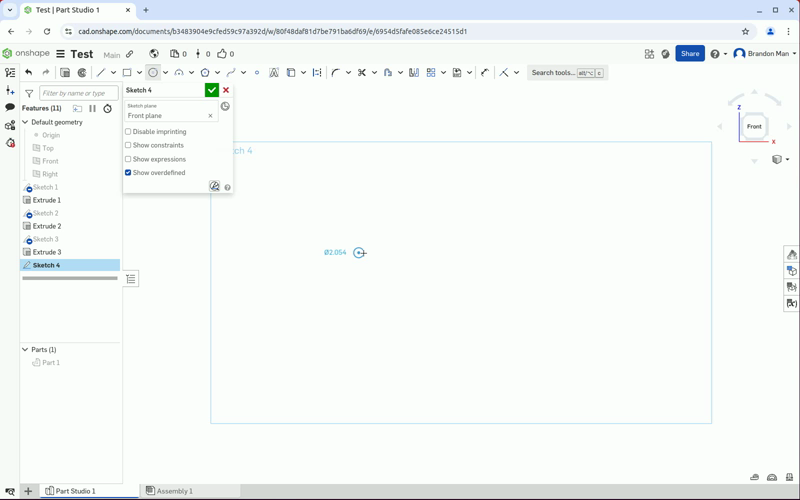
key(esc)
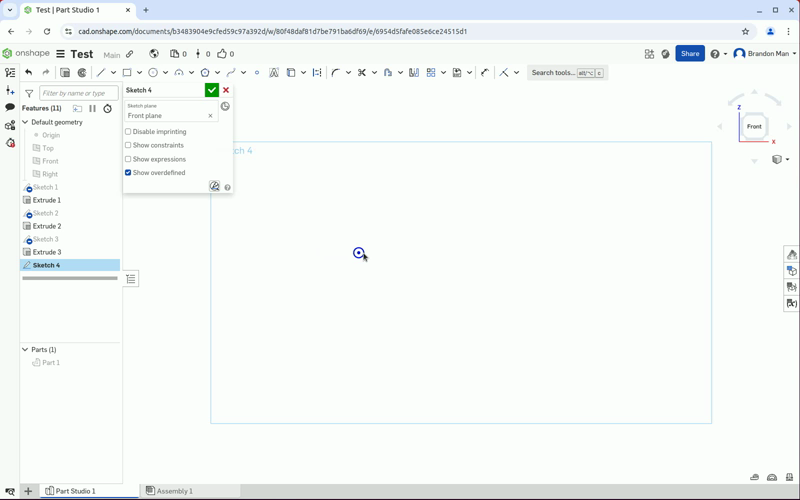
mouse_move(362, 253)
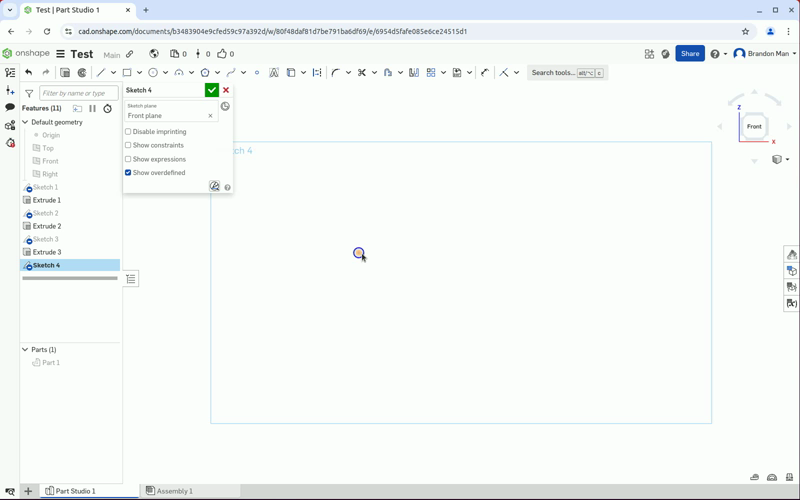
scroll(6)
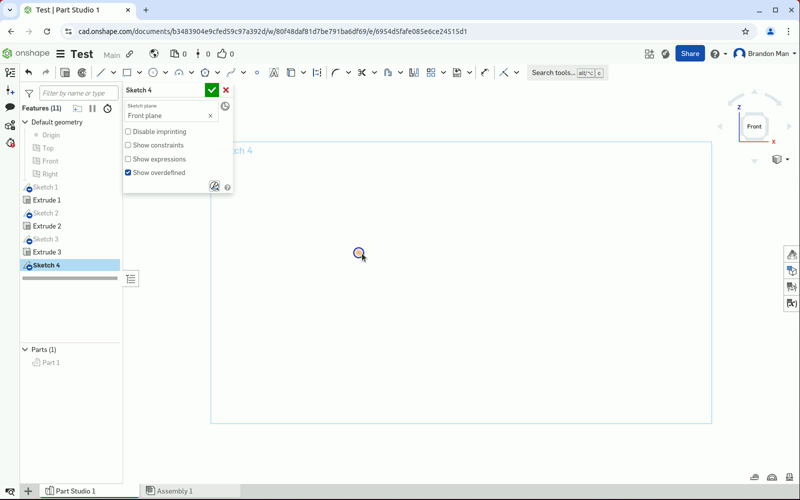
scroll(6)
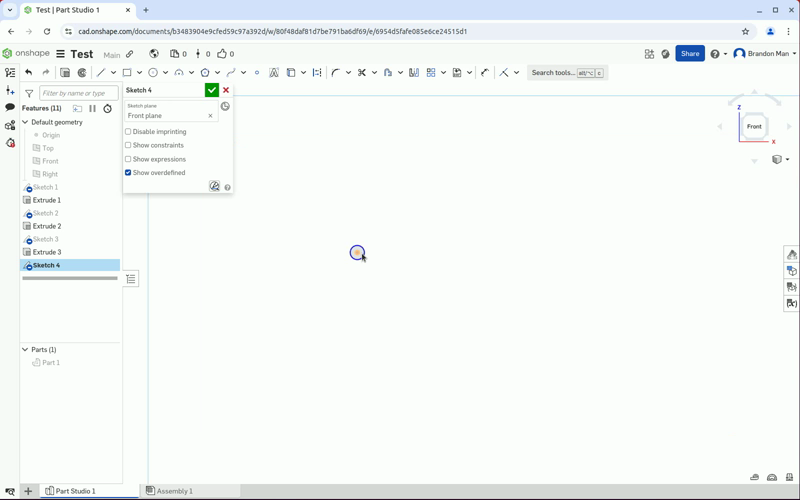
scroll(6)
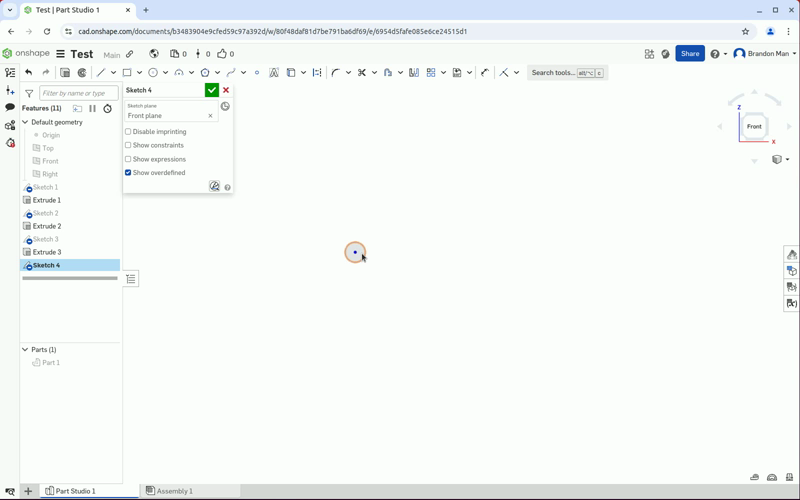
scroll(6)
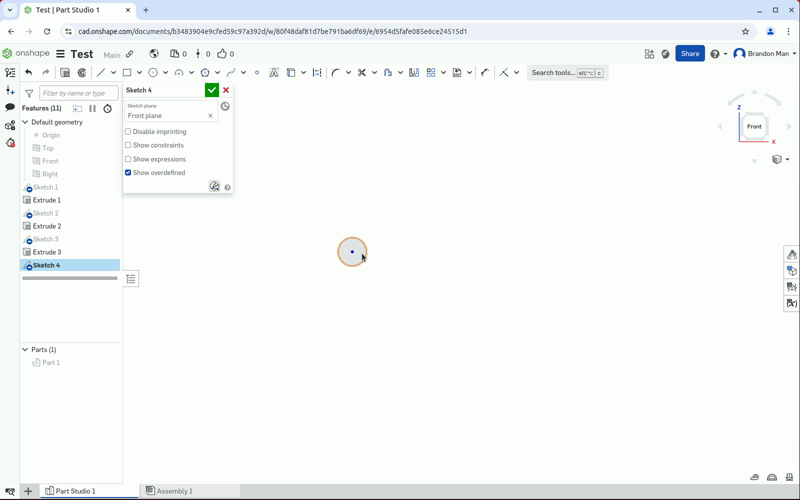
scroll(6)
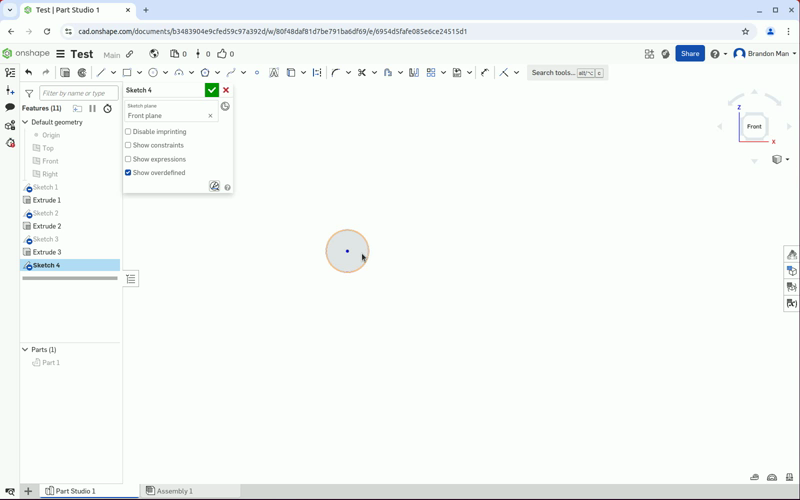
scroll(6)
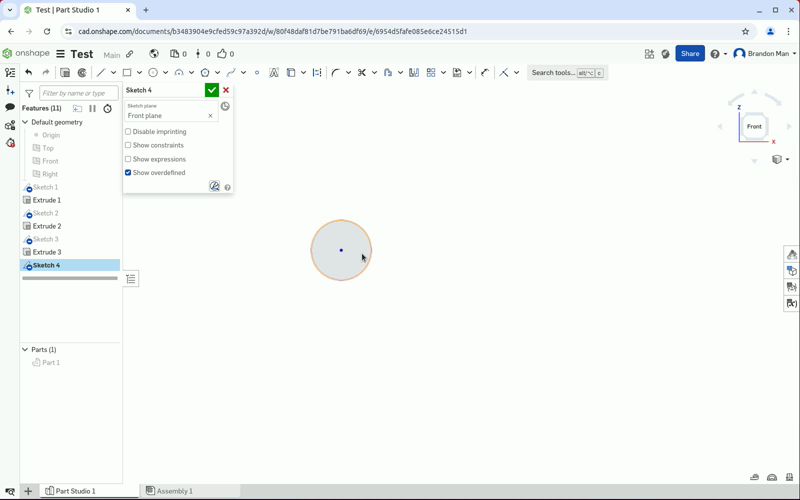
scroll(6)
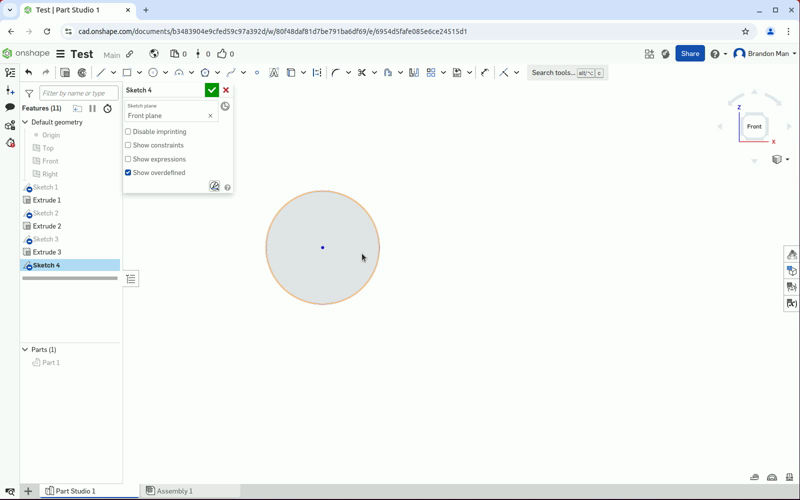
click(362, 253)
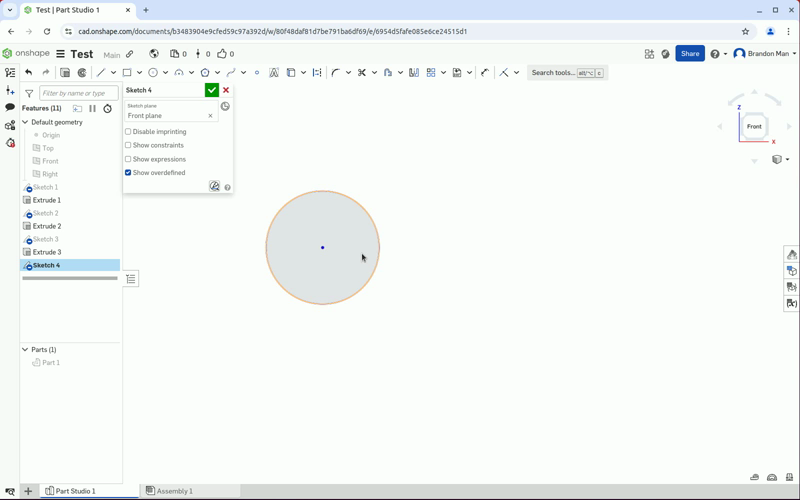
scroll(-6)
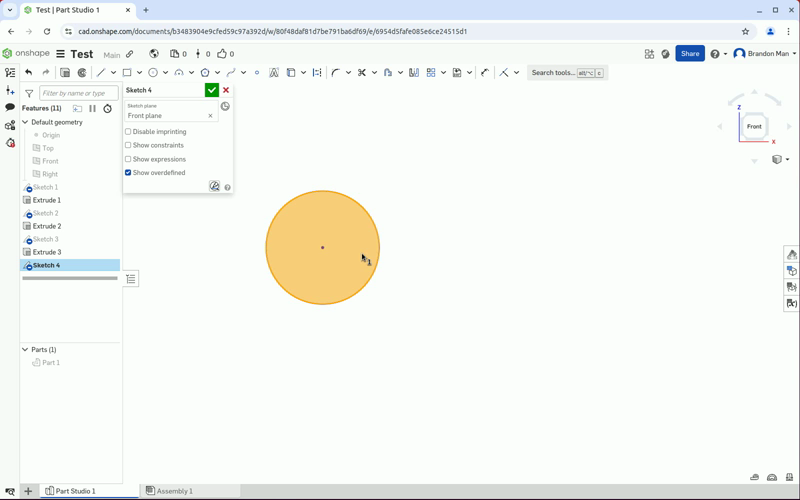
scroll(-6)
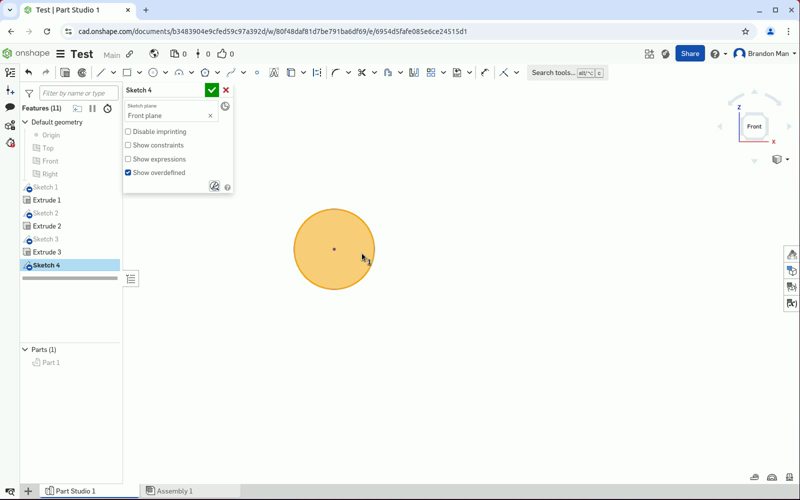
scroll(-6)
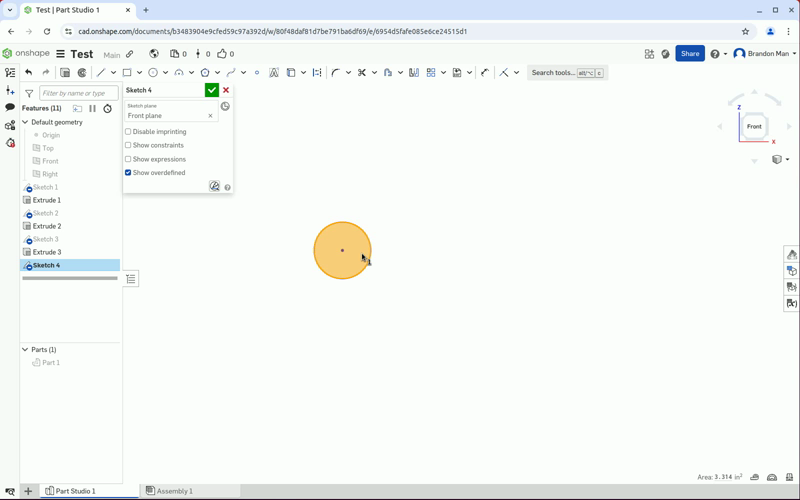
scroll(-6)
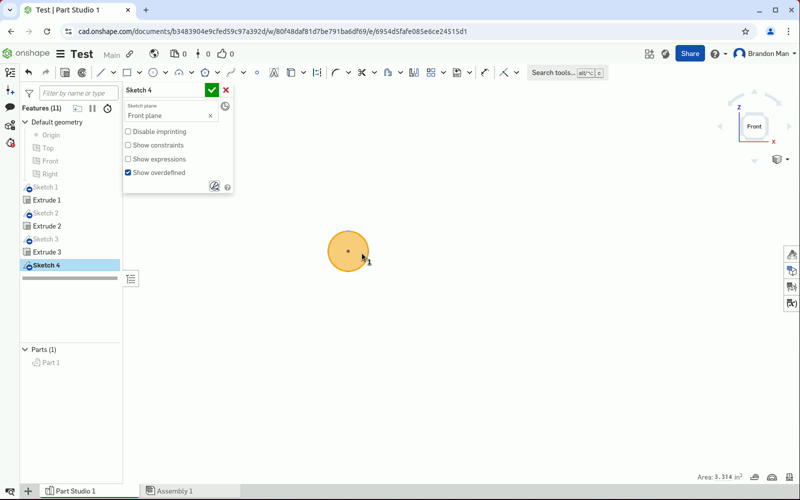
scroll(-6)
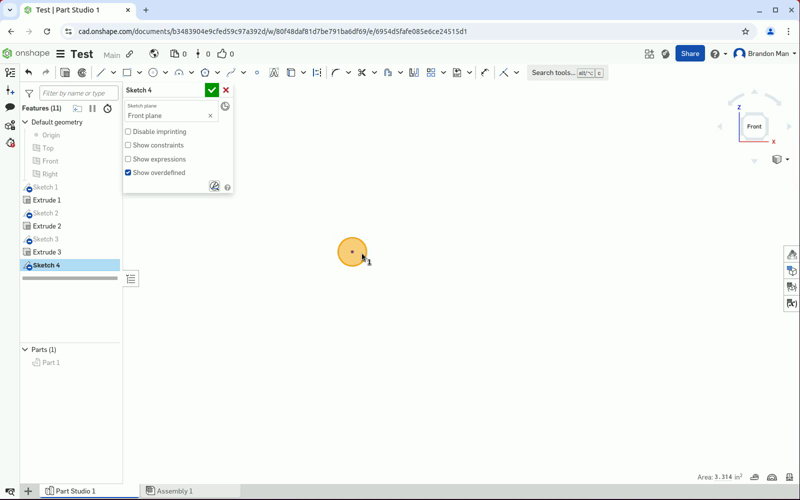
scroll(-6)
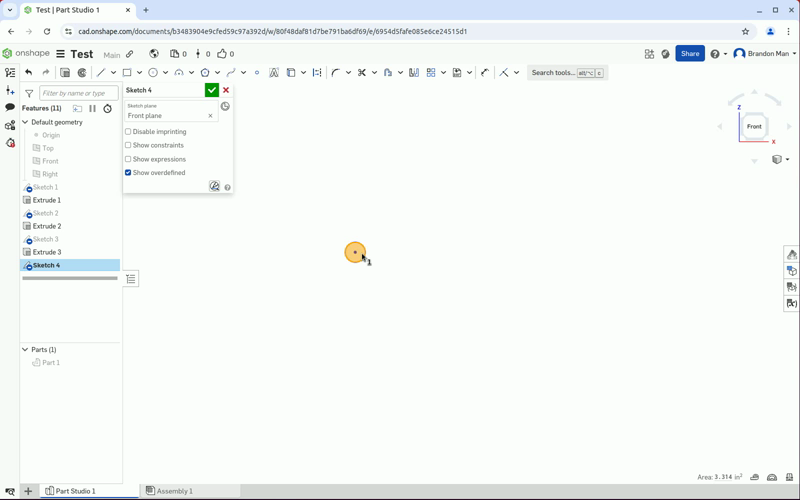
scroll(-6)
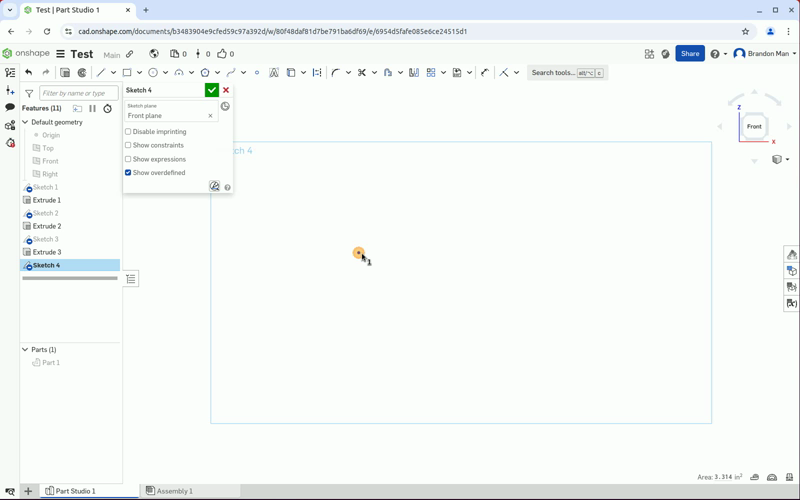
mouse_move(73, 352)
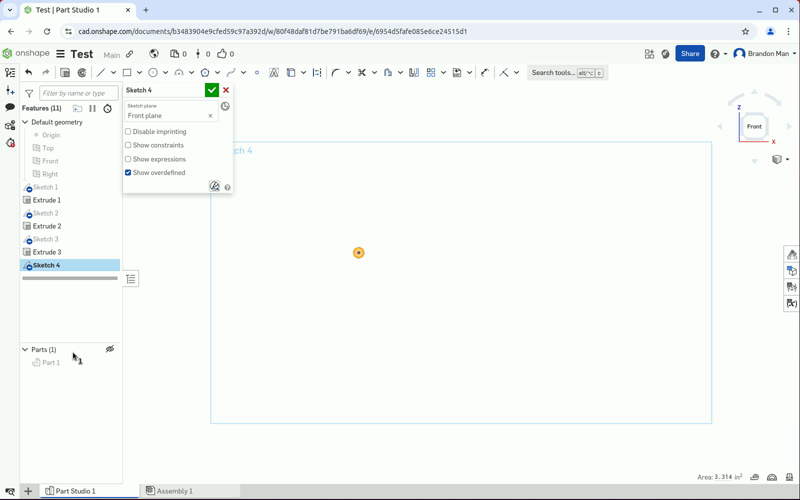
key(shift+y)
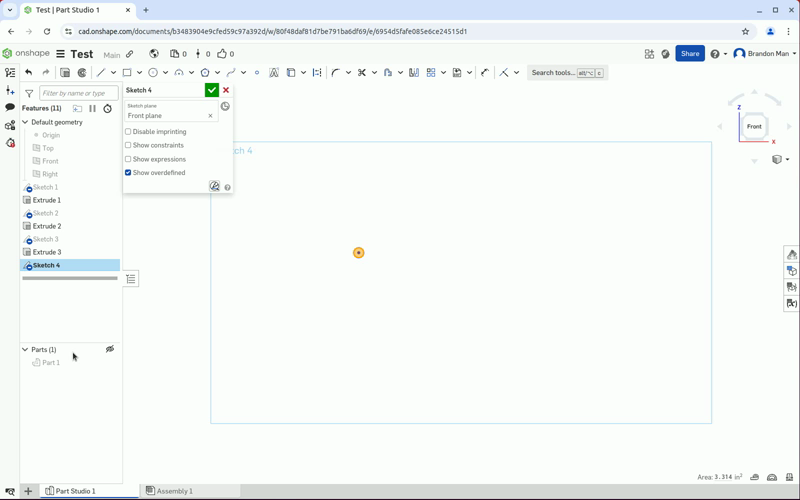
key(shift+e)
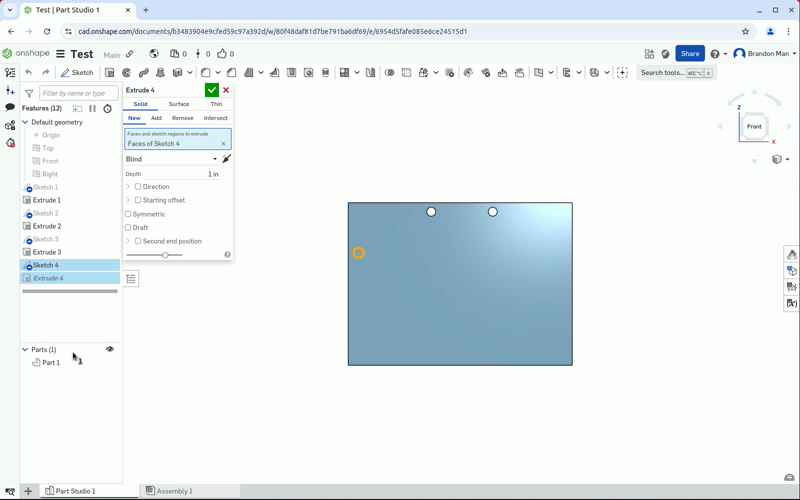
mouse_move(143, 106)
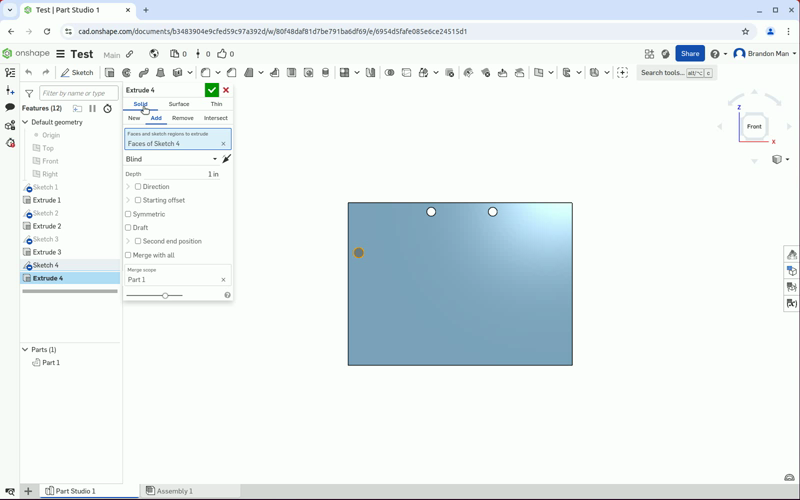
click(143, 106)
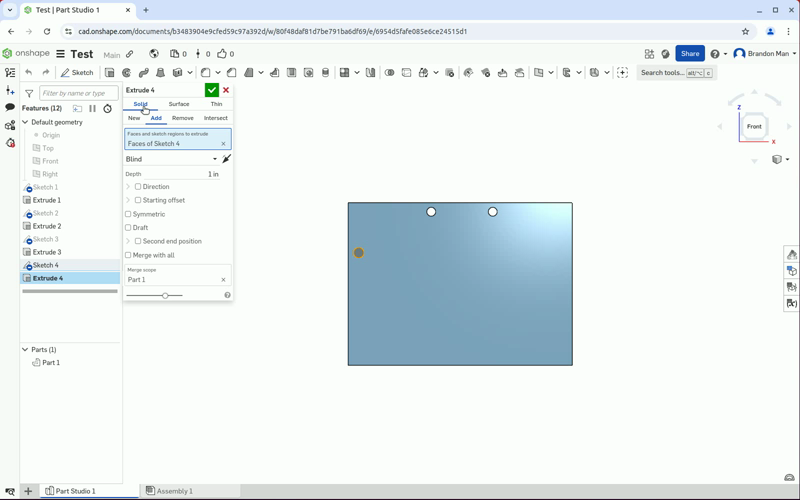
mouse_move(186, 120)
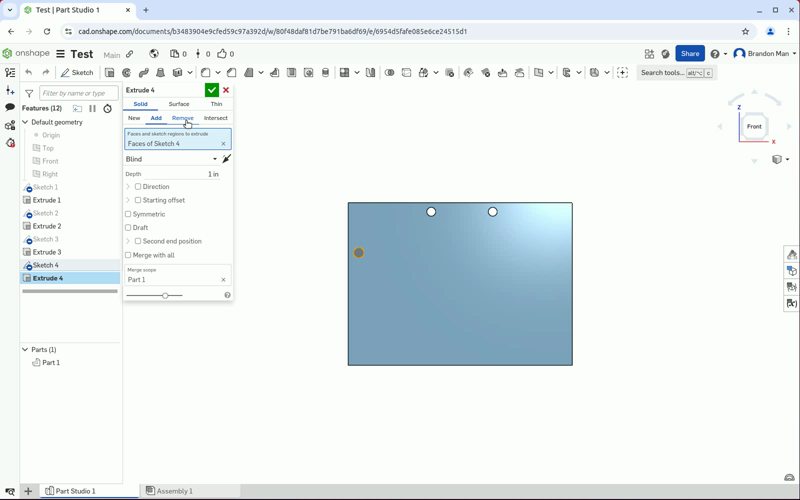
click(186, 120)
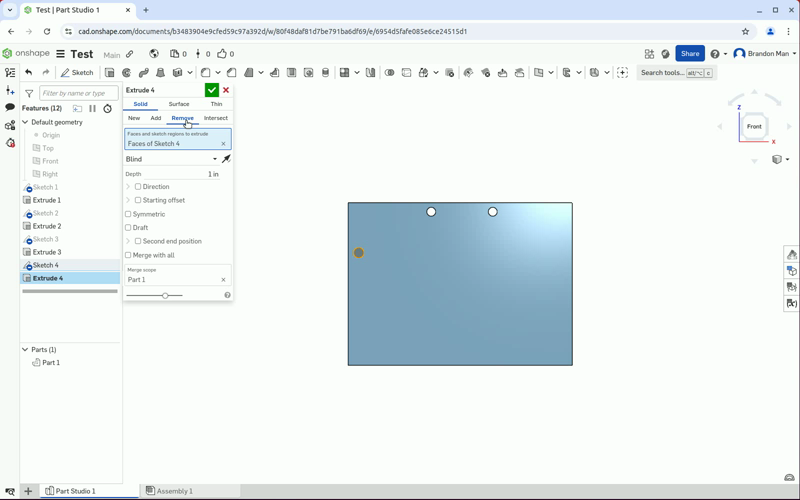
key(tab, 4)
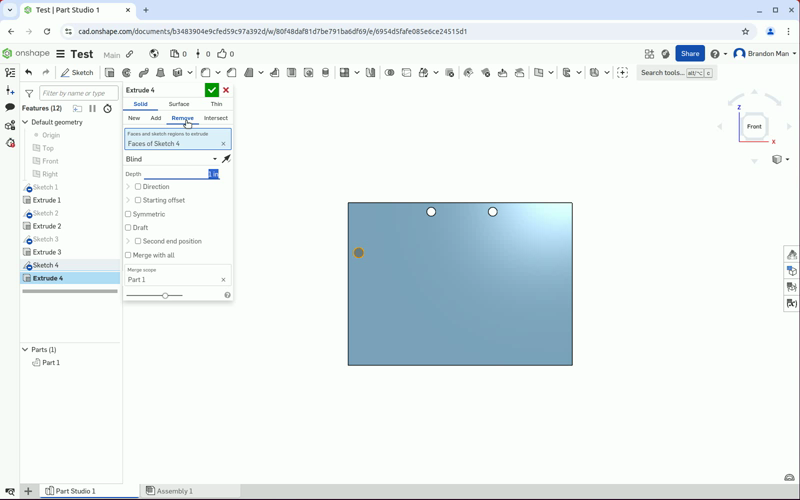
text(0.962)
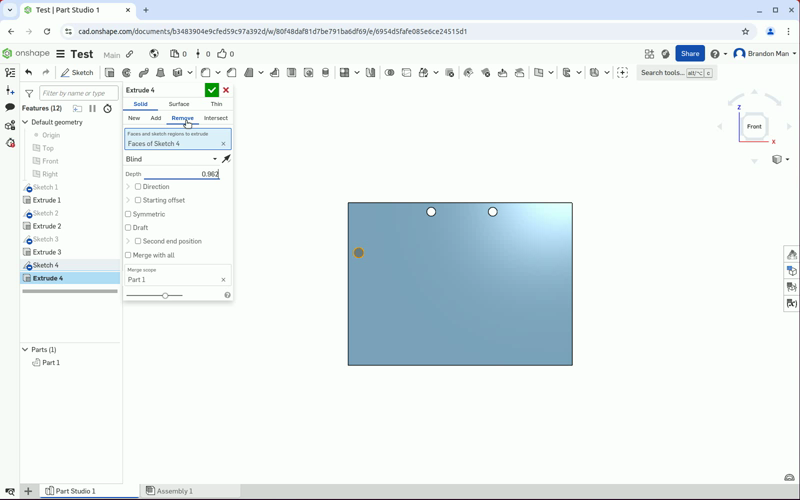
key(tab, 3)
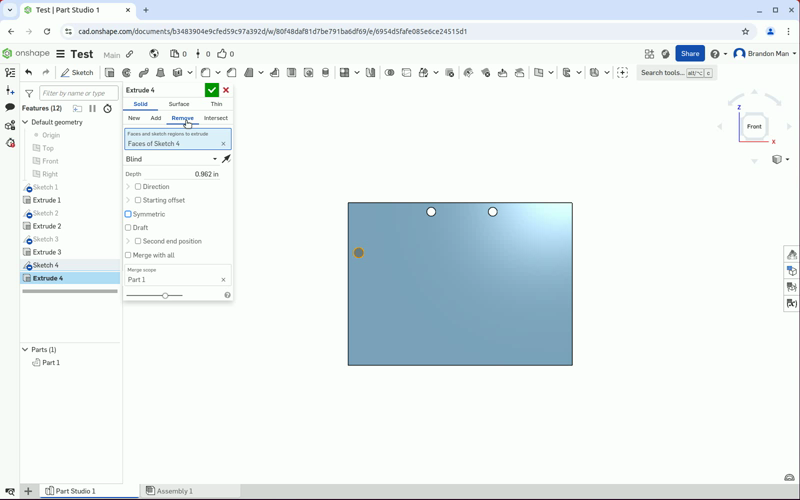
key(space)
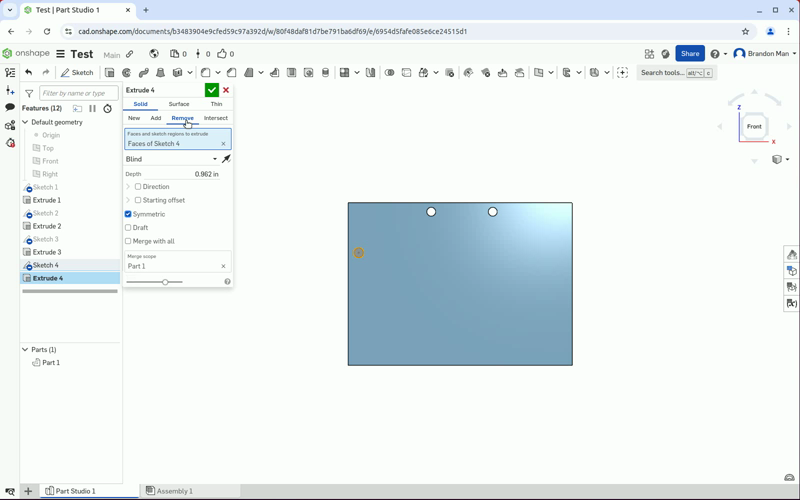
key(tab, 2)
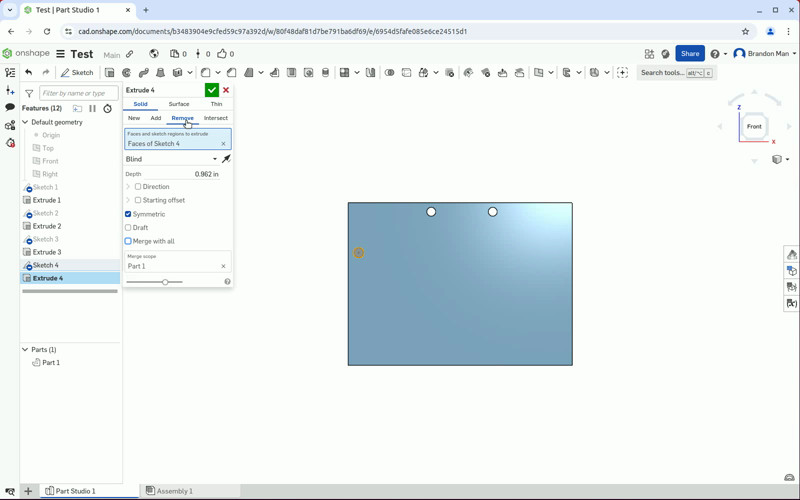
key(space)
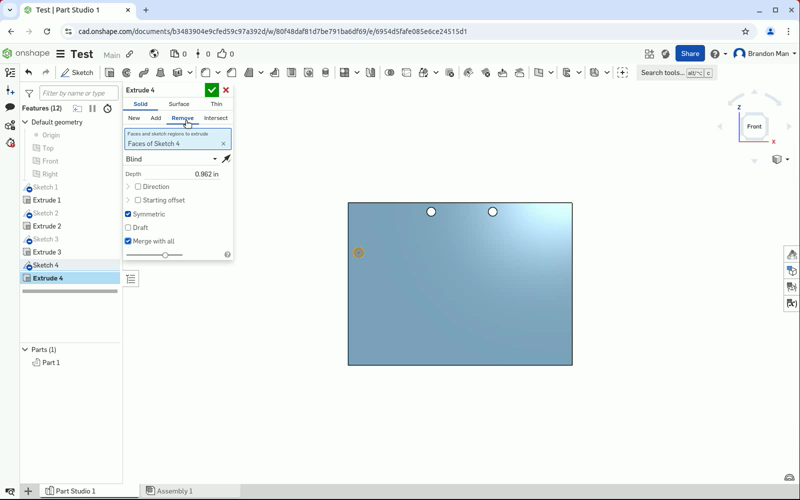
key(enter)
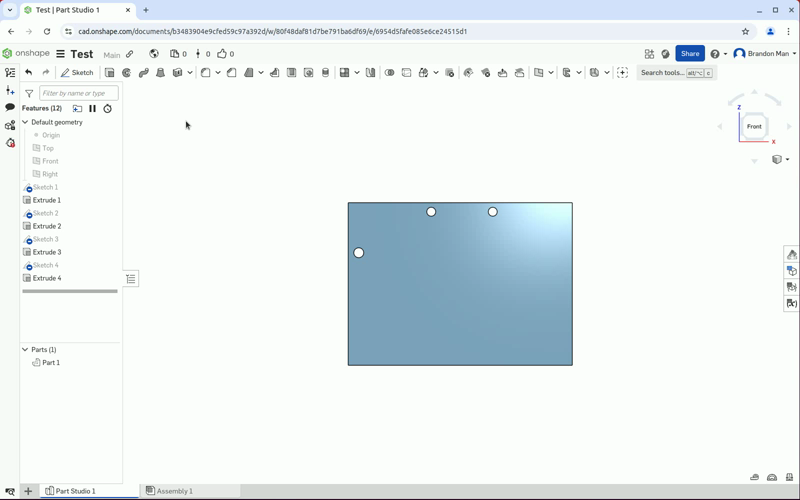
key(shift+h)
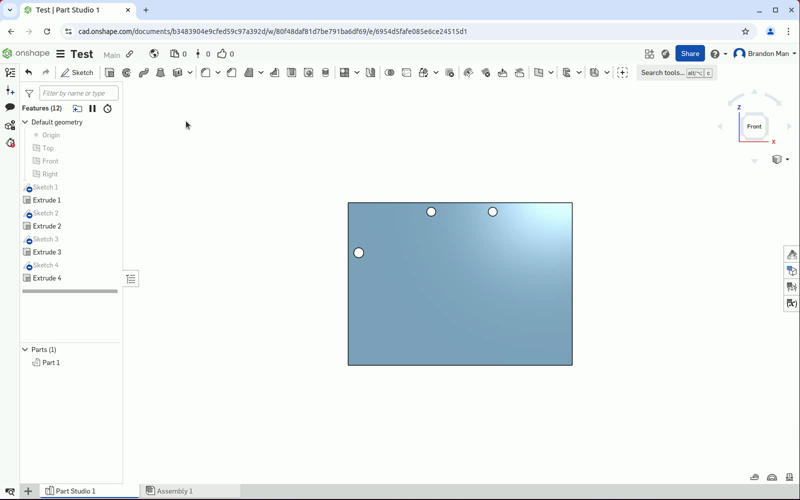
key(shift+h)
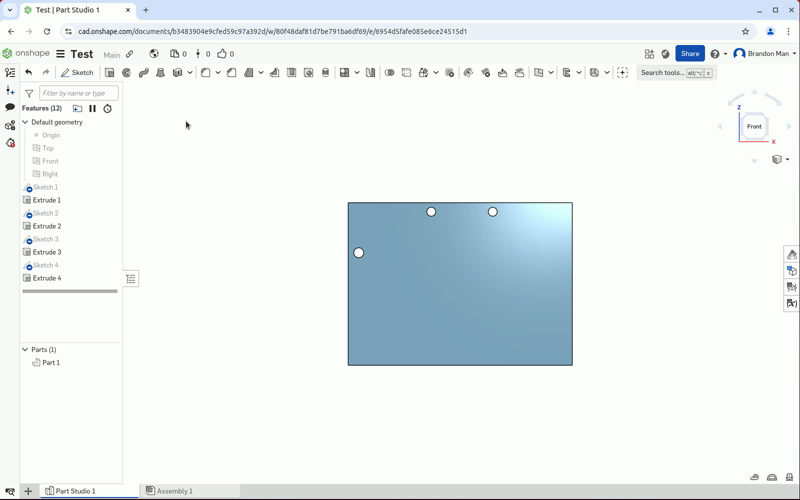
mouse_move(73, 189)
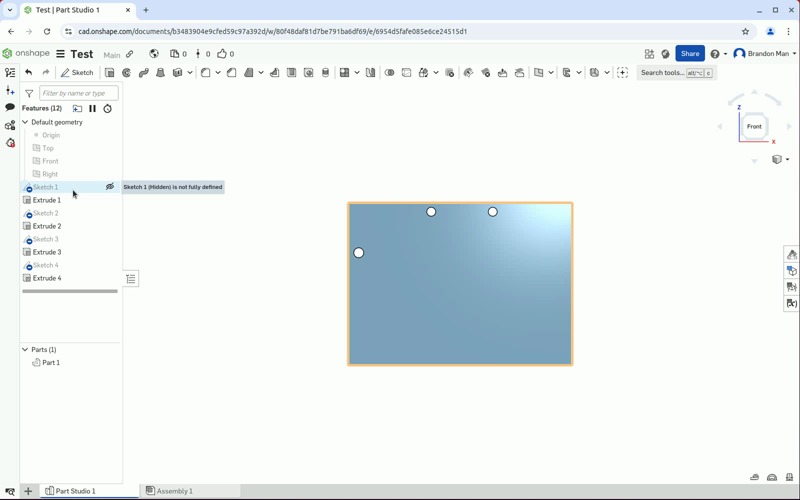
click(73, 189)
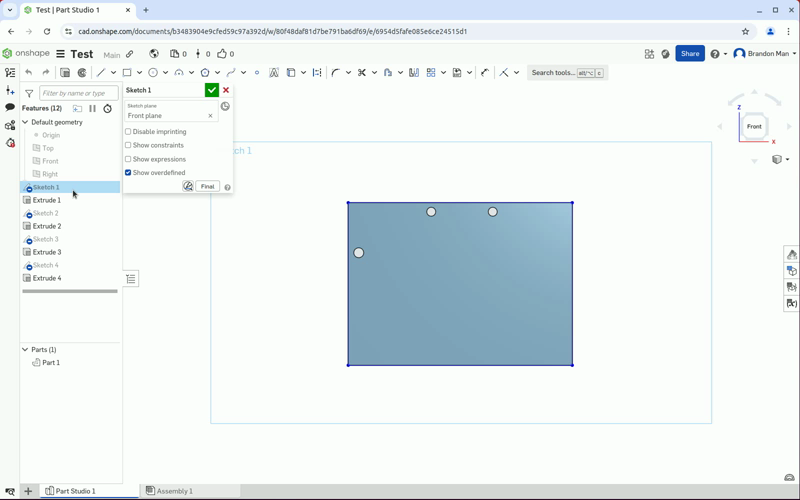
mouse_move(229, 92)
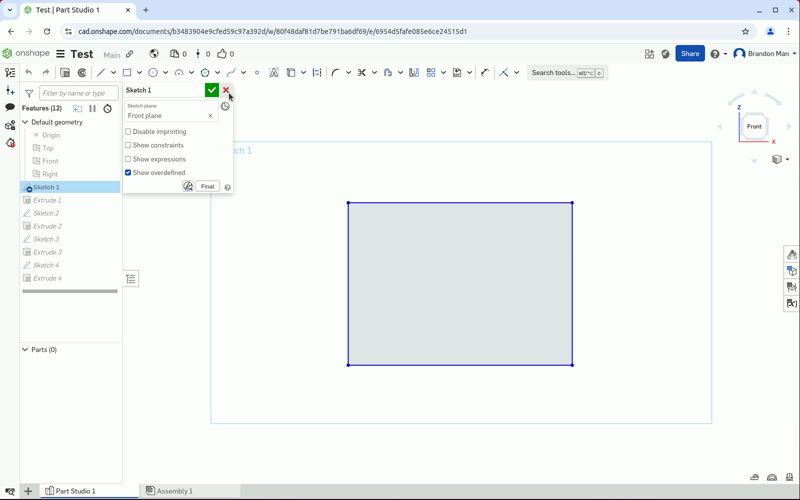
click(229, 92)
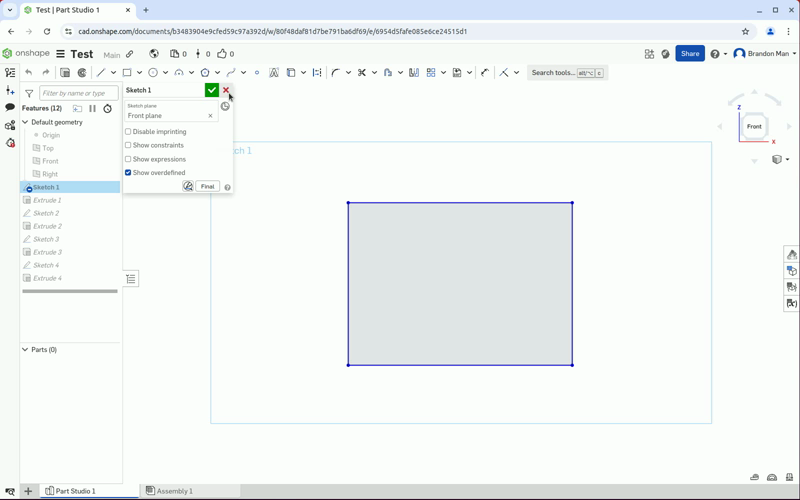
key(shift+s)
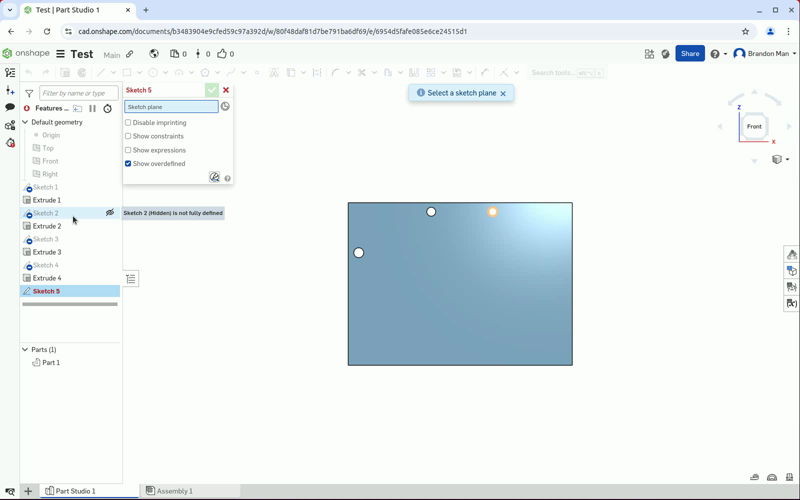
scroll(3)
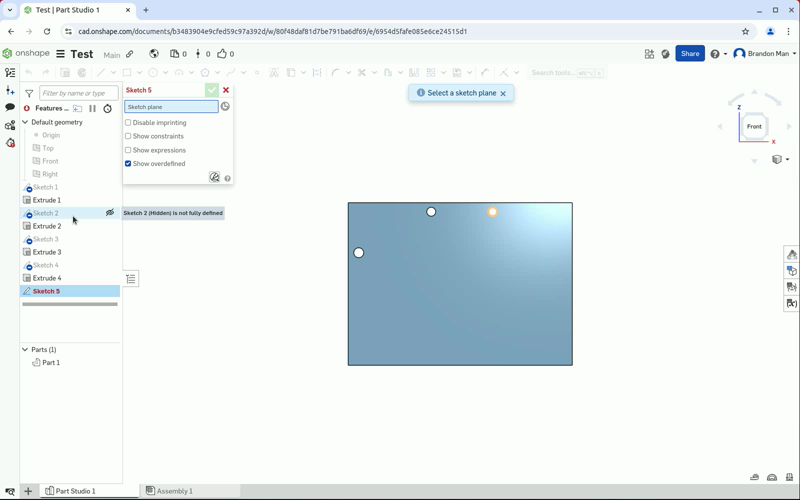
mouse_move(73, 163)
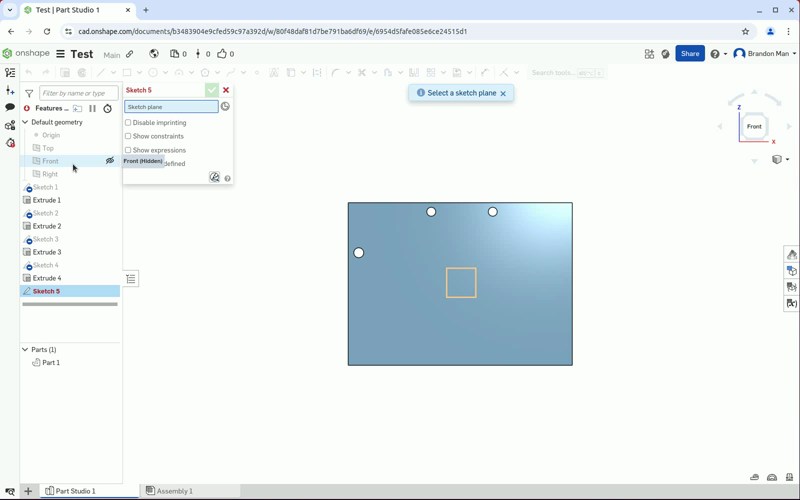
click(73, 163)
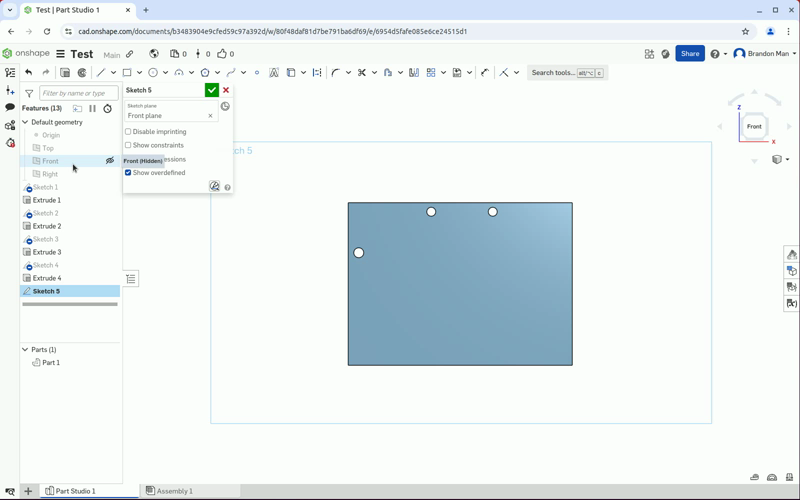
mouse_move(73, 352)
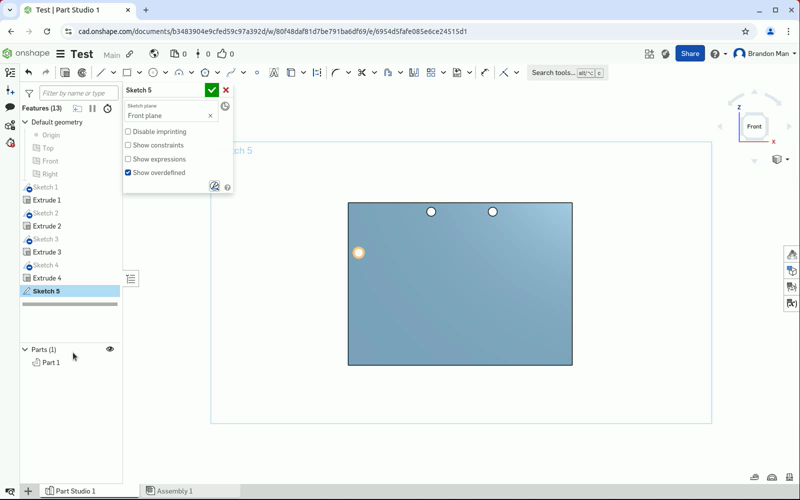
key(y)
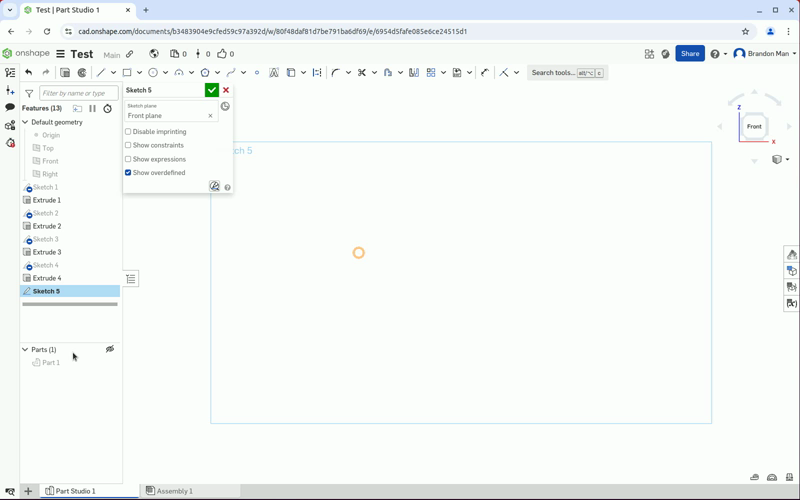
key(c)
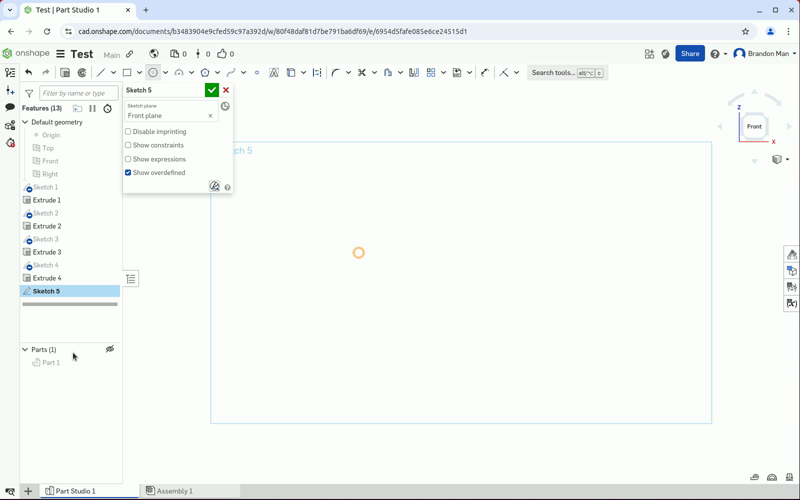
key_down(shift)
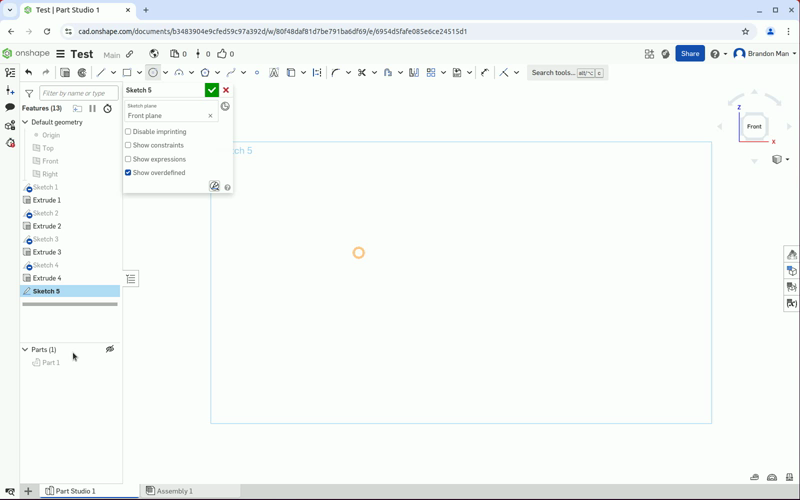
mouse_move(358, 324)
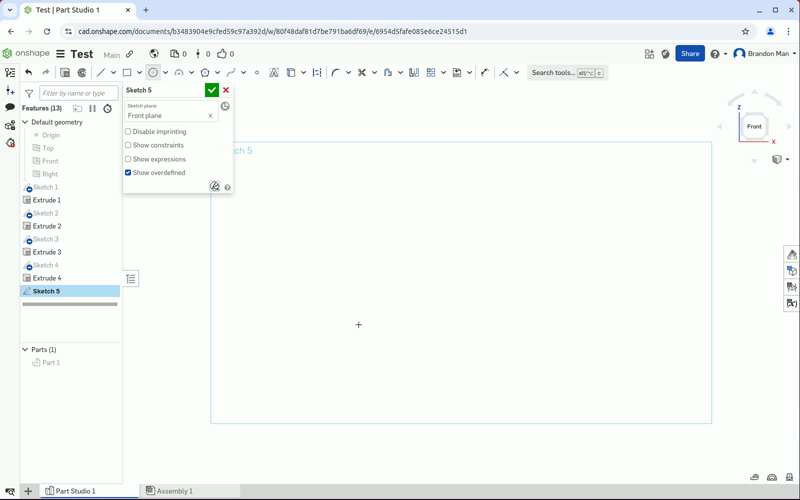
click(358, 324)
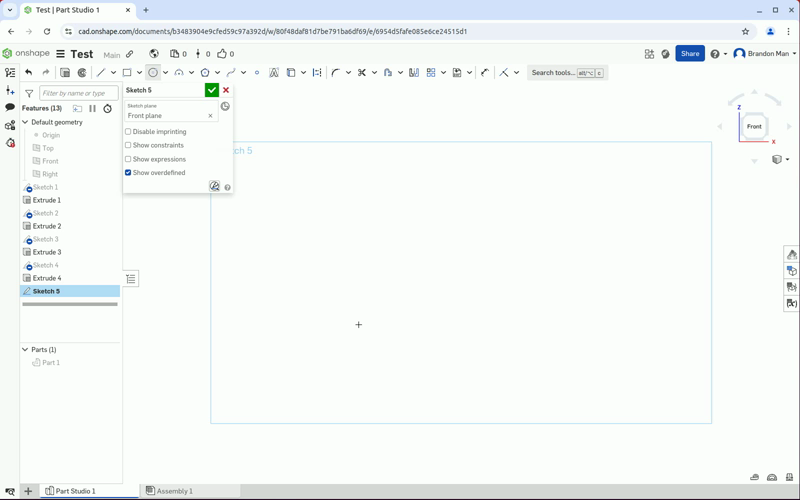
key_up(shift)
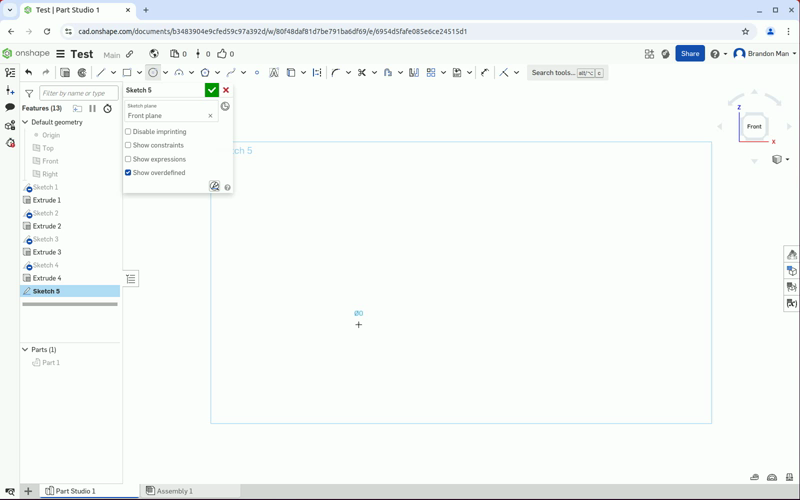
mouse_move(363, 324)
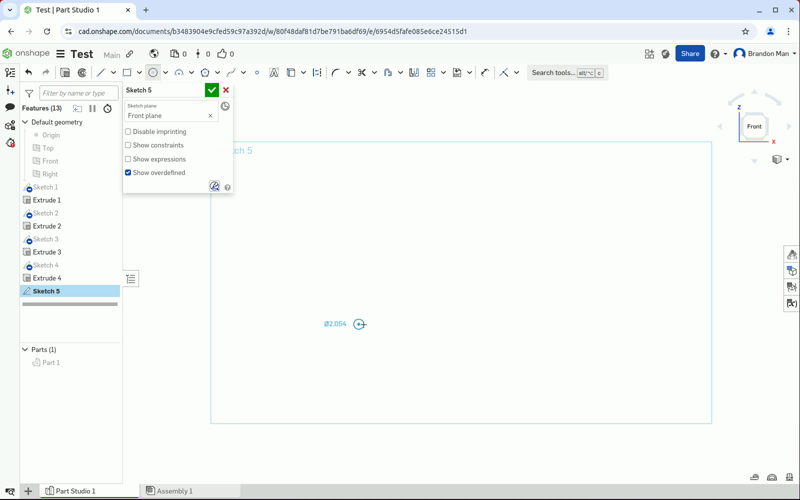
click(363, 324)
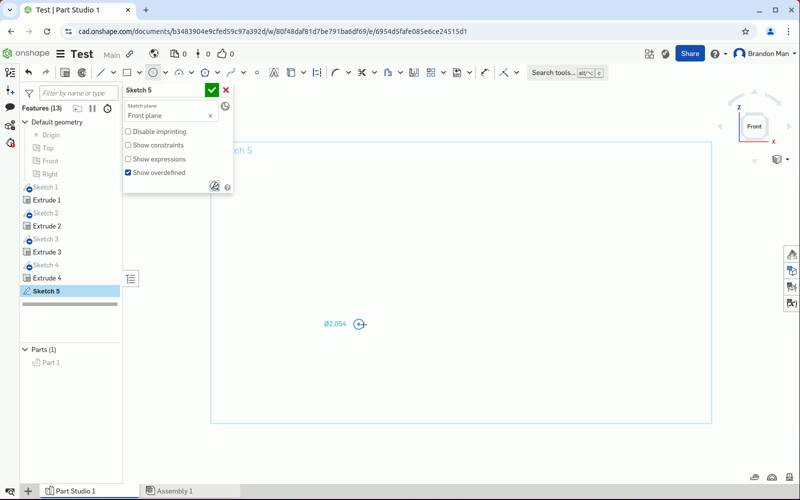
key(esc)
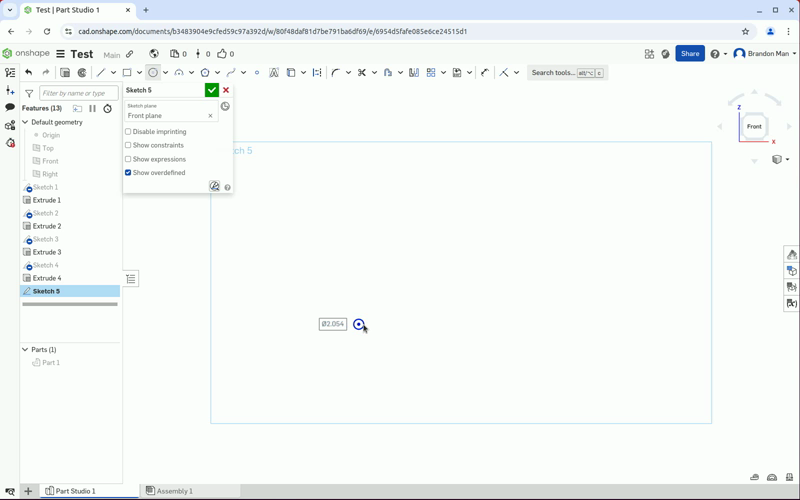
mouse_move(362, 326)
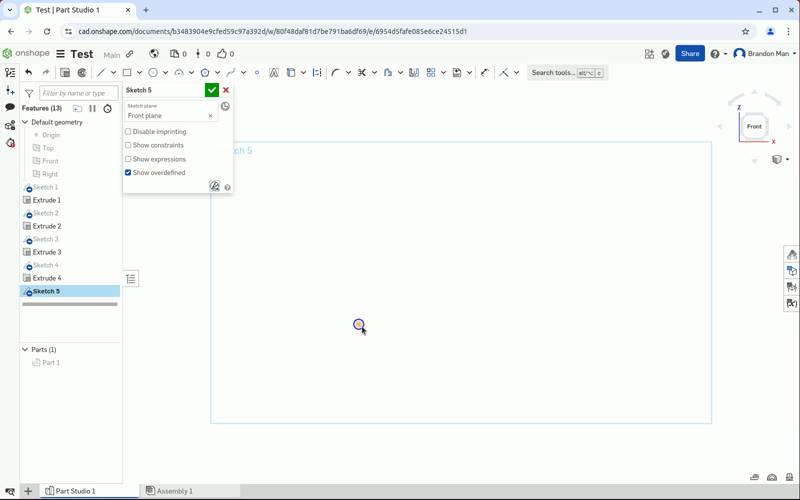
scroll(6)
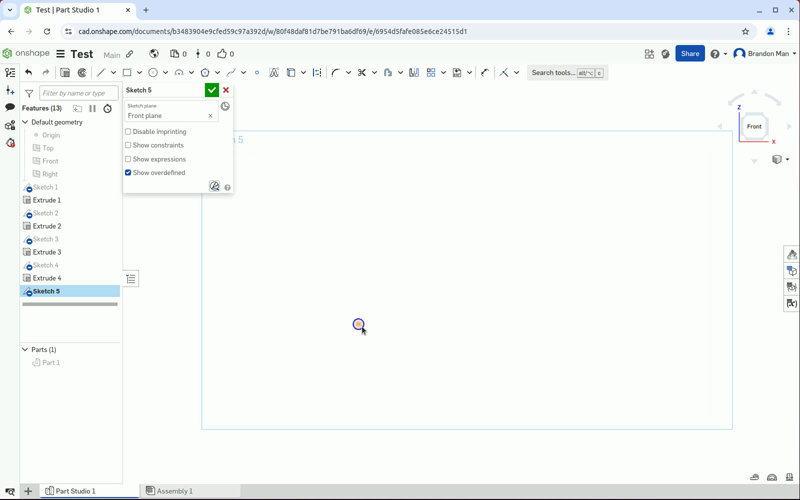
scroll(6)
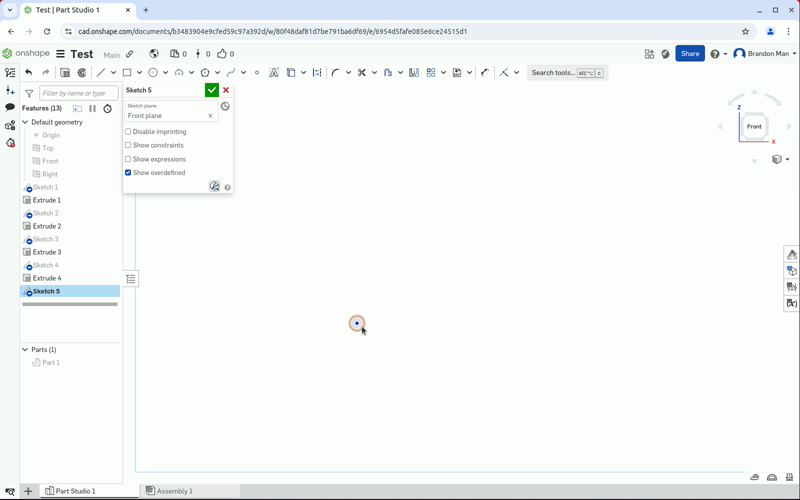
scroll(6)
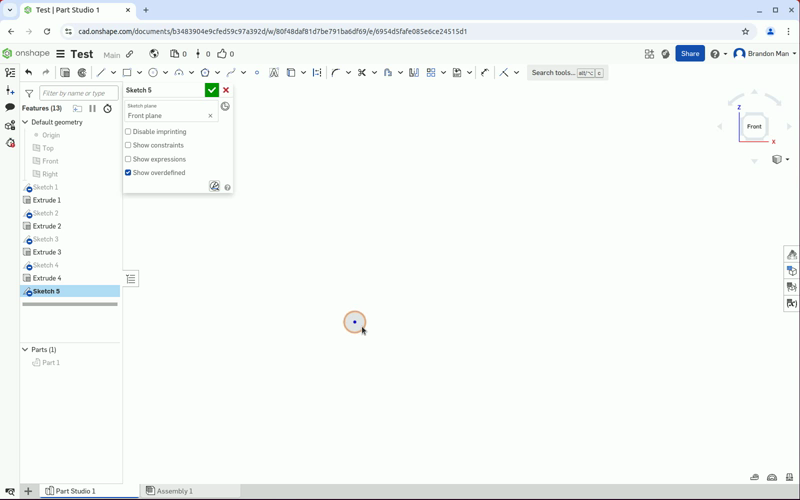
scroll(6)
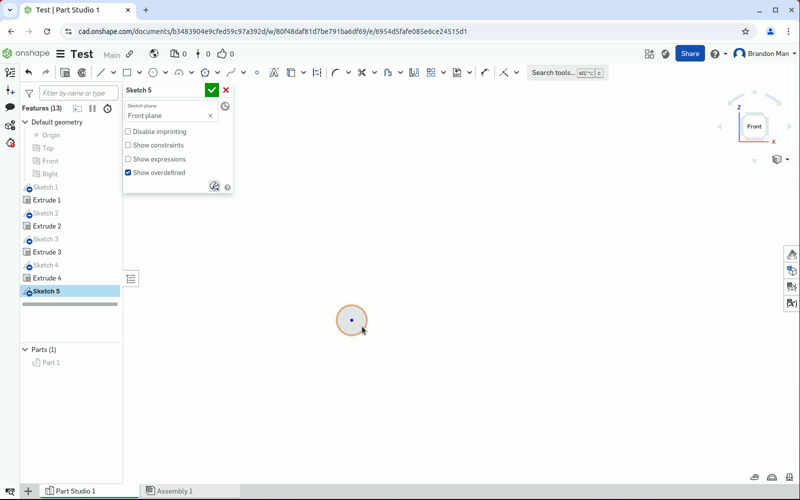
scroll(6)
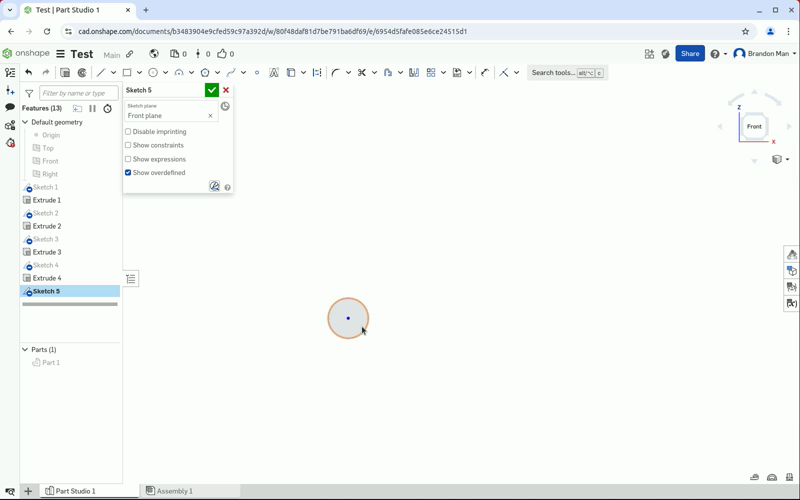
scroll(6)
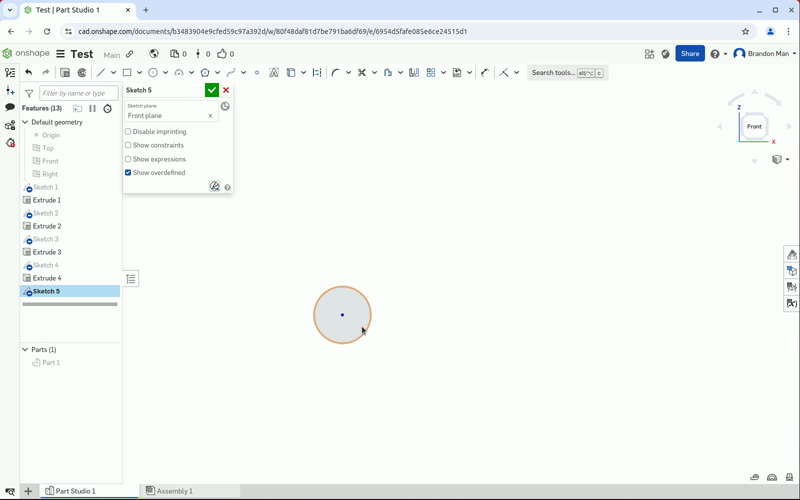
scroll(6)
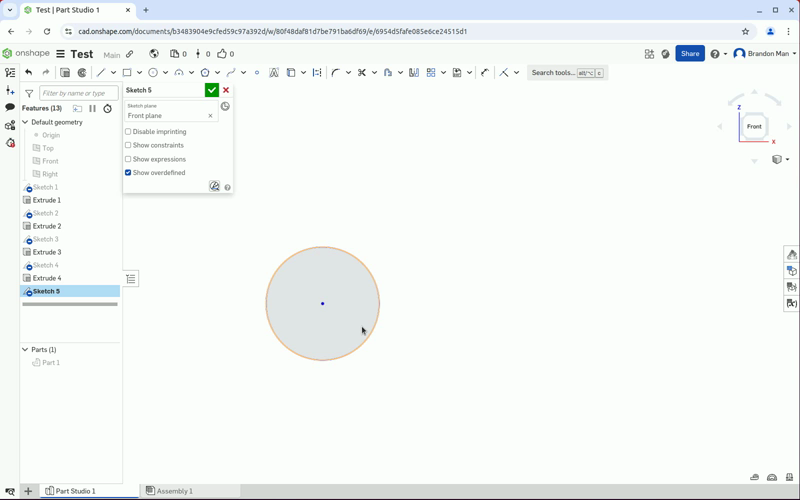
click(362, 326)
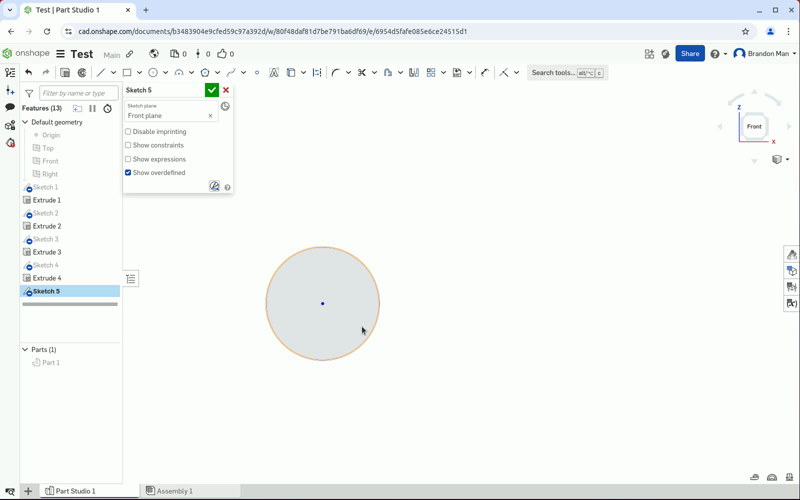
scroll(-6)
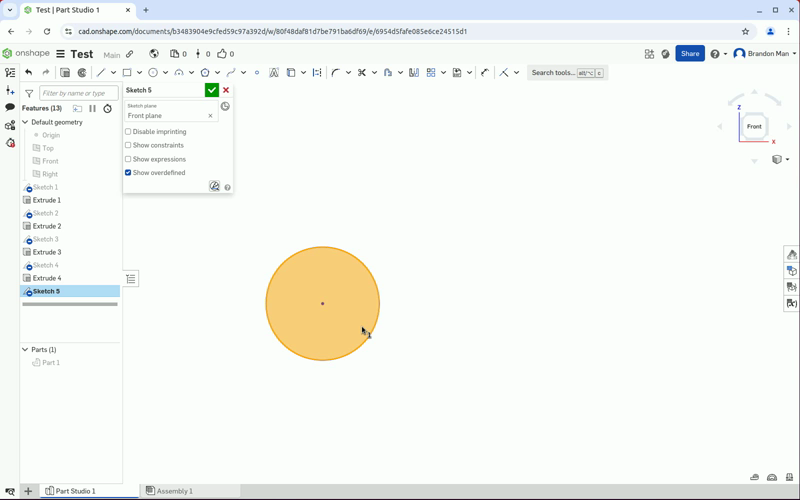
scroll(-6)
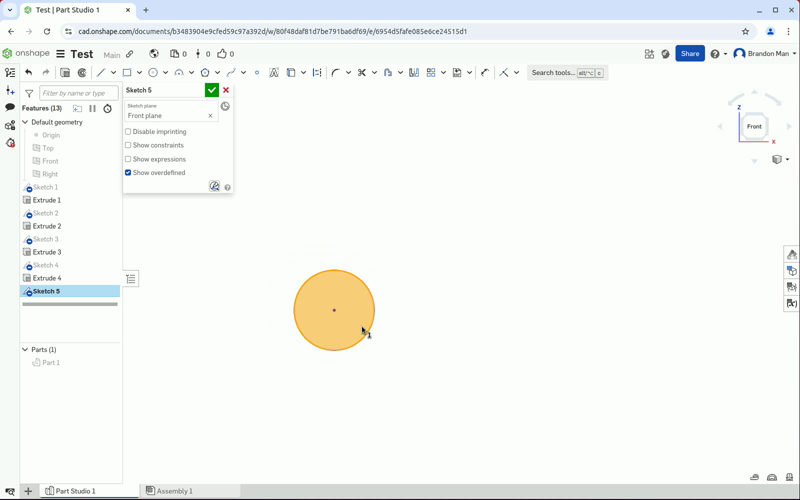
scroll(-6)
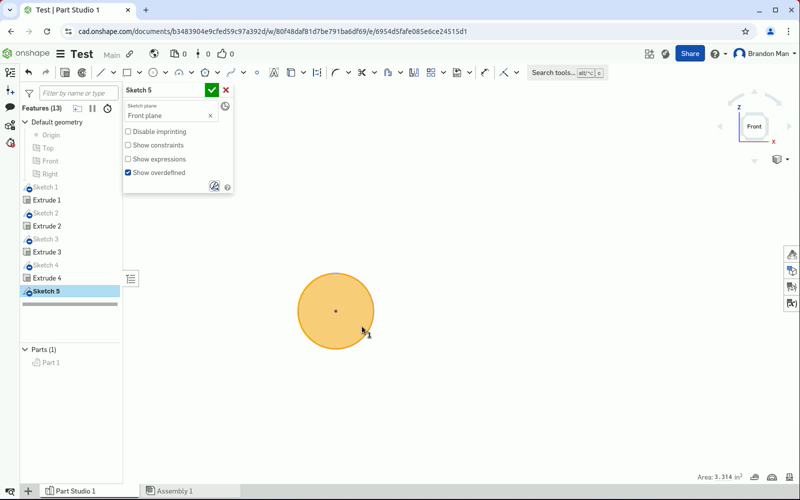
scroll(-6)
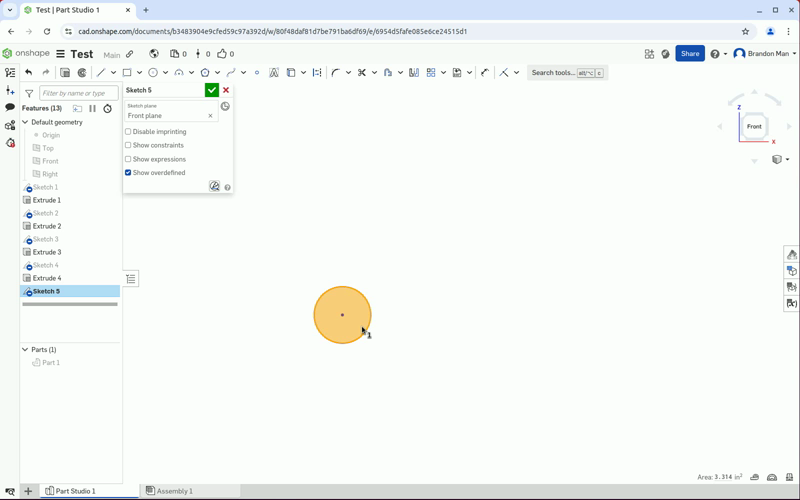
scroll(-6)
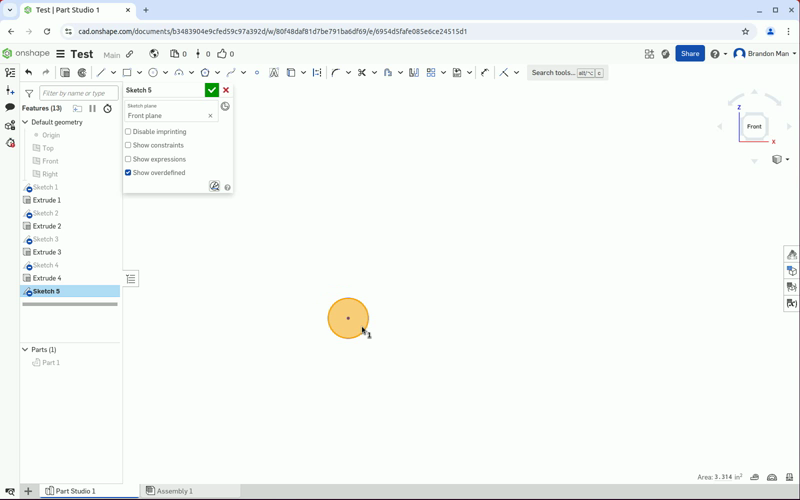
scroll(-6)
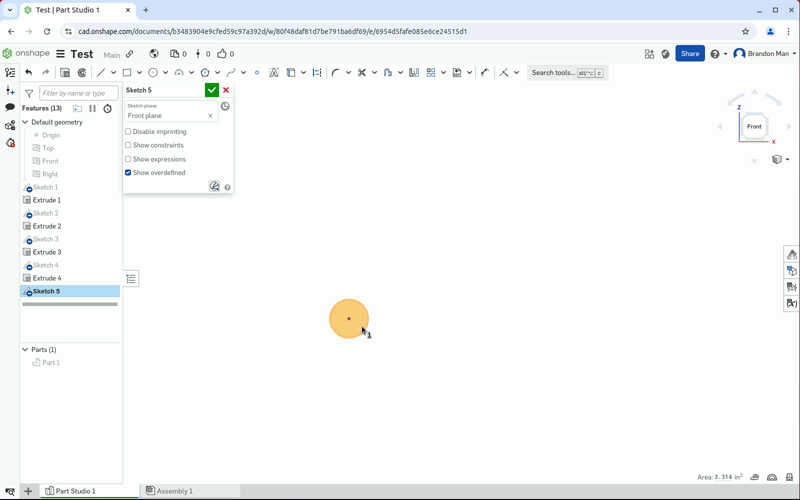
scroll(-6)
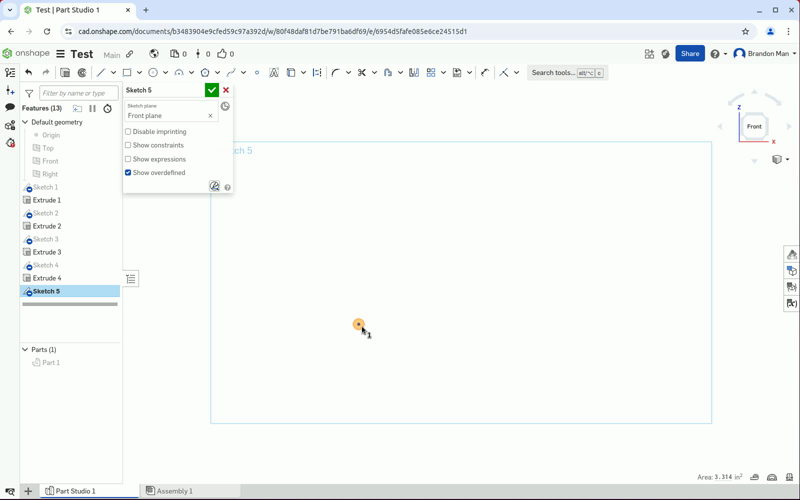
mouse_move(73, 352)
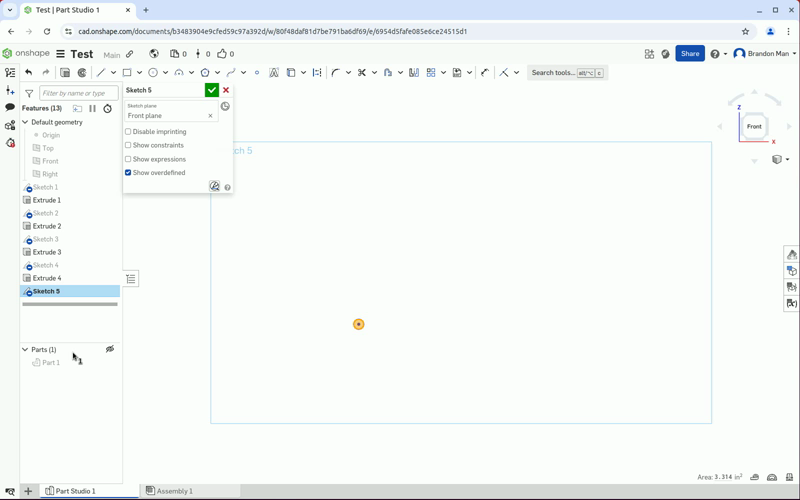
key(shift+y)
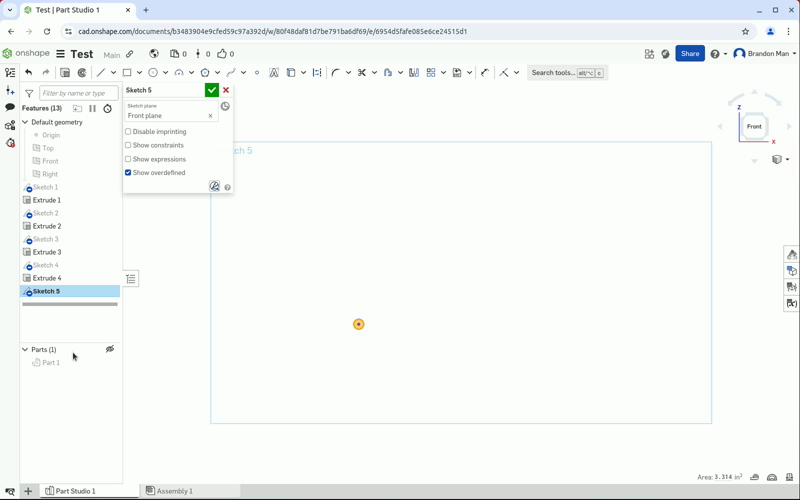
key(shift+e)
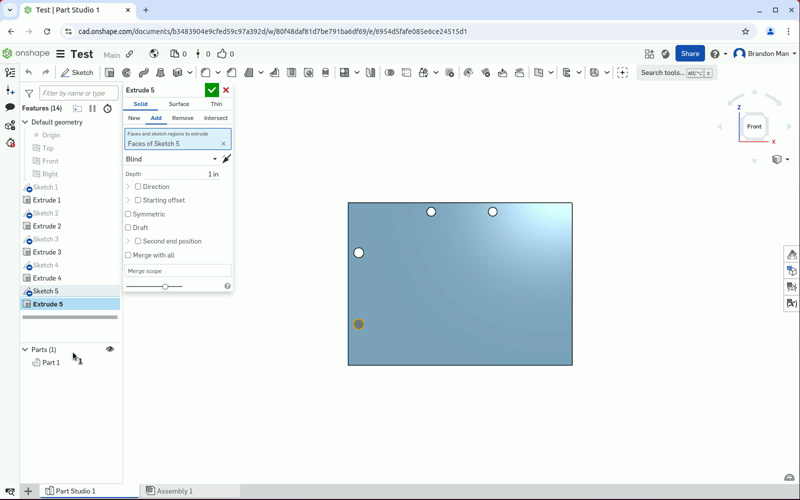
mouse_move(143, 106)
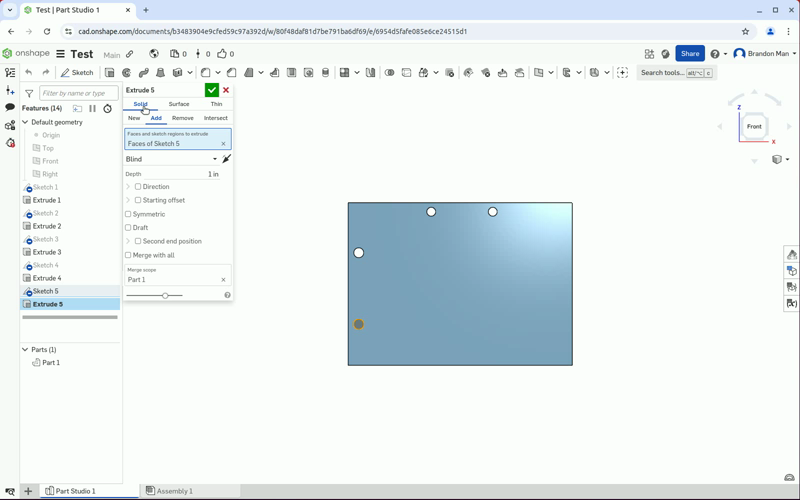
click(143, 106)
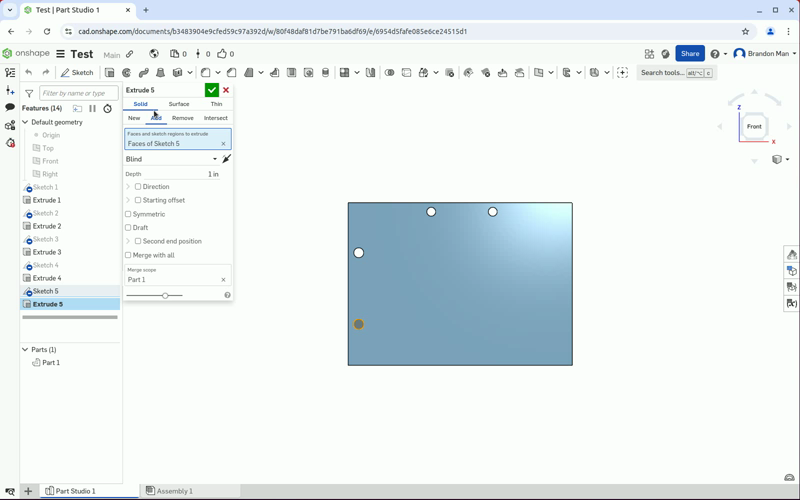
mouse_move(186, 120)
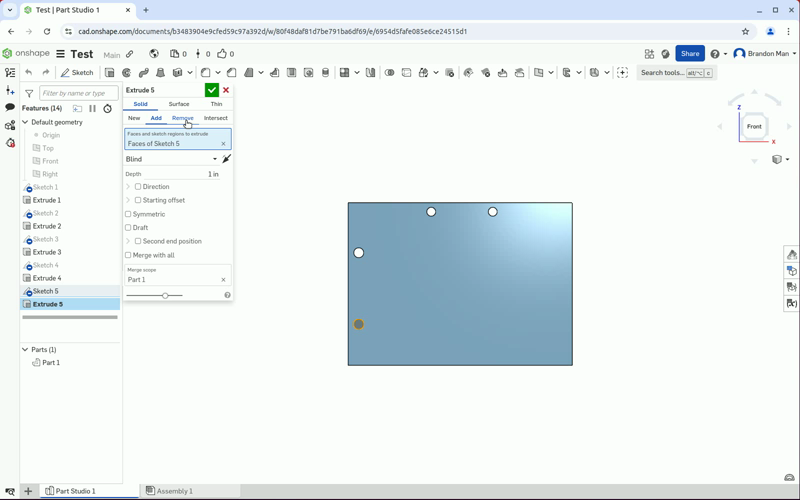
click(186, 120)
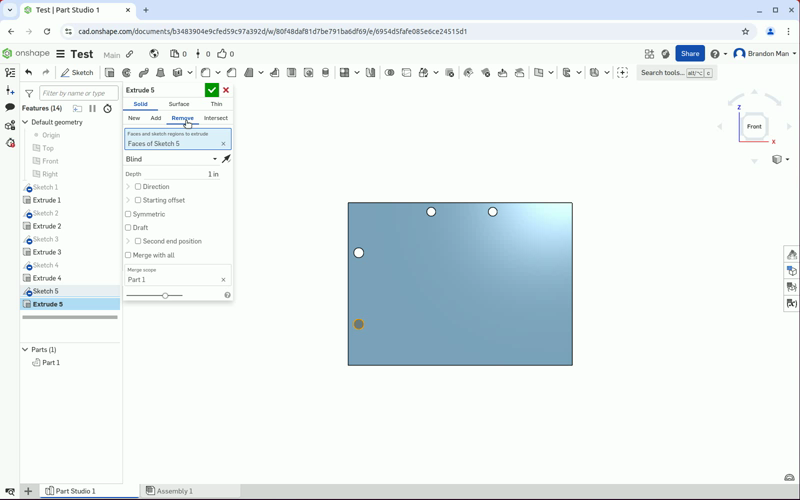
key(tab, 4)
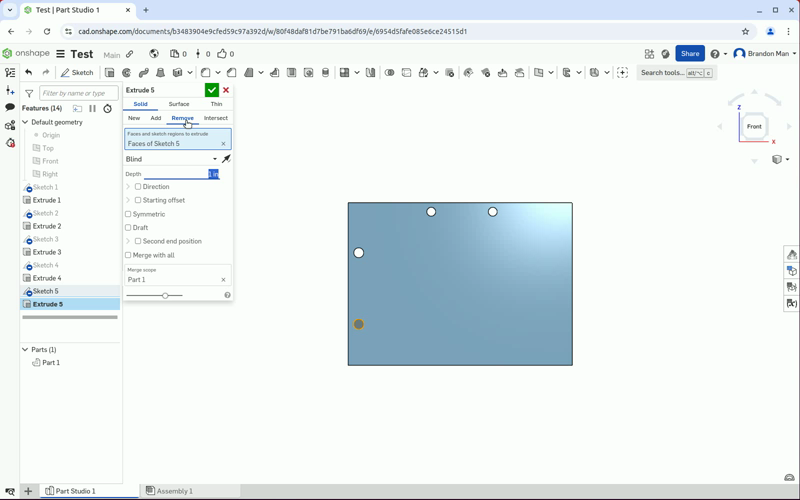
text(0.962)
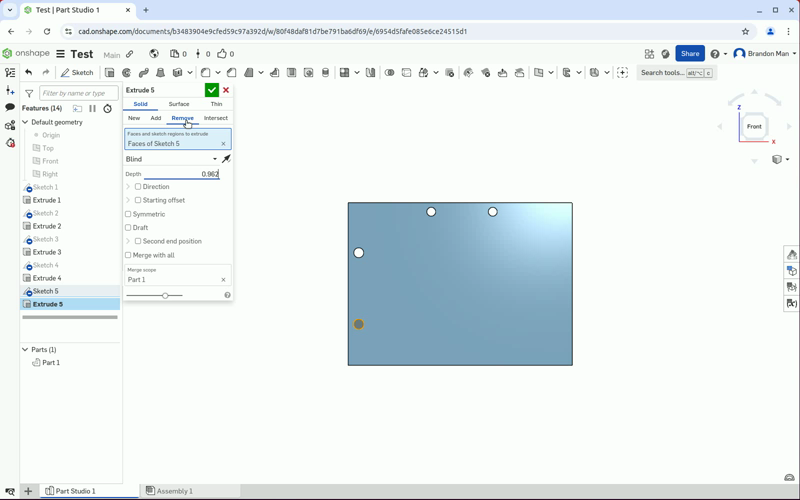
key(tab, 3)
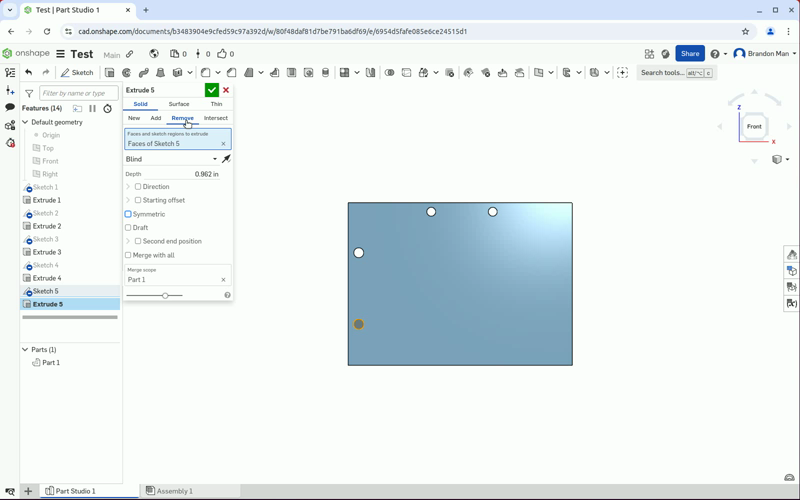
key(space)
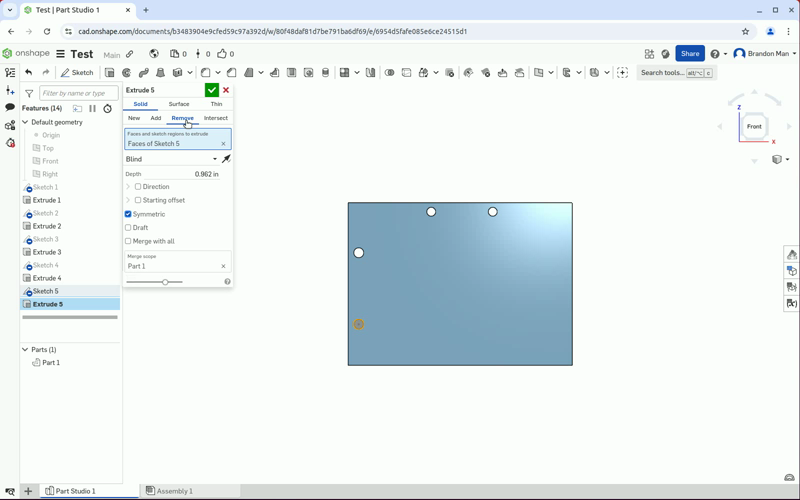
key(tab, 2)
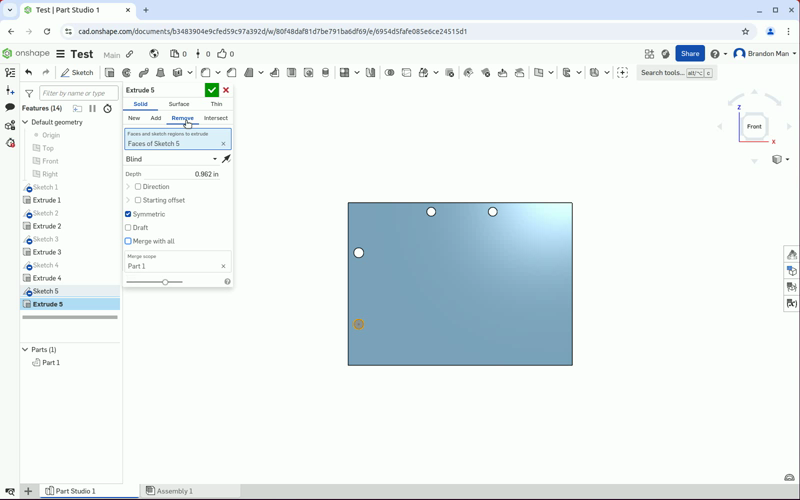
key(space)
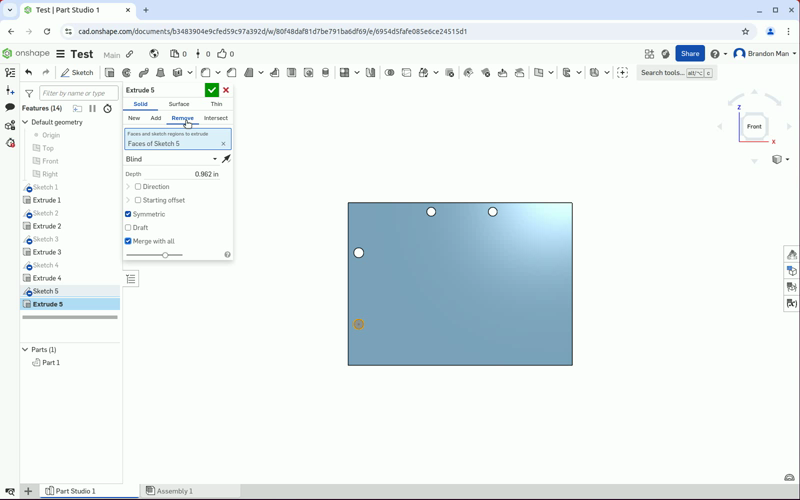
key(enter)
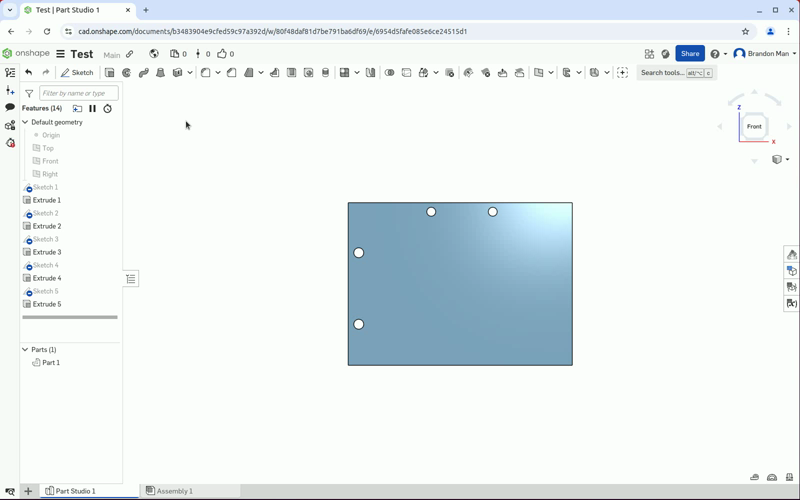
key(shift+h)
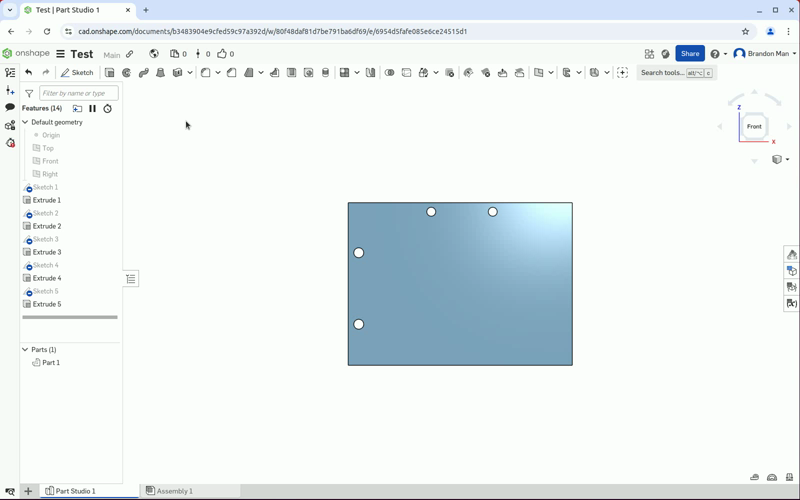
key(shift+h)
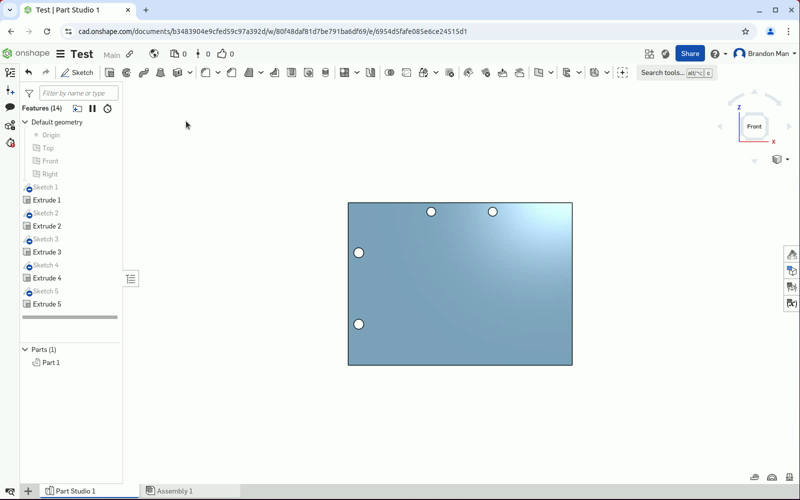
mouse_move(73, 189)
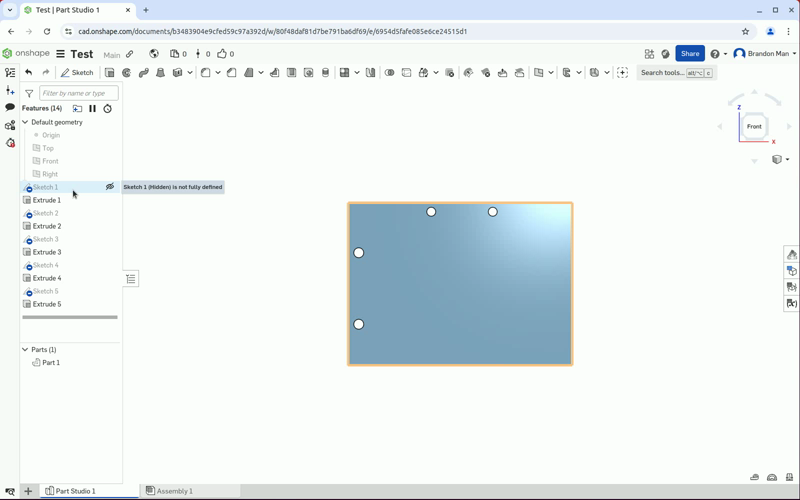
click(73, 189)
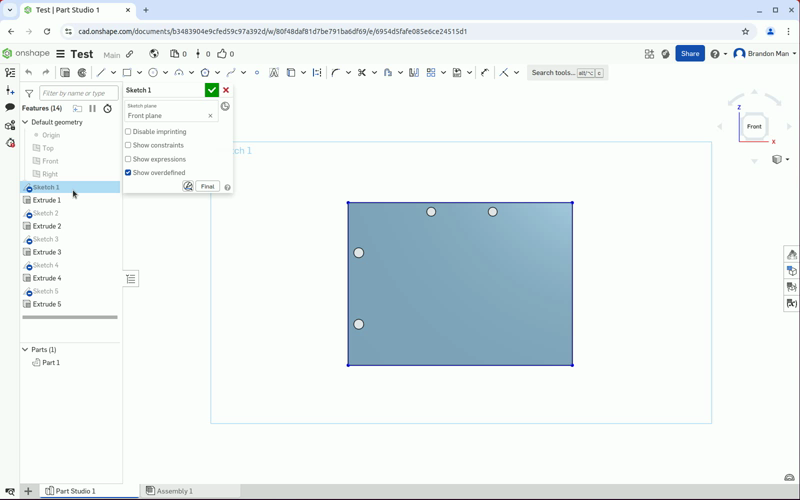
mouse_move(229, 92)
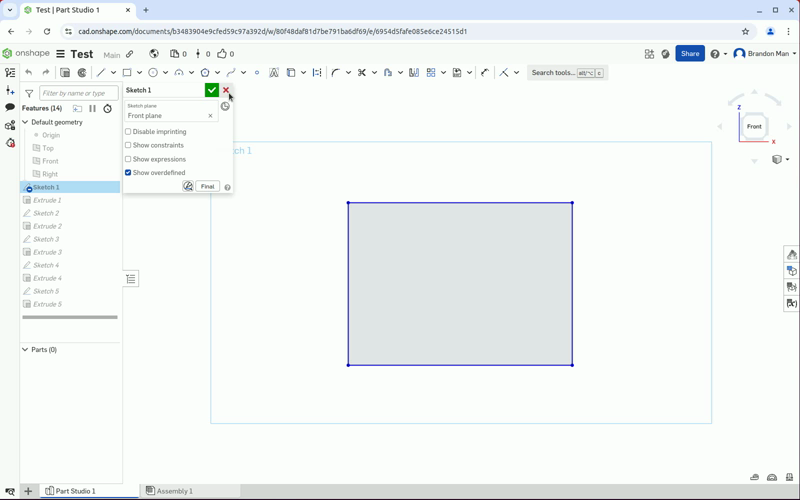
click(229, 92)
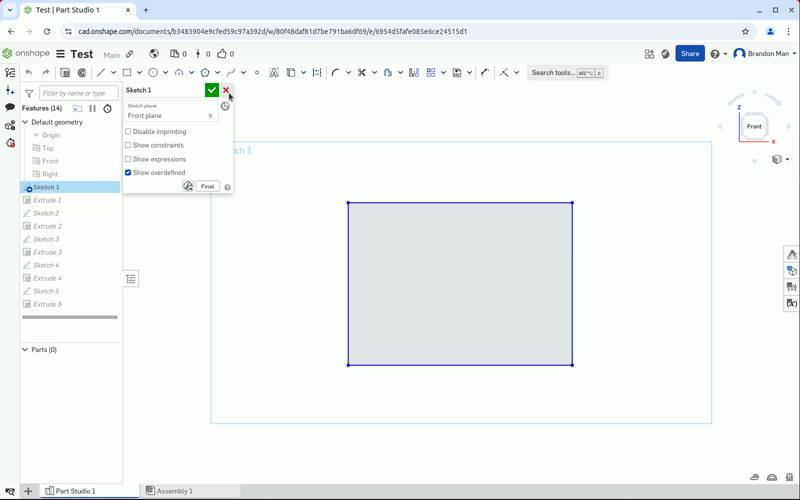
key(shift+s)
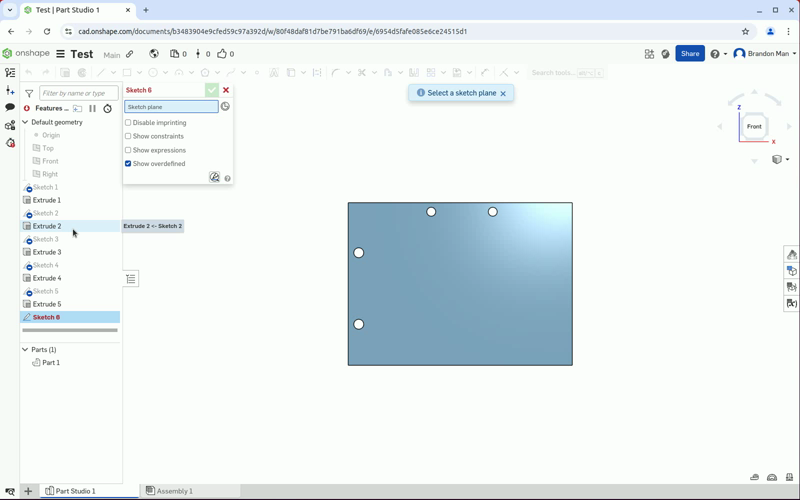
scroll(3)
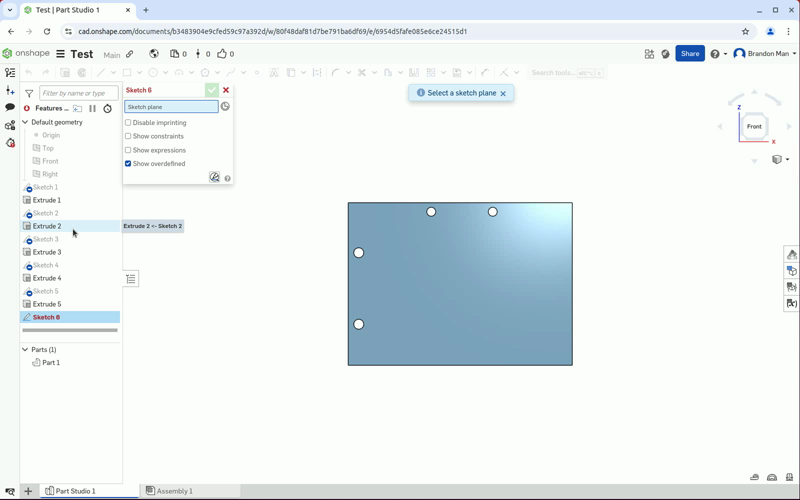
mouse_move(73, 163)
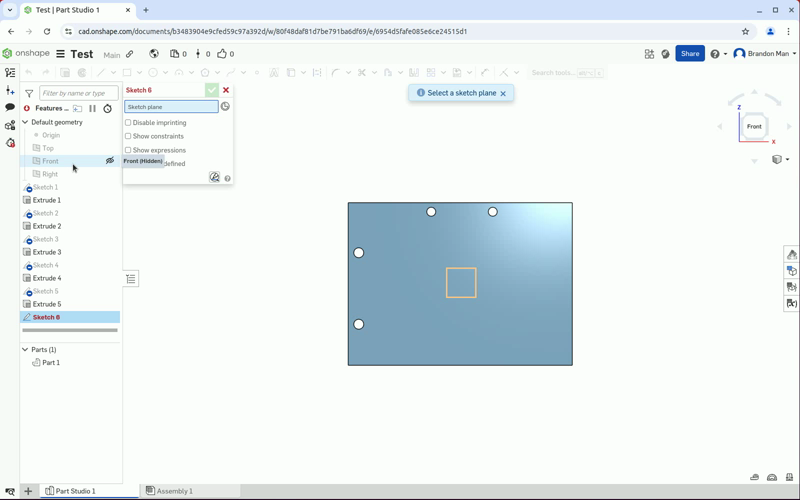
click(73, 163)
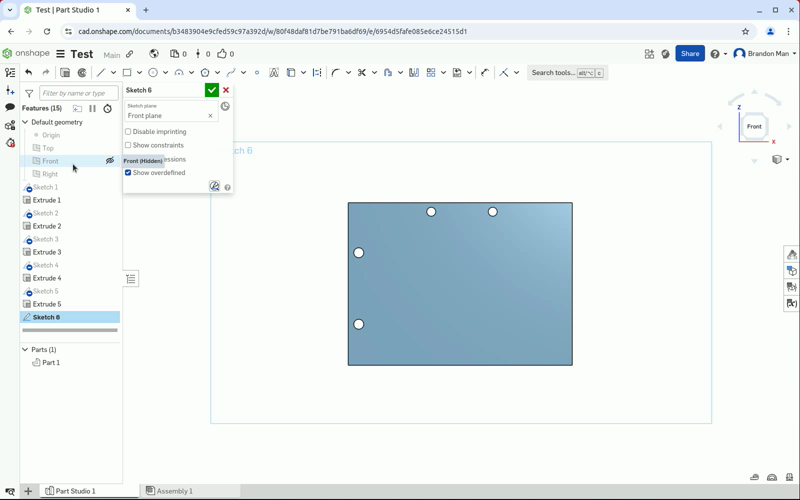
mouse_move(73, 352)
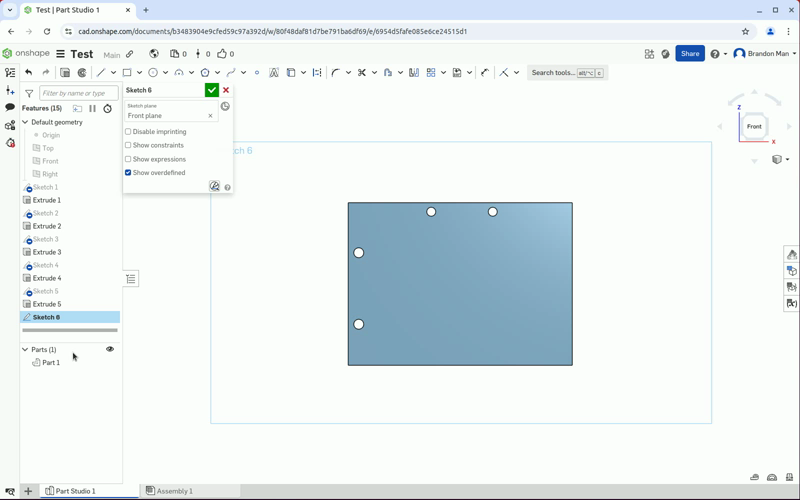
key(y)
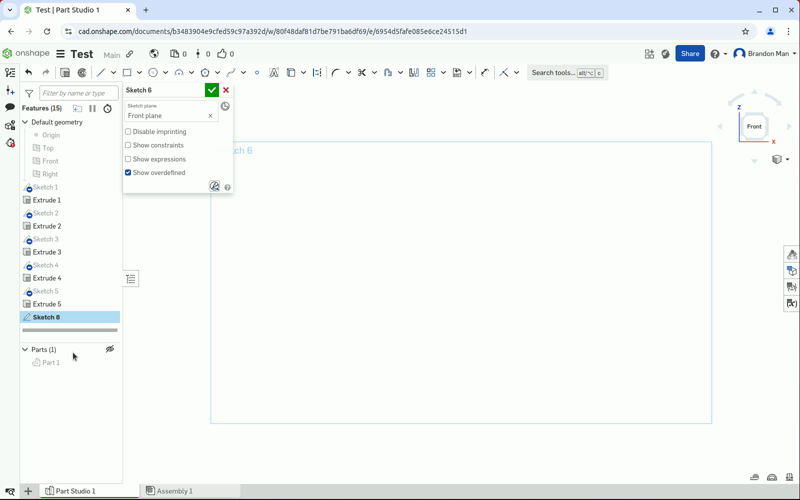
key(c)
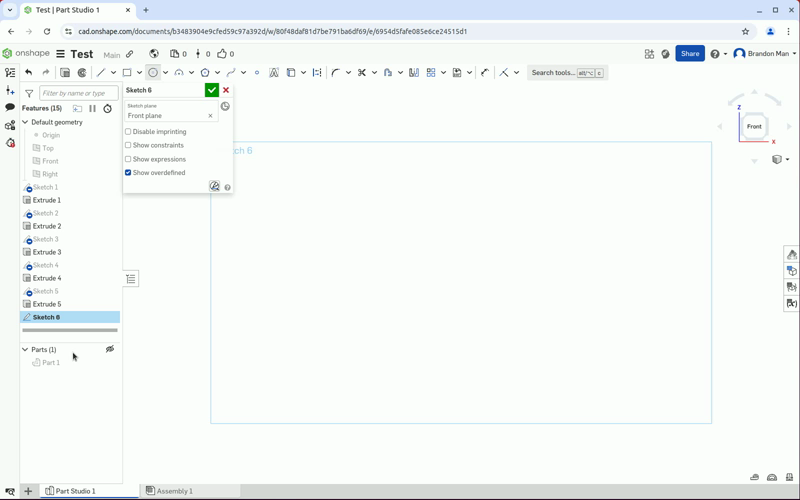
key_down(shift)
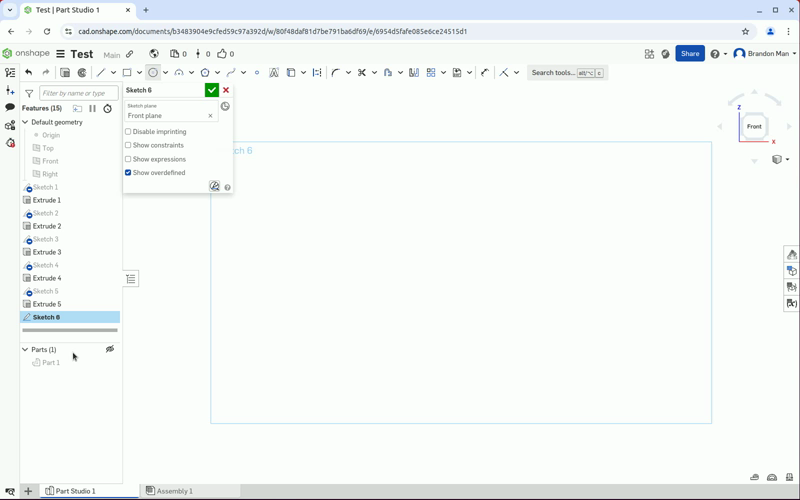
mouse_move(564, 252)
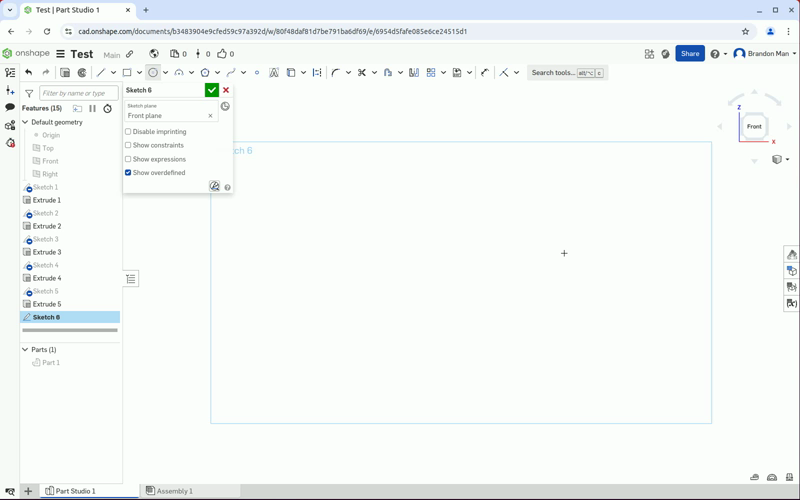
click(564, 252)
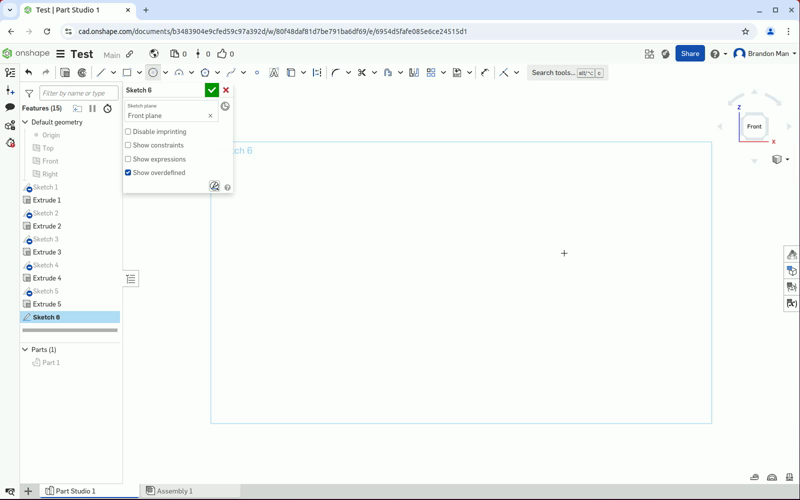
key_up(shift)
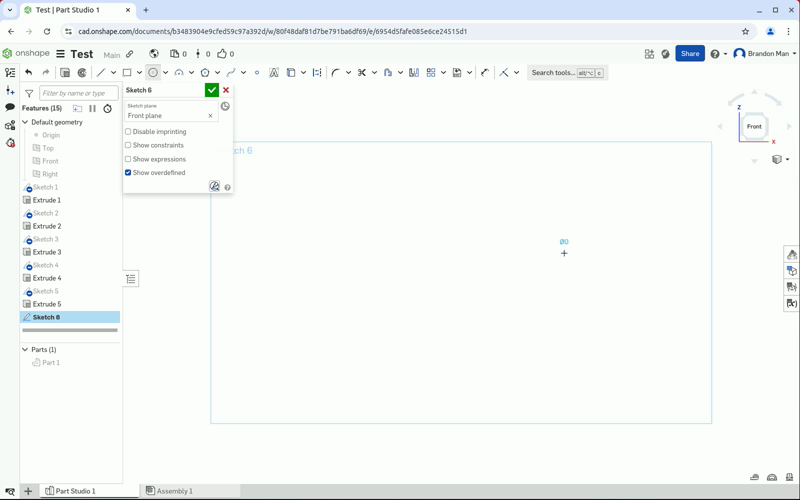
mouse_move(568, 252)
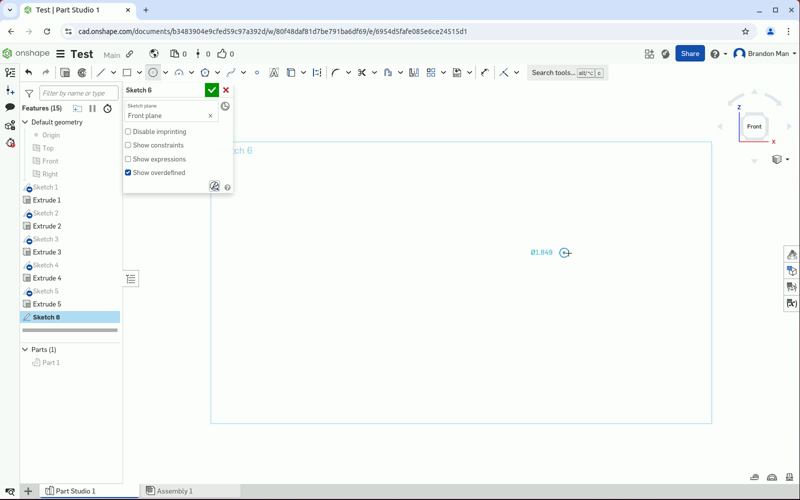
click(568, 252)
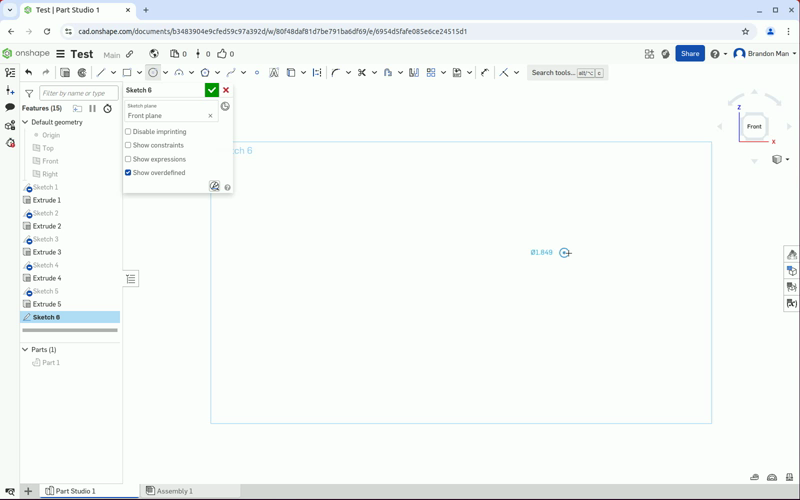
key(esc)
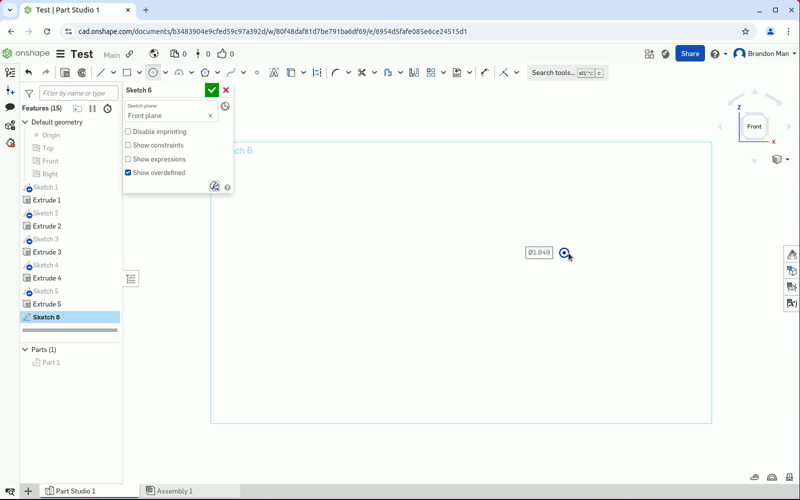
mouse_move(562, 255)
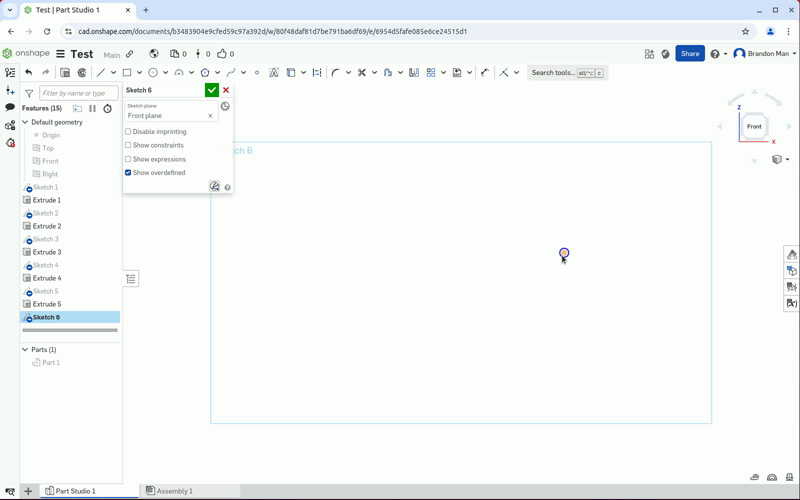
scroll(6)
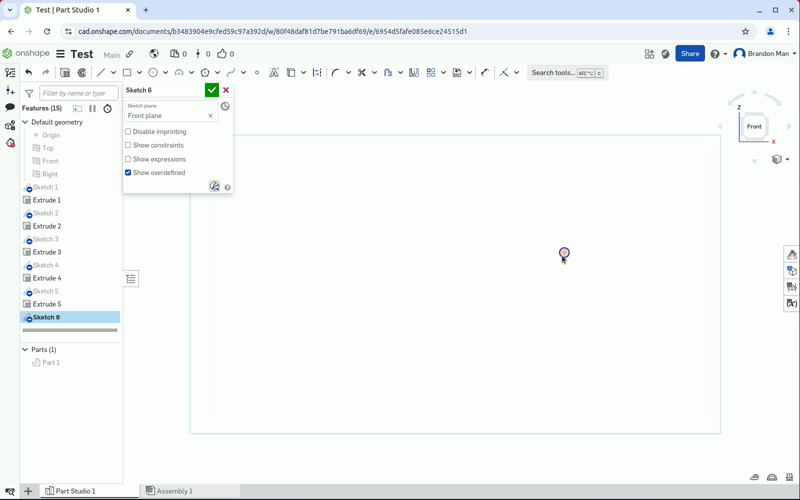
scroll(6)
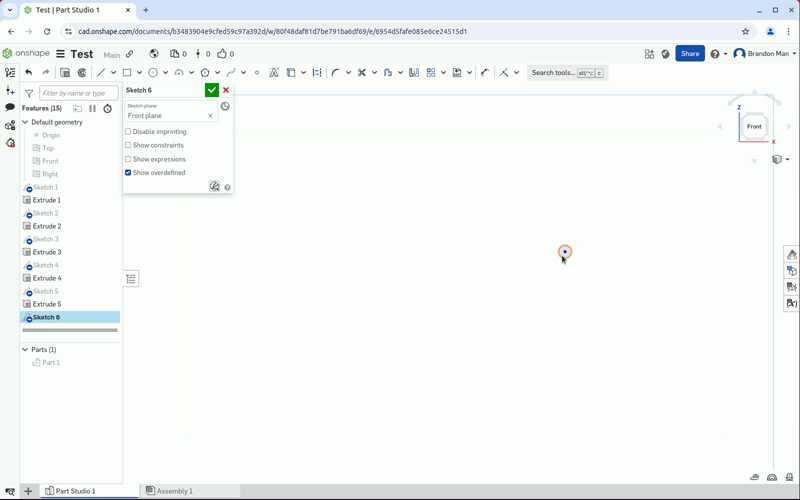
scroll(6)
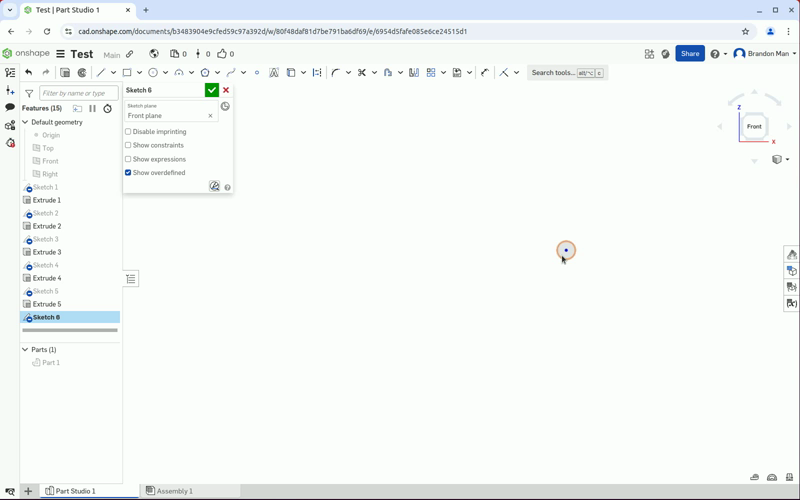
scroll(6)
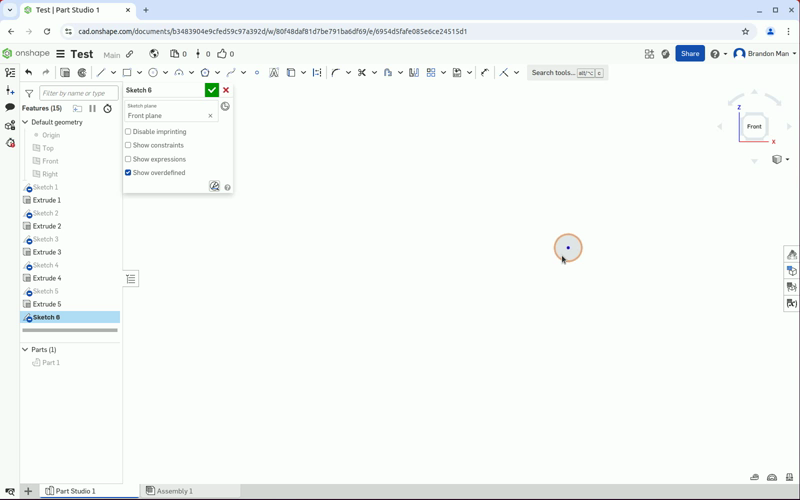
scroll(6)
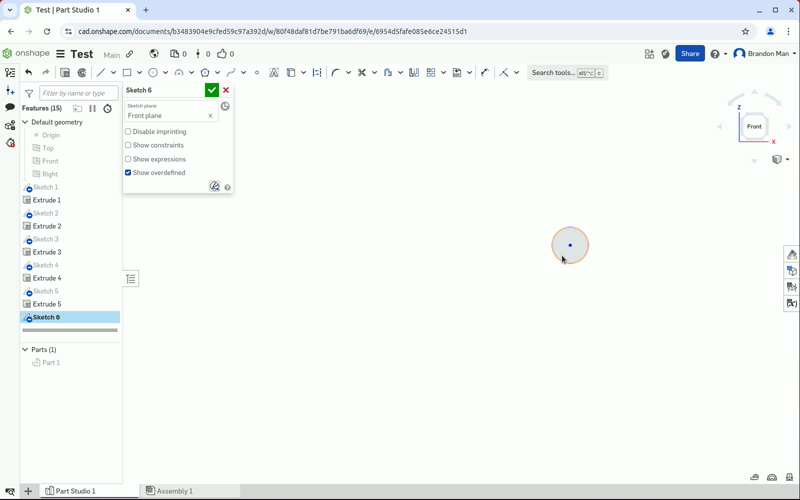
scroll(6)
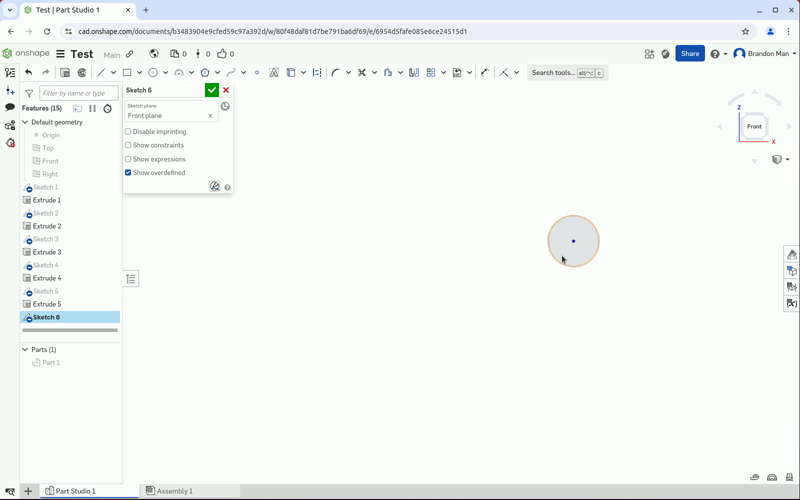
scroll(6)
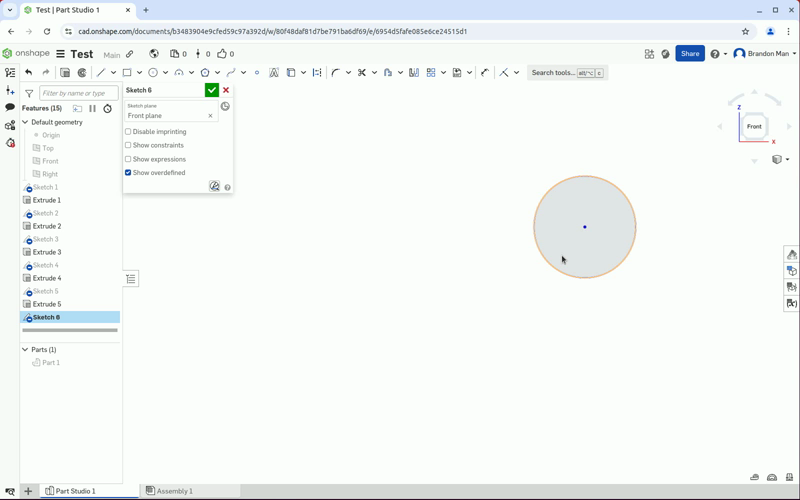
click(562, 255)
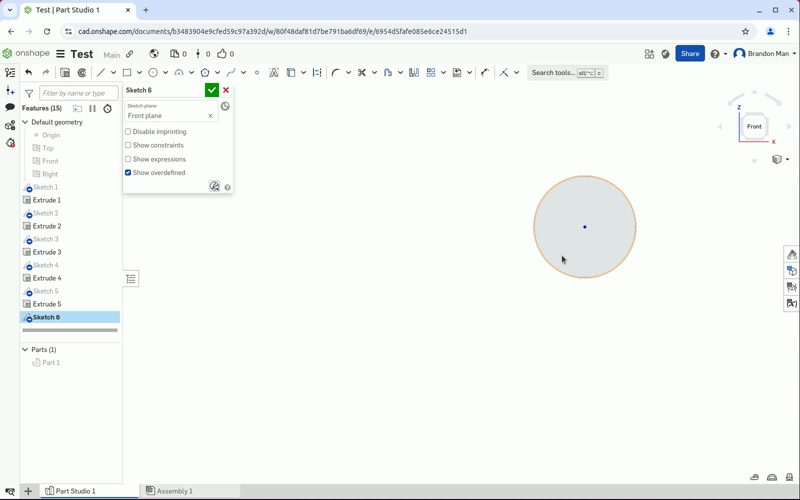
scroll(-6)
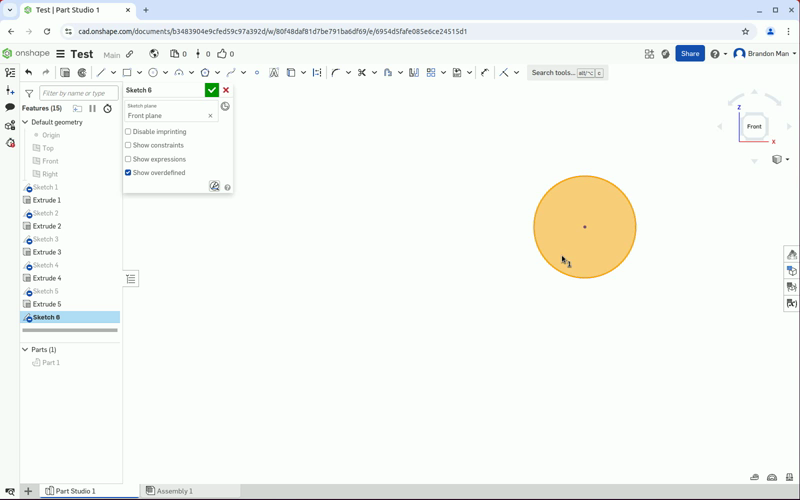
scroll(-6)
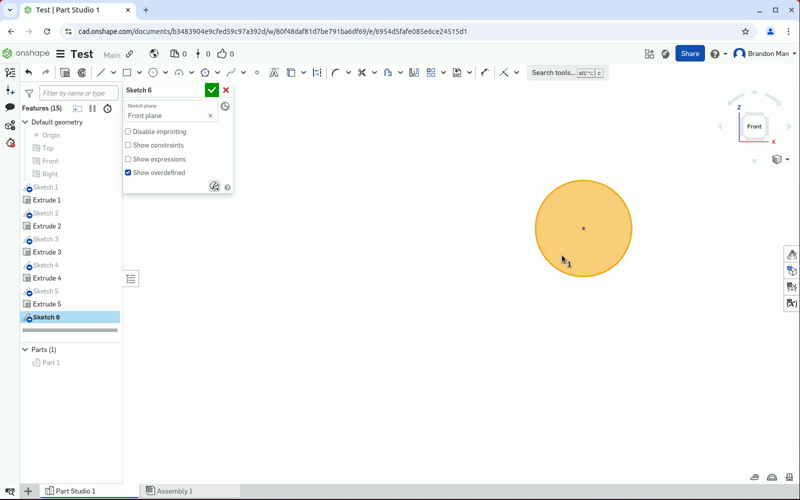
scroll(-6)
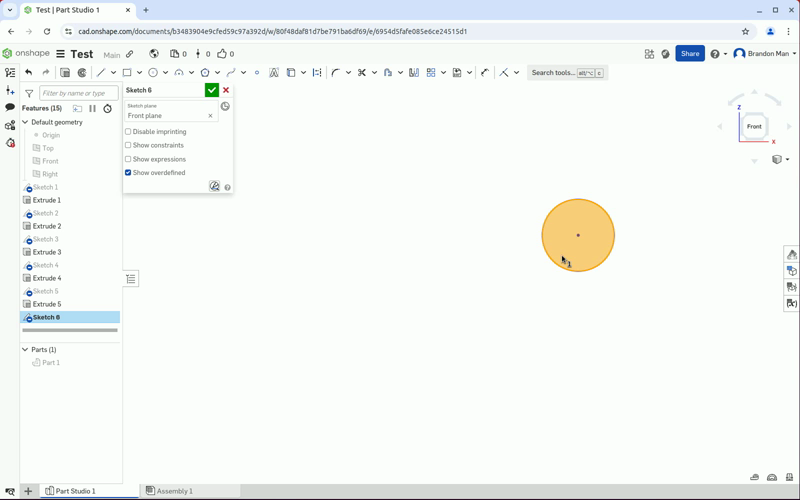
scroll(-6)
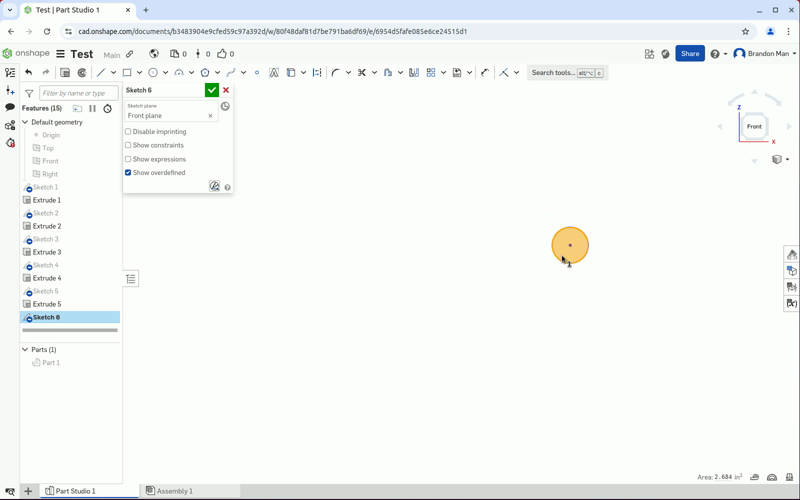
scroll(-6)
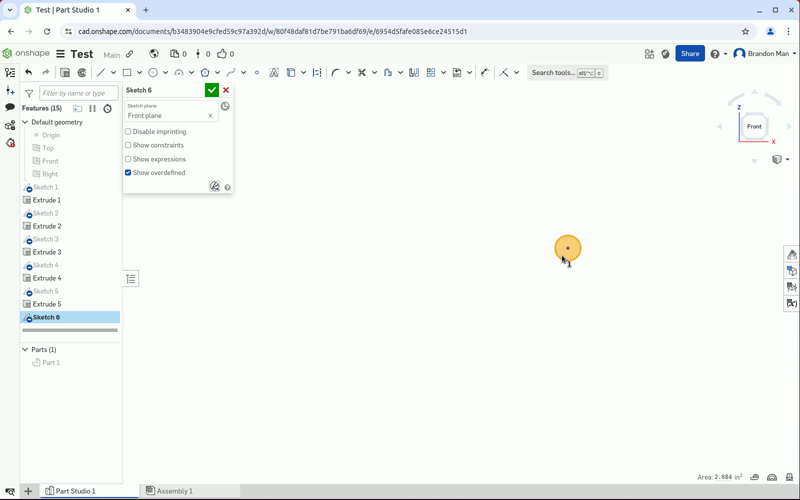
scroll(-6)
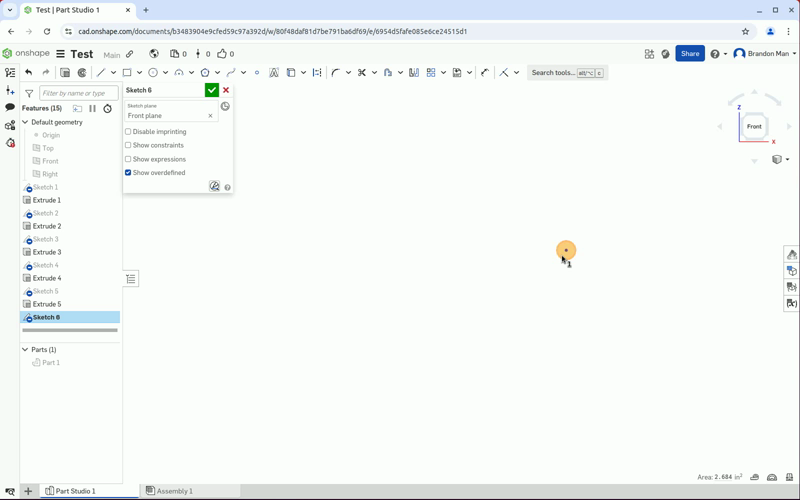
scroll(-6)
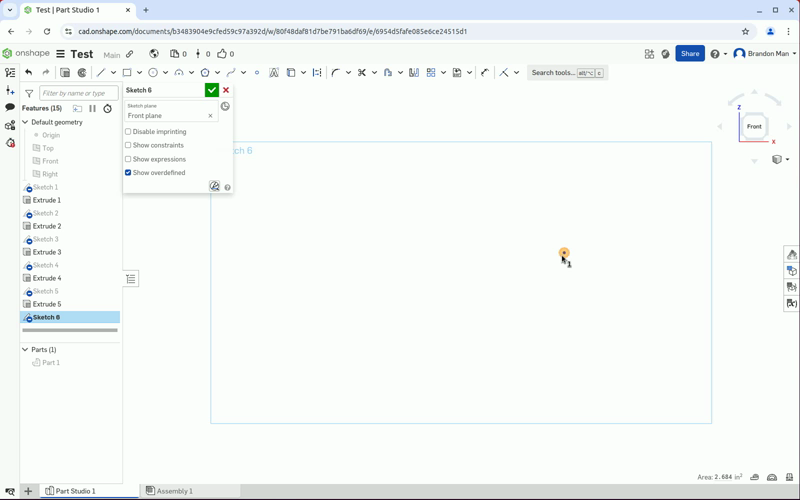
mouse_move(73, 352)
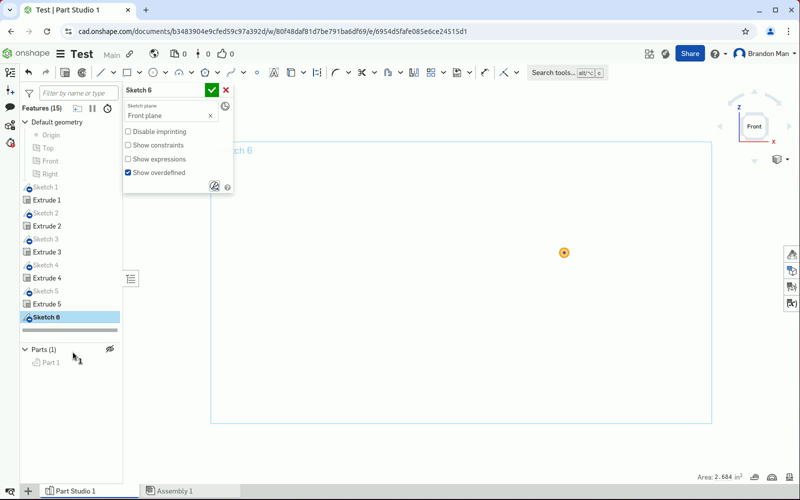
key(shift+y)
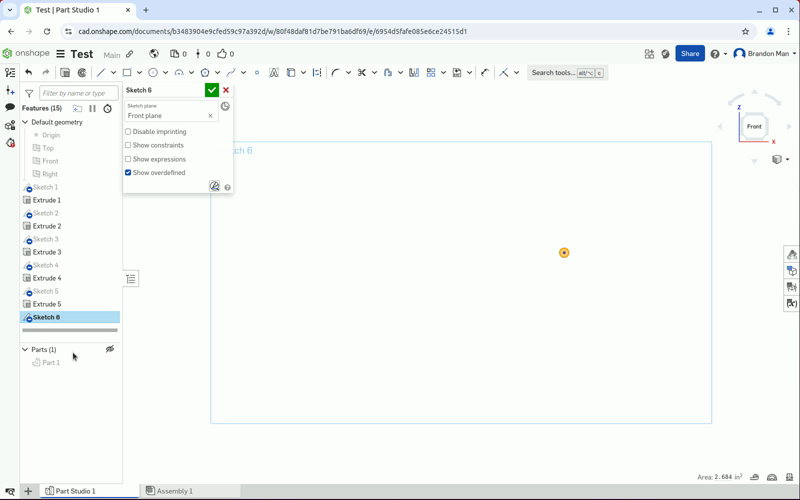
key(shift+e)
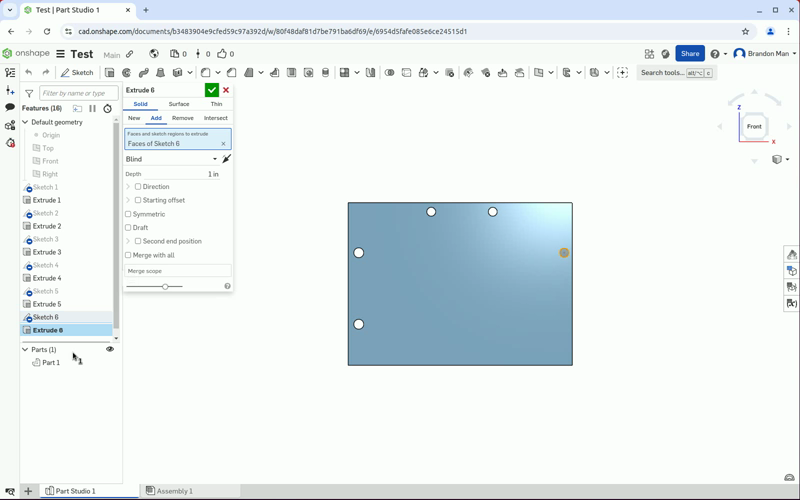
mouse_move(143, 106)
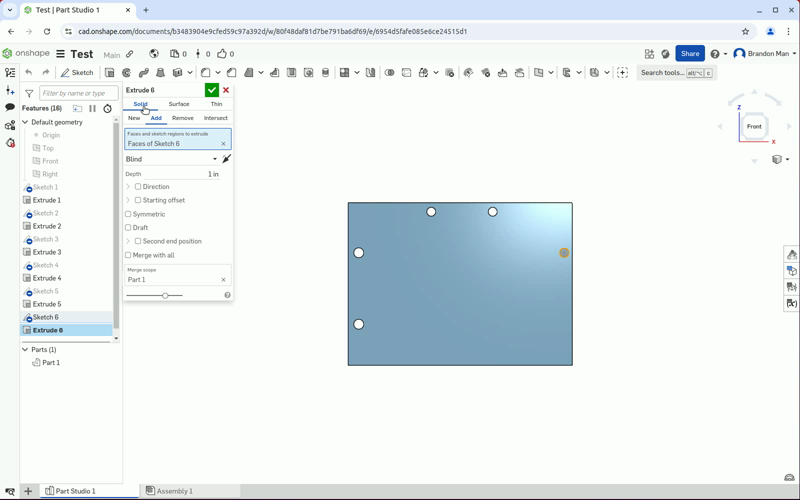
click(143, 106)
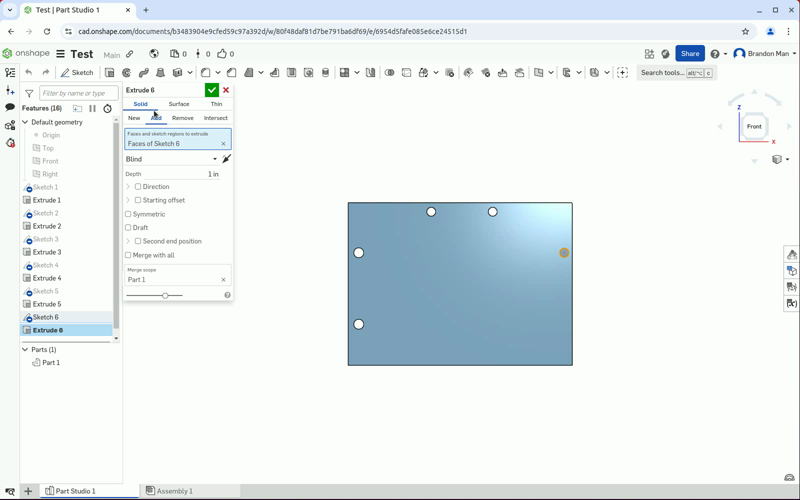
mouse_move(186, 120)
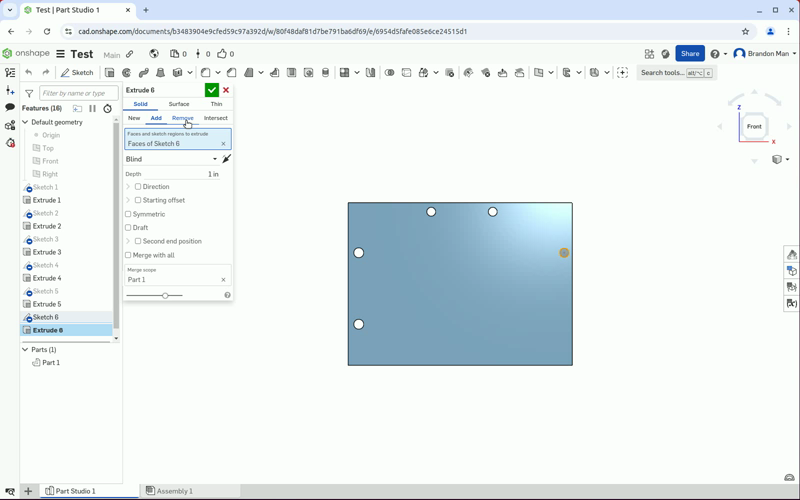
click(186, 120)
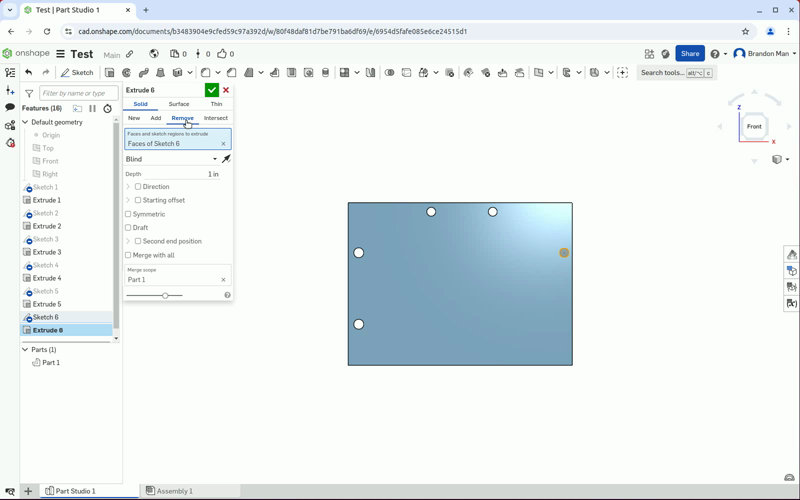
key(tab, 4)
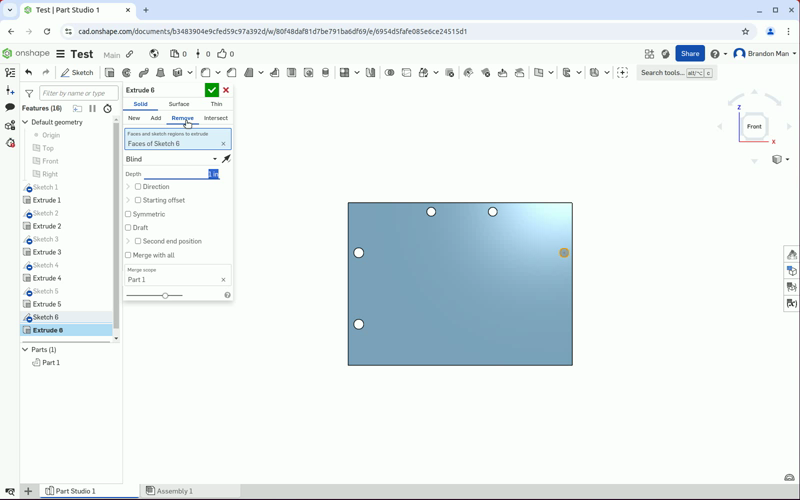
text(0.962)
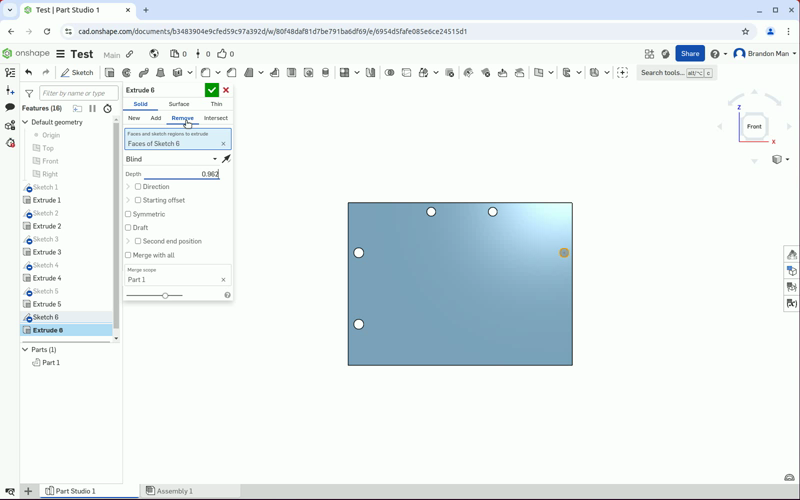
key(tab, 3)
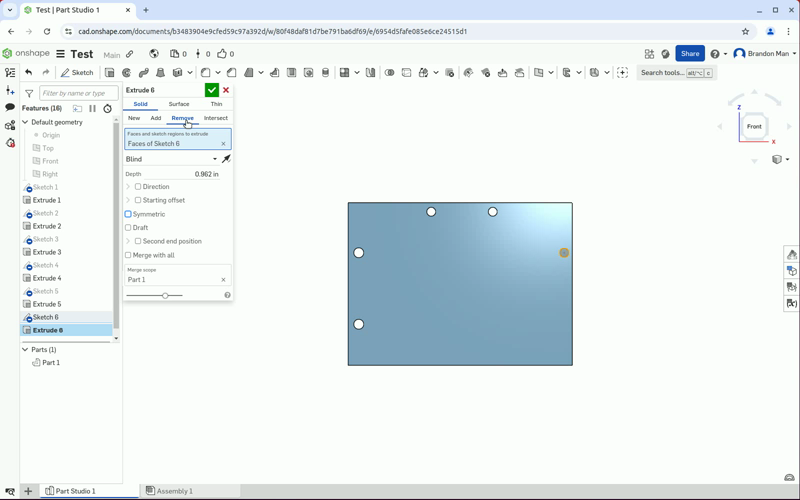
key(space)
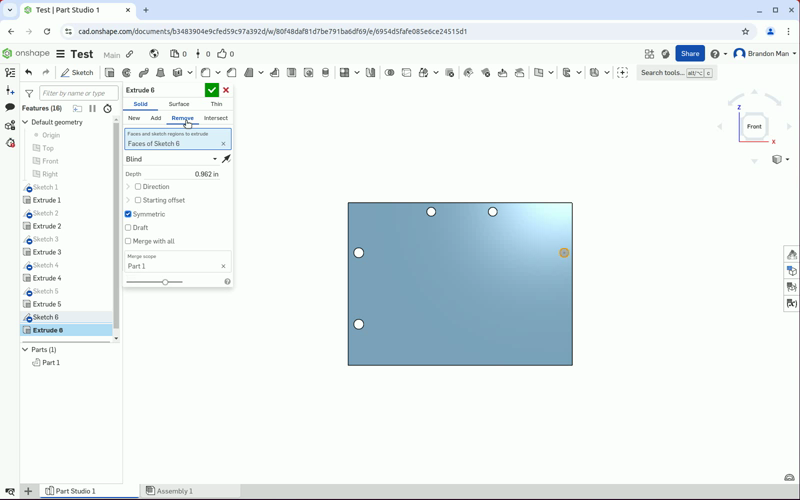
key(tab, 2)
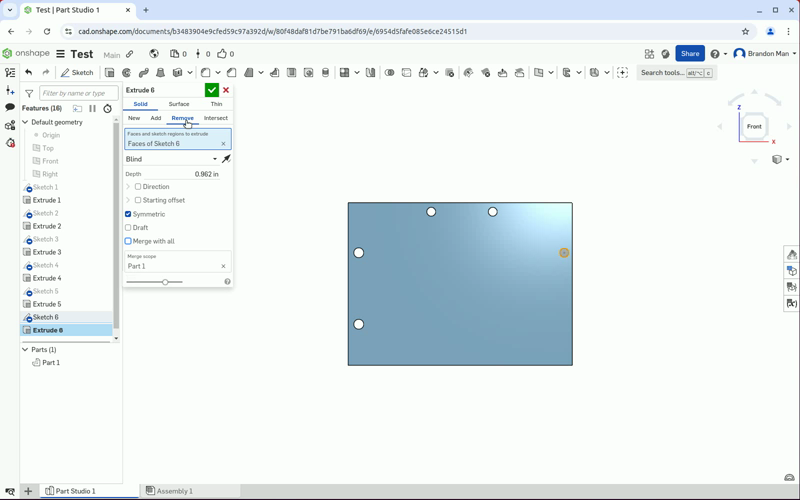
key(space)
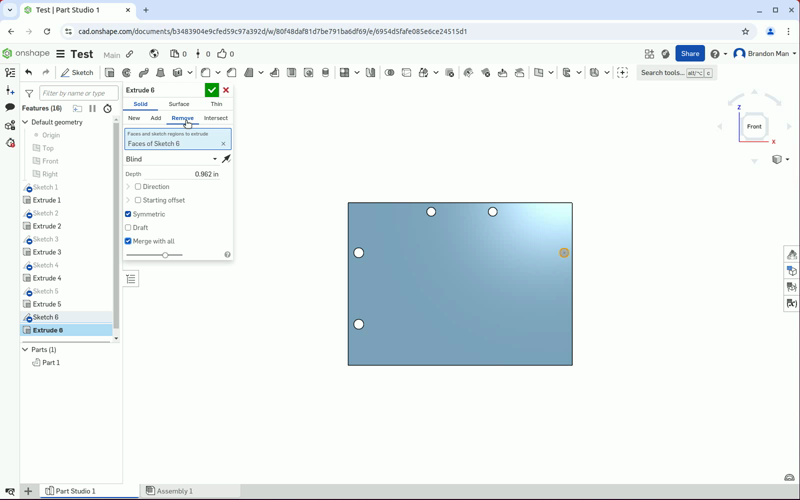
key(enter)
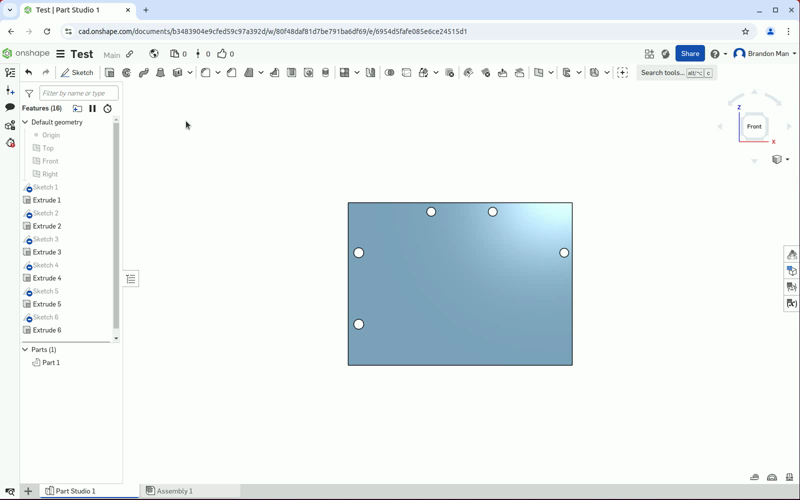
key(shift+h)
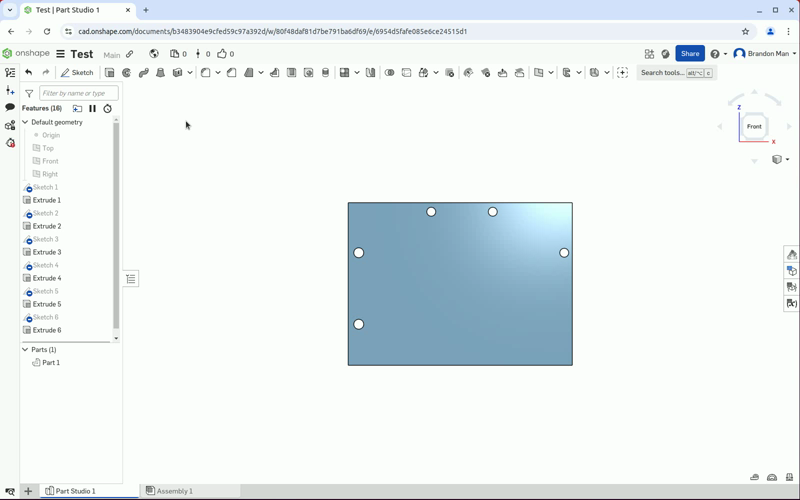
key(shift+h)
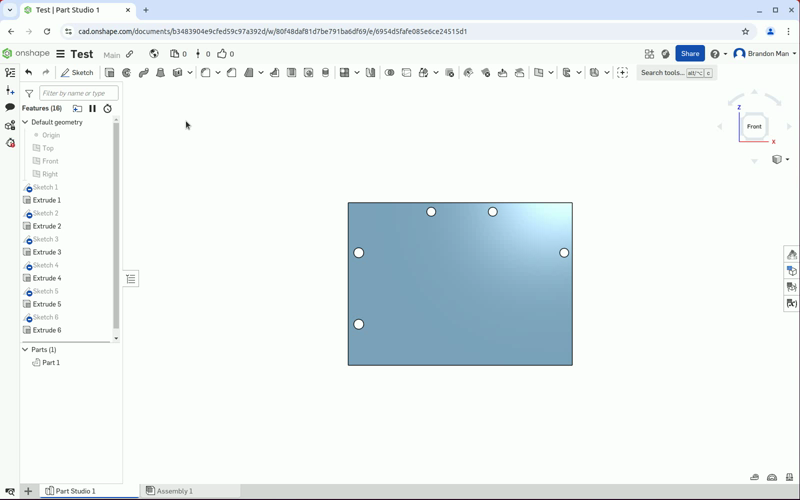
mouse_move(69, 189)
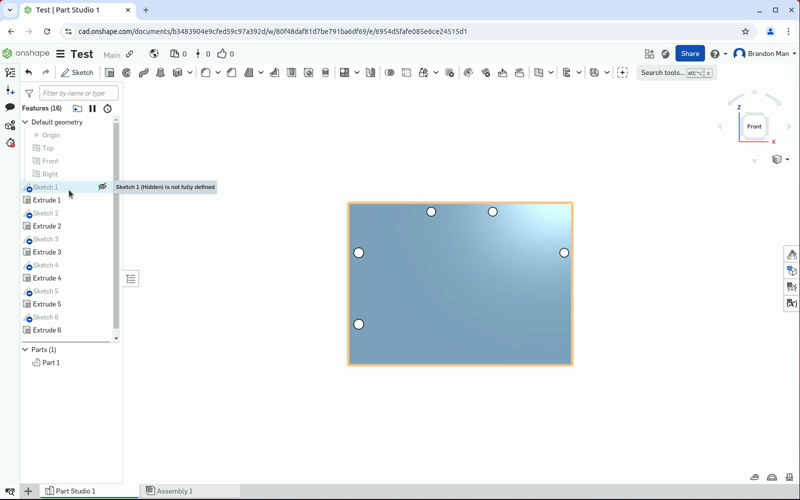
click(69, 189)
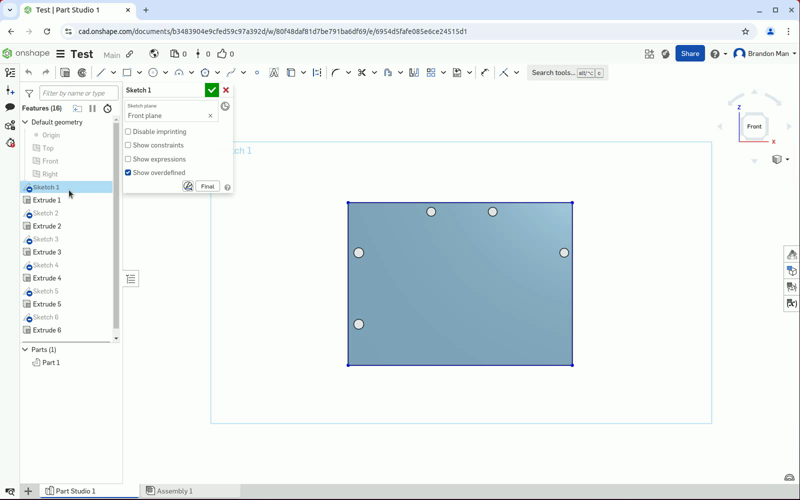
mouse_move(229, 92)
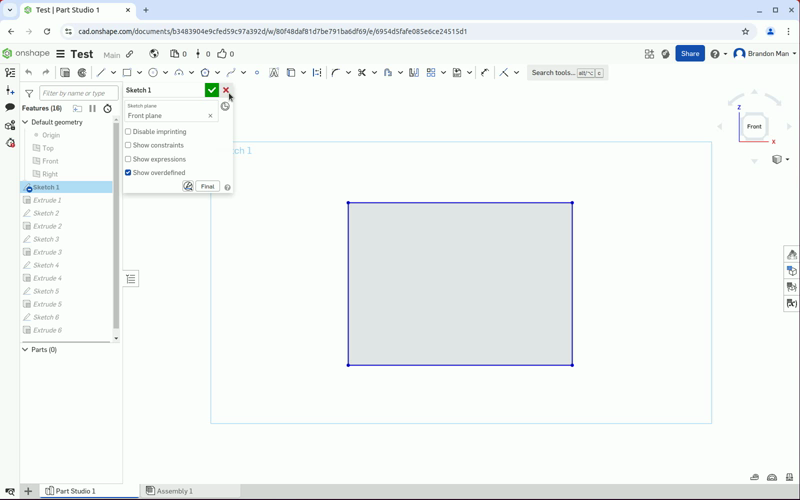
click(229, 92)
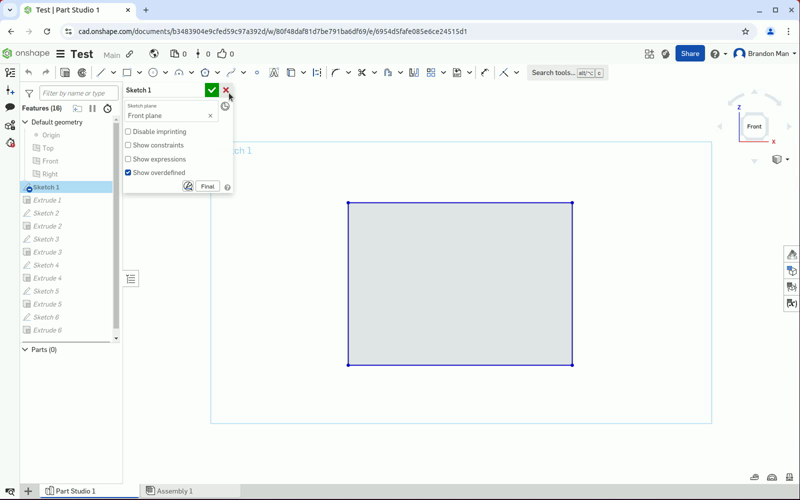
key(shift+s)
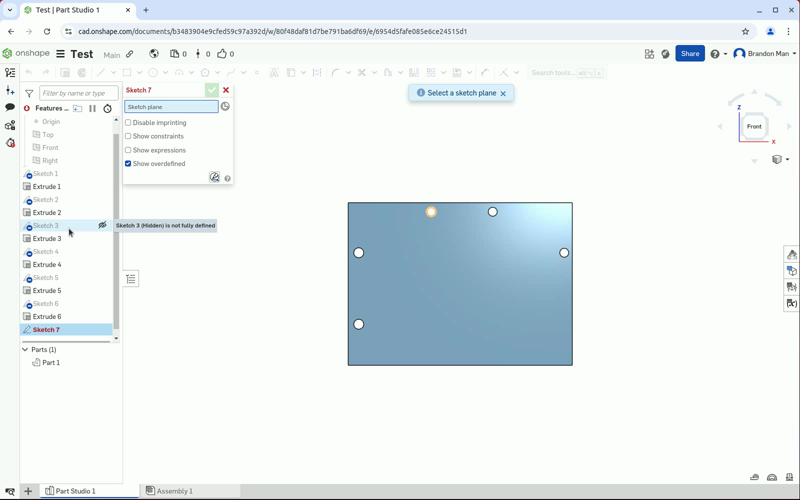
scroll(3)
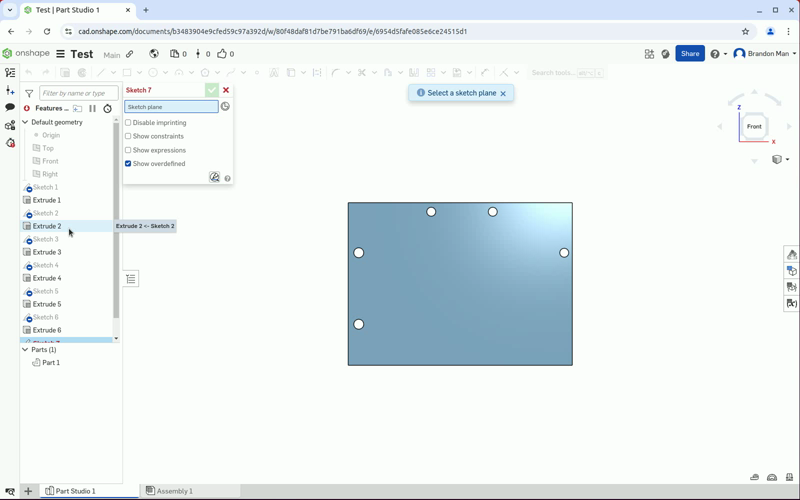
mouse_move(69, 163)
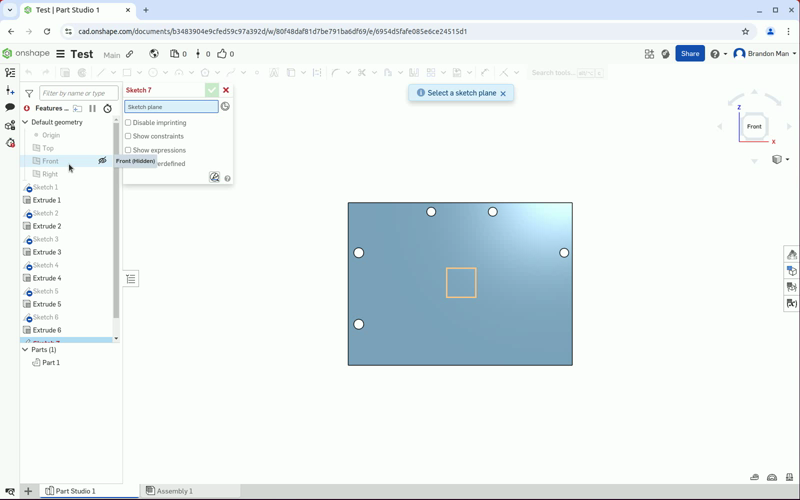
click(69, 163)
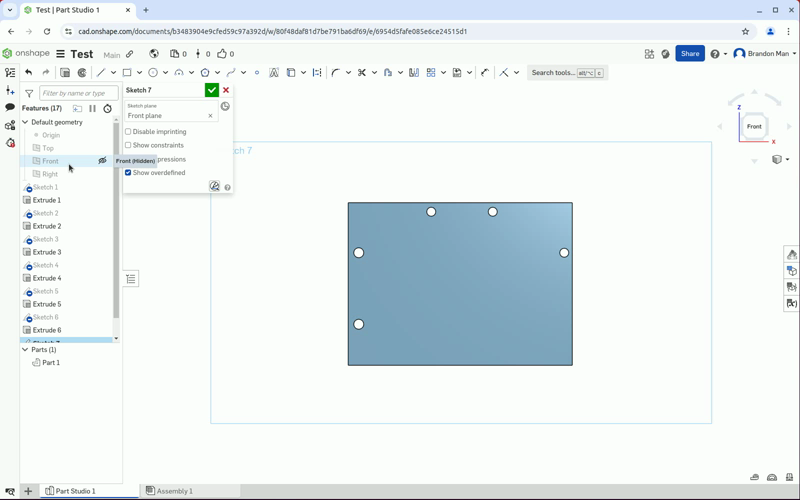
mouse_move(73, 352)
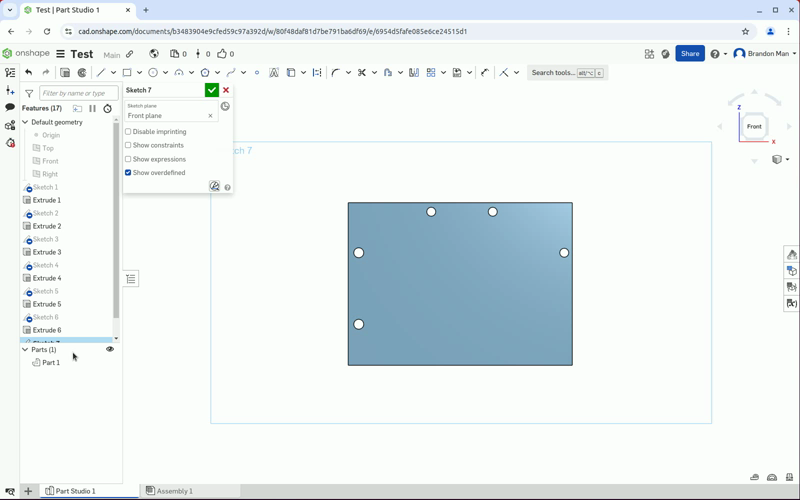
key(y)
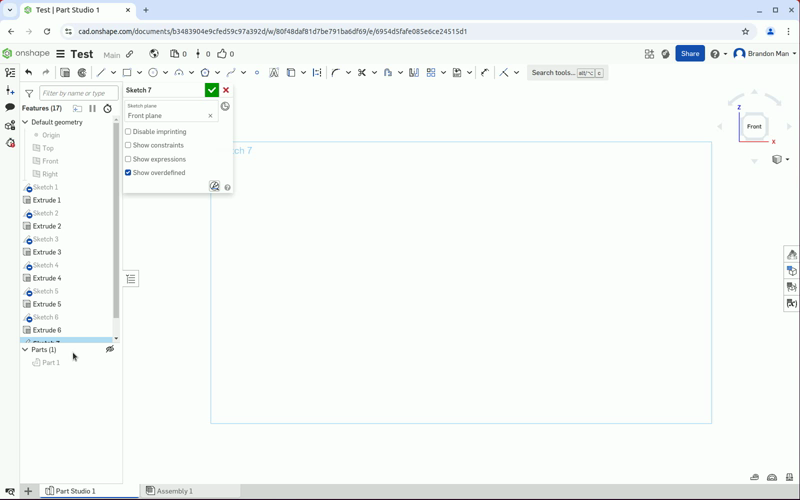
key(c)
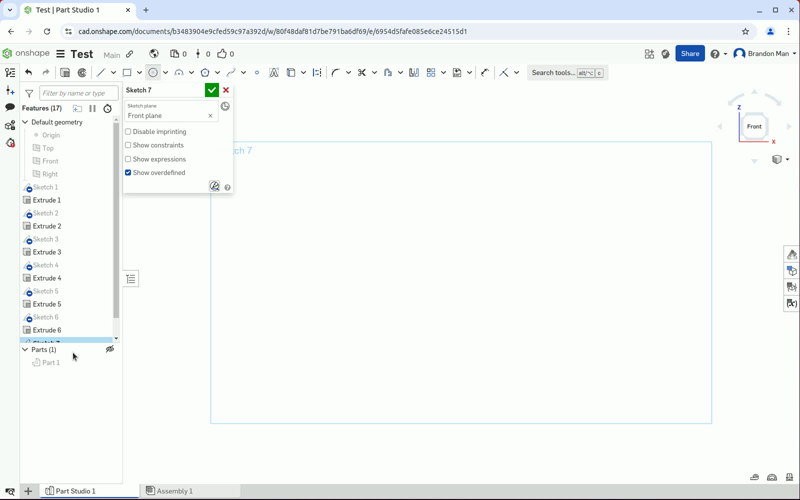
key_down(shift)
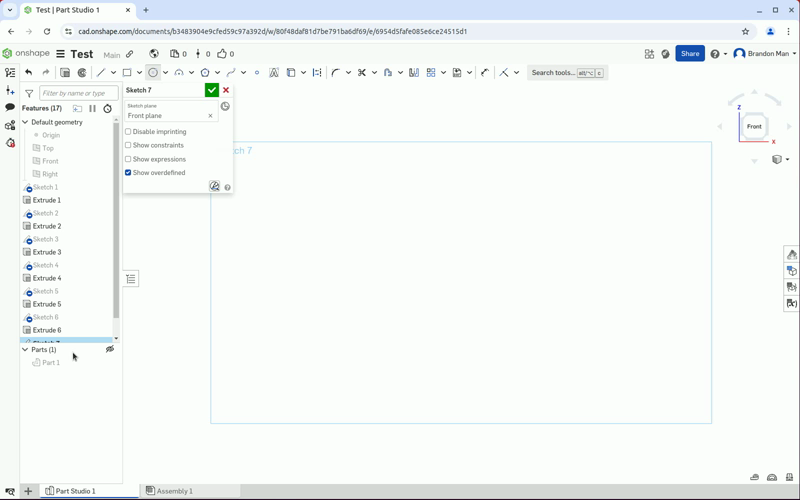
mouse_move(564, 324)
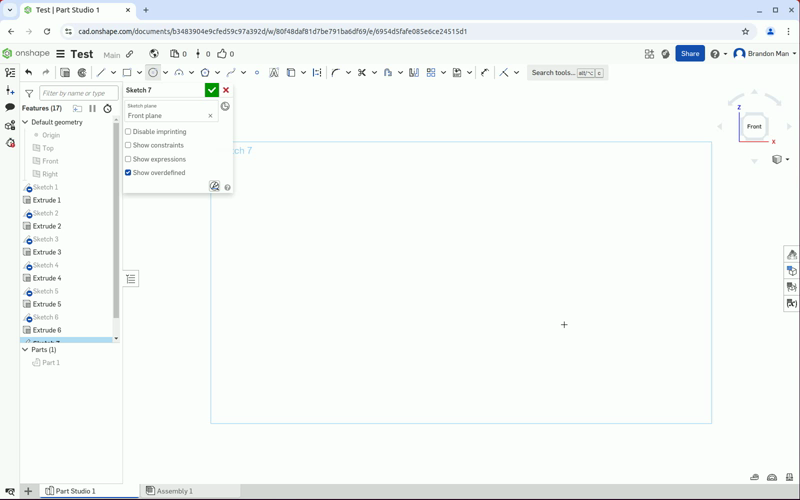
click(564, 324)
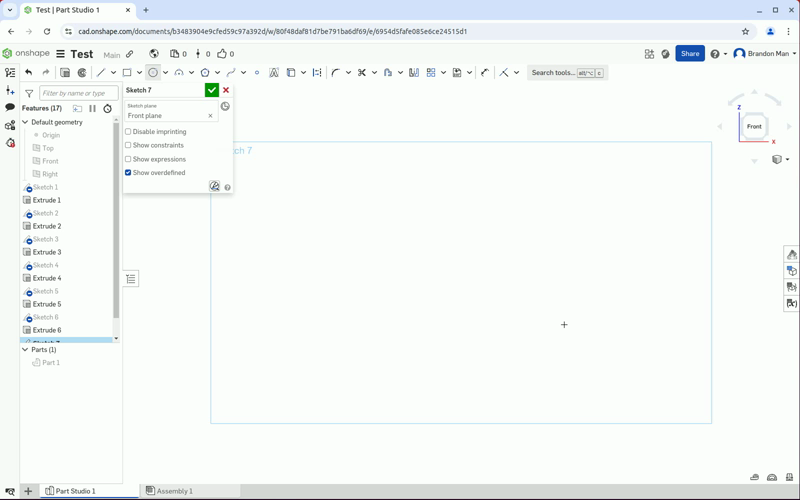
key_up(shift)
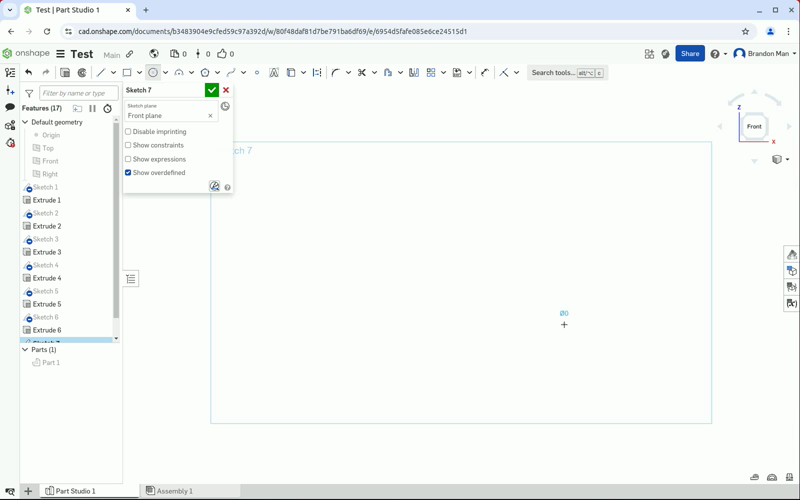
mouse_move(568, 324)
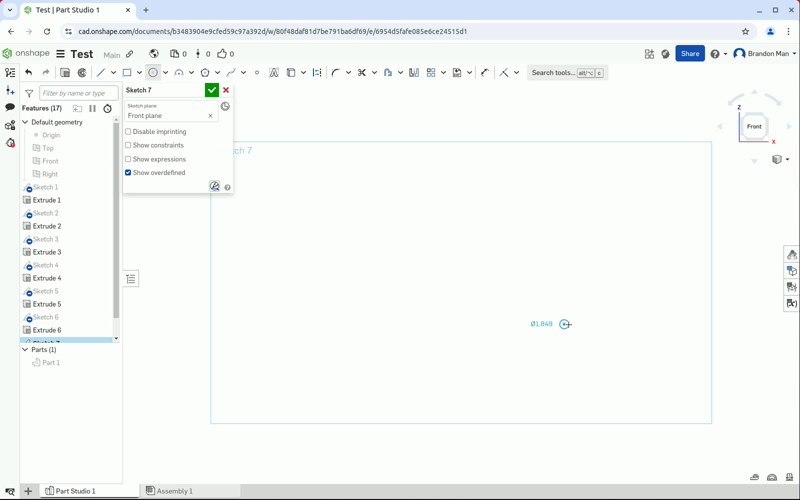
click(568, 324)
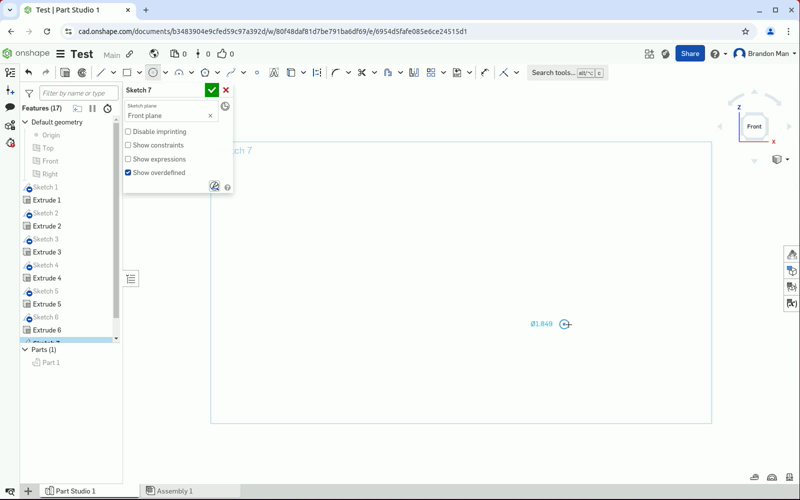
key(esc)
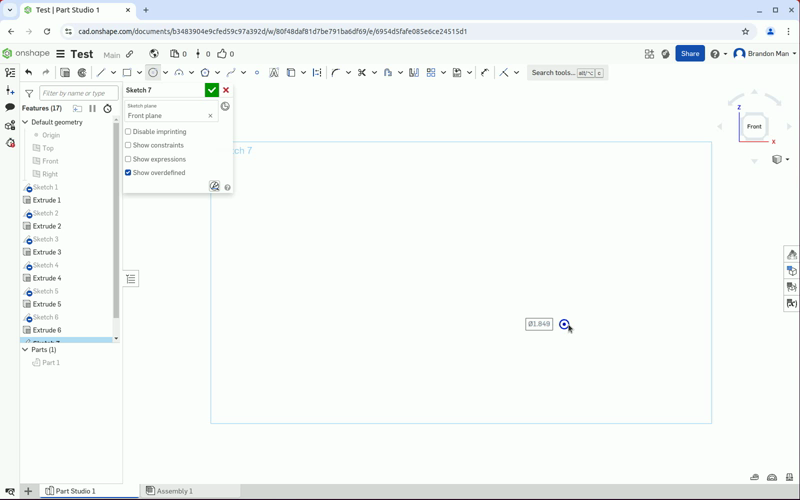
mouse_move(566, 327)
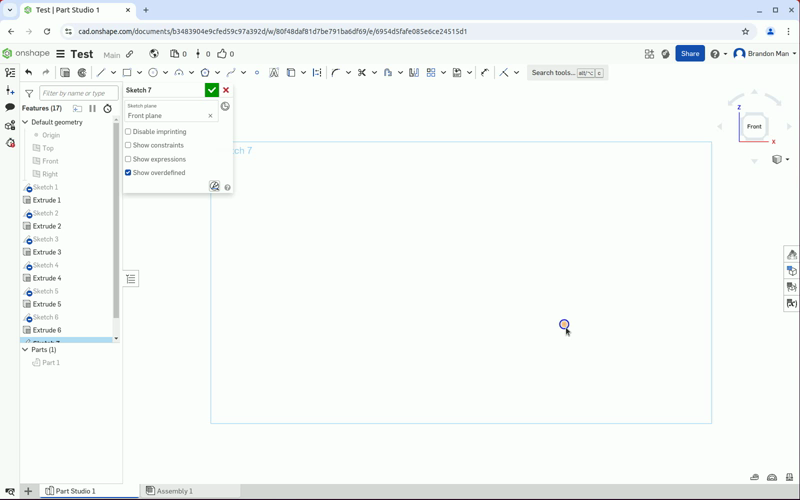
scroll(6)
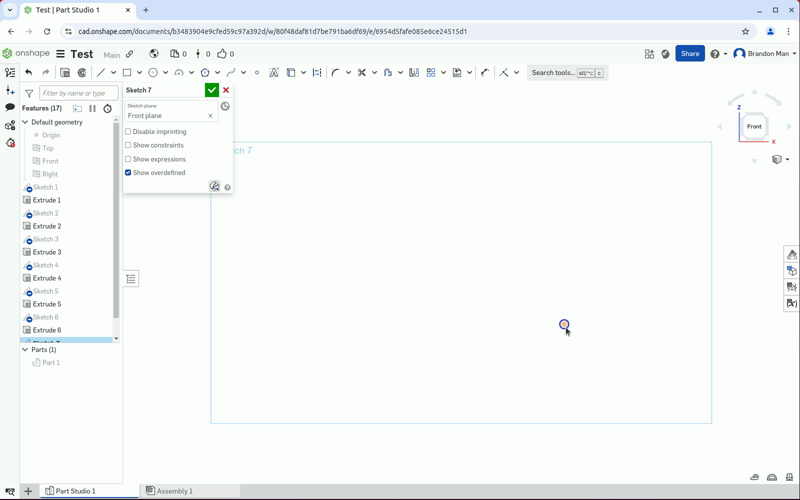
scroll(6)
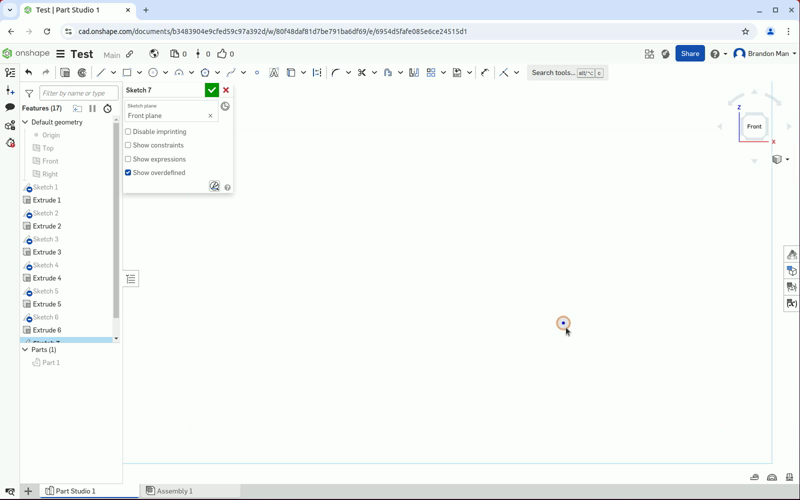
scroll(6)
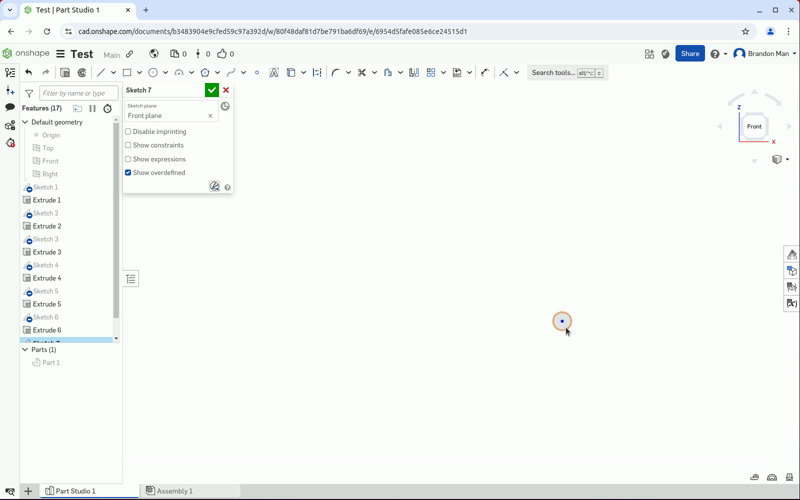
scroll(6)
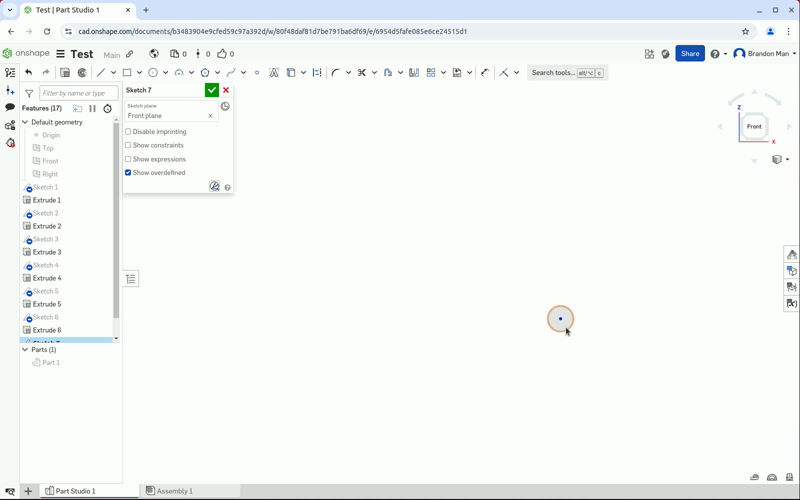
scroll(6)
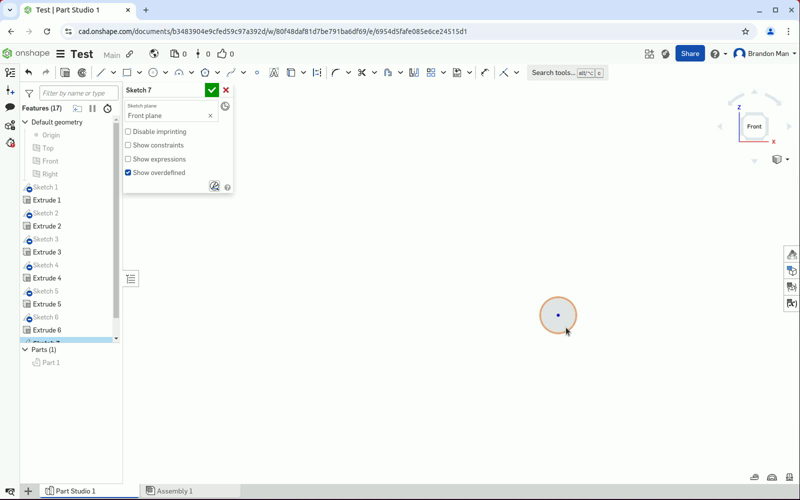
scroll(6)
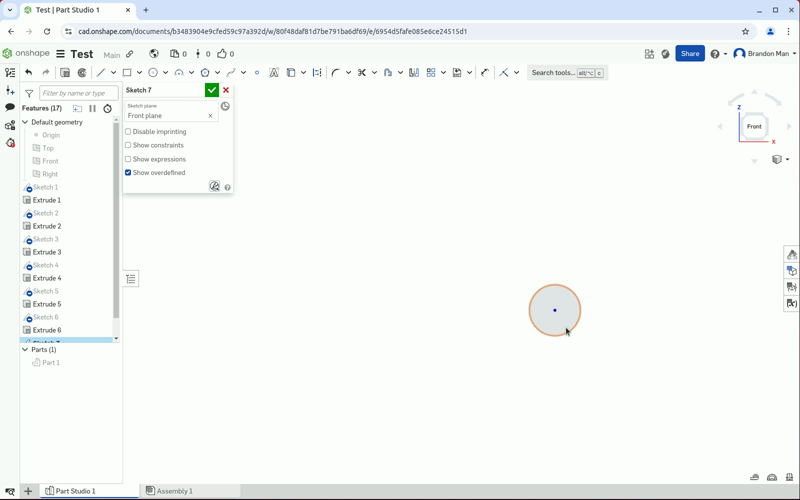
scroll(6)
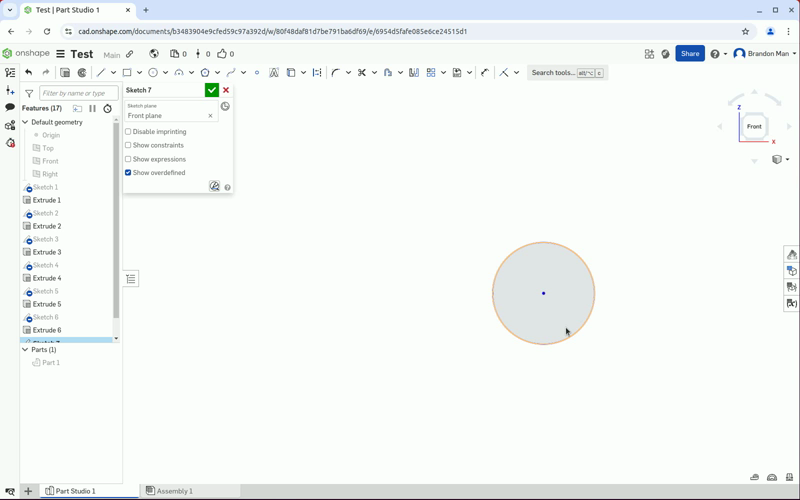
click(566, 327)
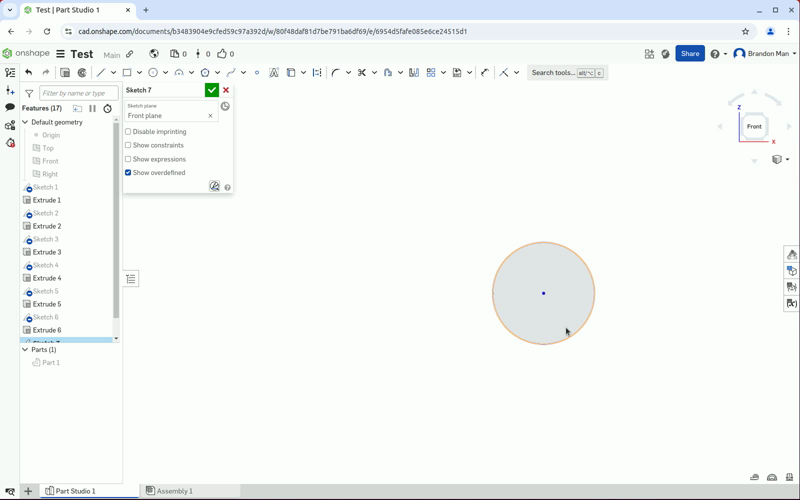
scroll(-6)
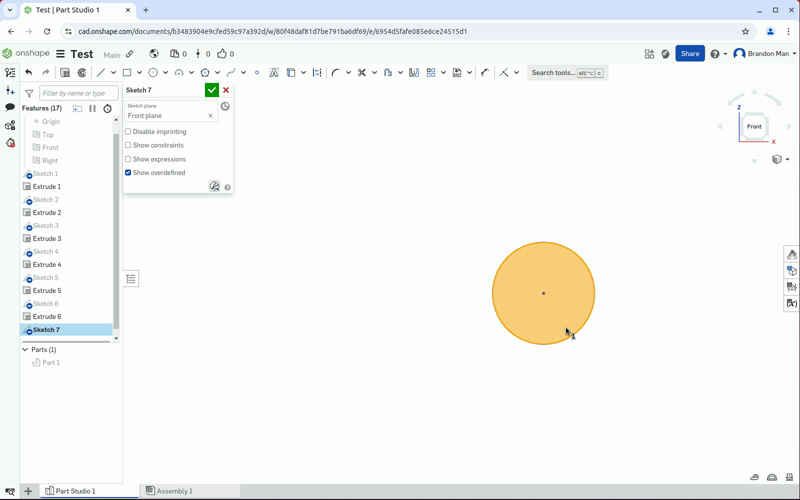
scroll(-6)
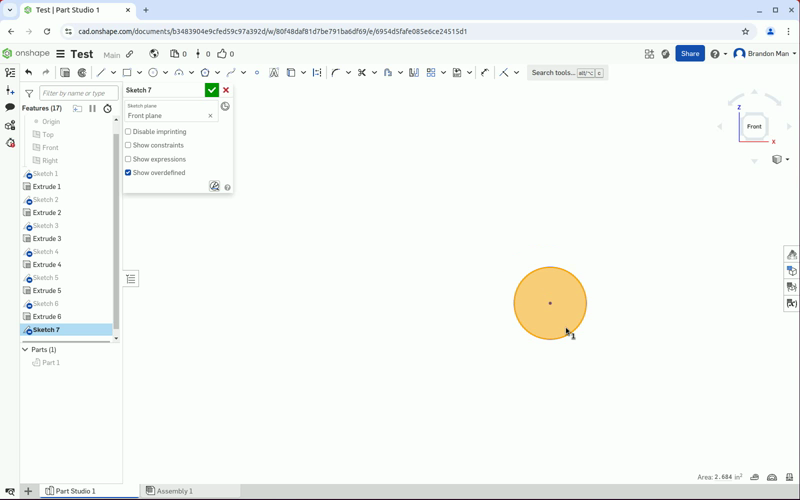
scroll(-6)
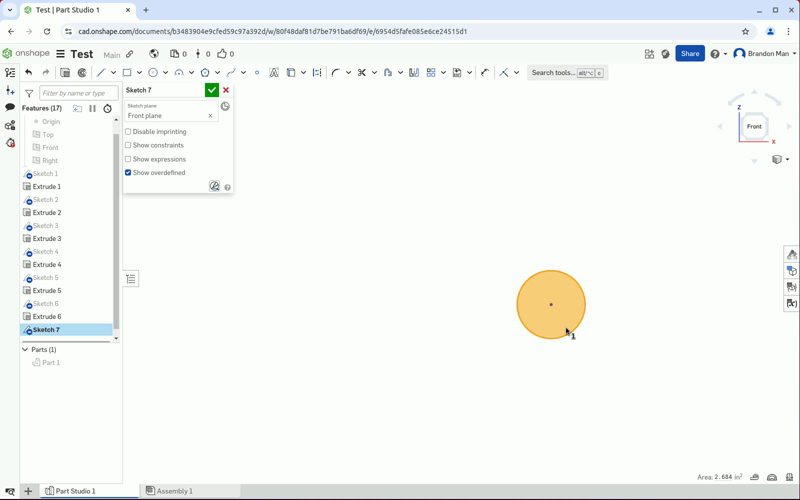
scroll(-6)
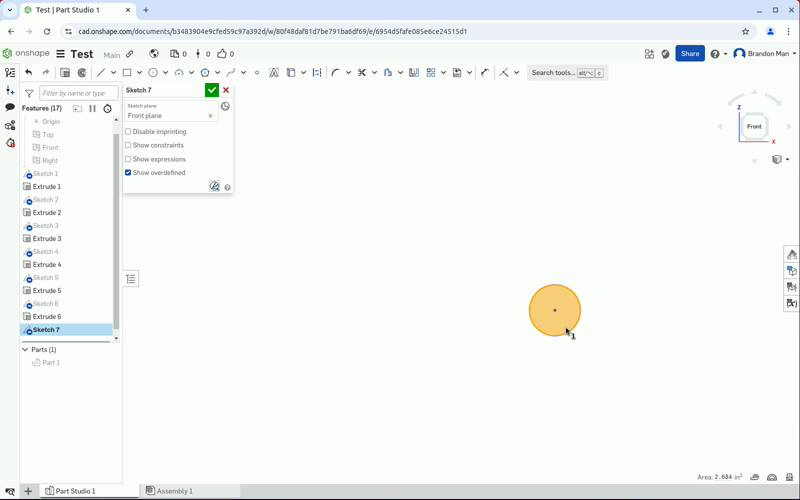
scroll(-6)
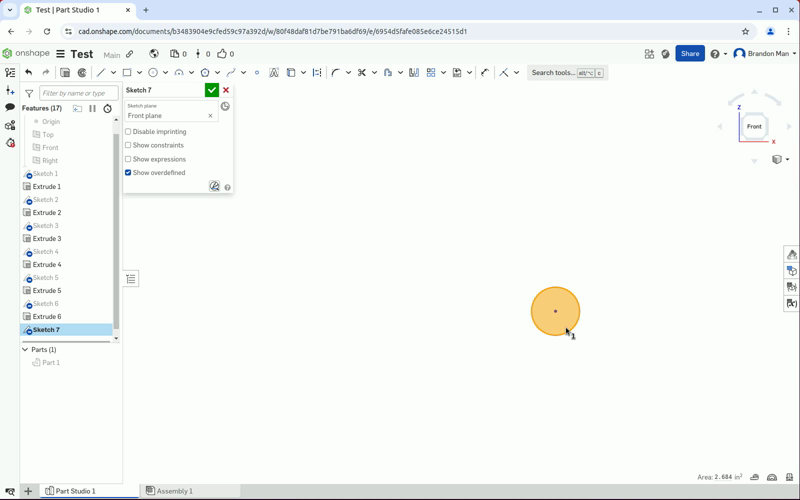
scroll(-6)
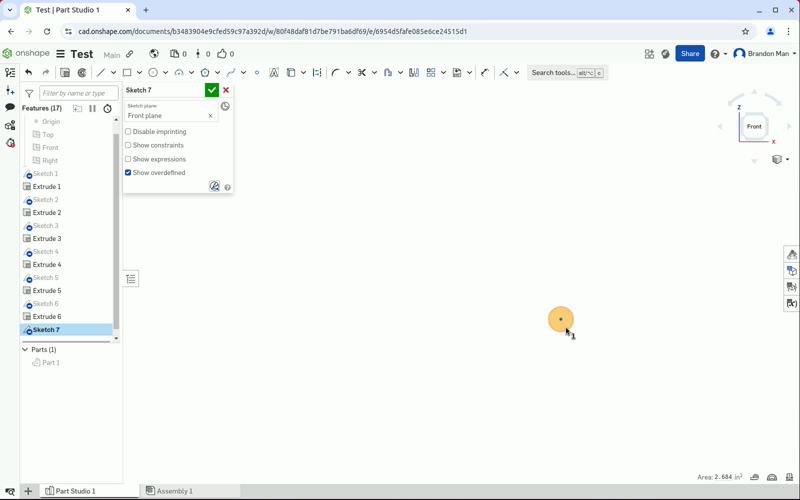
scroll(-6)
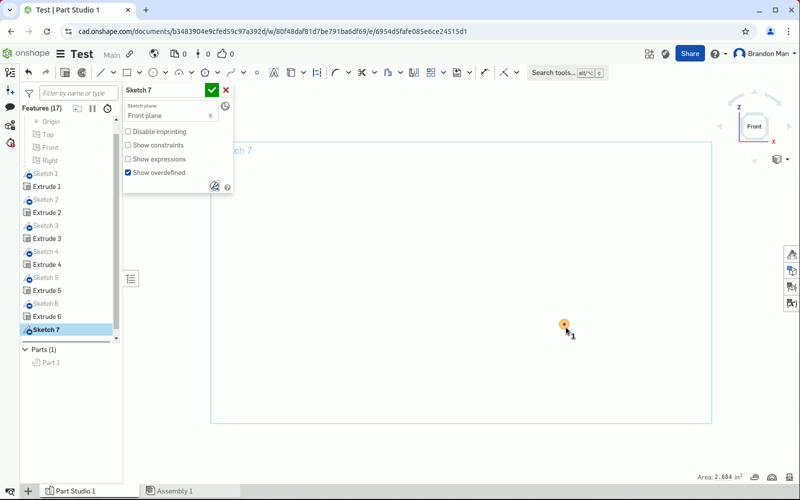
mouse_move(73, 352)
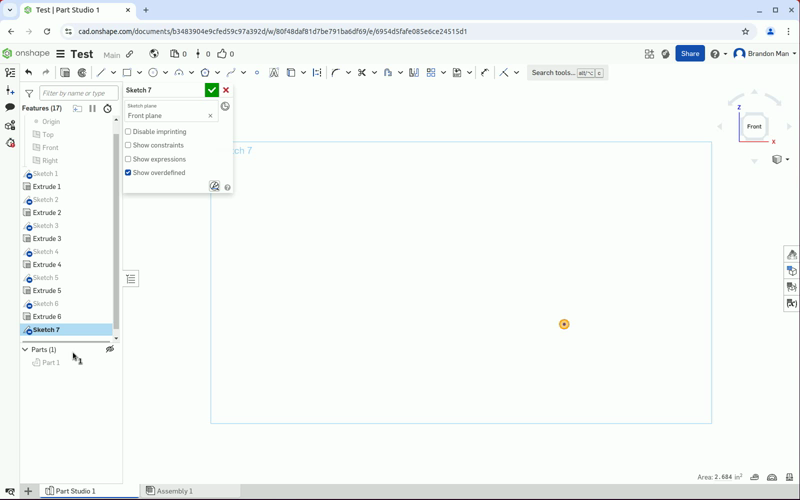
key(shift+y)
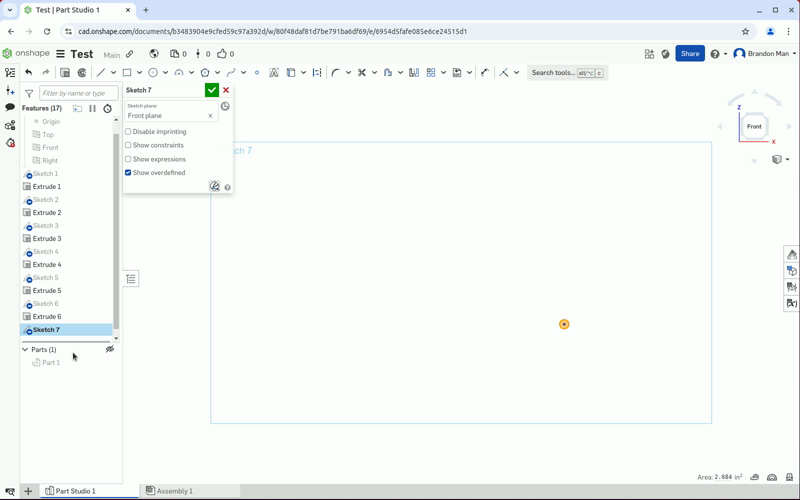
key(shift+e)
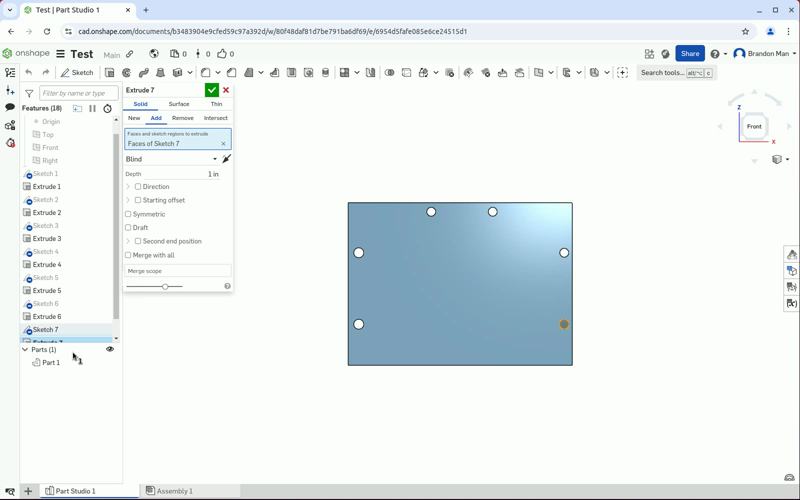
mouse_move(143, 106)
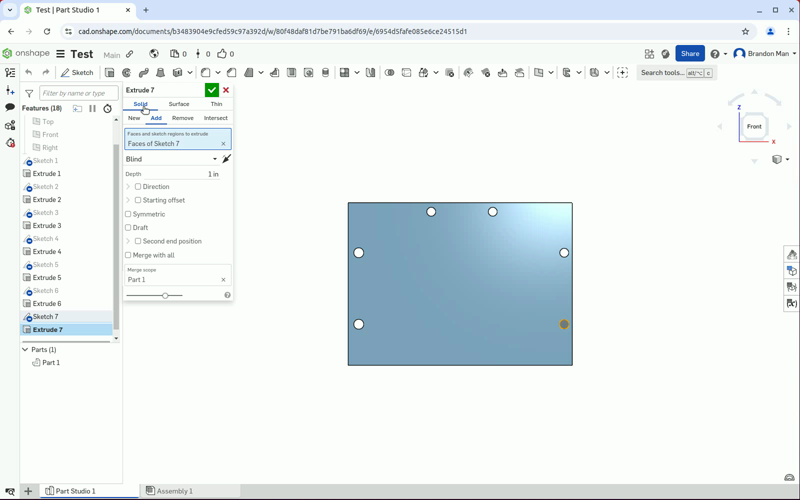
click(143, 106)
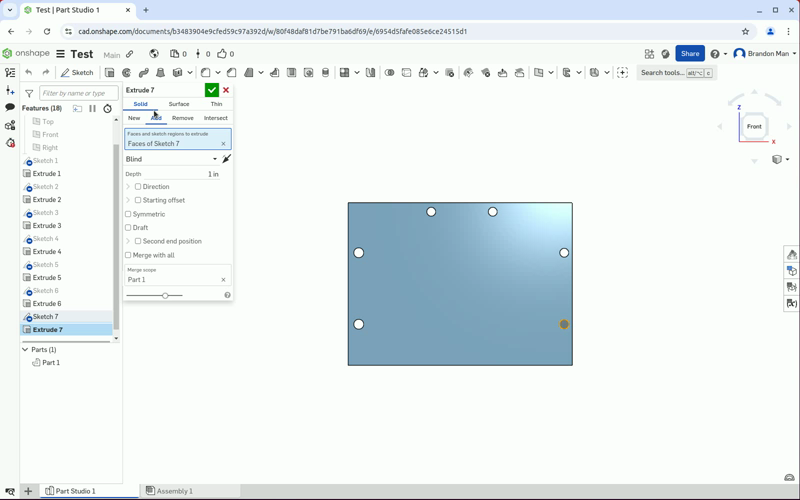
mouse_move(186, 120)
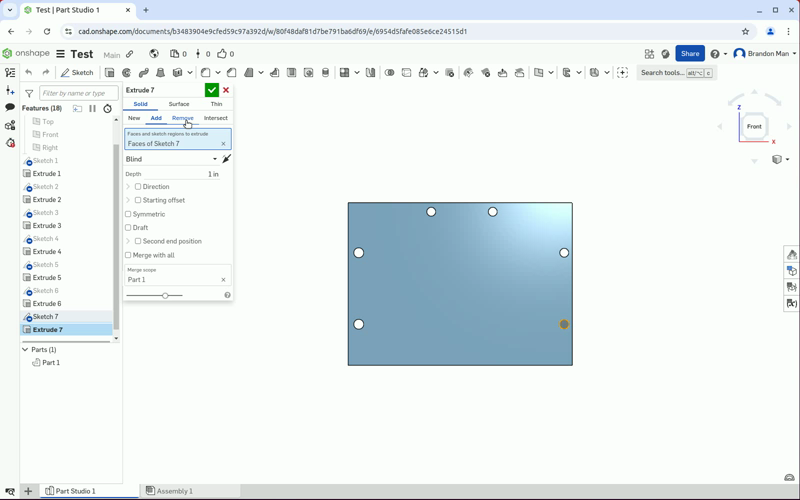
click(186, 120)
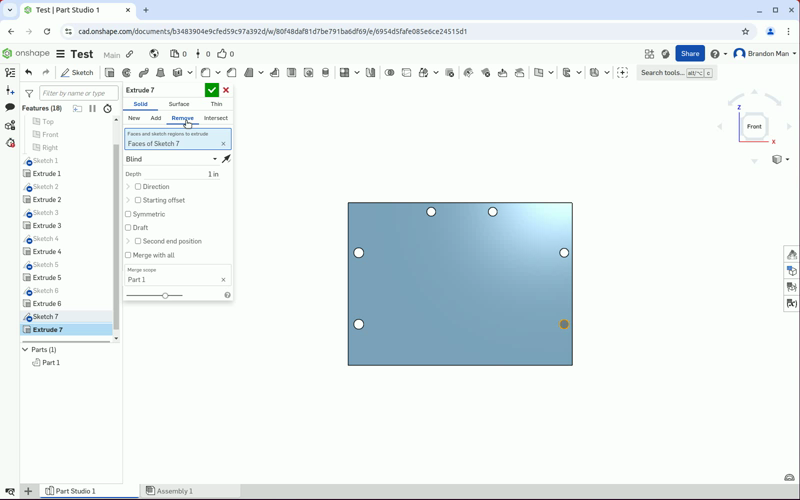
key(tab, 4)
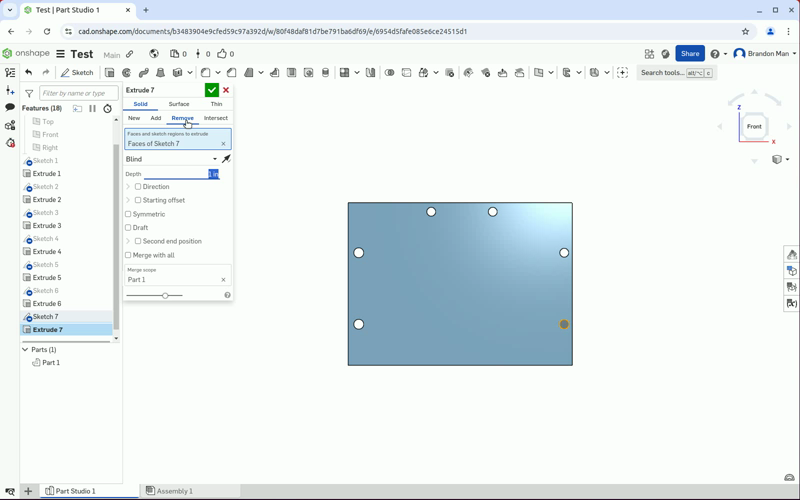
text(0.962)
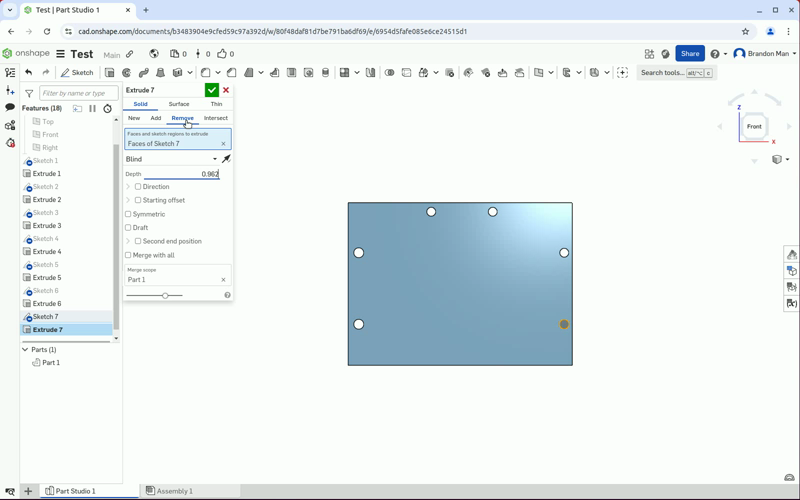
key(tab, 3)
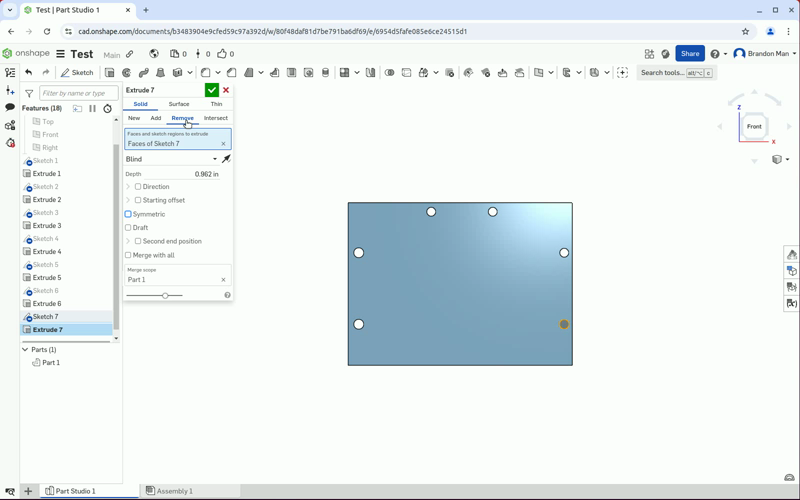
key(space)
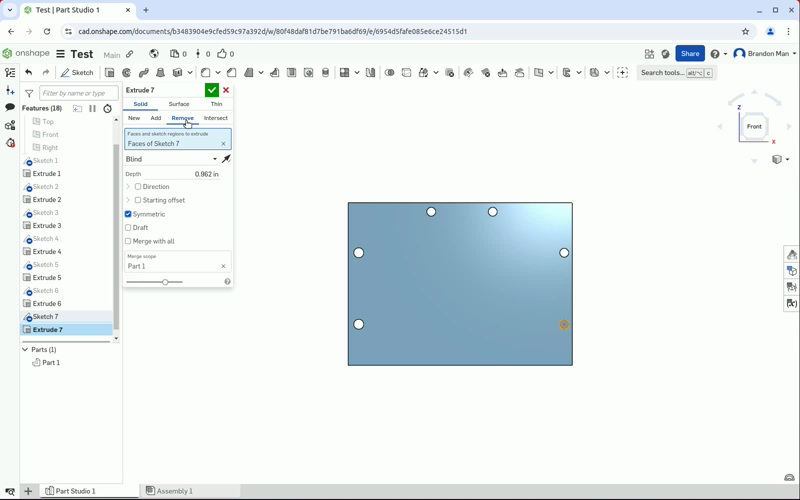
key(tab, 2)
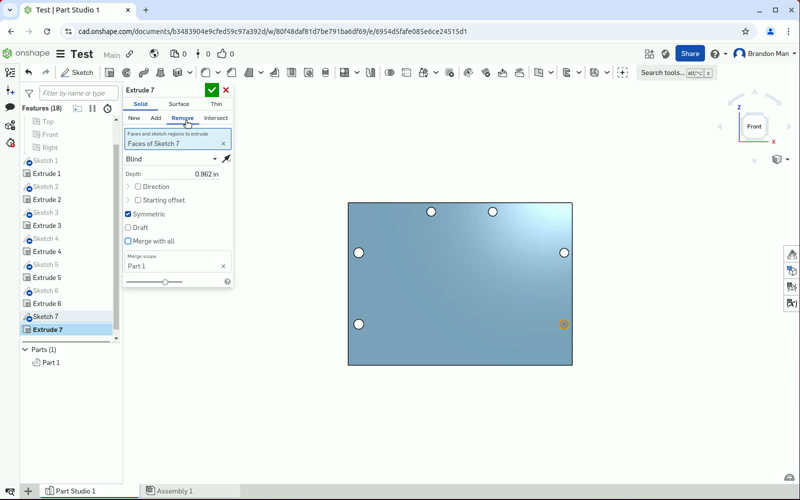
key(space)
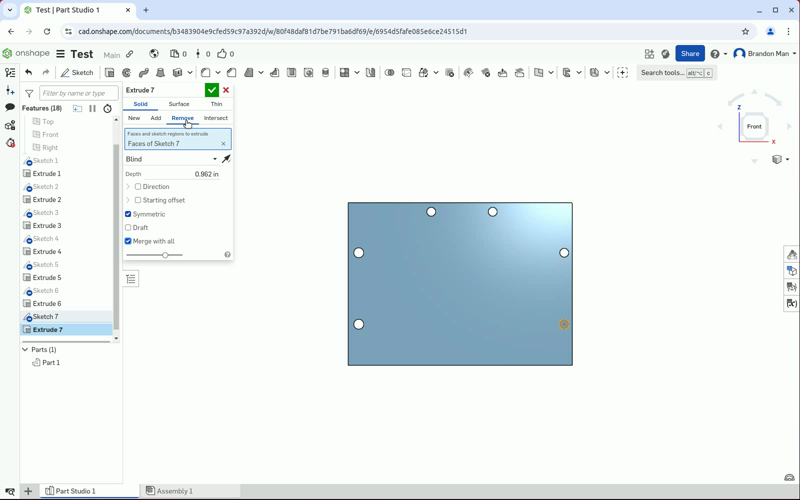
key(enter)
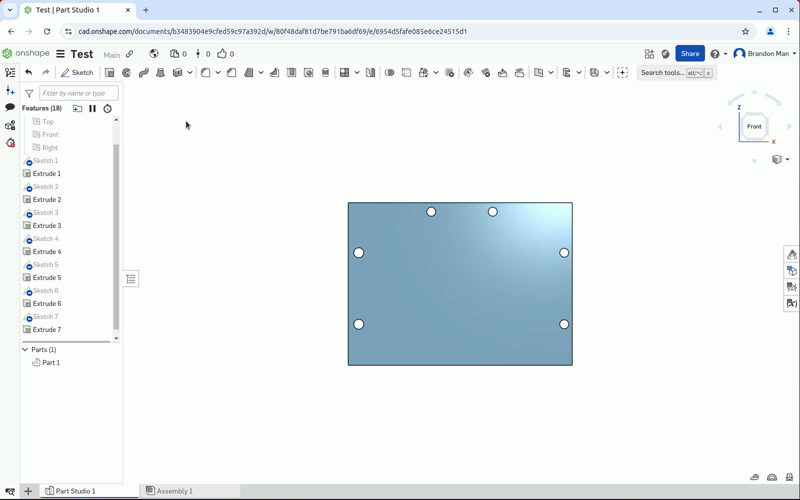
key(shift+h)
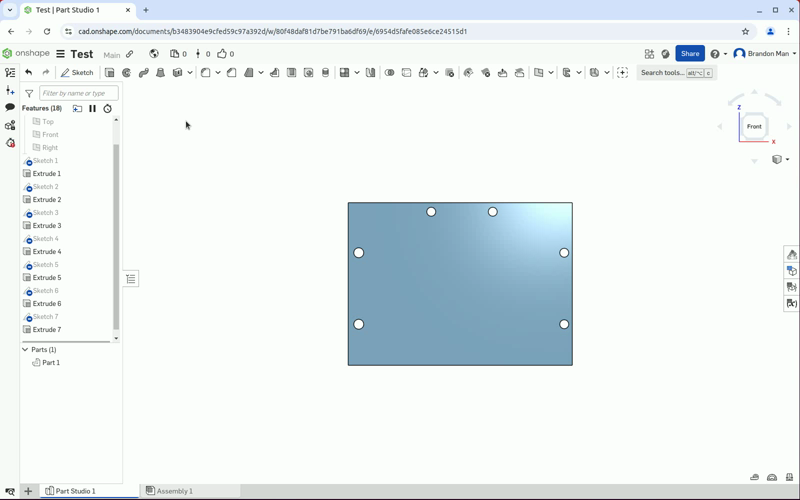
key(shift+h)
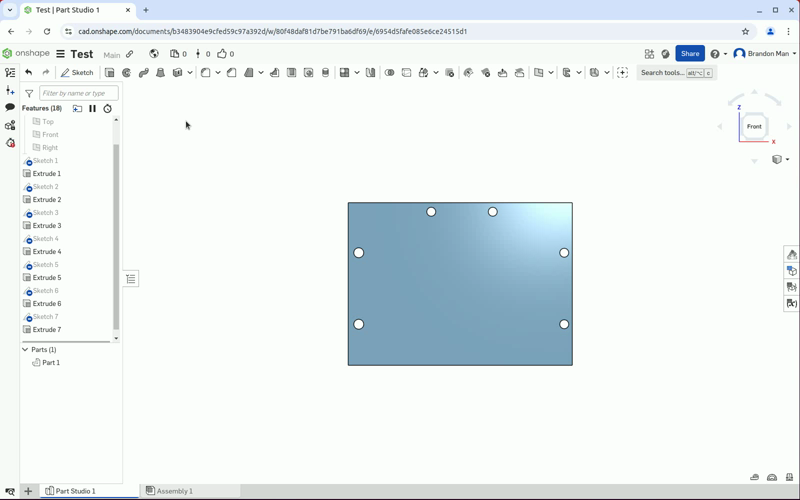
mouse_move(69, 163)
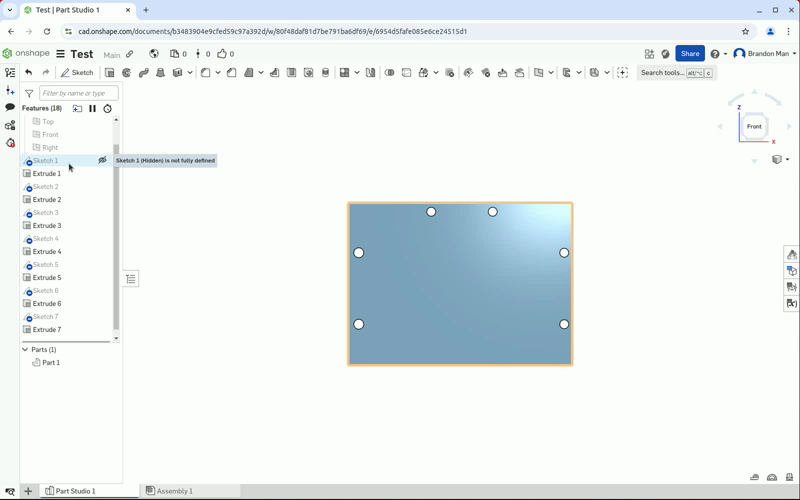
click(69, 163)
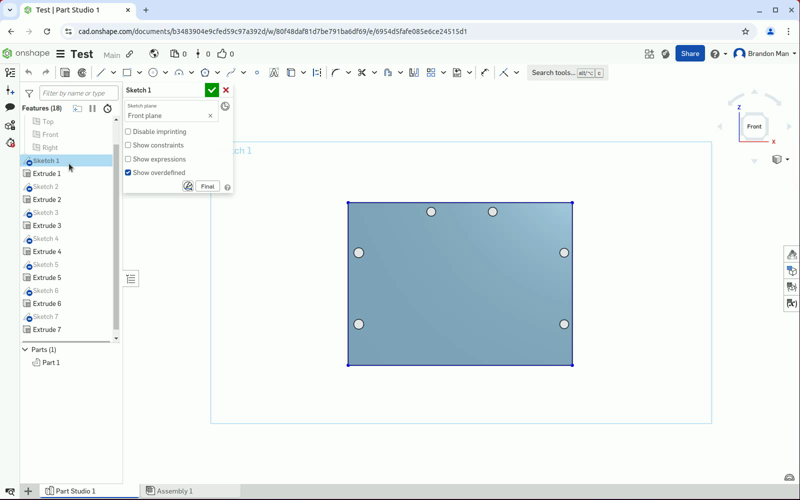
mouse_move(229, 92)
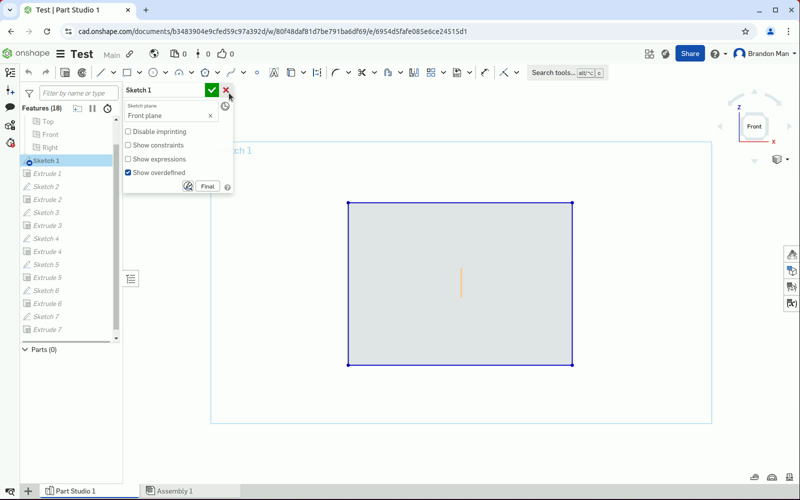
click(229, 92)
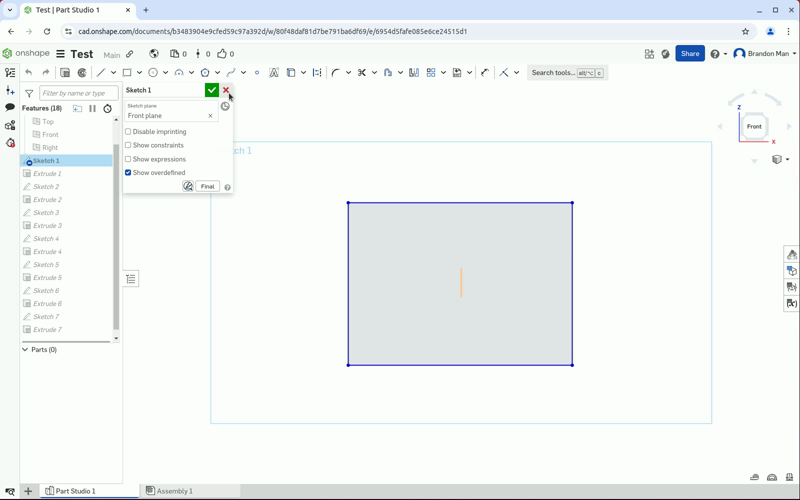
key(shift+s)
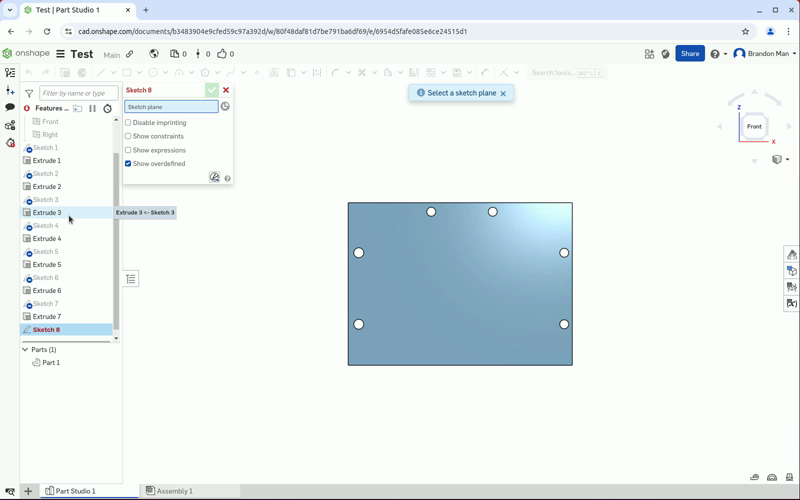
scroll(3)
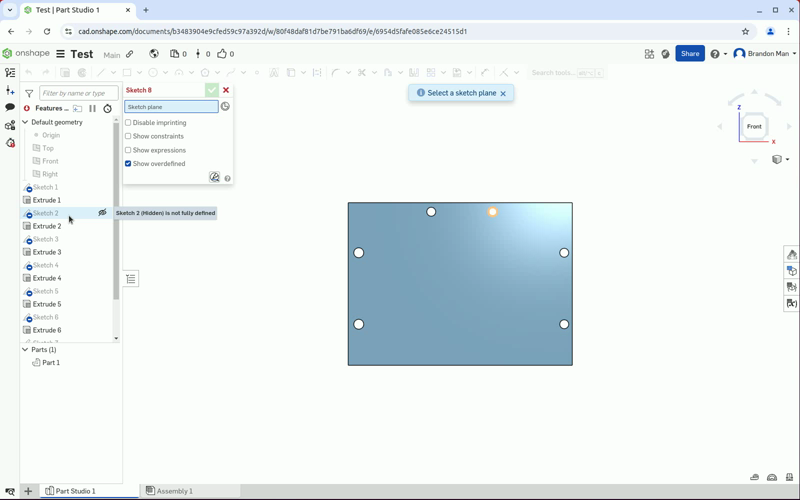
mouse_move(69, 163)
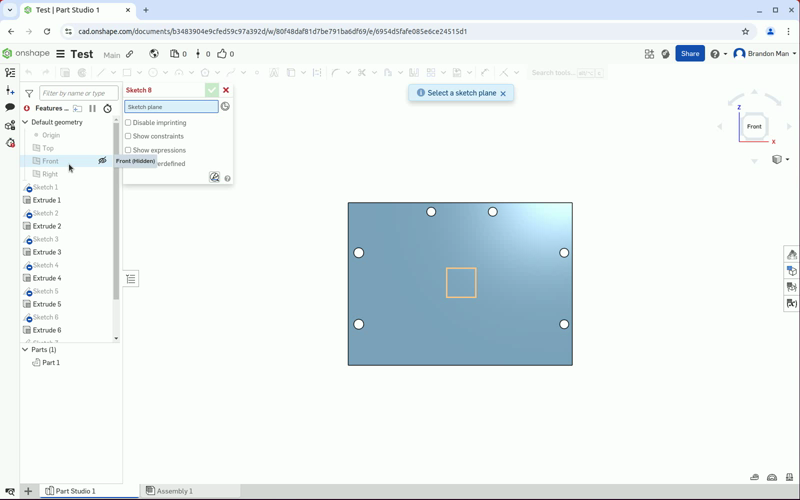
click(69, 163)
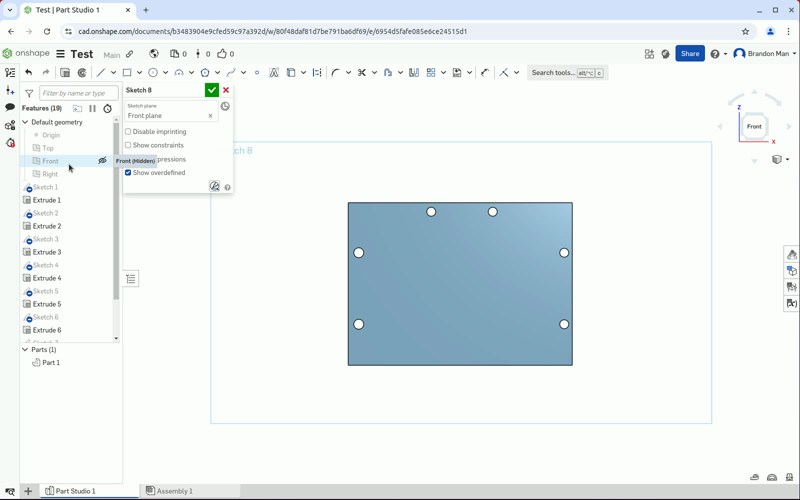
mouse_move(73, 352)
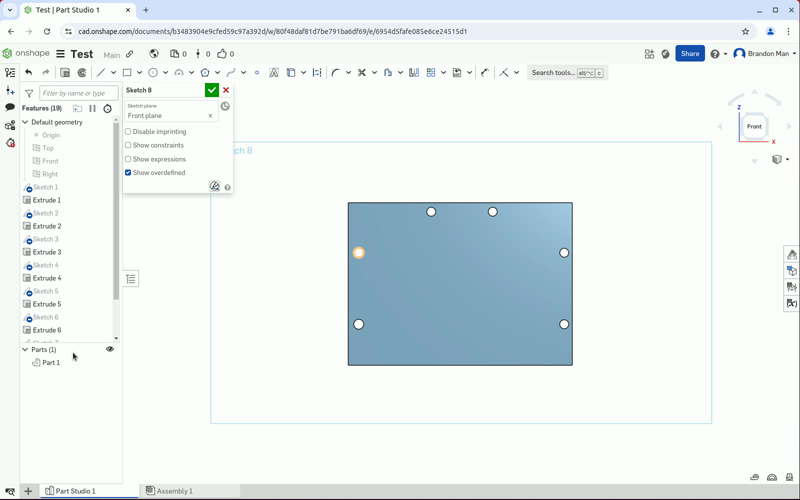
key(y)
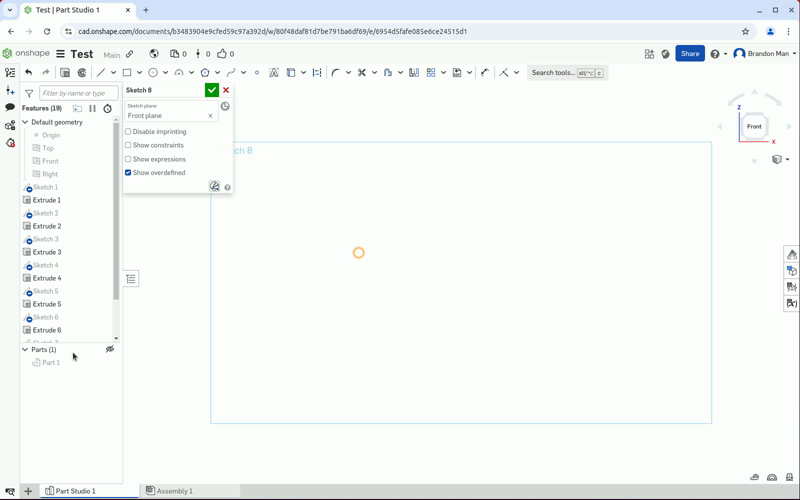
key(c)
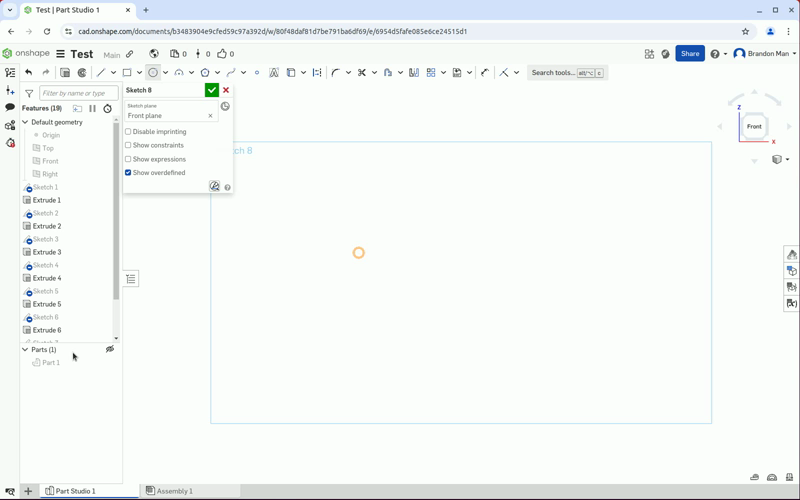
key_down(shift)
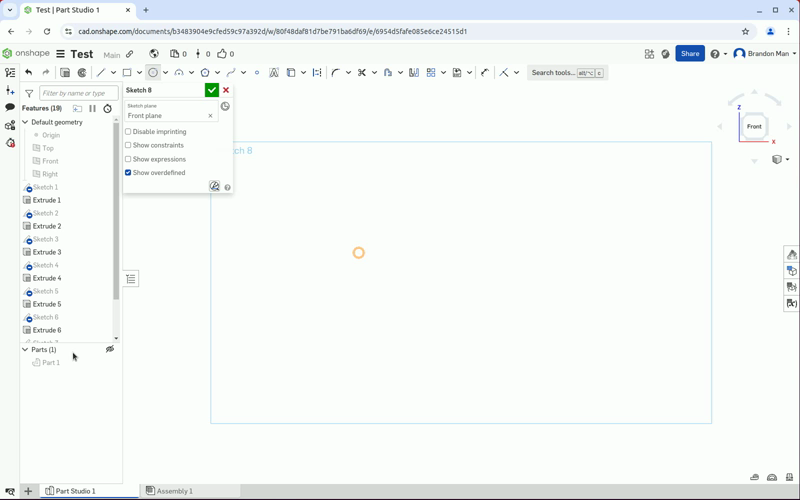
mouse_move(410, 349)
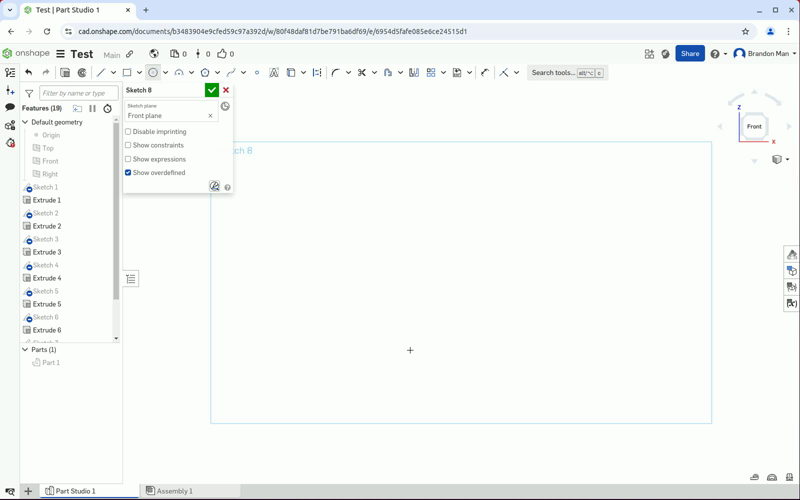
click(410, 349)
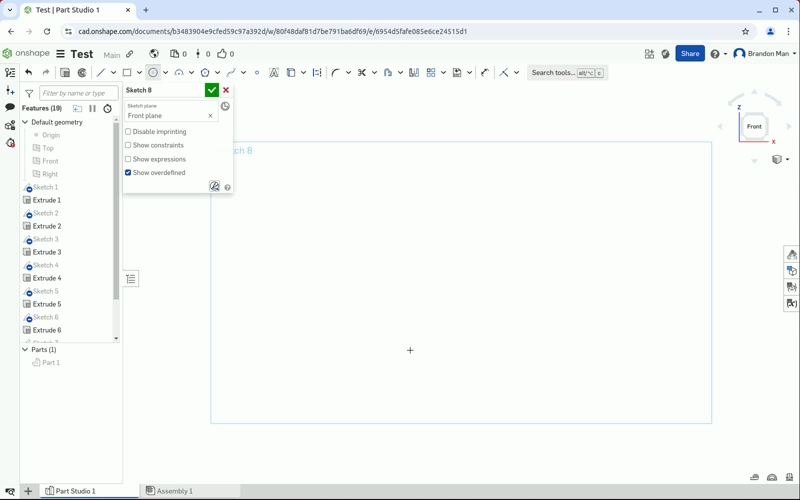
key_up(shift)
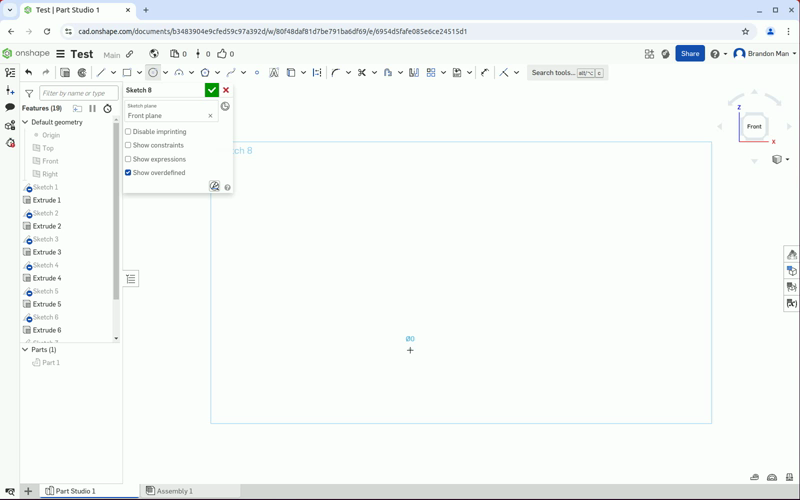
mouse_move(415, 349)
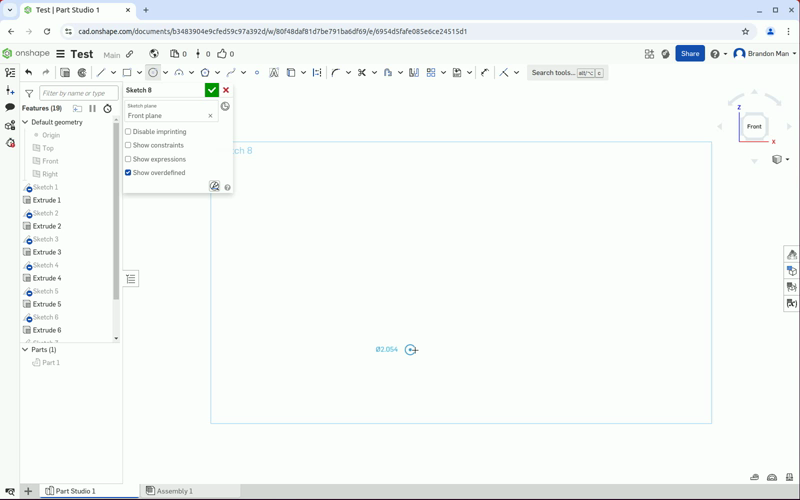
click(415, 349)
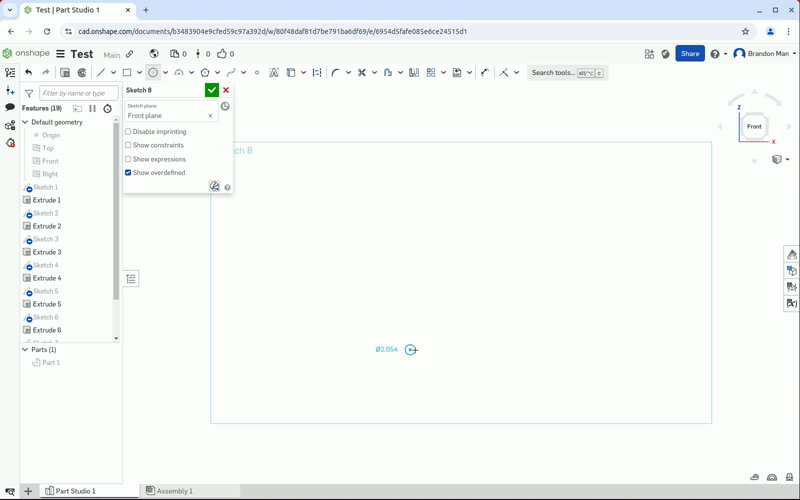
key(esc)
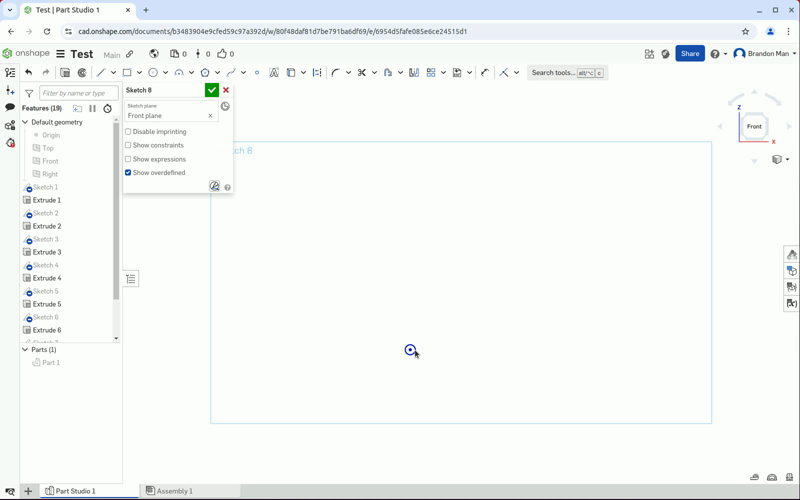
mouse_move(406, 351)
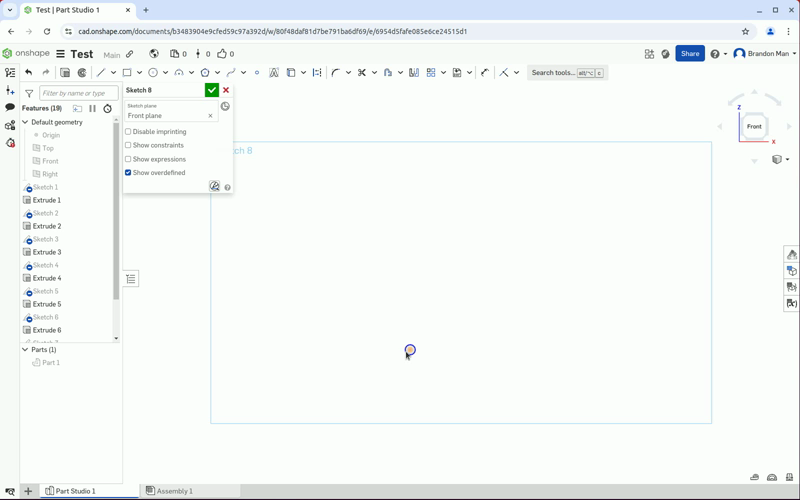
scroll(6)
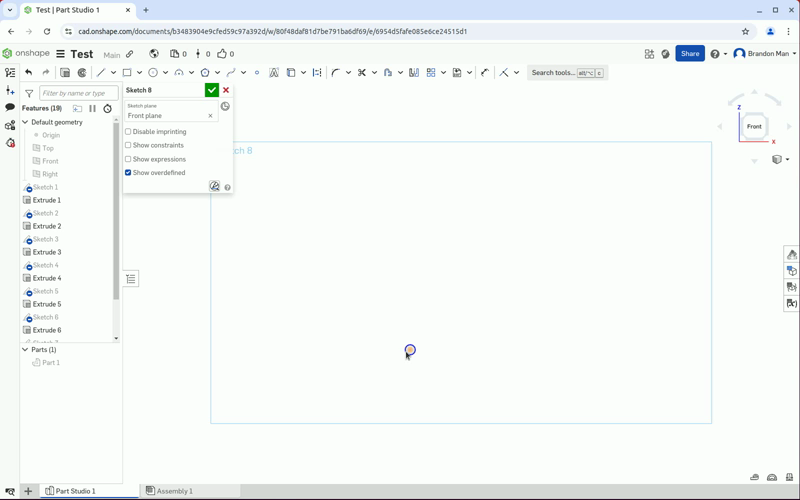
scroll(6)
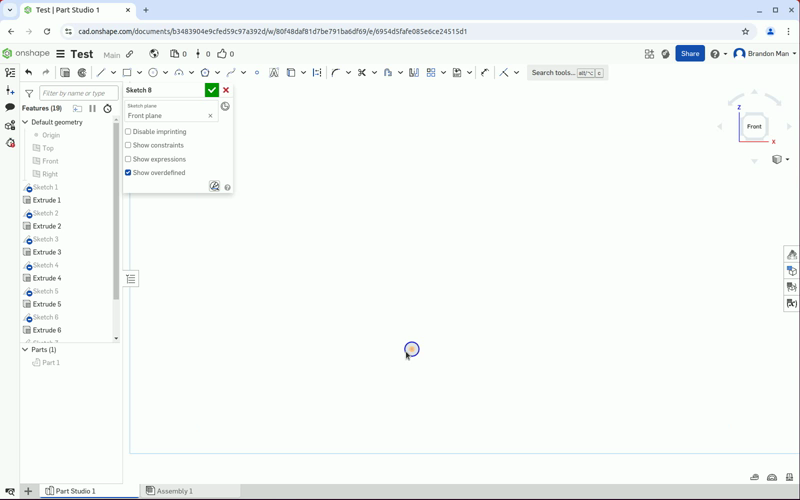
scroll(6)
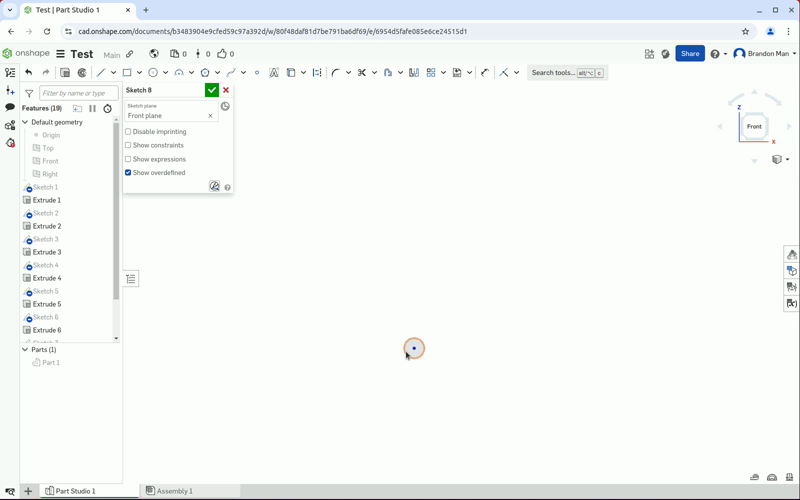
scroll(6)
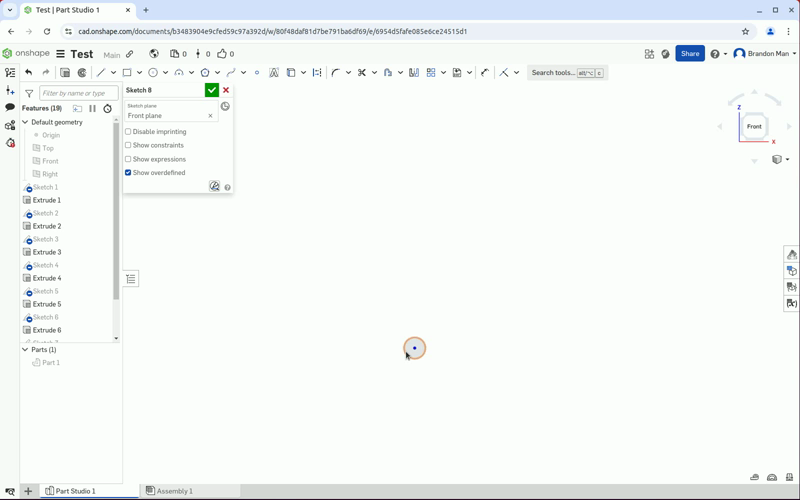
scroll(6)
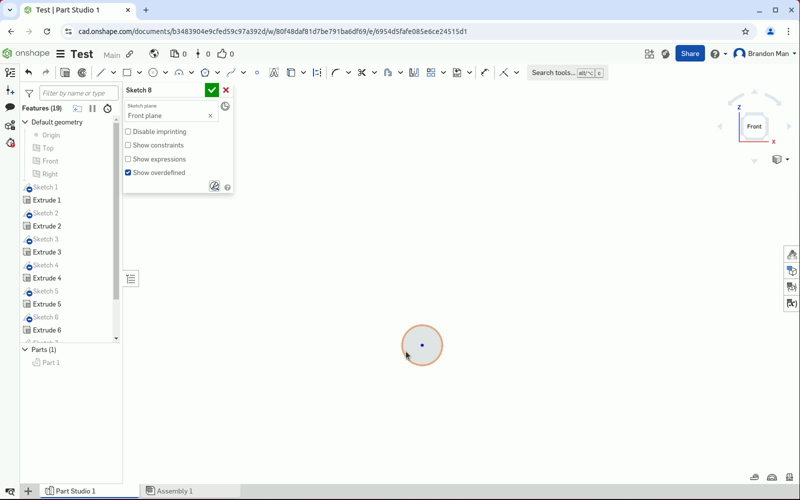
scroll(6)
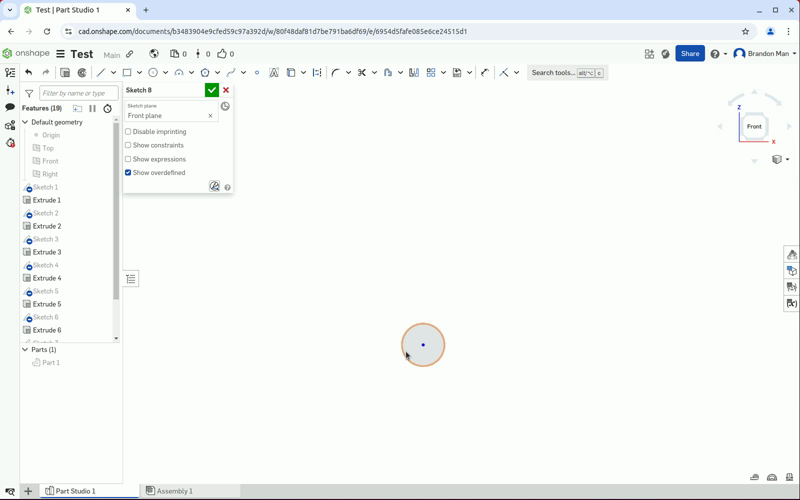
scroll(6)
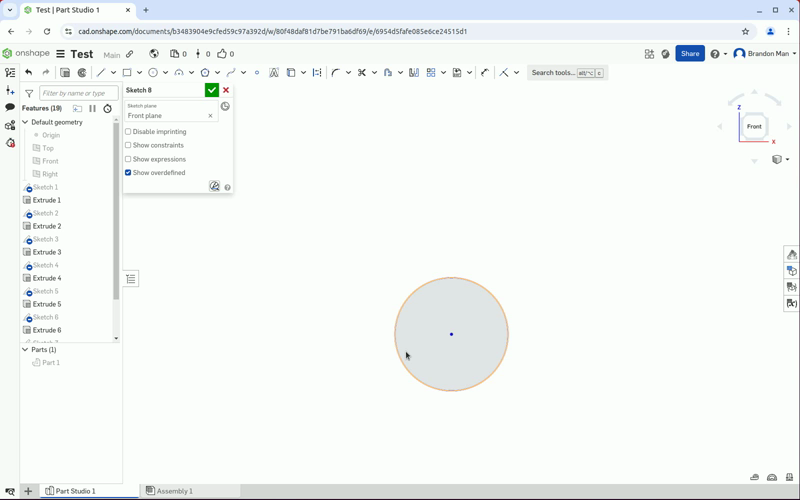
click(406, 351)
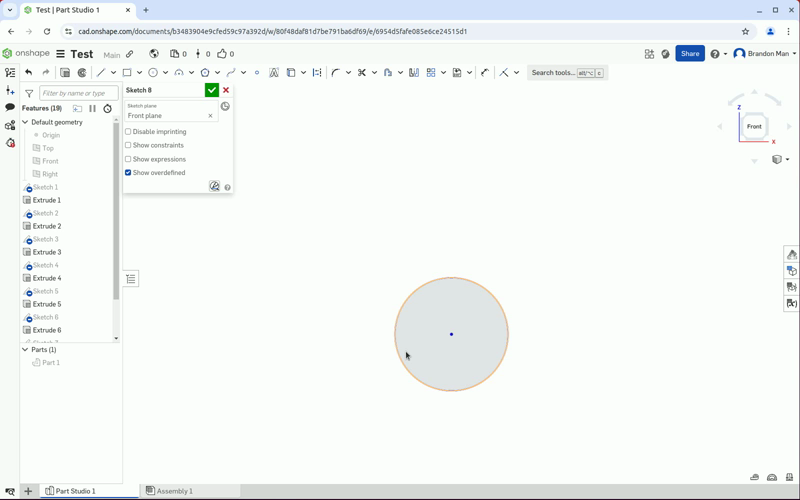
scroll(-6)
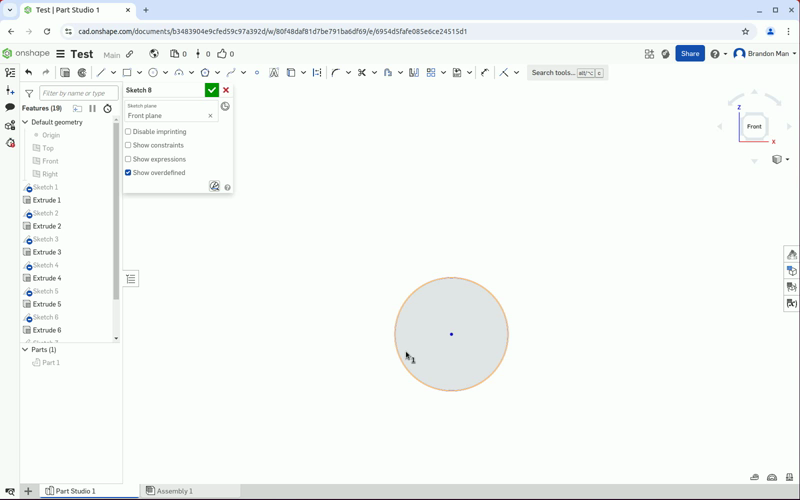
scroll(-6)
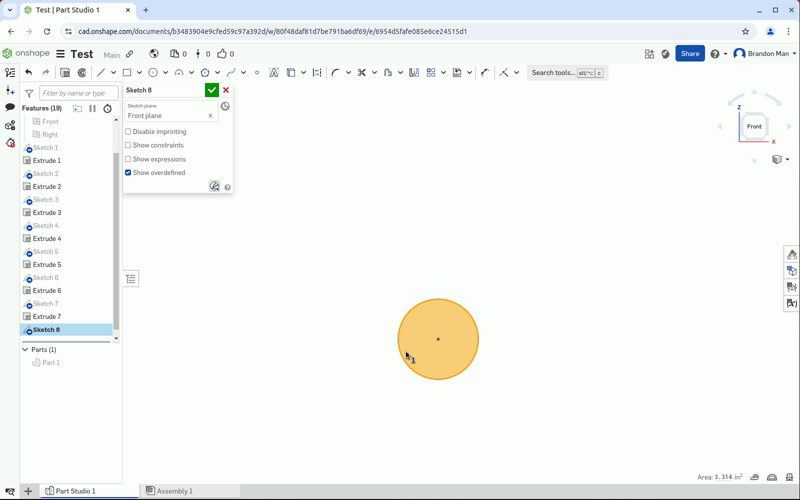
scroll(-6)
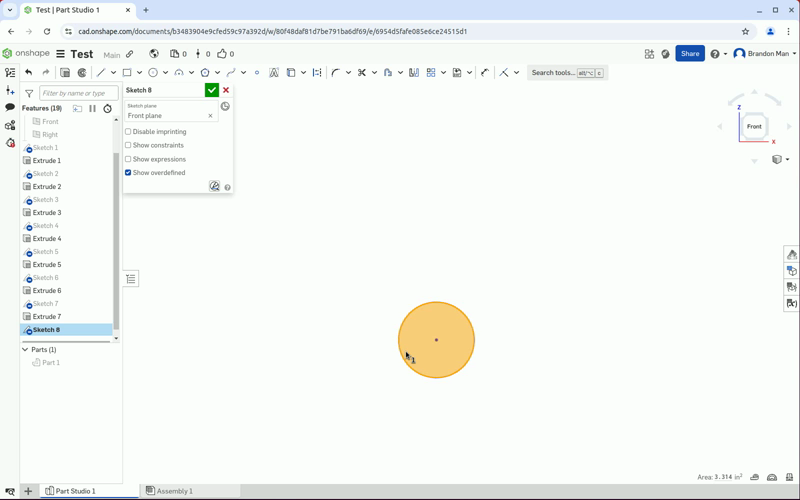
scroll(-6)
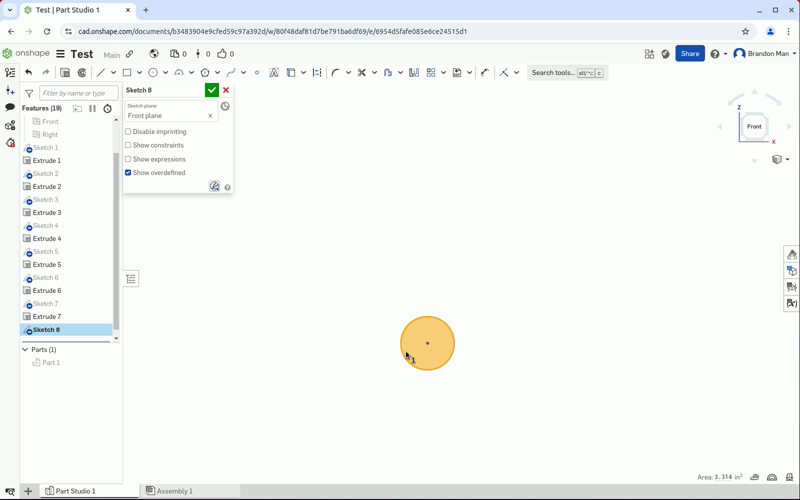
scroll(-6)
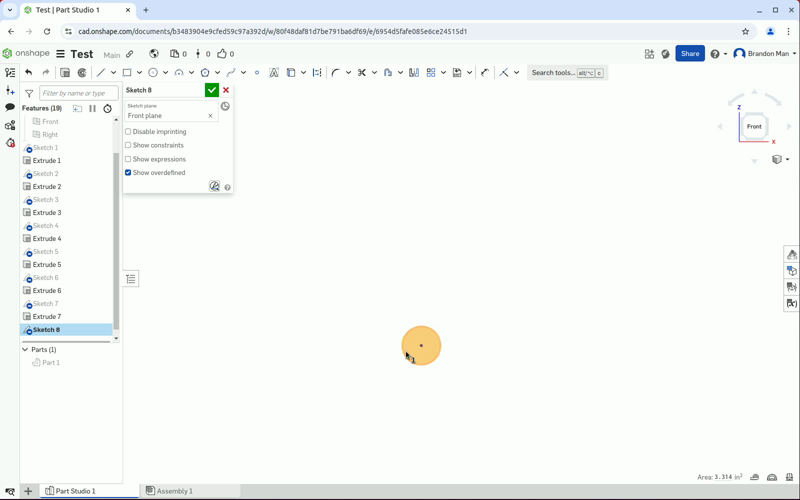
scroll(-6)
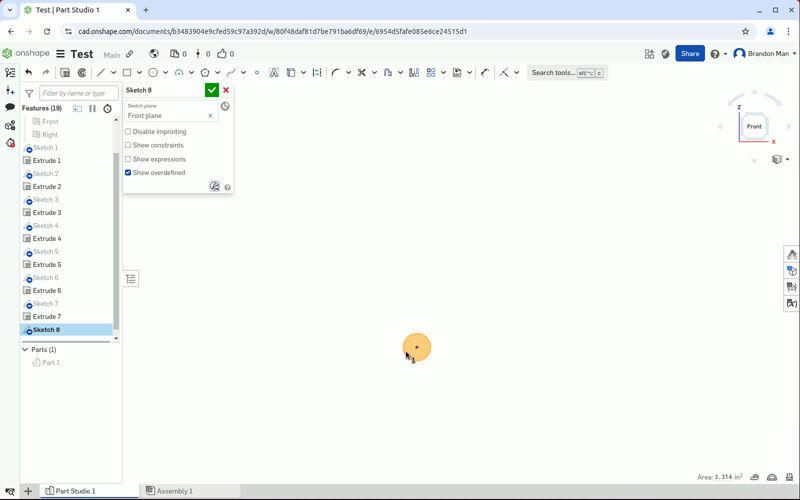
scroll(-6)
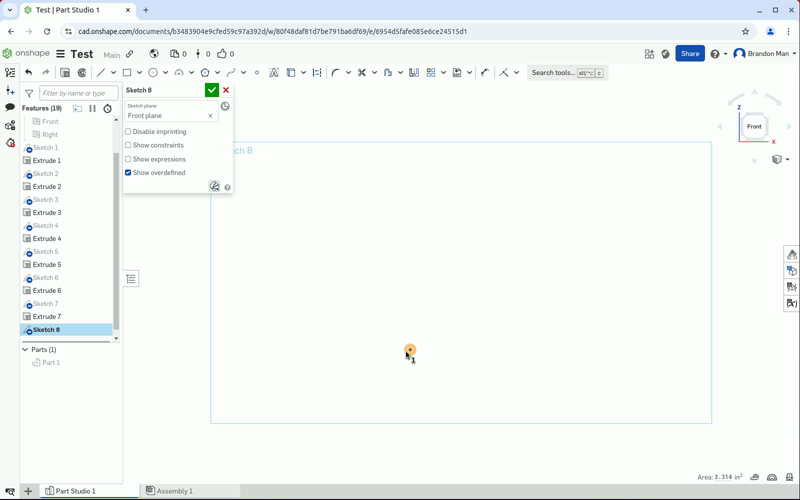
mouse_move(73, 352)
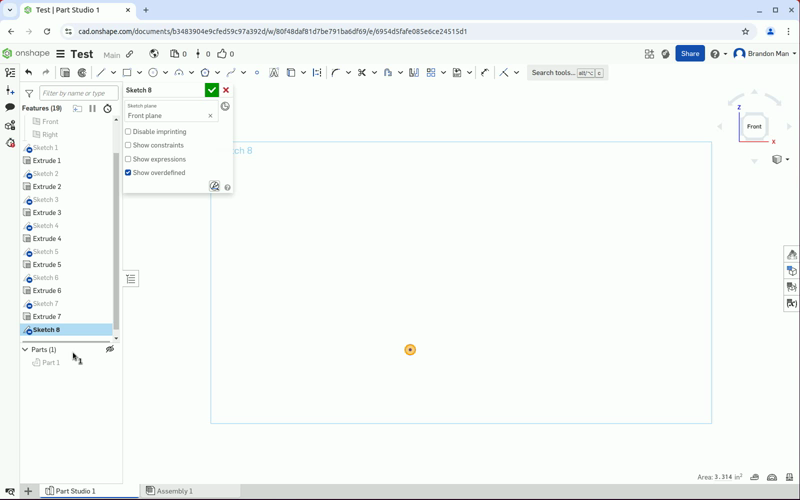
key(shift+y)
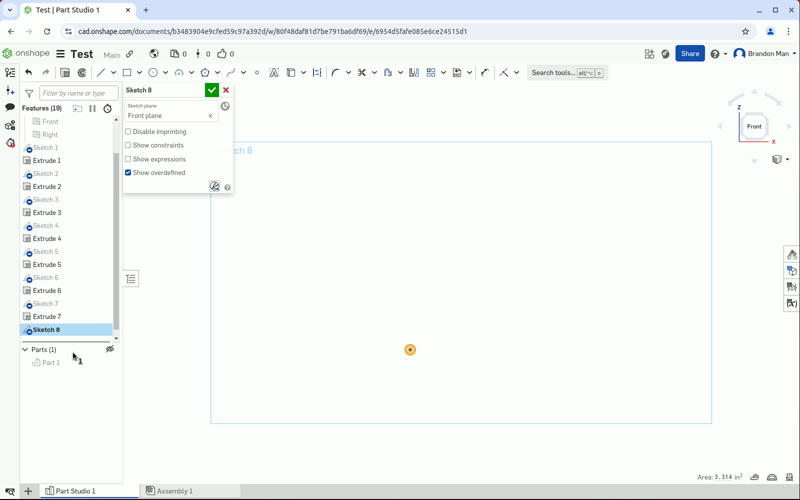
key(shift+e)
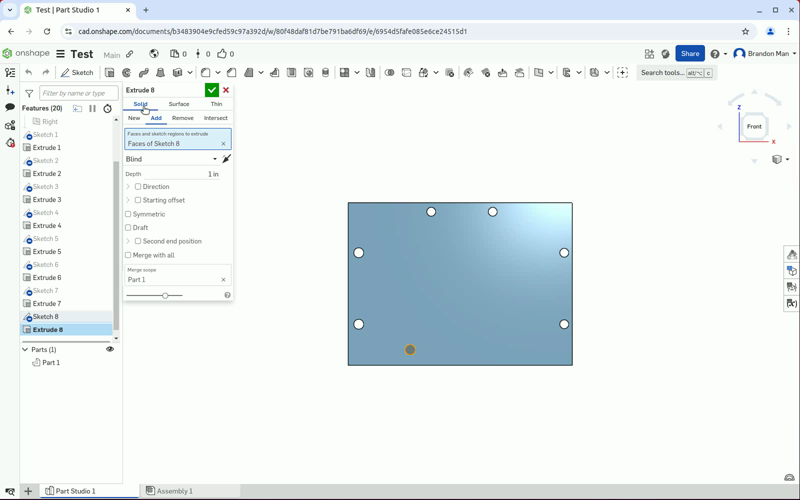
mouse_move(143, 106)
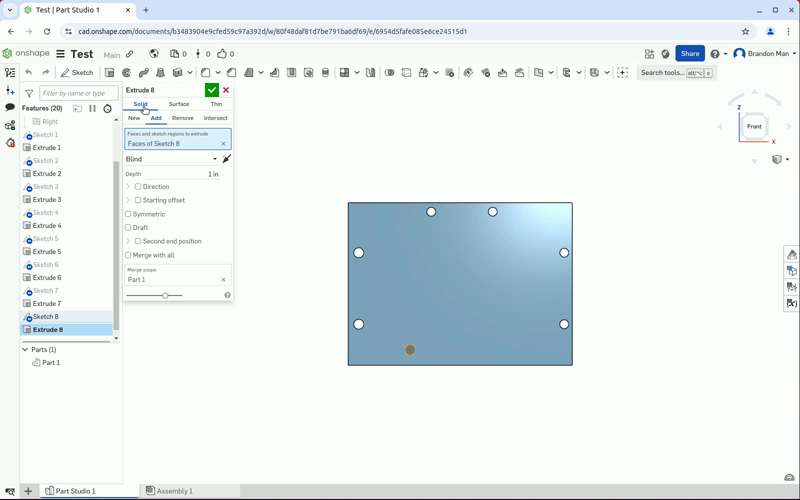
click(143, 106)
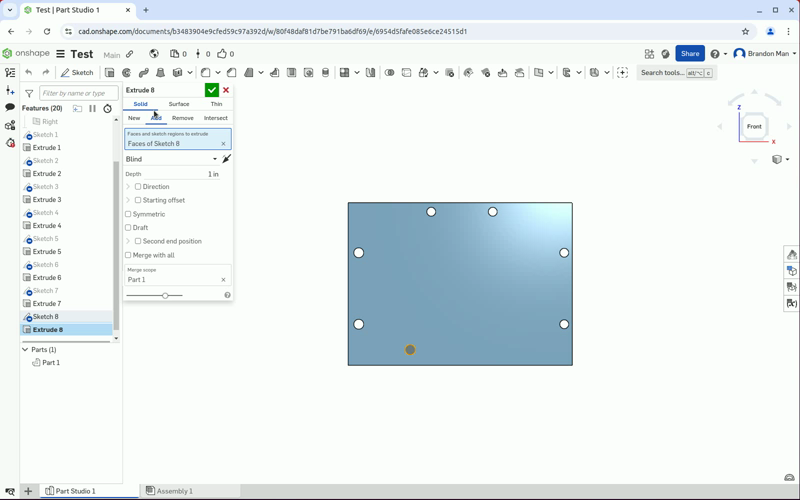
mouse_move(186, 120)
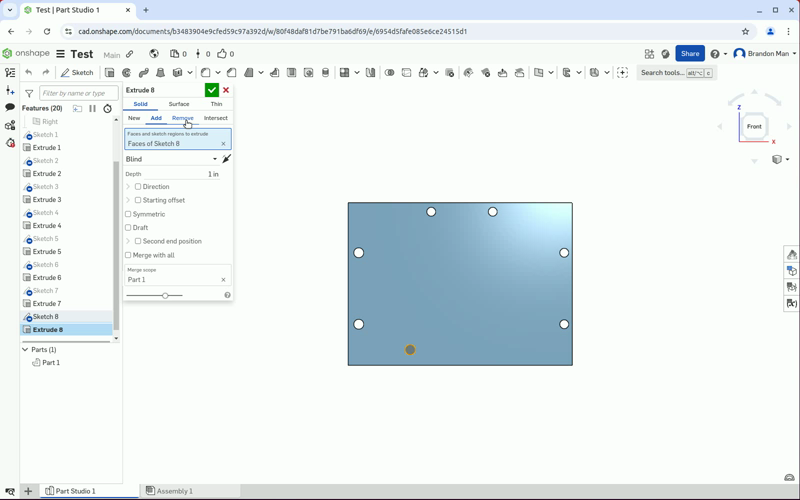
click(186, 120)
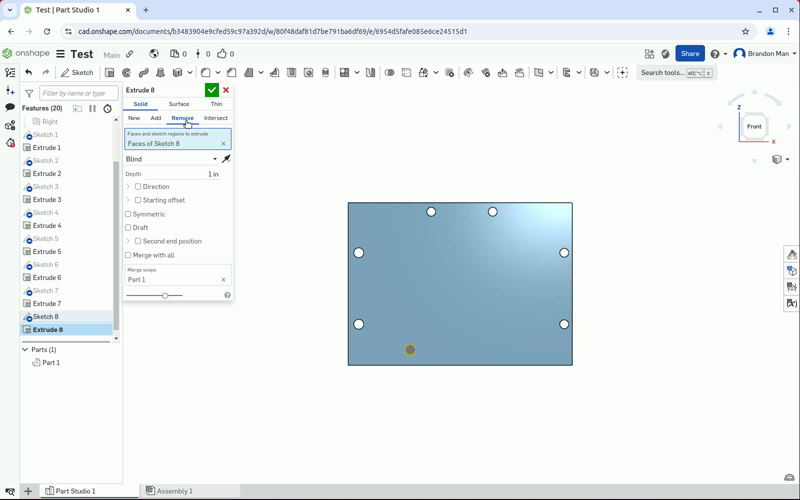
key(tab, 4)
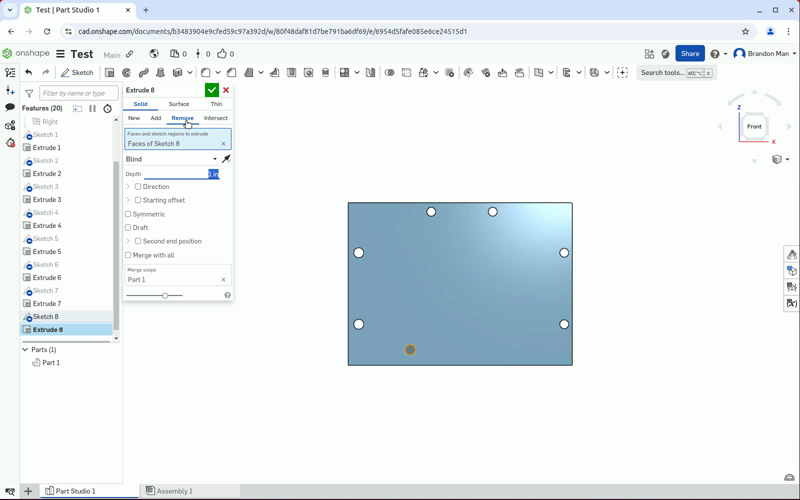
text(0.962)
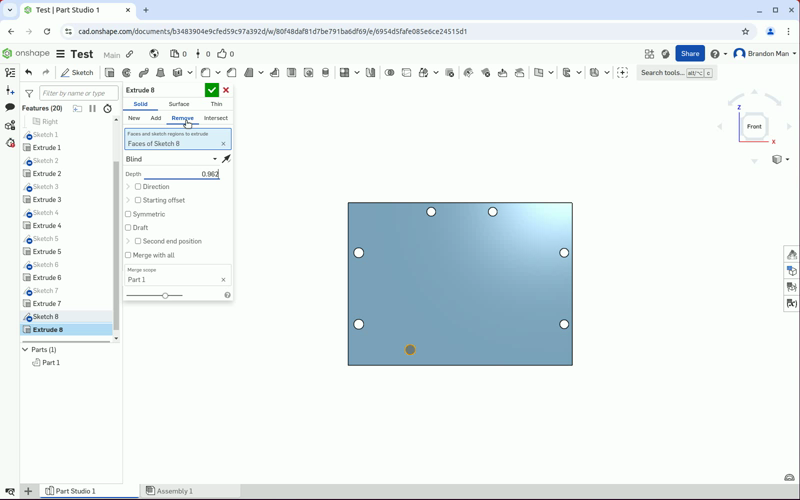
key(tab, 3)
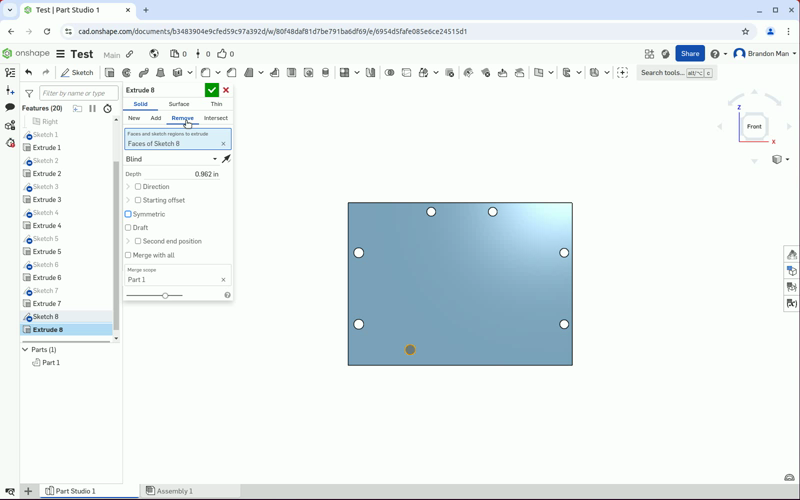
key(space)
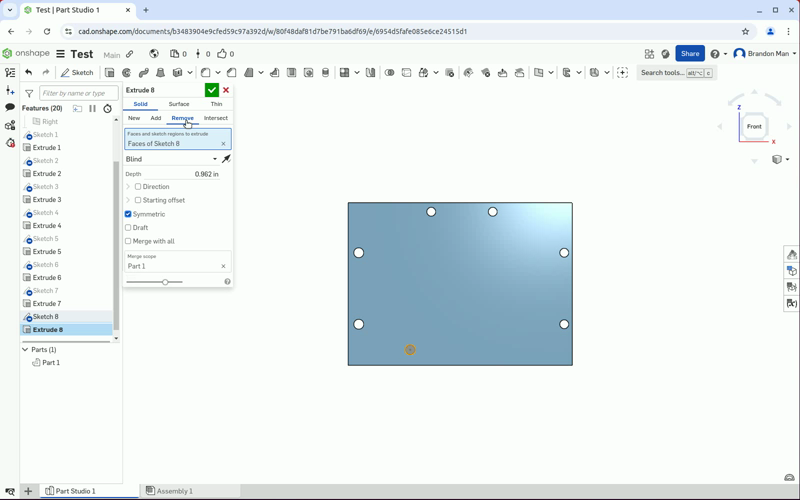
key(tab, 2)
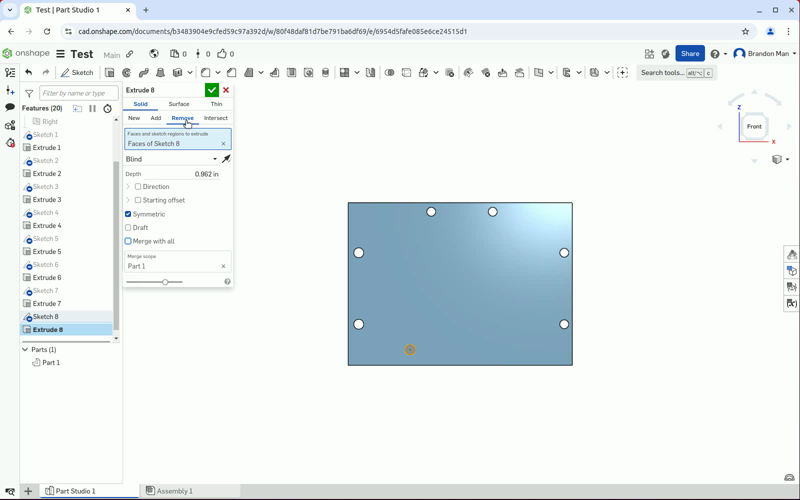
key(space)
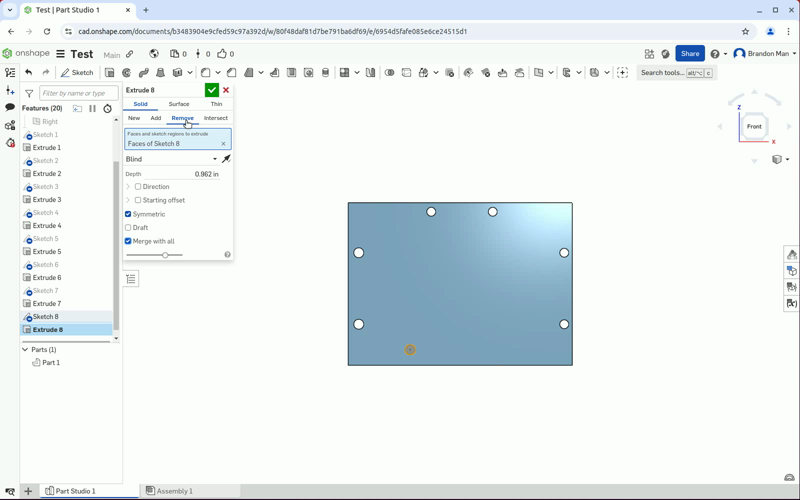
key(enter)
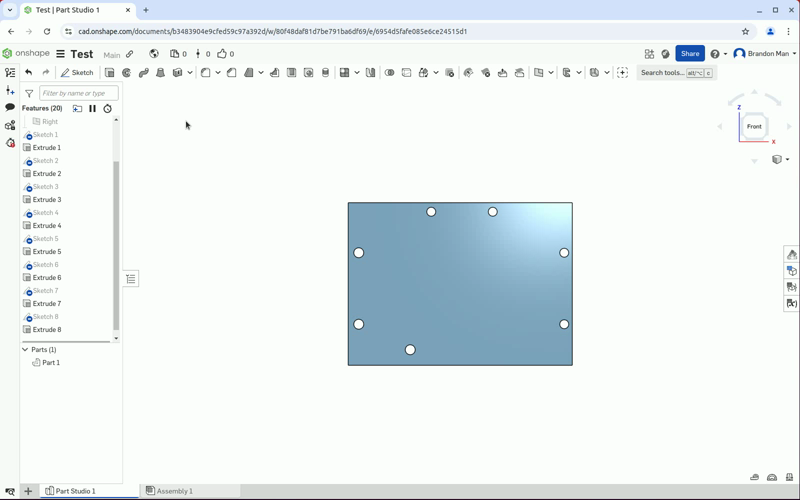
key(shift+h)
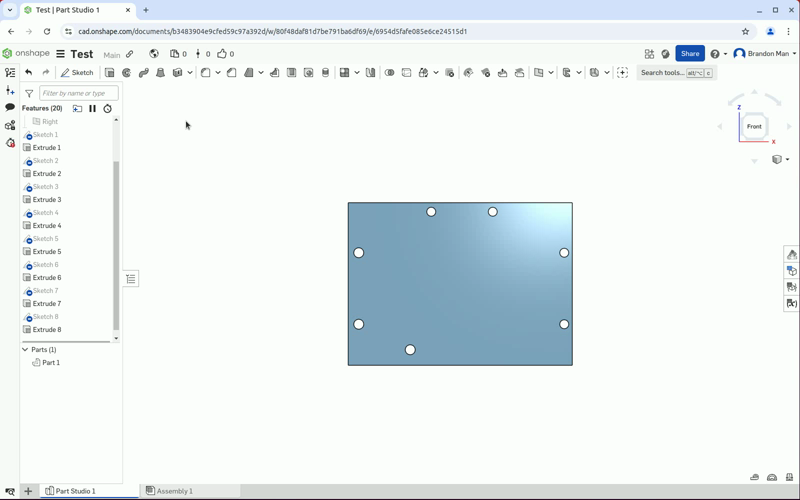
key(shift+h)
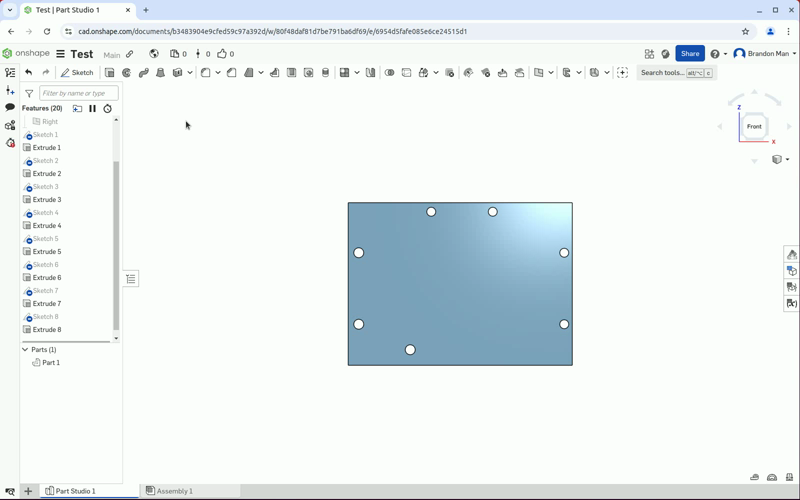
mouse_move(69, 137)
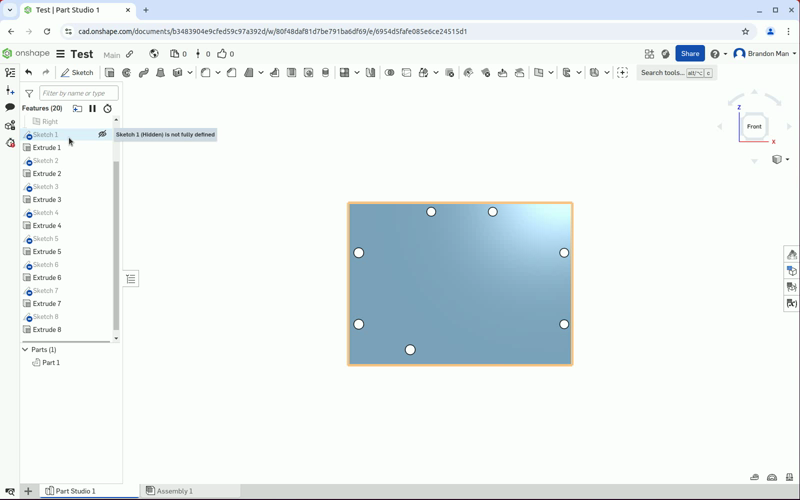
click(69, 137)
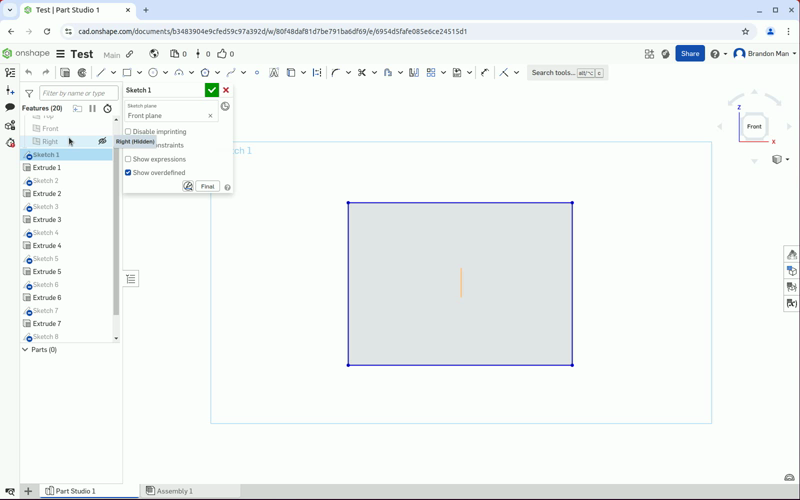
mouse_move(229, 92)
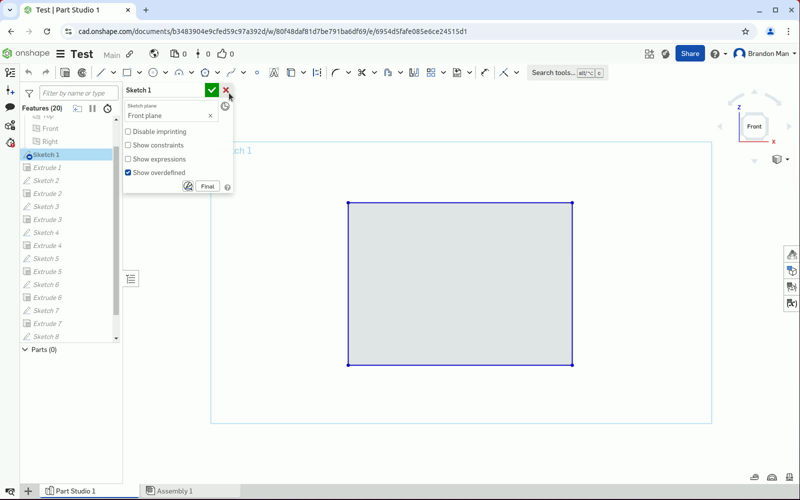
click(229, 92)
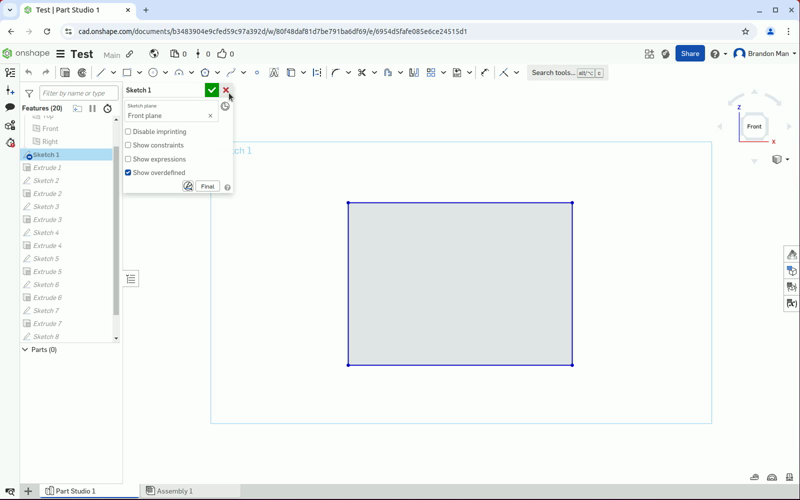
key(shift+s)
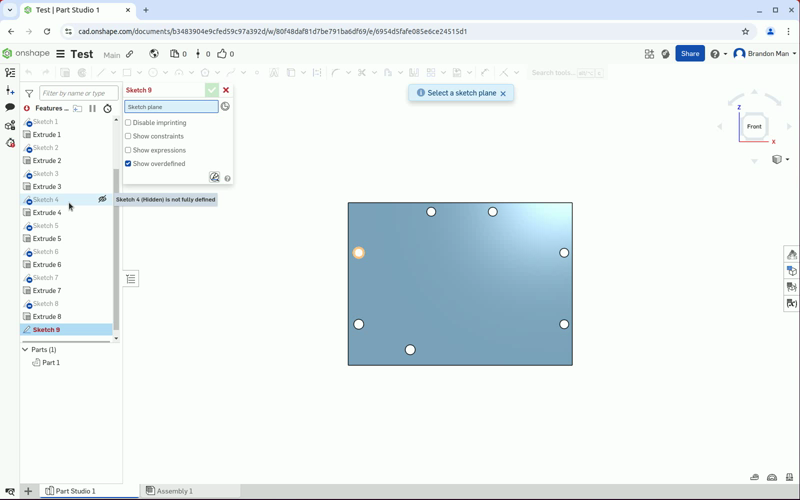
scroll(3)
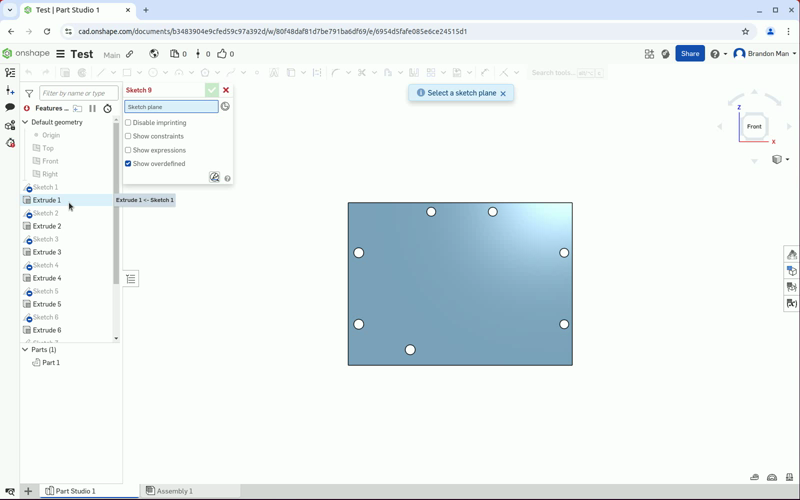
mouse_move(69, 163)
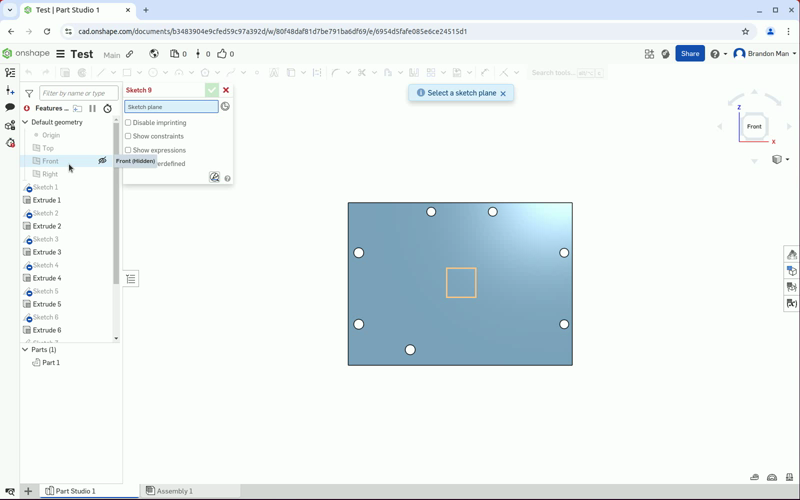
click(69, 163)
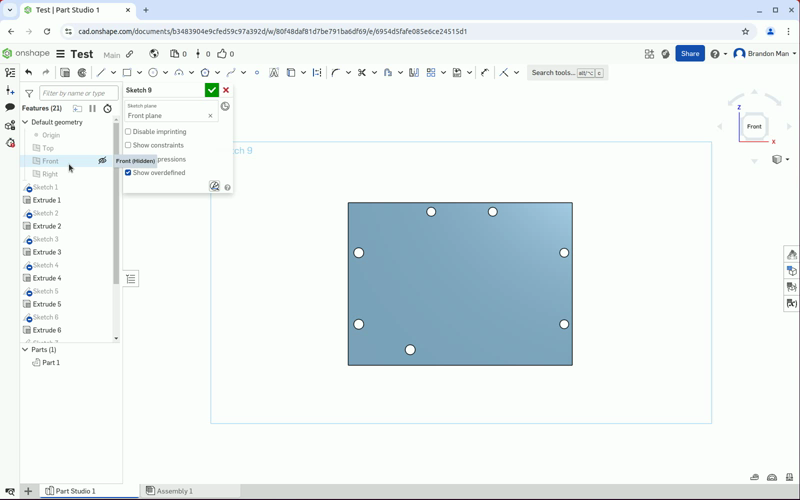
mouse_move(73, 352)
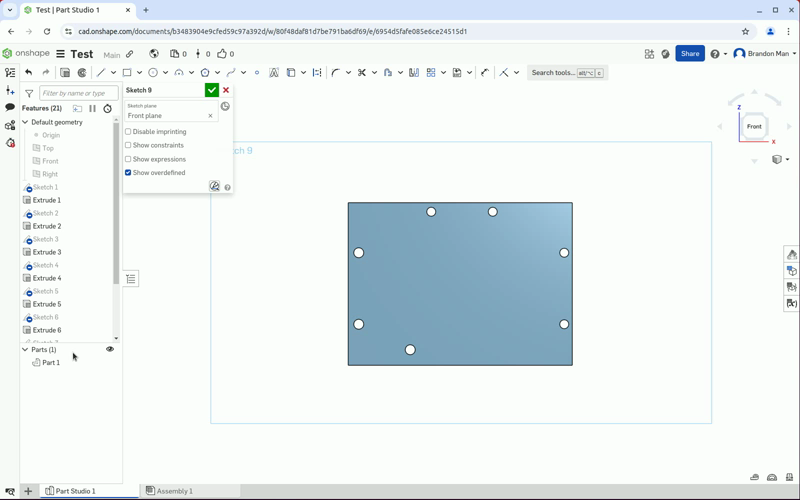
key(y)
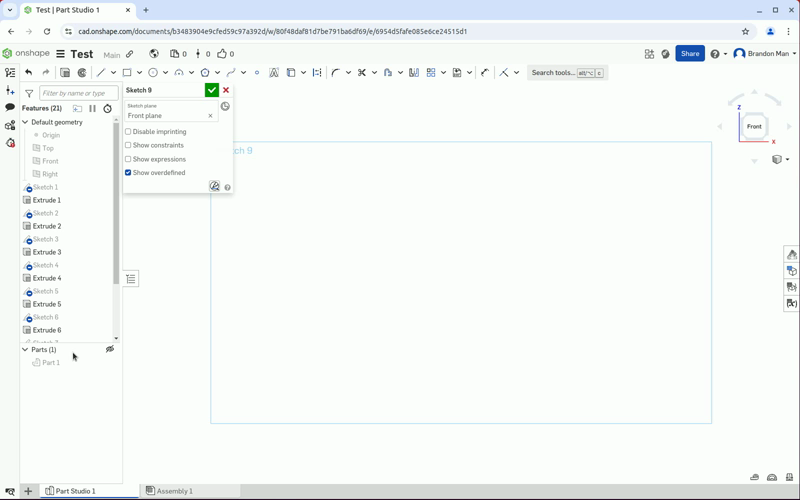
key(c)
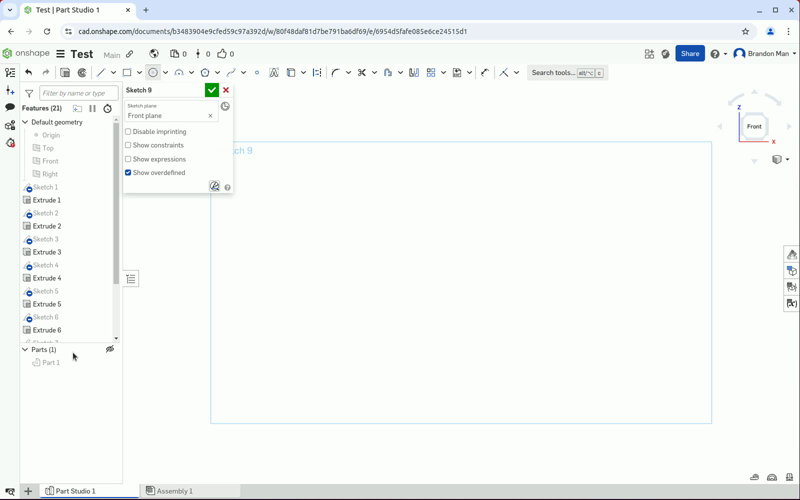
key_down(shift)
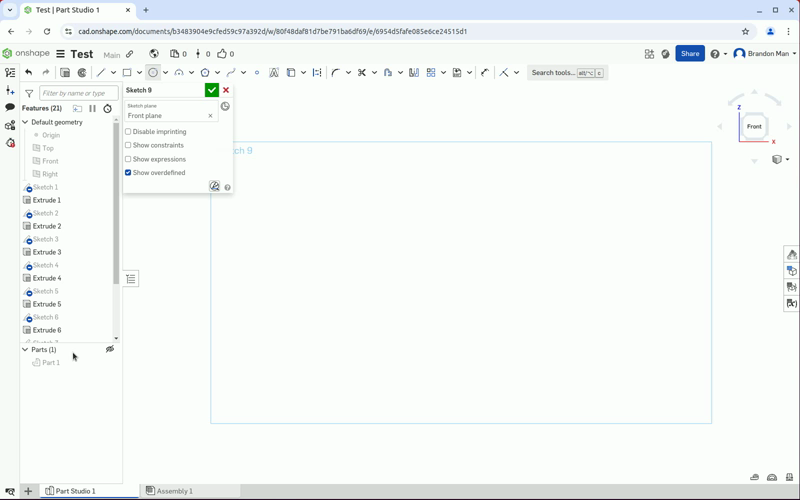
mouse_move(512, 349)
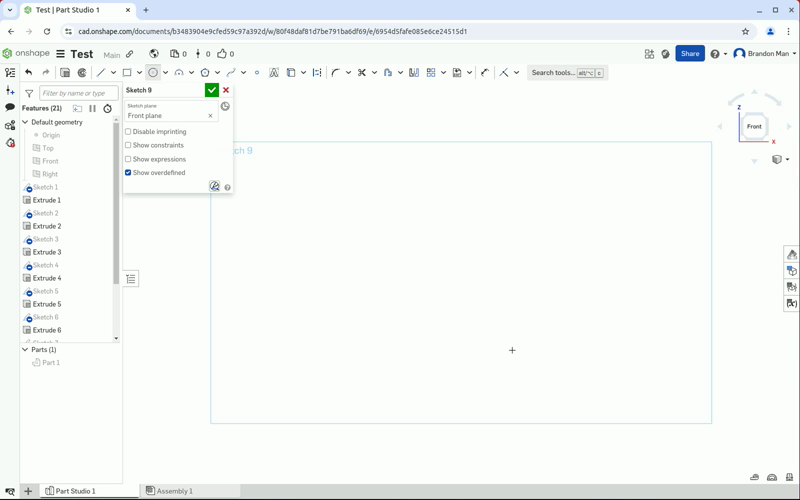
click(512, 349)
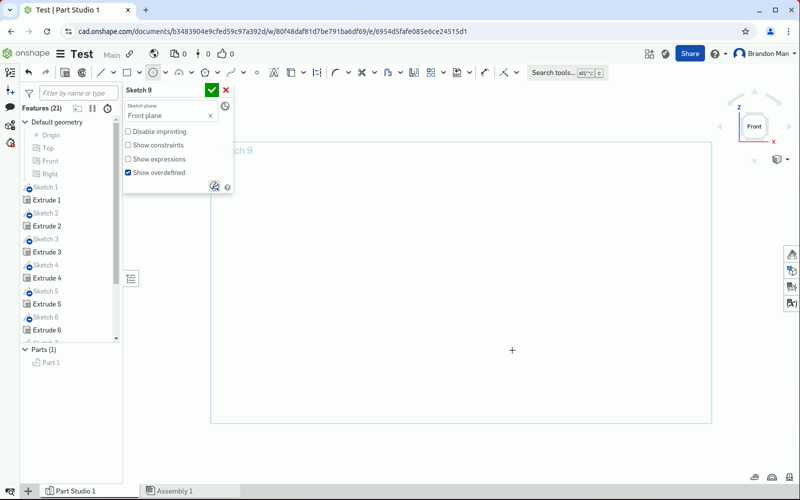
key_up(shift)
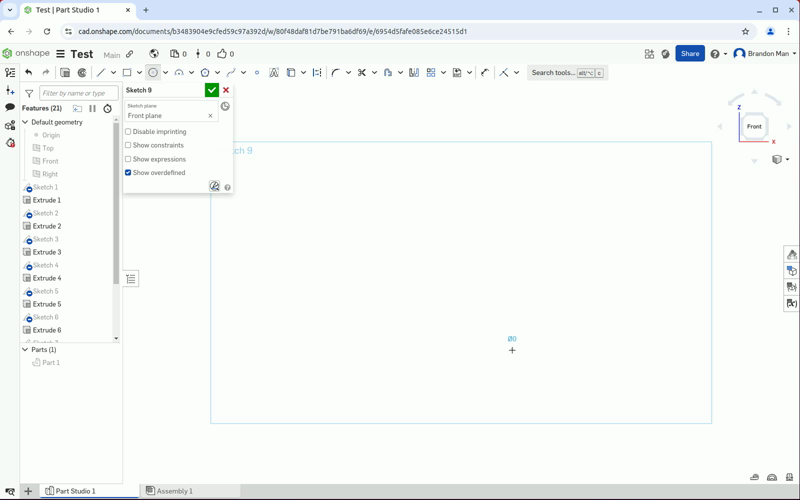
mouse_move(517, 349)
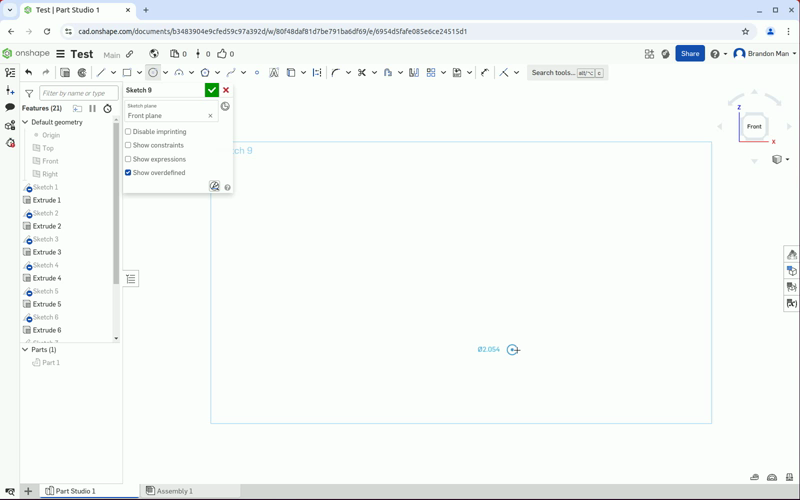
click(517, 349)
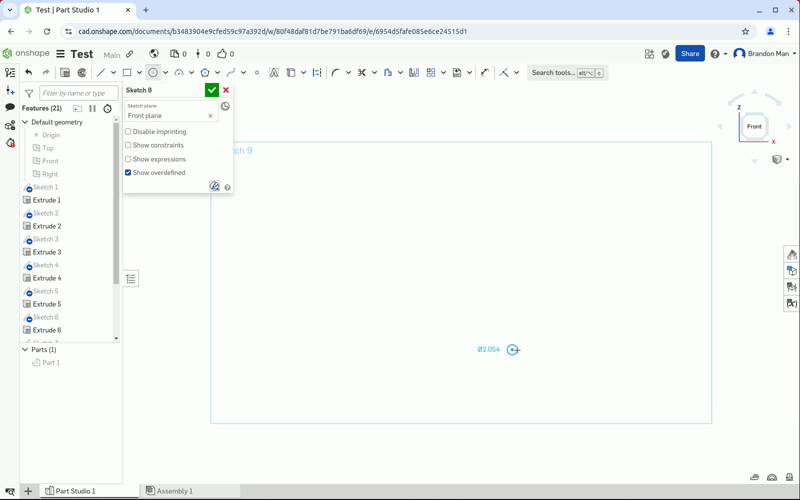
key(esc)
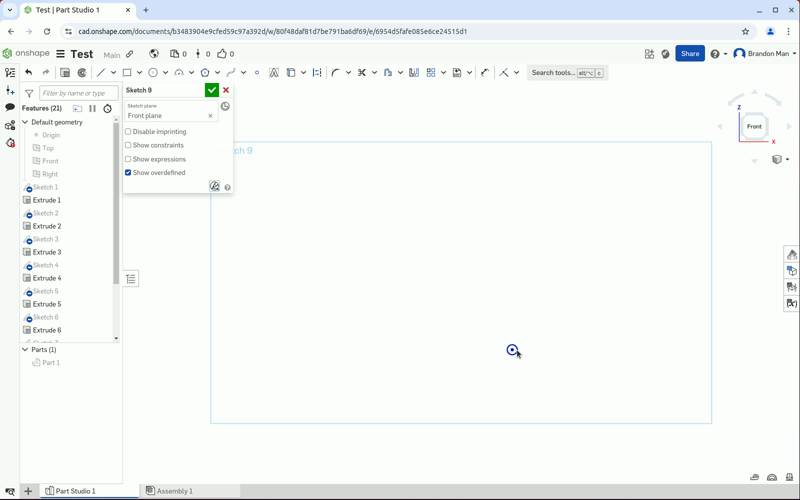
mouse_move(508, 351)
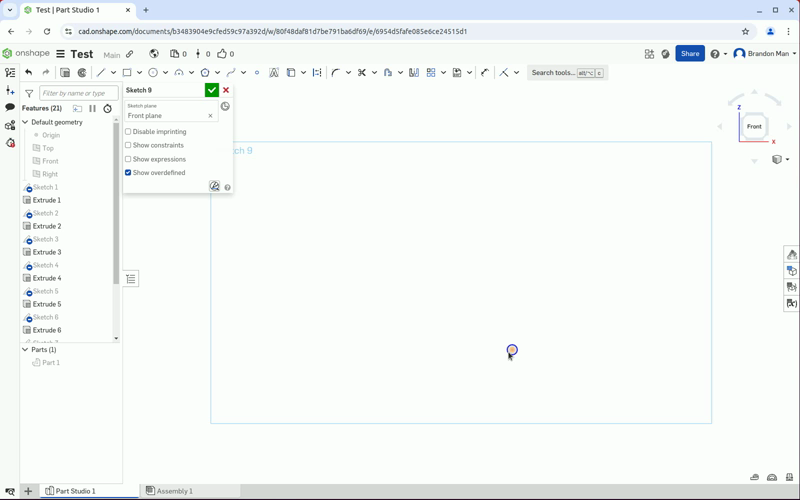
scroll(6)
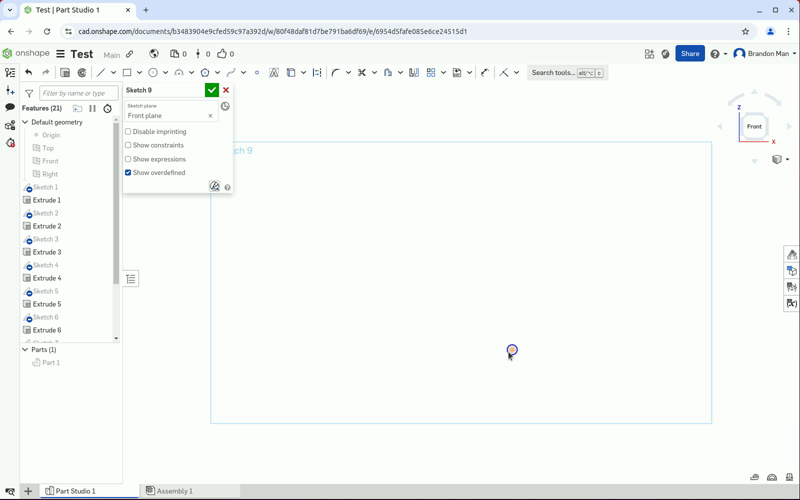
scroll(6)
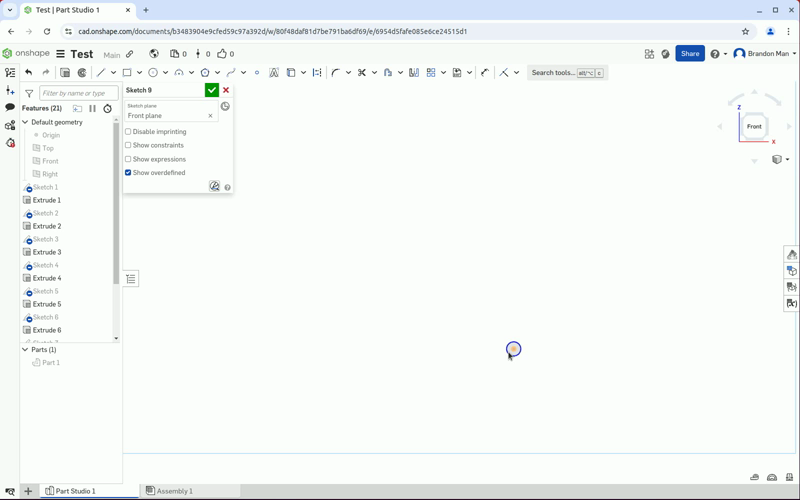
scroll(6)
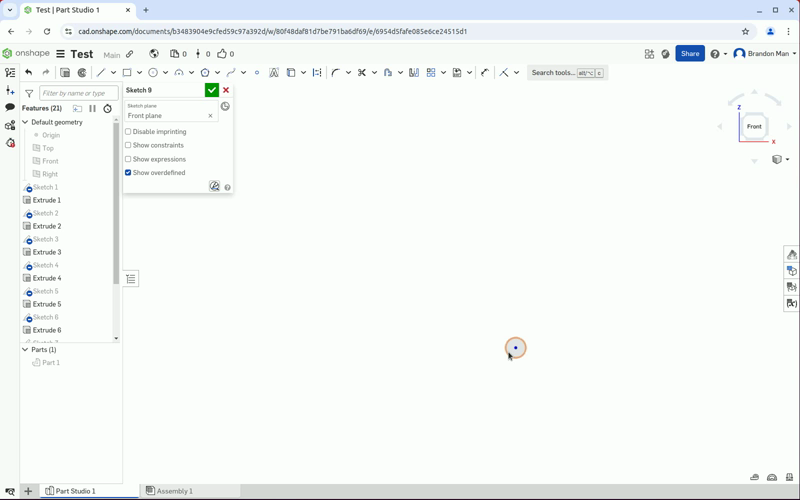
scroll(6)
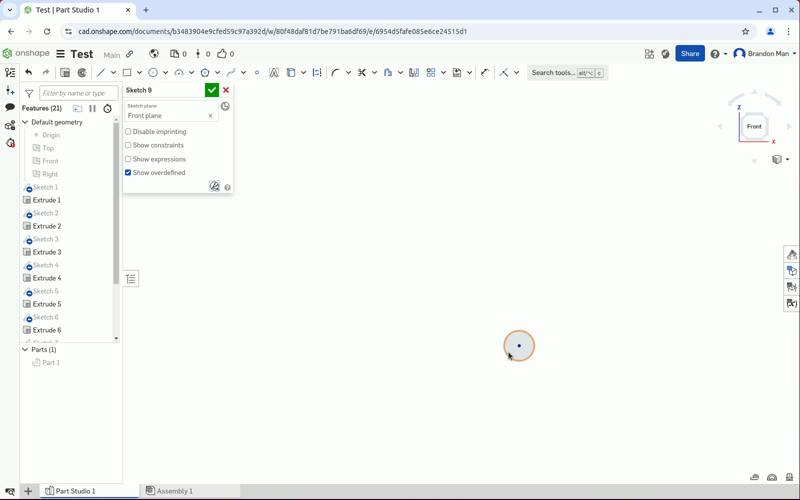
scroll(6)
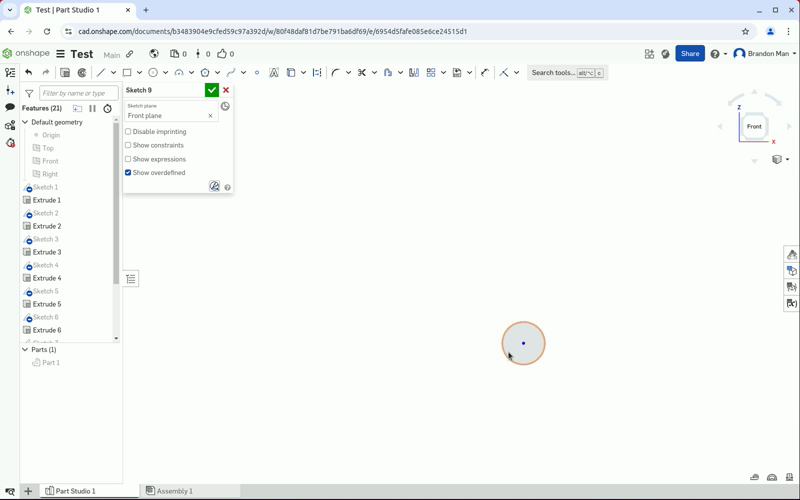
scroll(6)
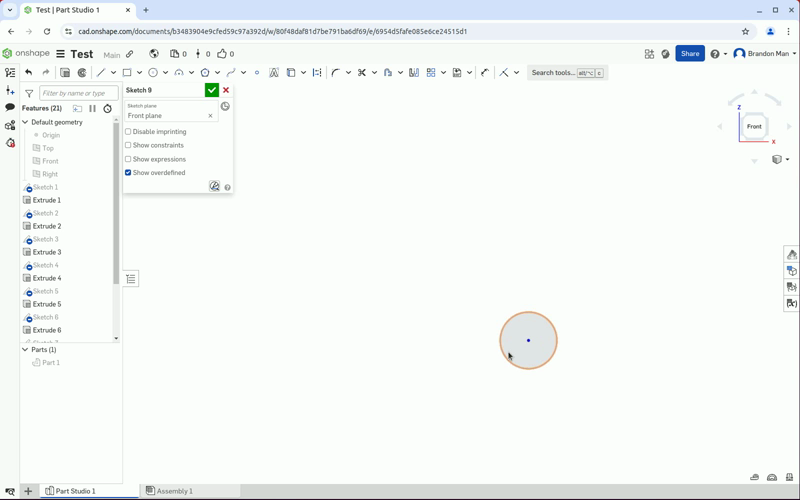
scroll(6)
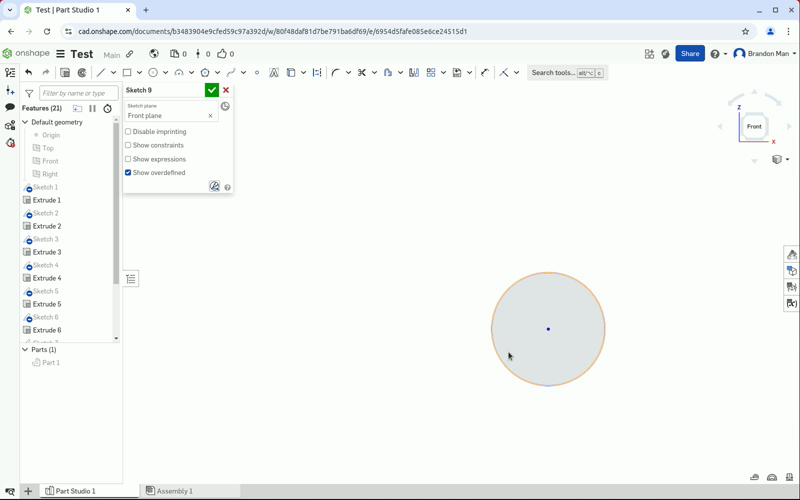
click(508, 351)
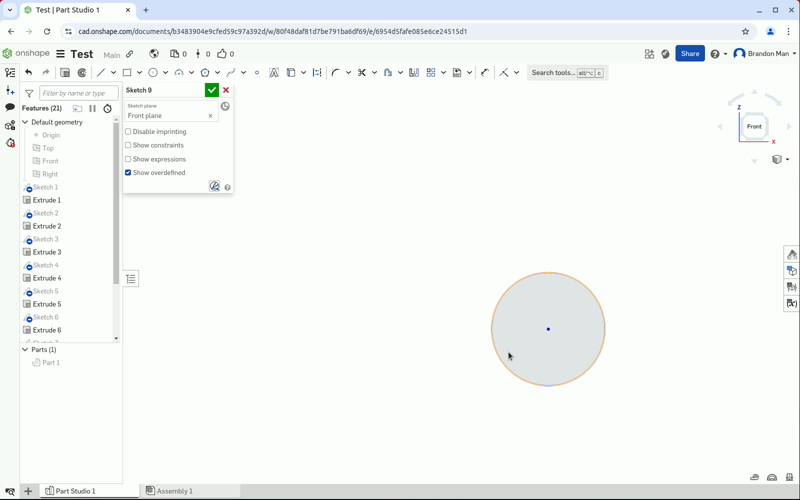
scroll(-6)
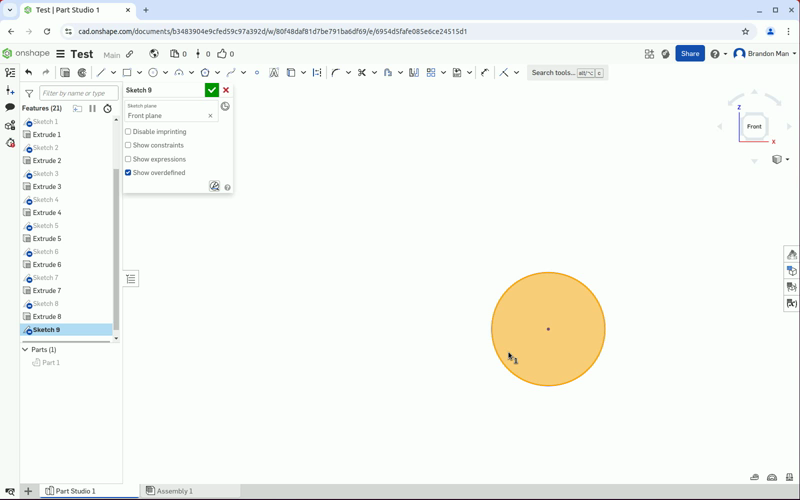
scroll(-6)
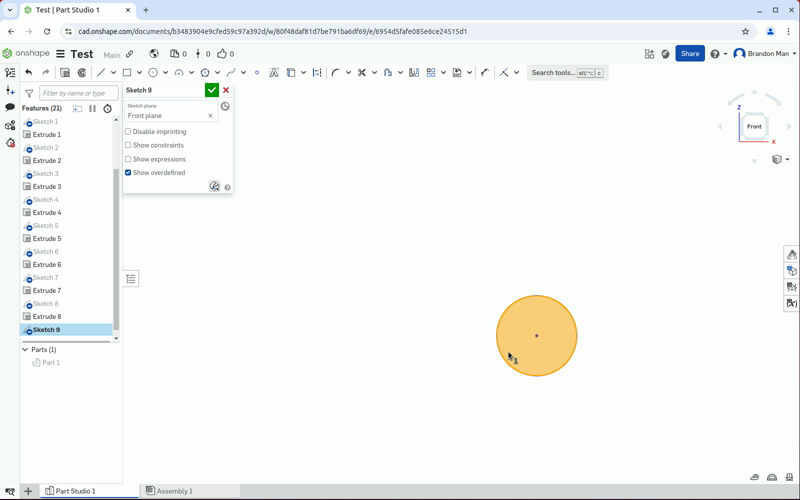
scroll(-6)
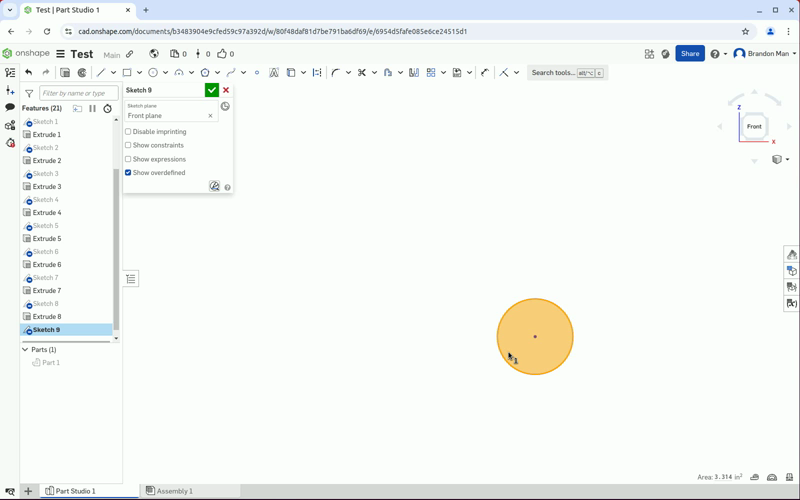
scroll(-6)
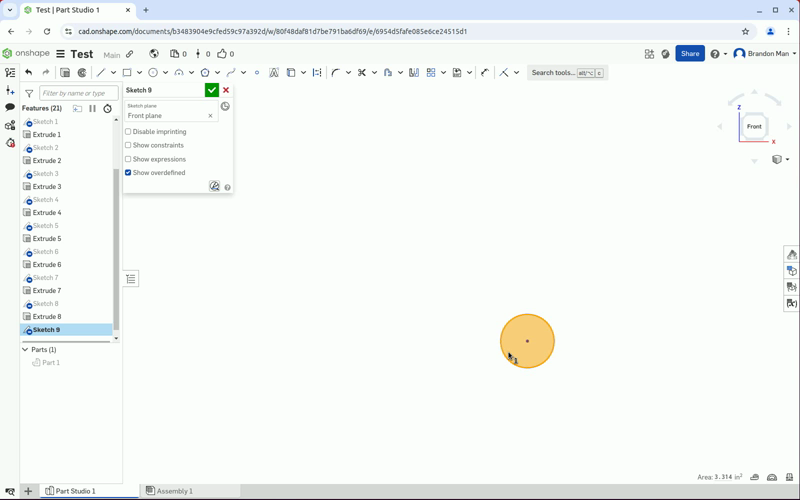
scroll(-6)
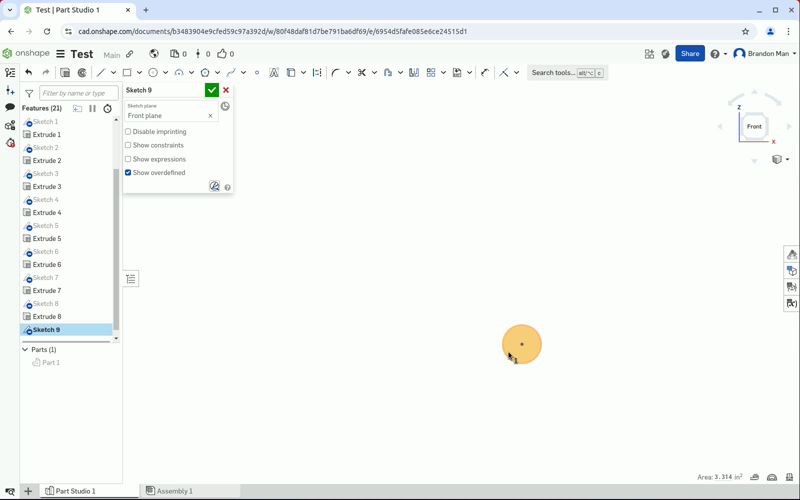
scroll(-6)
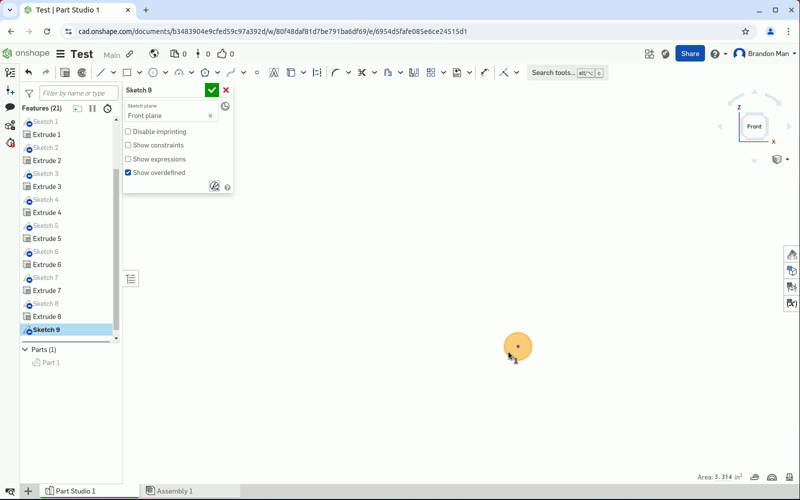
scroll(-6)
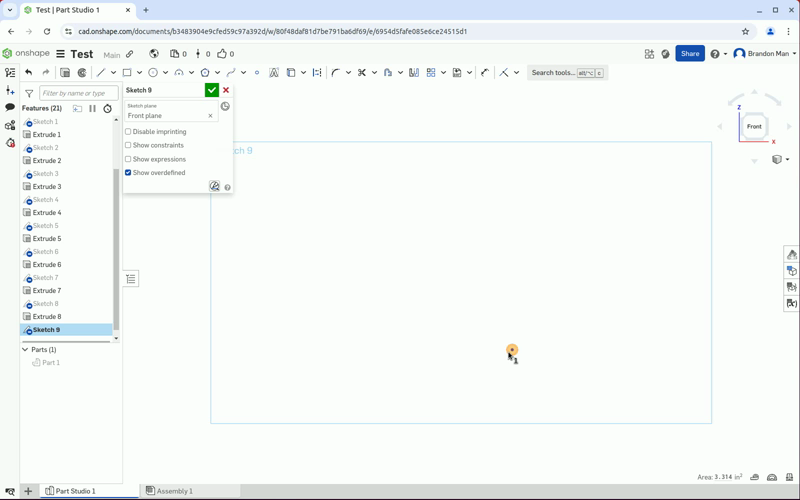
mouse_move(73, 352)
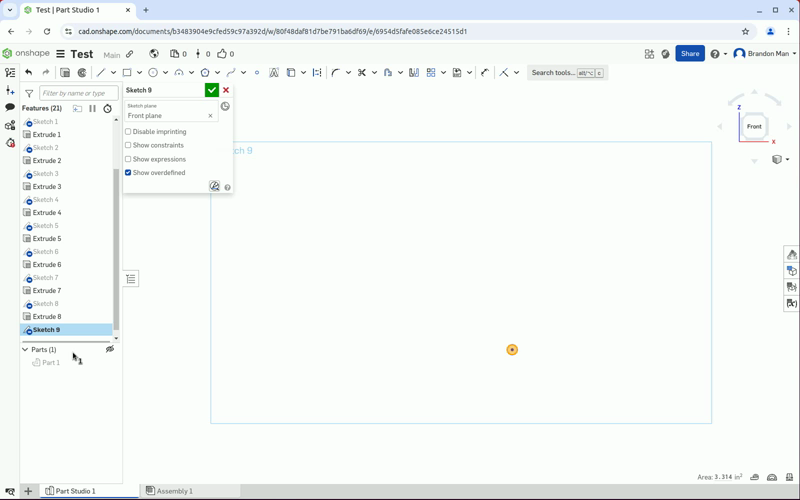
key(shift+y)
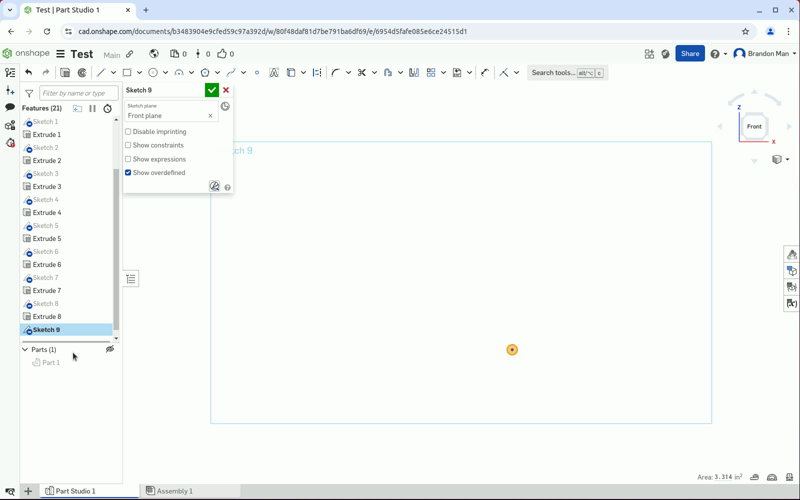
key(shift+e)
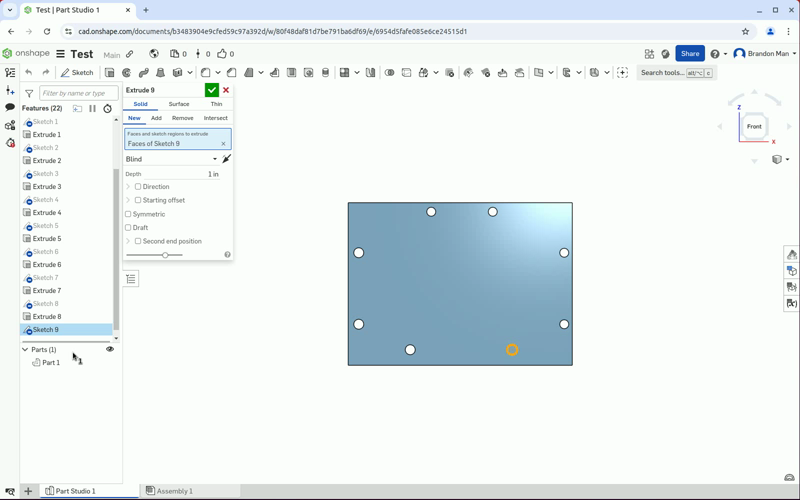
mouse_move(143, 106)
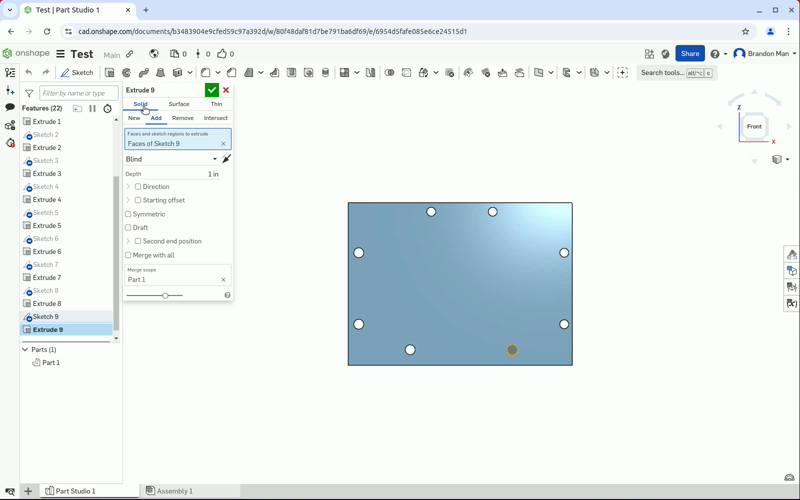
click(143, 106)
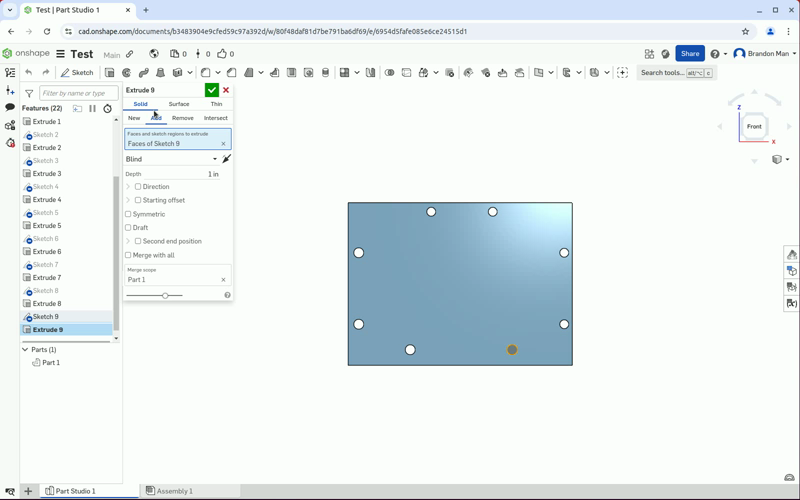
mouse_move(186, 120)
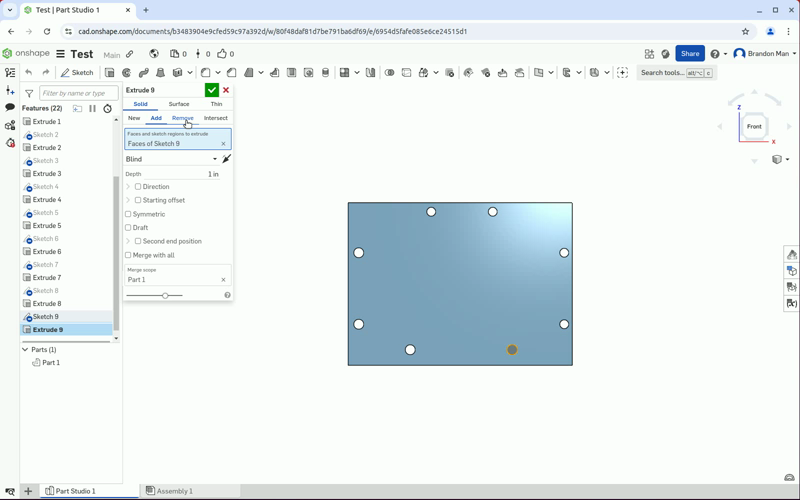
click(186, 120)
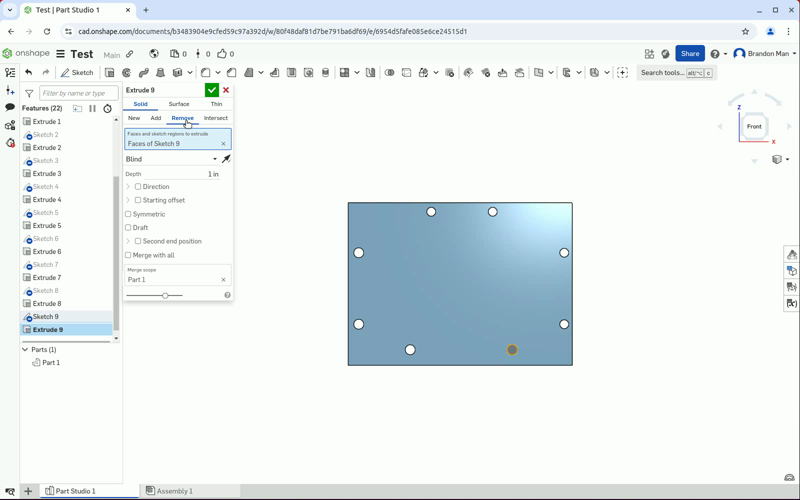
key(tab, 4)
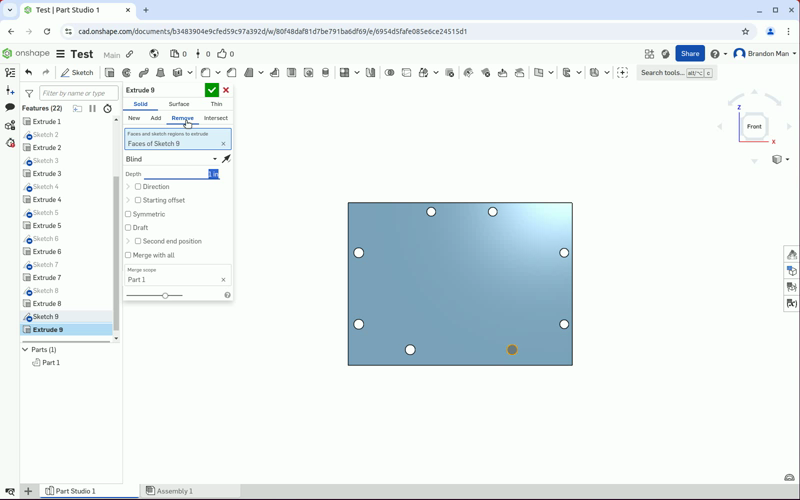
text(0.962)
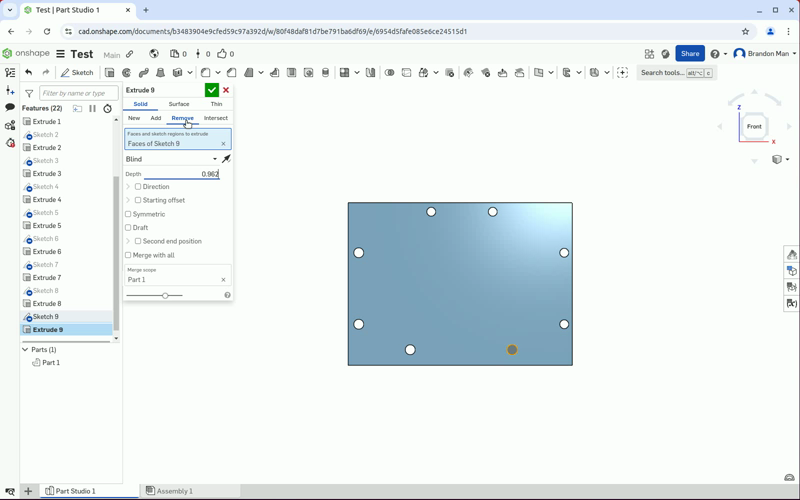
key(tab, 3)
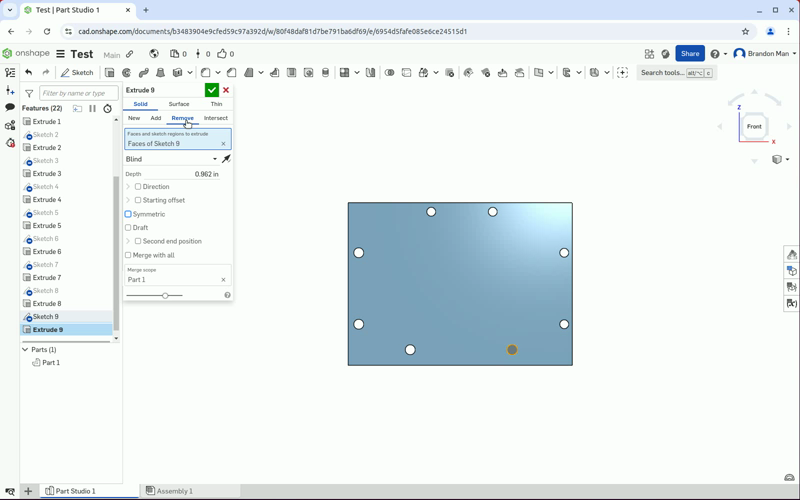
key(space)
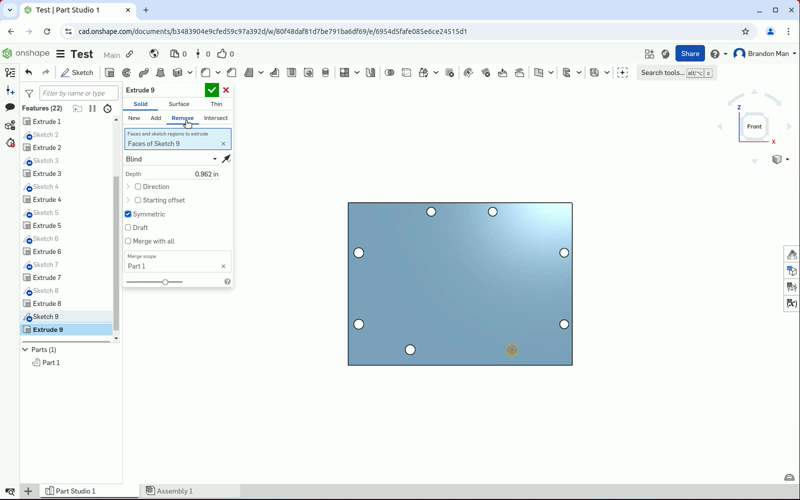
key(tab, 2)
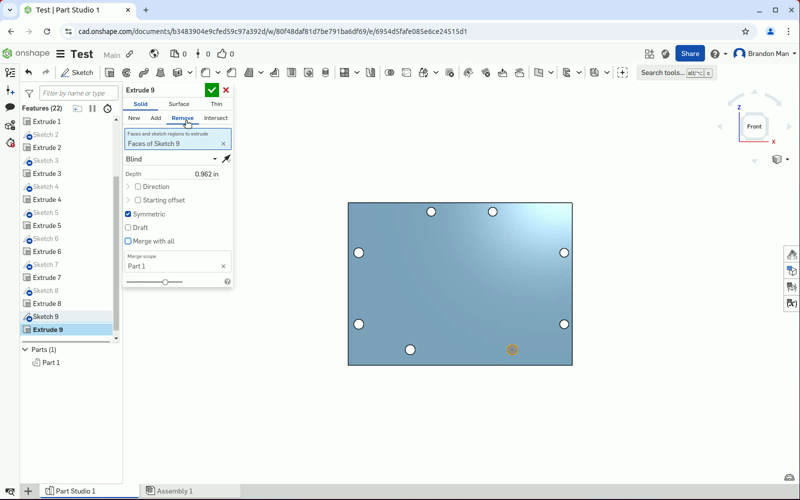
key(space)
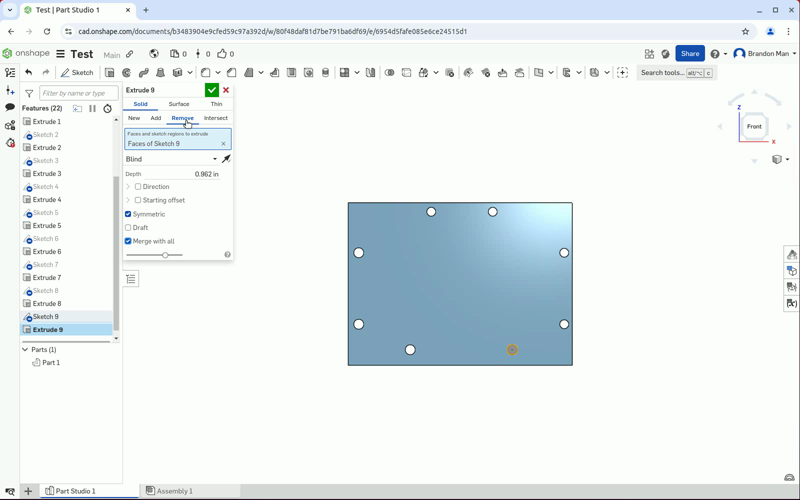
key(enter)
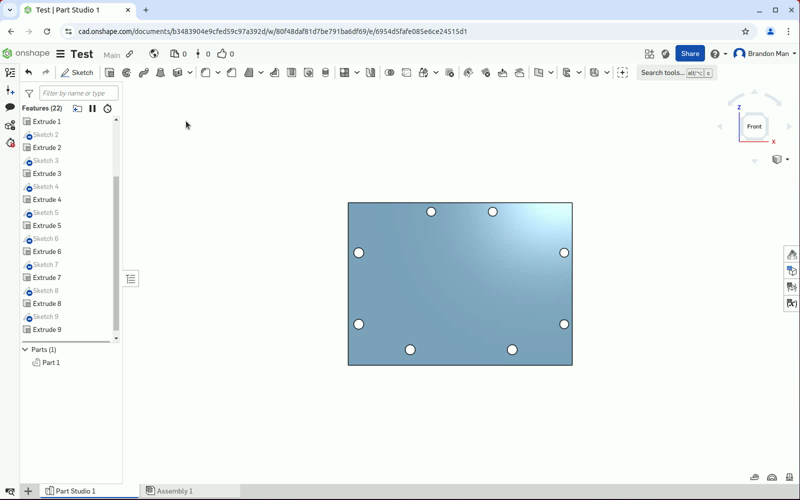
key(shift+h)
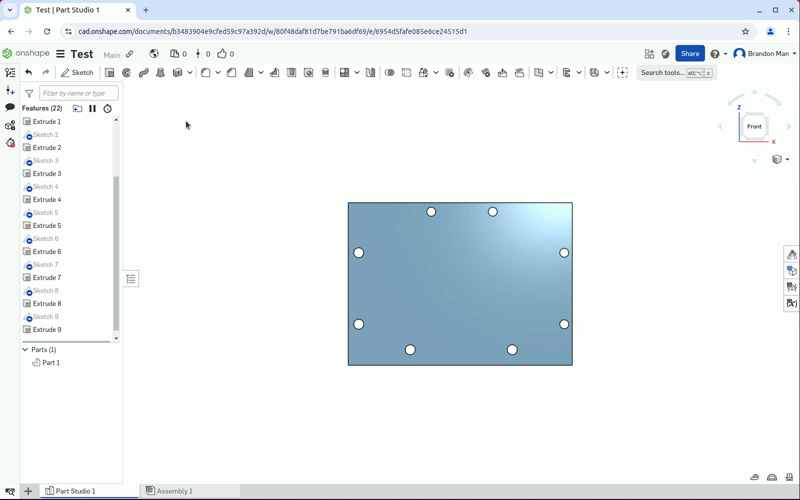
key(shift+h)
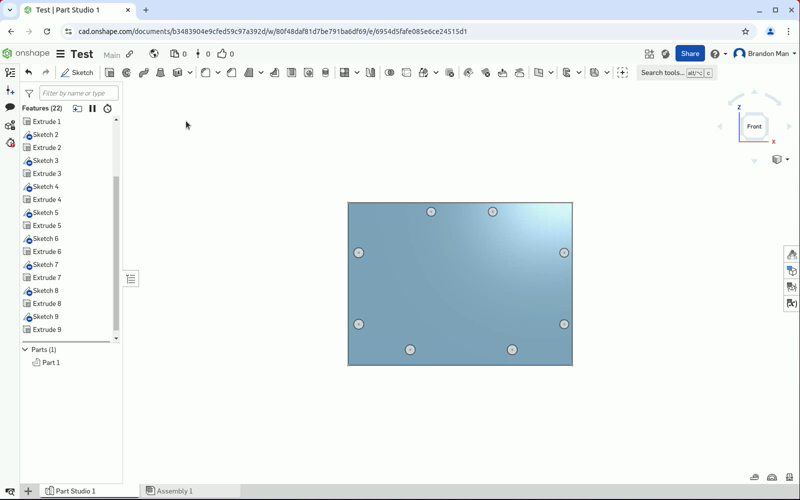
key(shift+7)
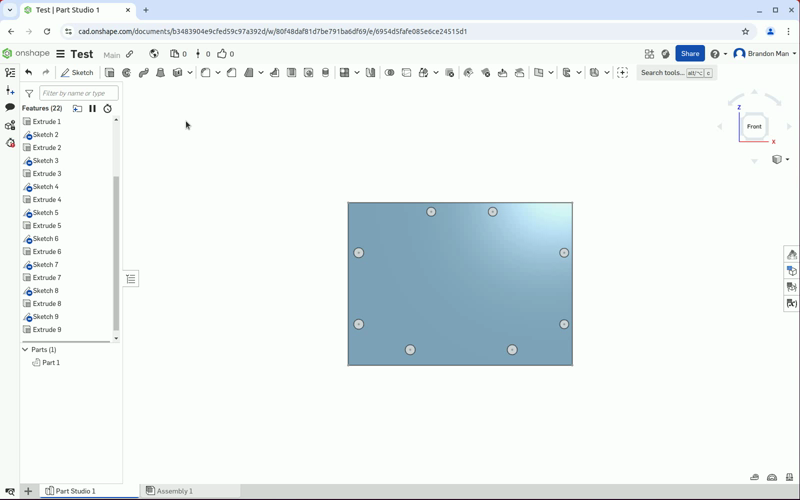
key(left, 2)
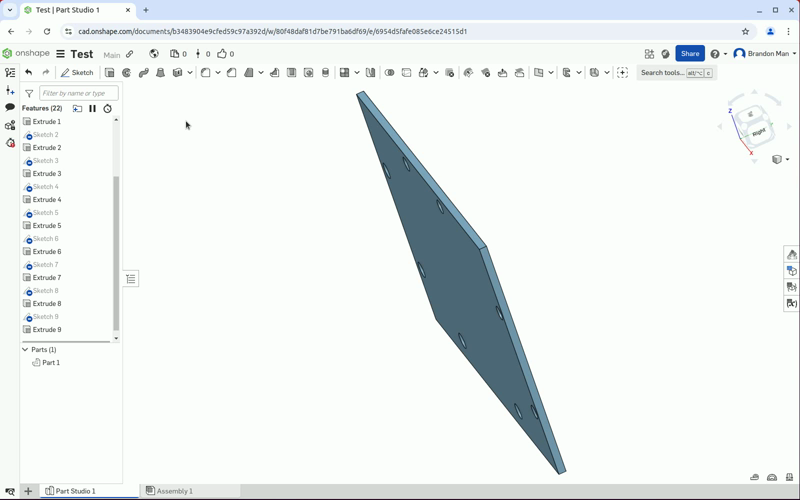
key(down, 2)
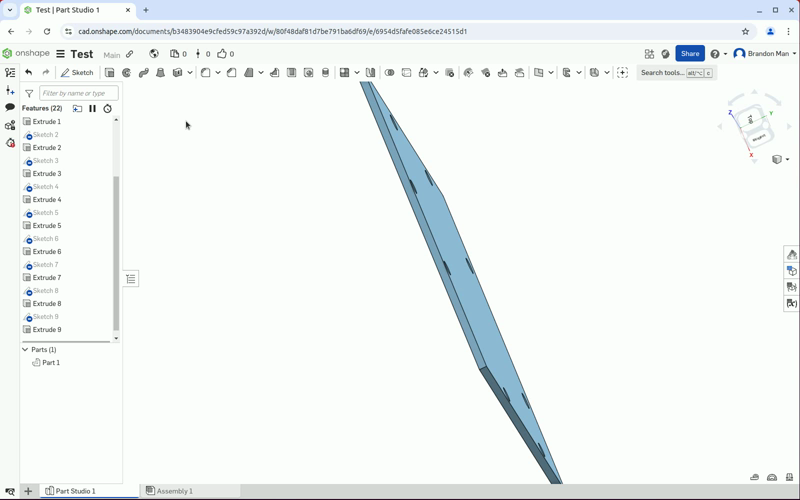
key(up, 2)
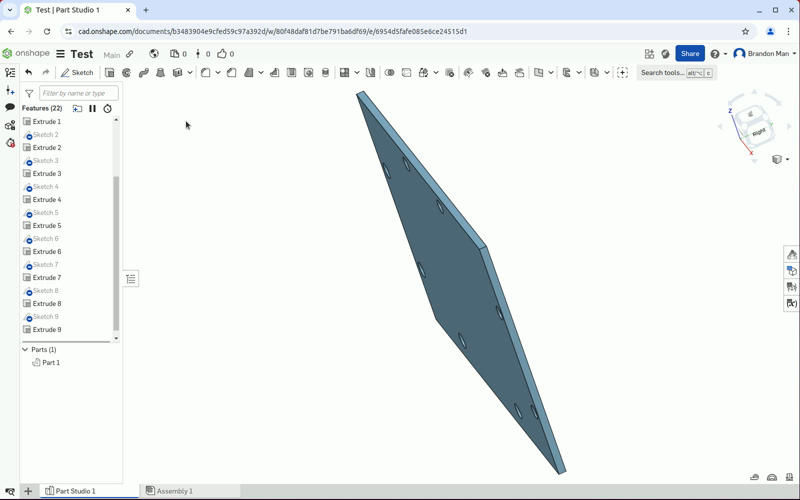
key(right, 2)
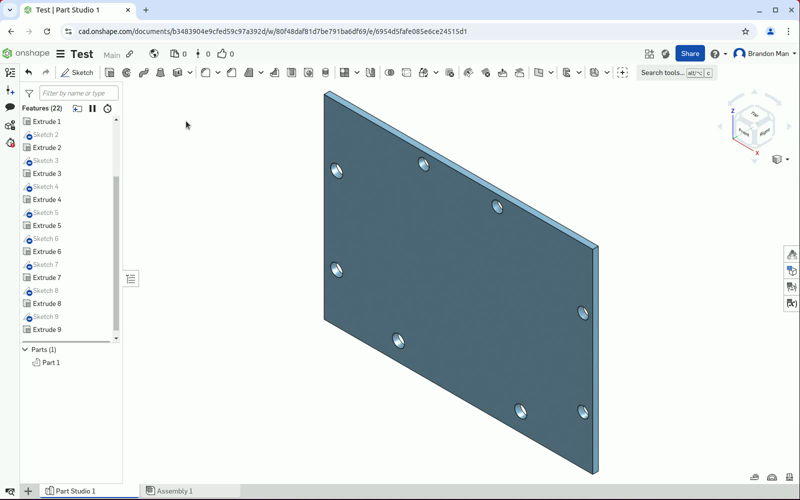
mouse_move(69, 111)
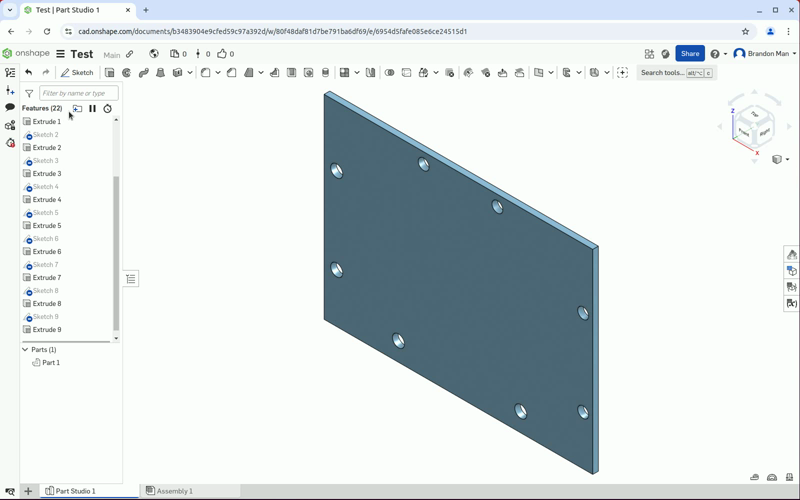
click(69, 111)